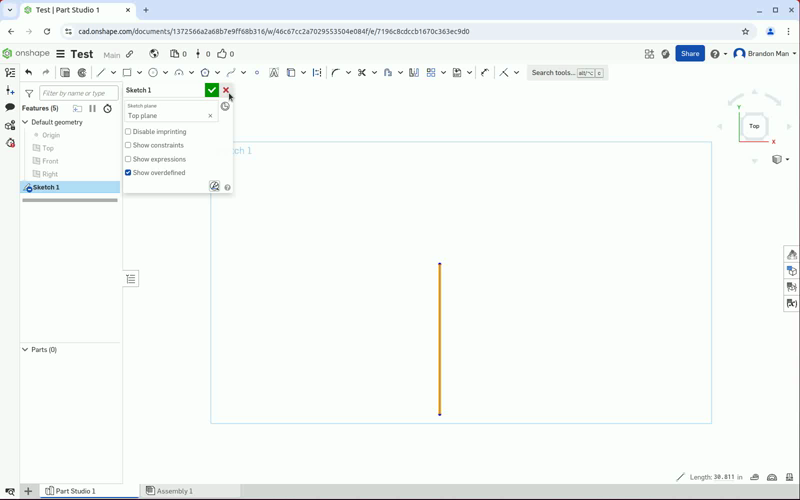
key(shift+h)
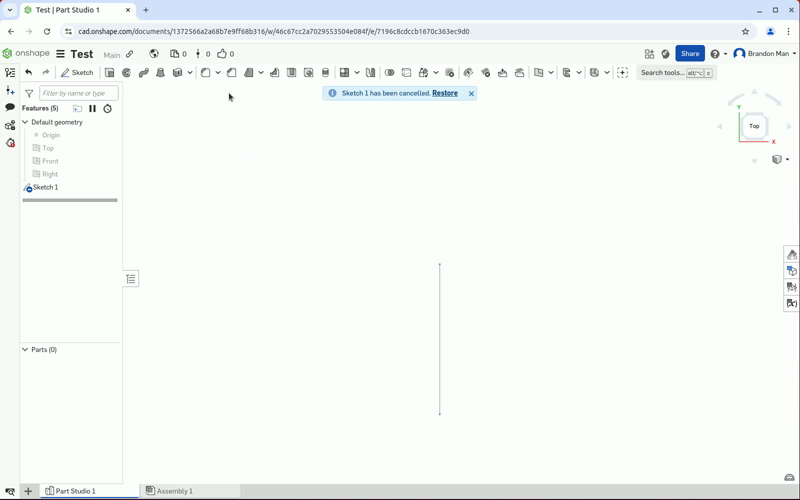
key(shift+s)
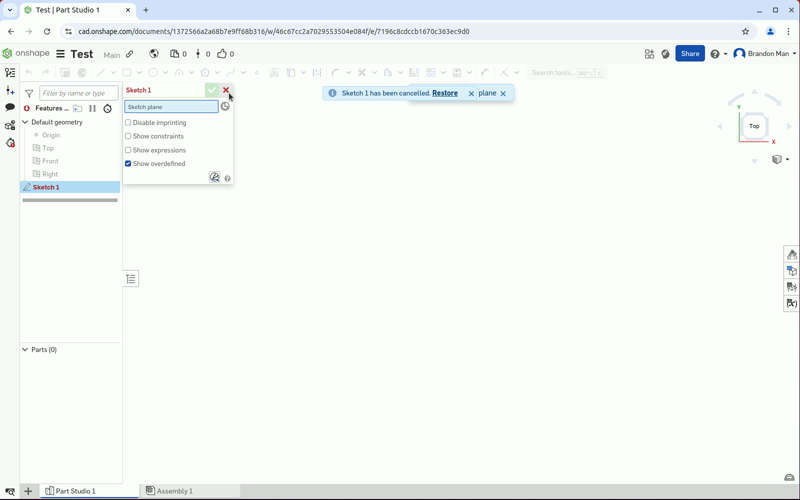
mouse_move(73, 150)
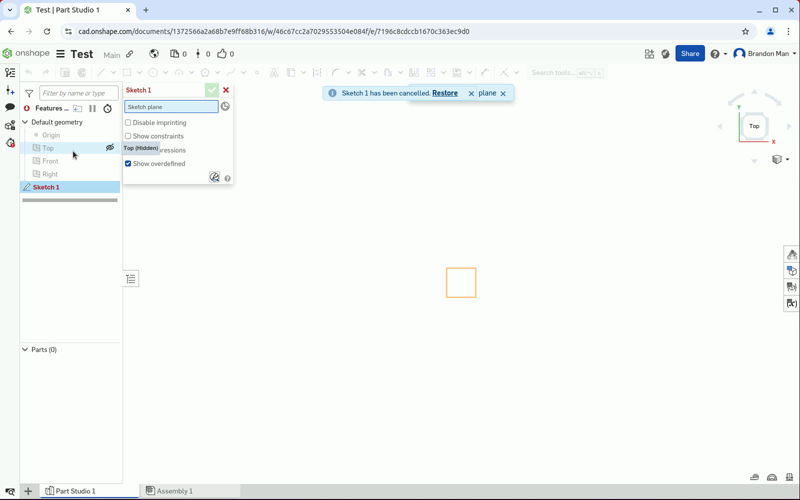
click(73, 150)
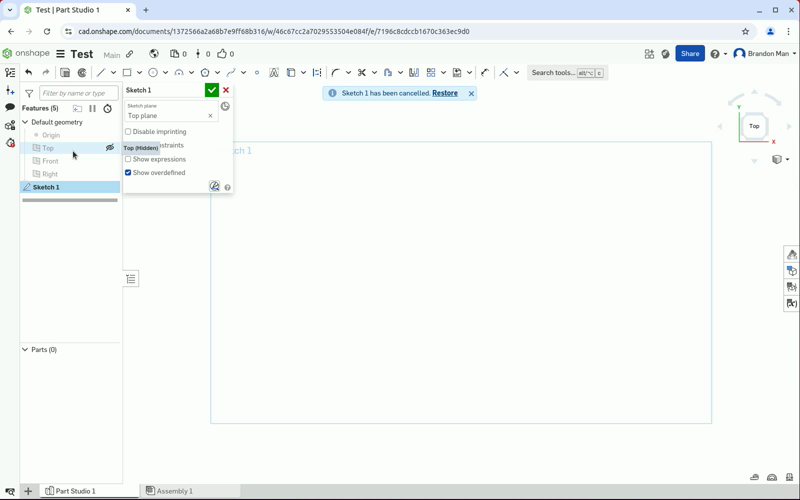
mouse_move(73, 352)
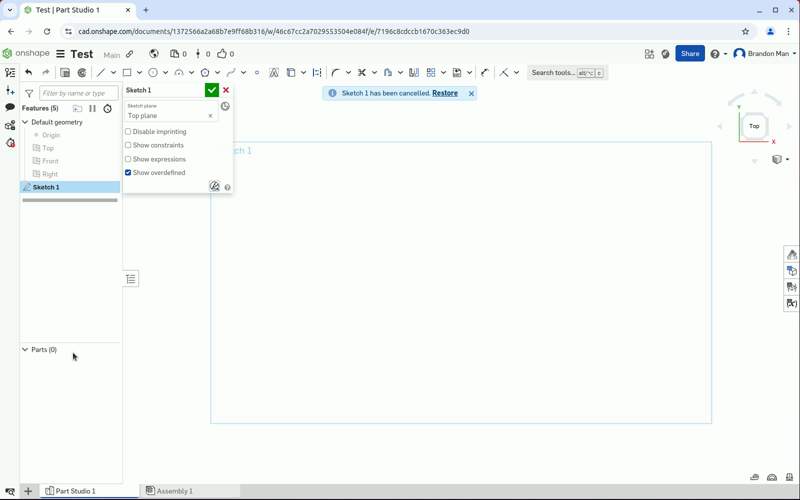
key(y)
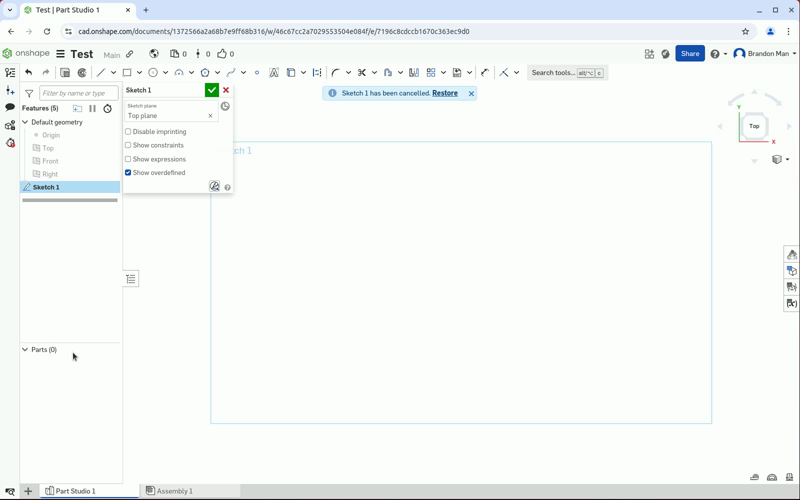
key(l)
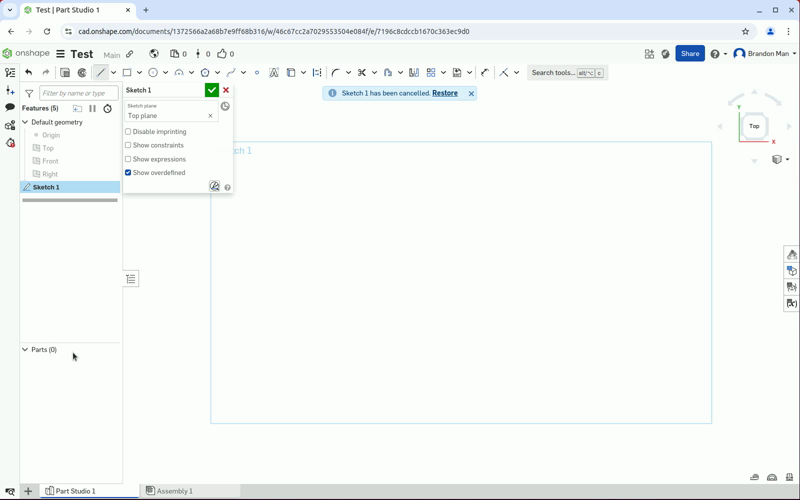
key_down(shift)
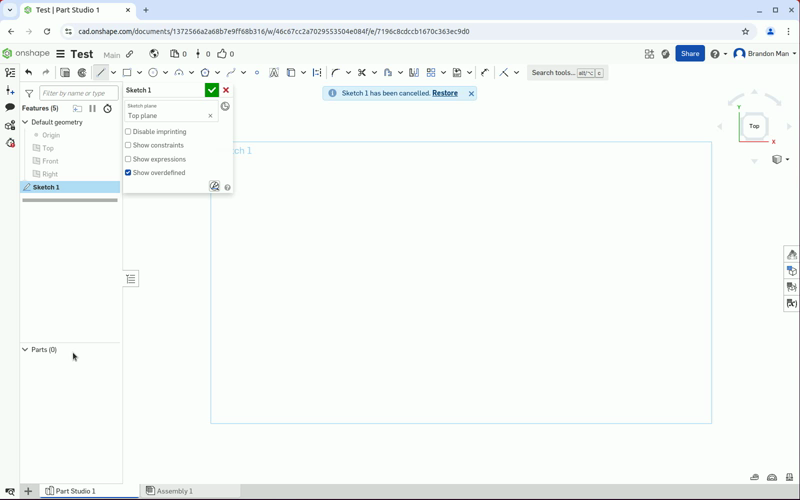
mouse_move(404, 288)
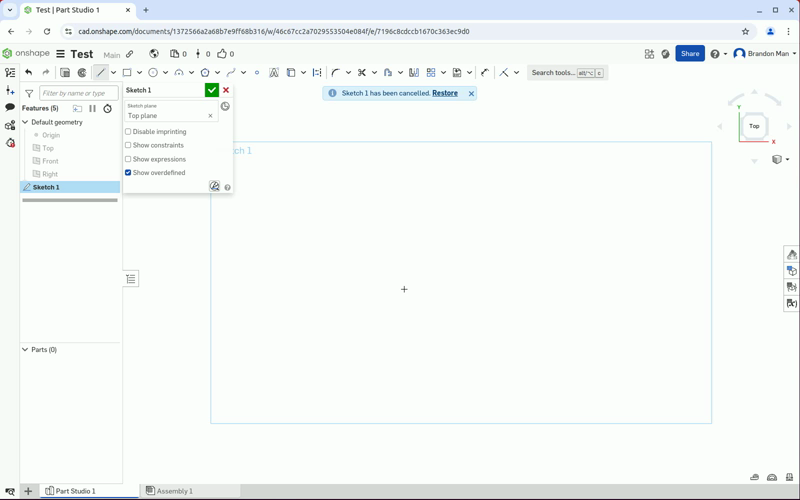
click(404, 288)
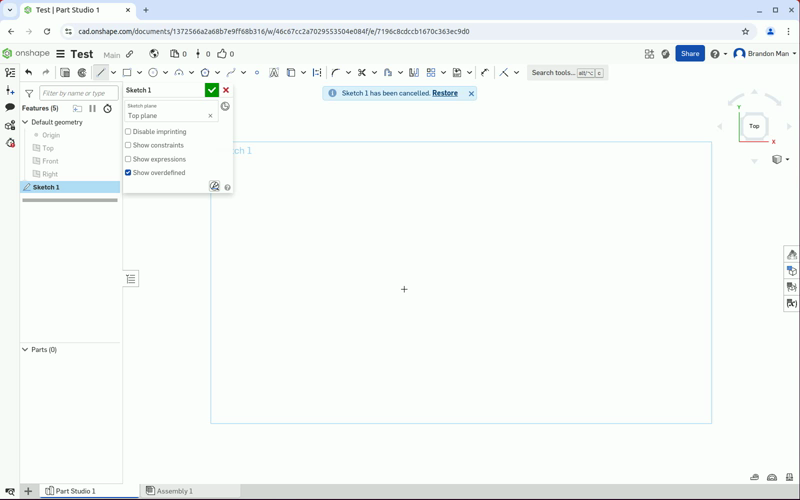
key_up(shift)
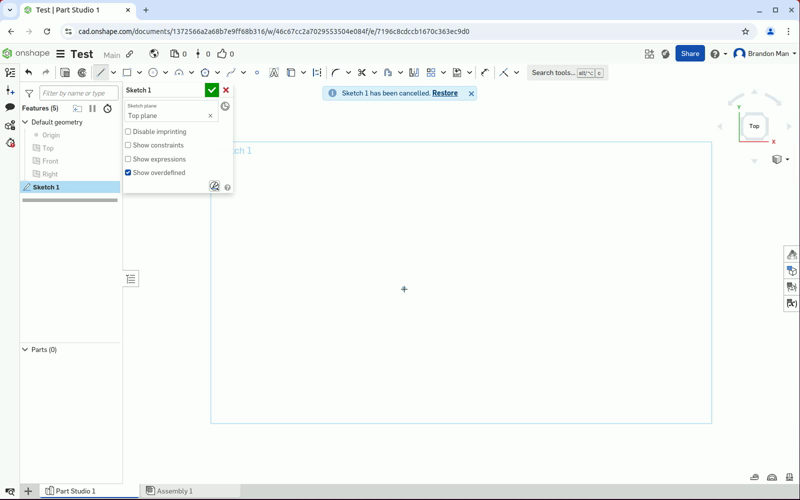
key_down(shift)
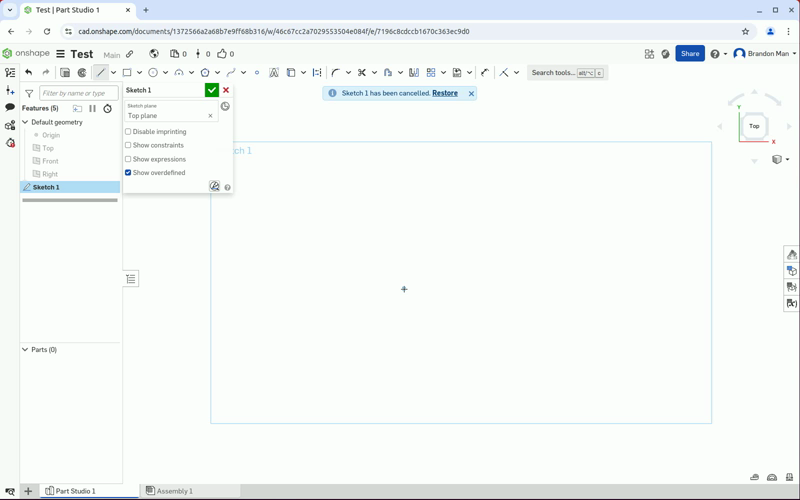
mouse_move(516, 288)
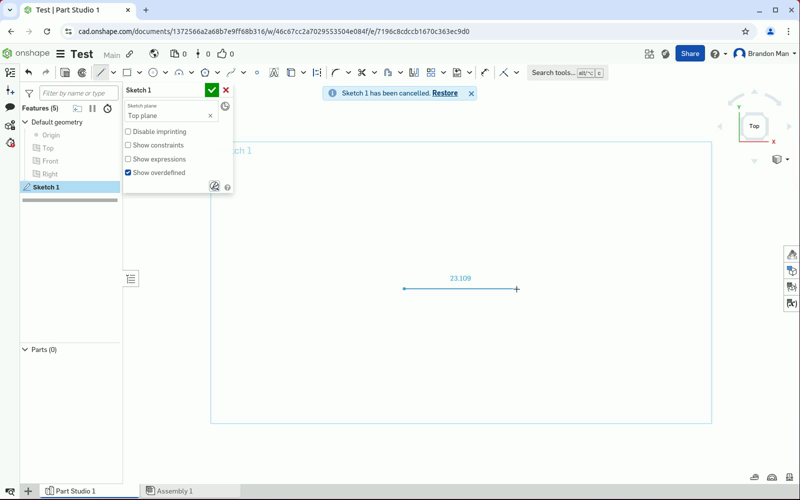
click(516, 288)
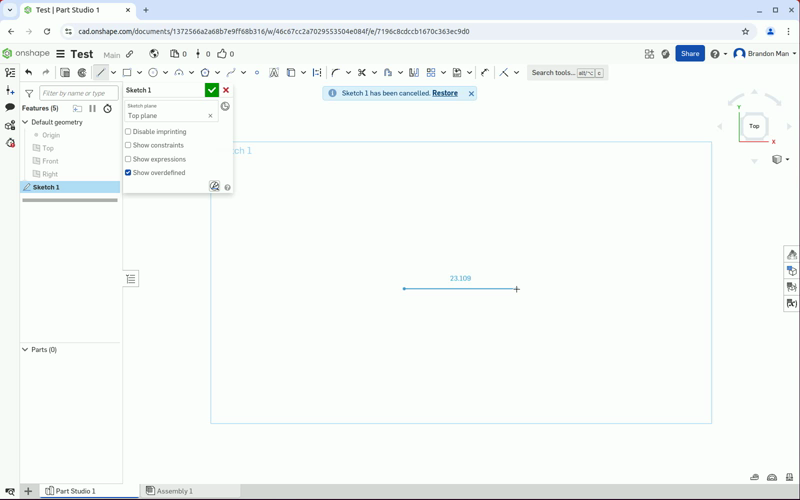
key_up(shift)
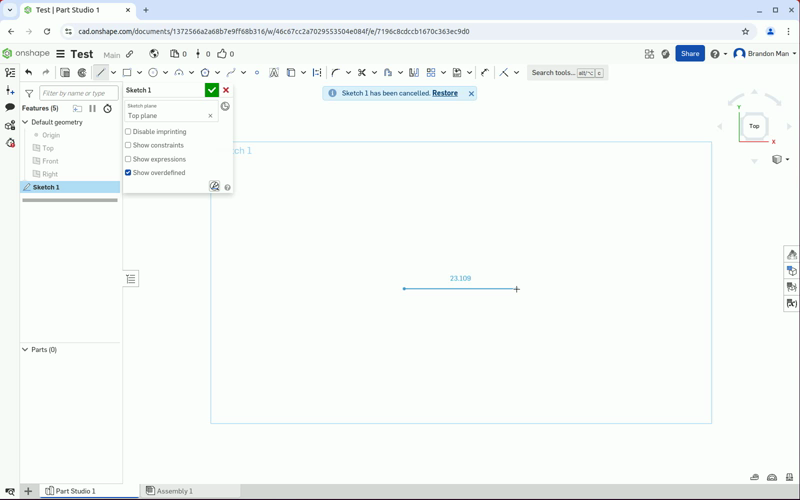
key_down(shift)
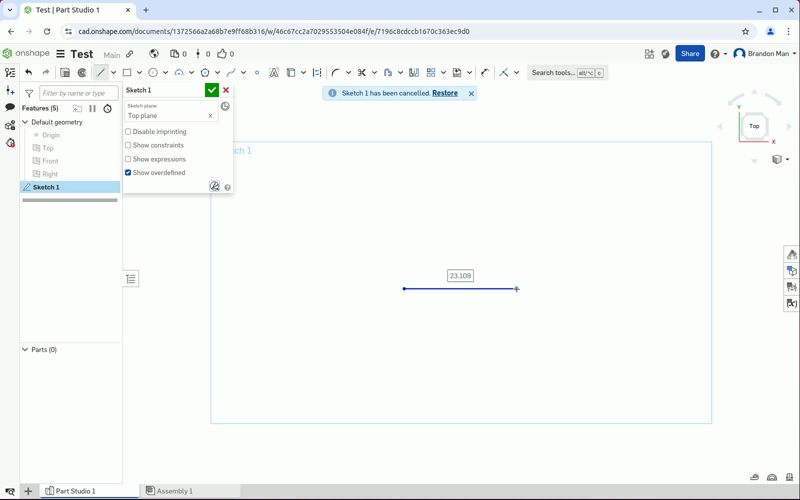
mouse_move(546, 288)
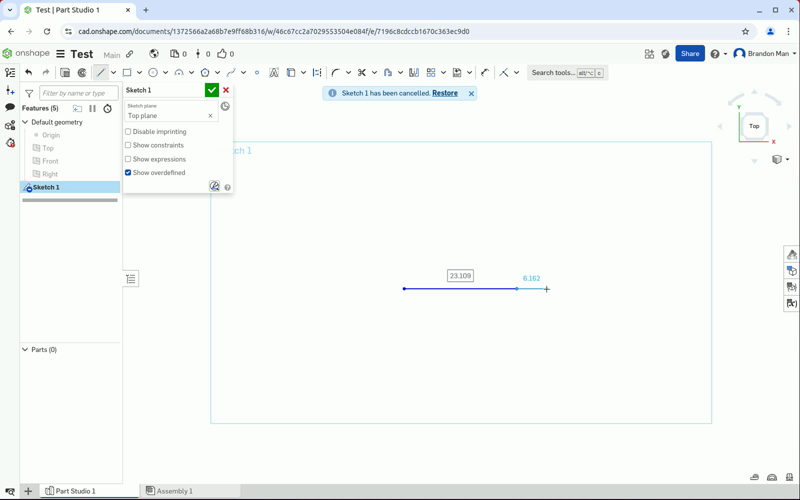
mouse_move(516, 276)
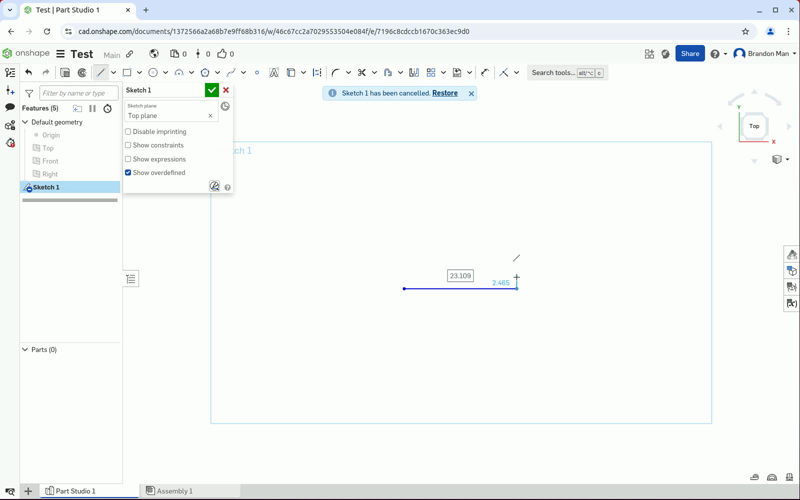
click(516, 276)
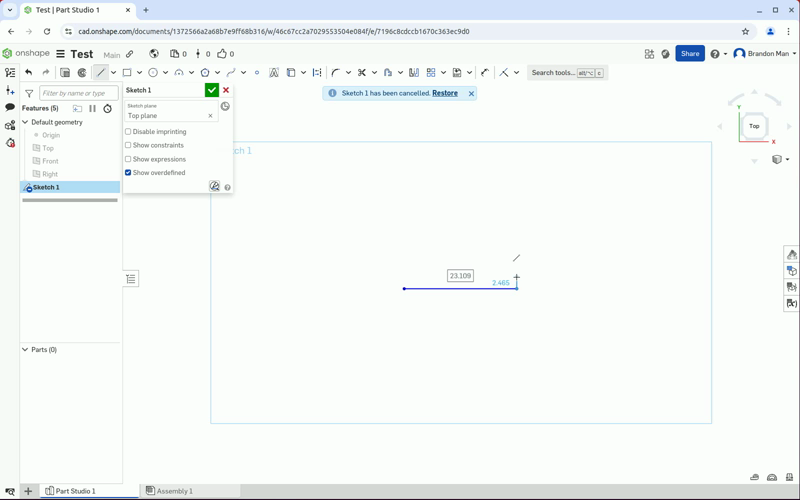
key_up(shift)
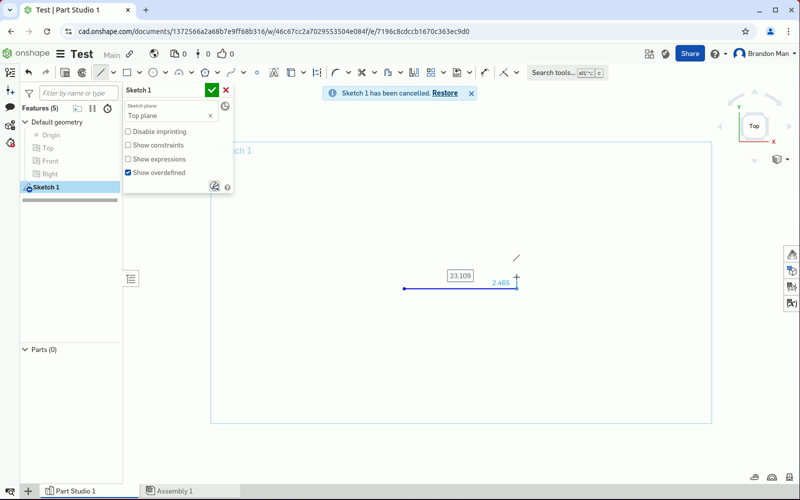
key_down(shift)
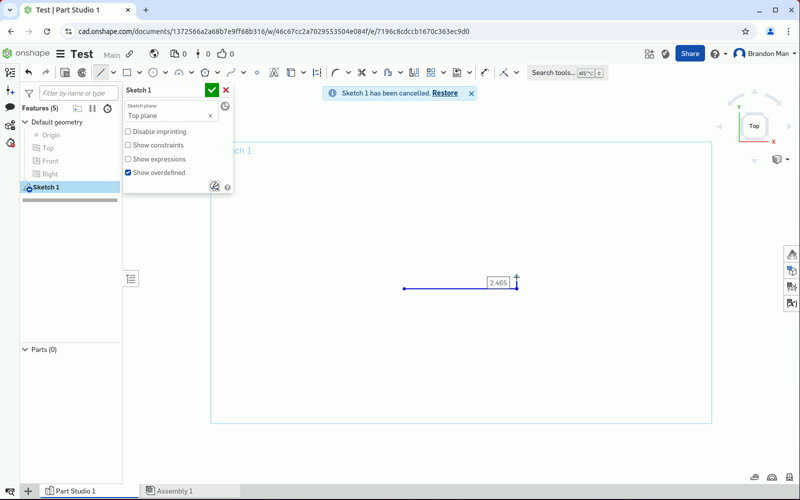
mouse_move(404, 276)
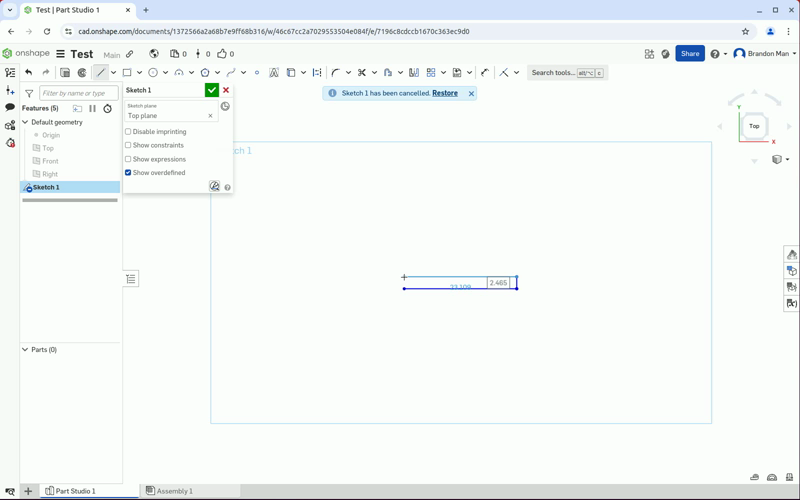
click(404, 276)
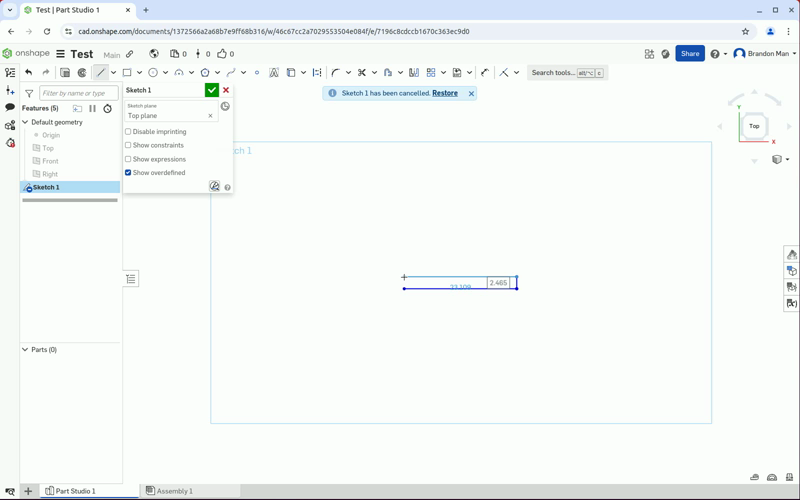
key_up(shift)
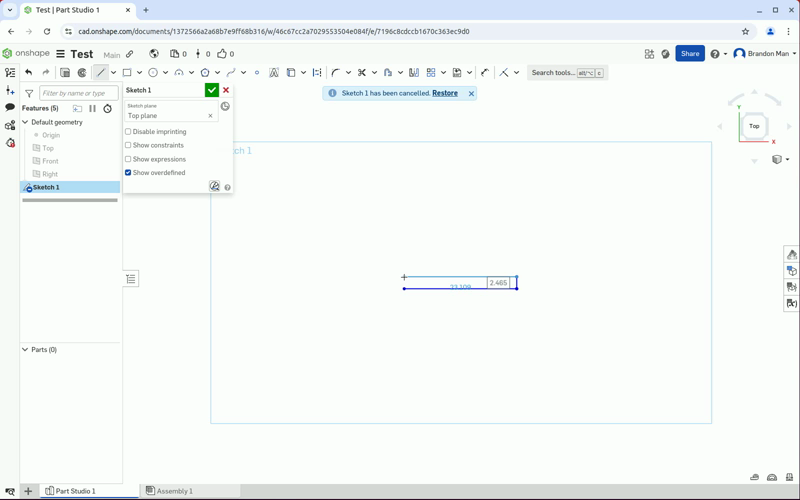
mouse_move(434, 276)
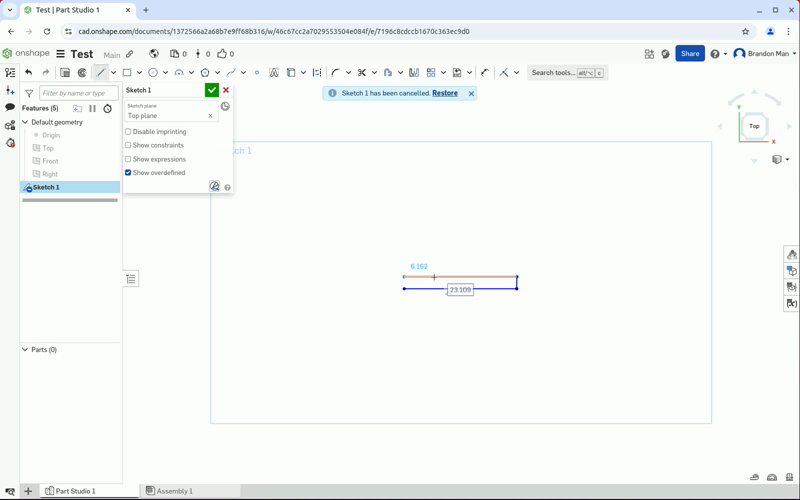
key_down(shift)
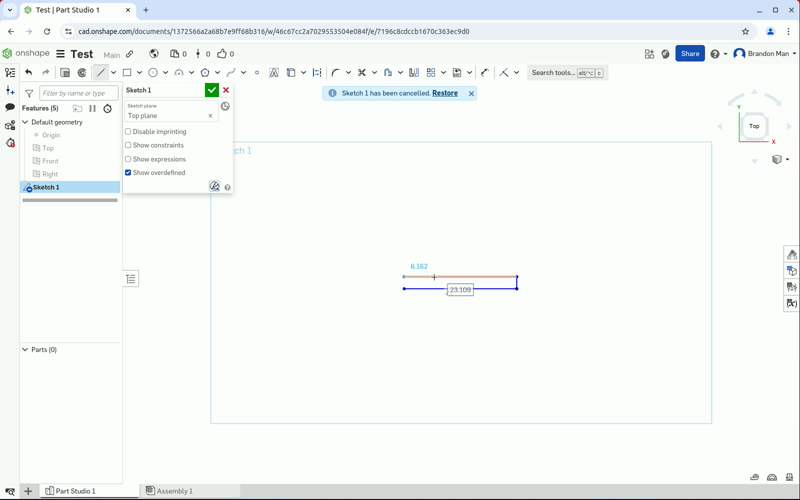
mouse_move(404, 288)
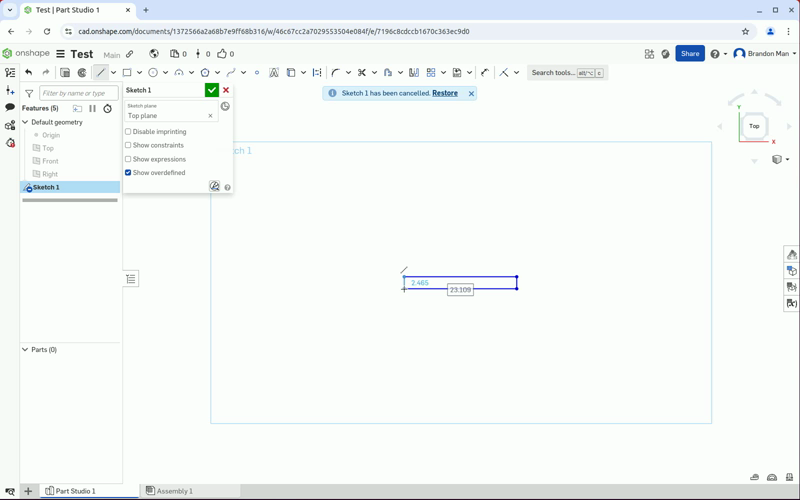
key_up(shift)
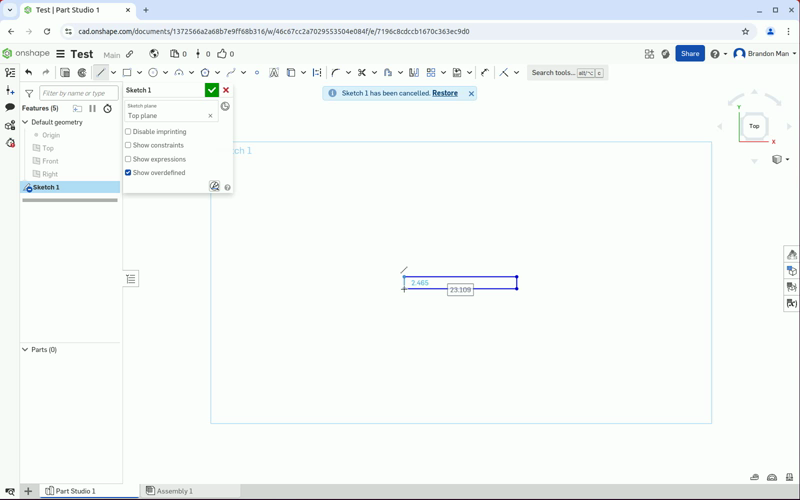
click(404, 288)
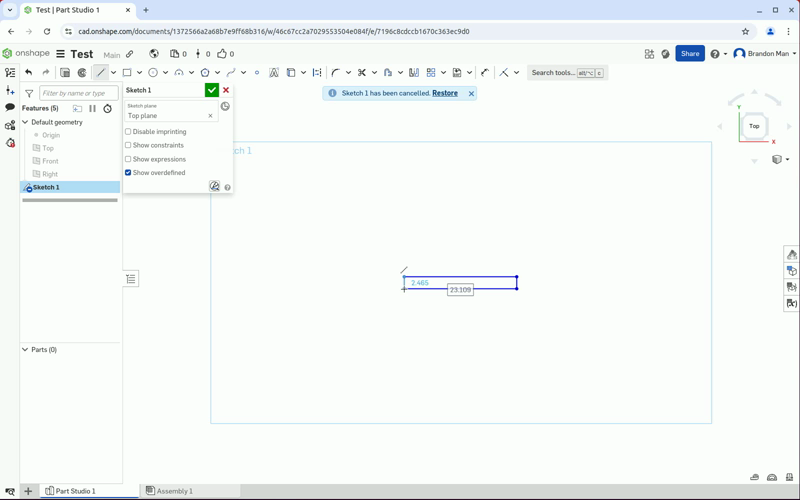
key(esc)
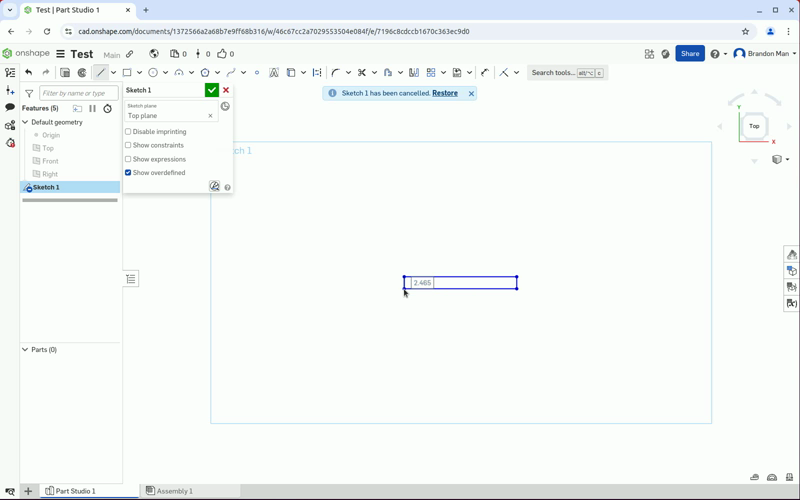
mouse_move(416, 278)
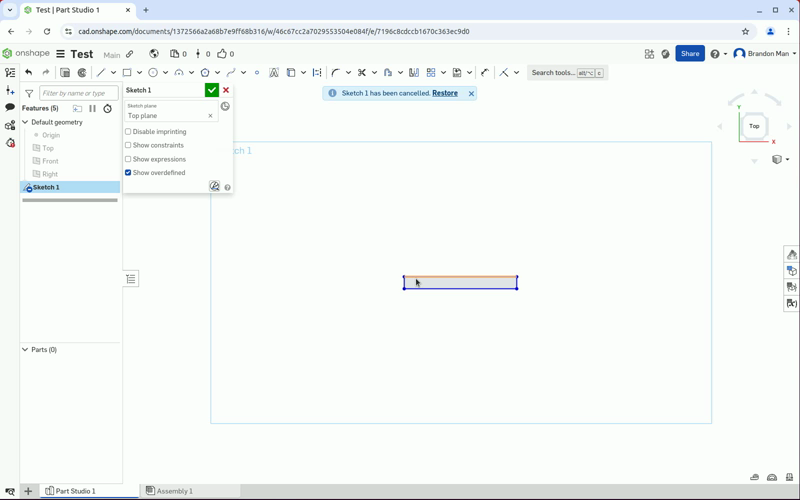
scroll(6)
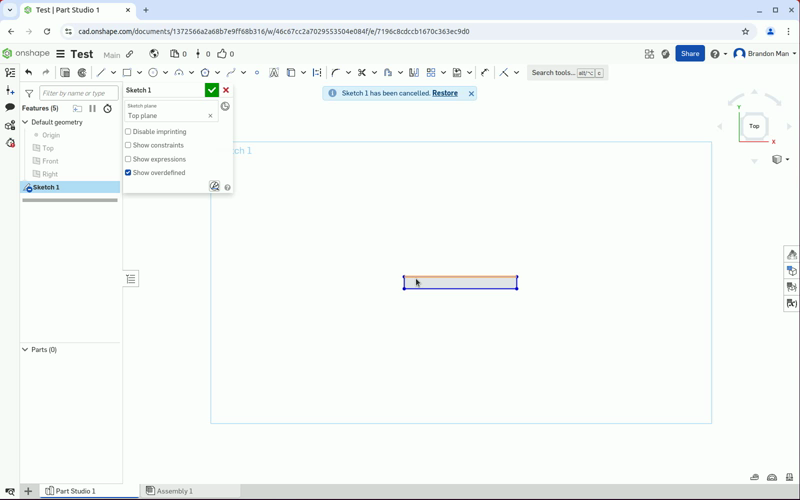
scroll(6)
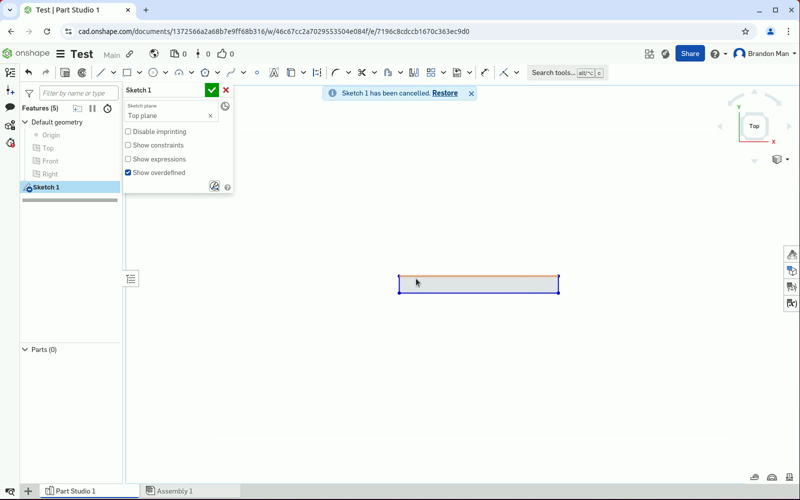
scroll(6)
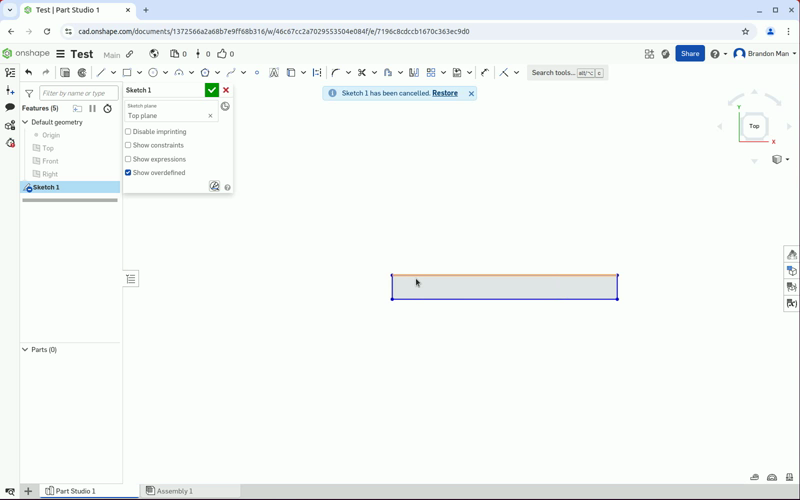
scroll(6)
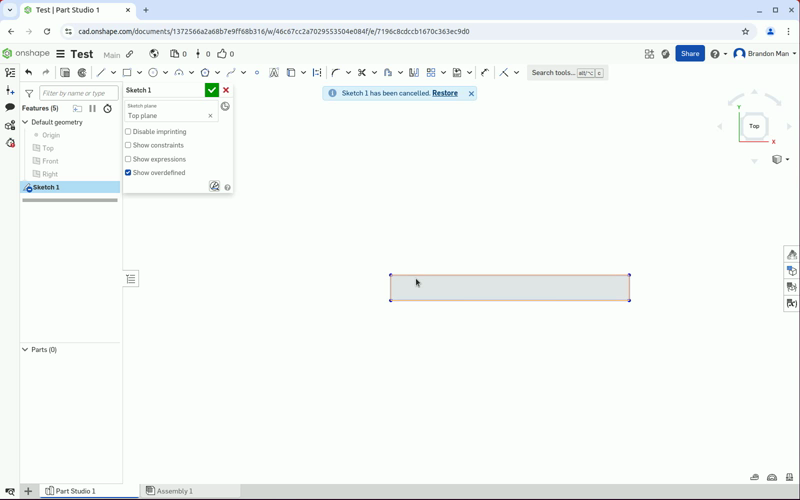
scroll(6)
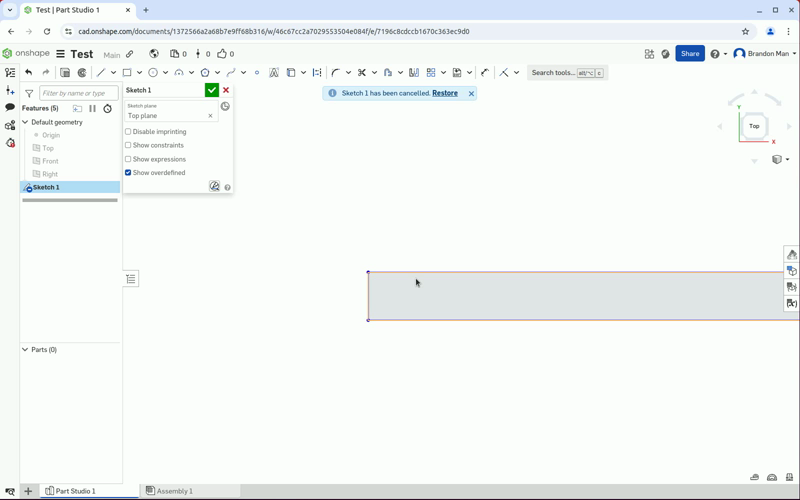
scroll(6)
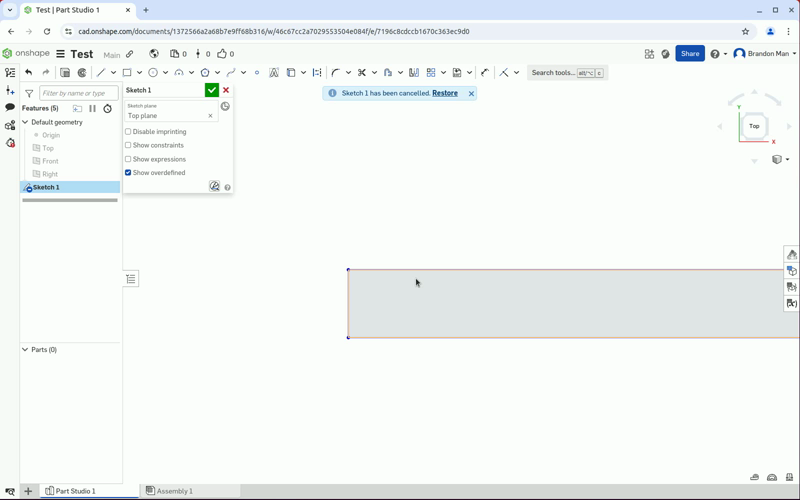
scroll(6)
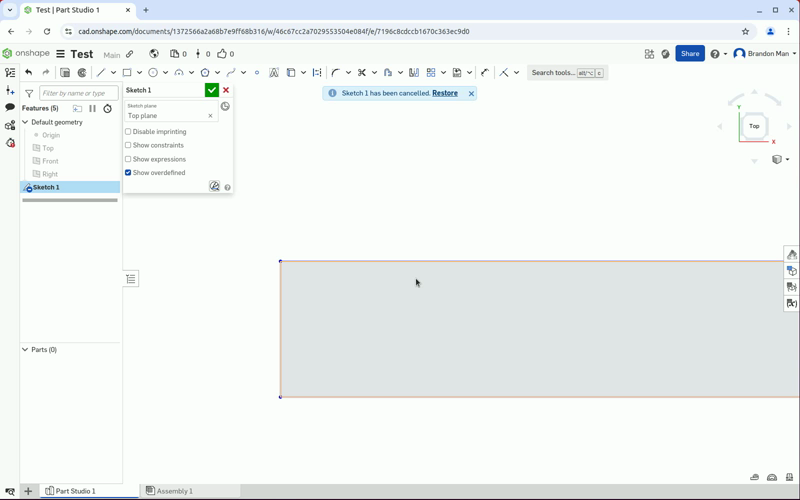
click(416, 278)
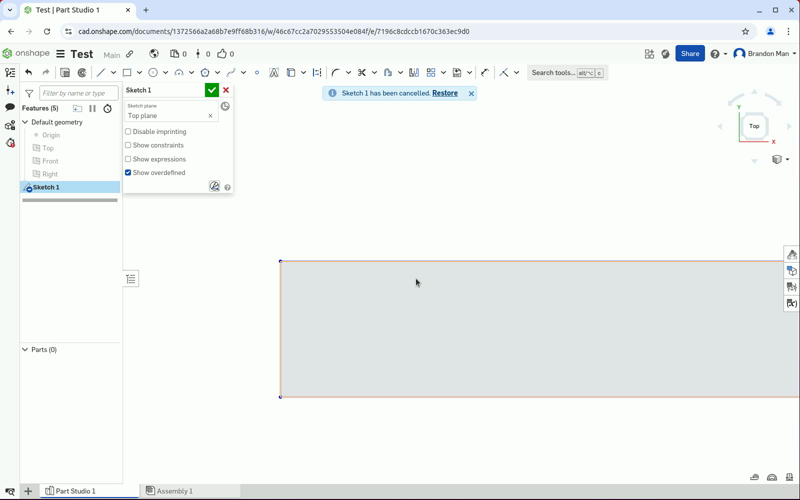
scroll(-6)
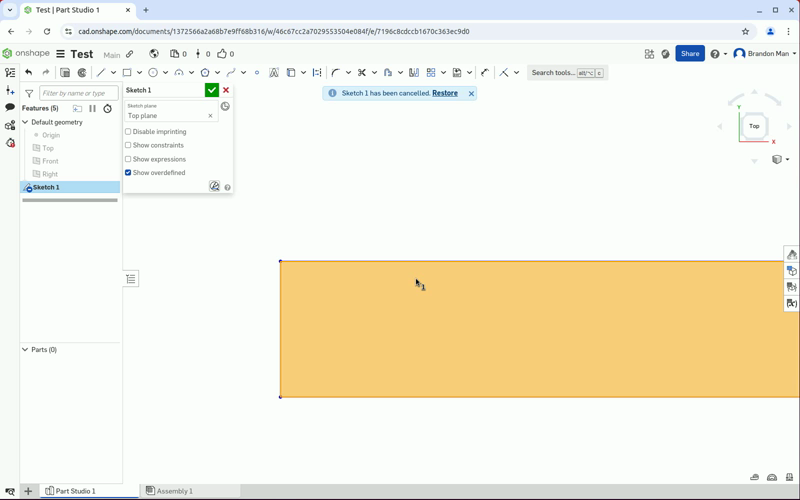
scroll(-6)
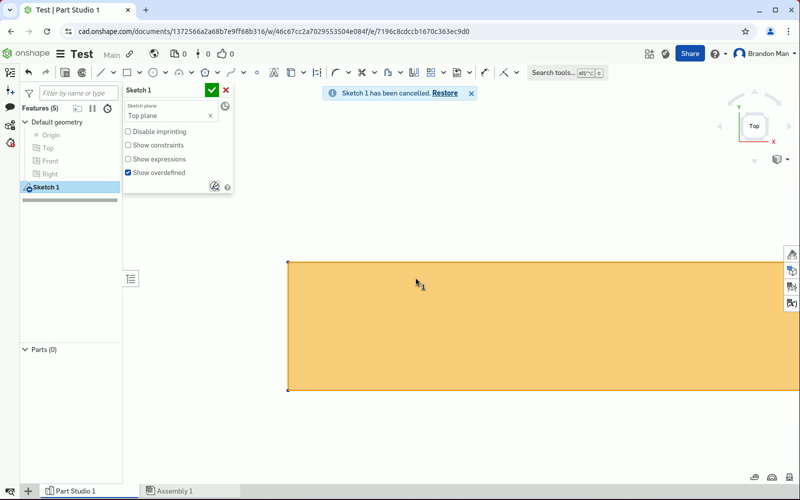
scroll(-6)
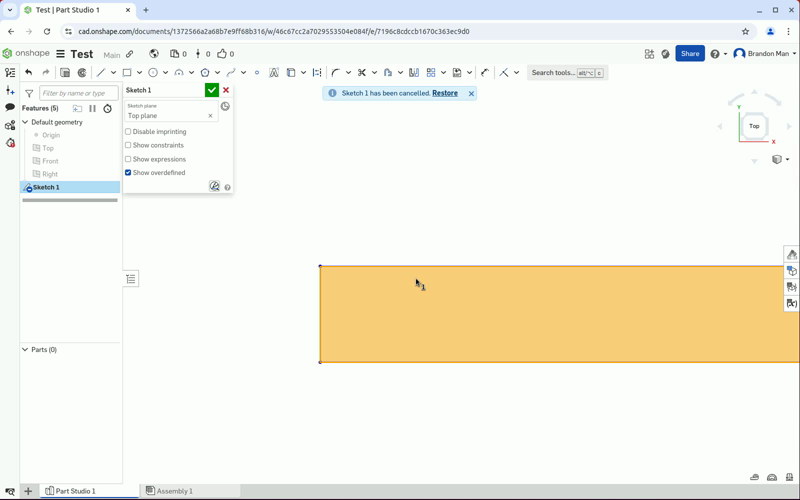
scroll(-6)
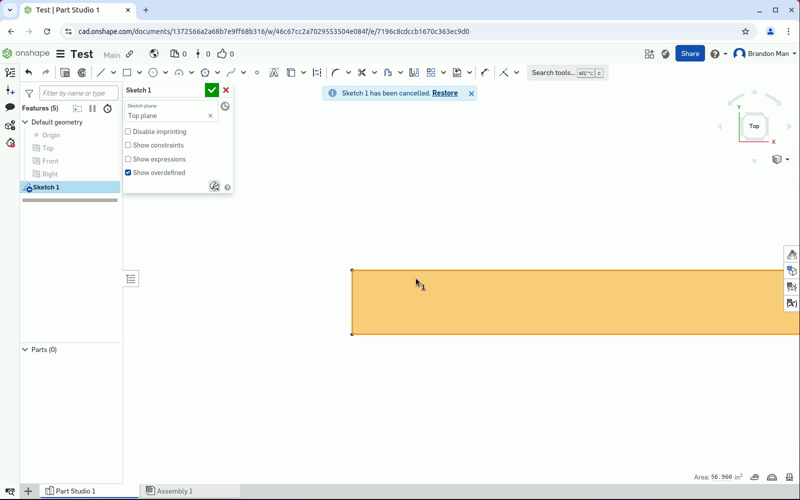
scroll(-6)
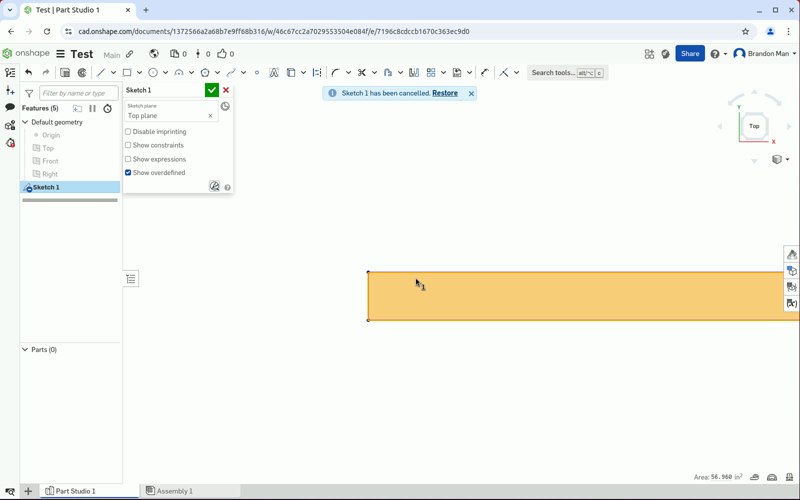
scroll(-6)
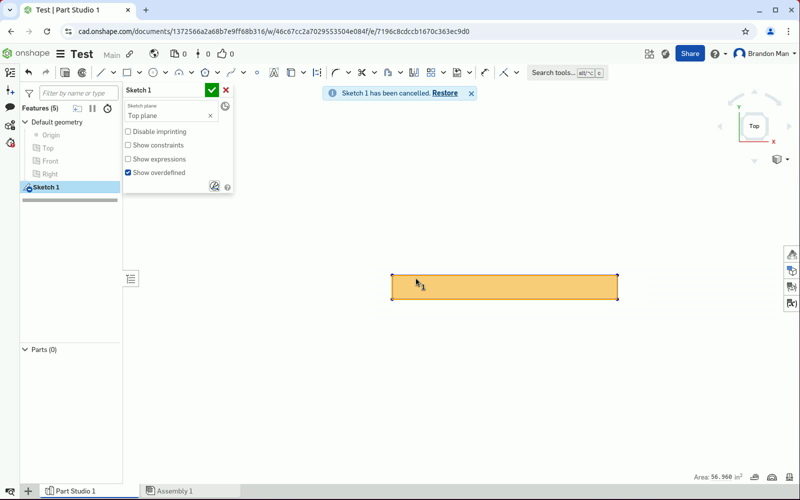
scroll(-6)
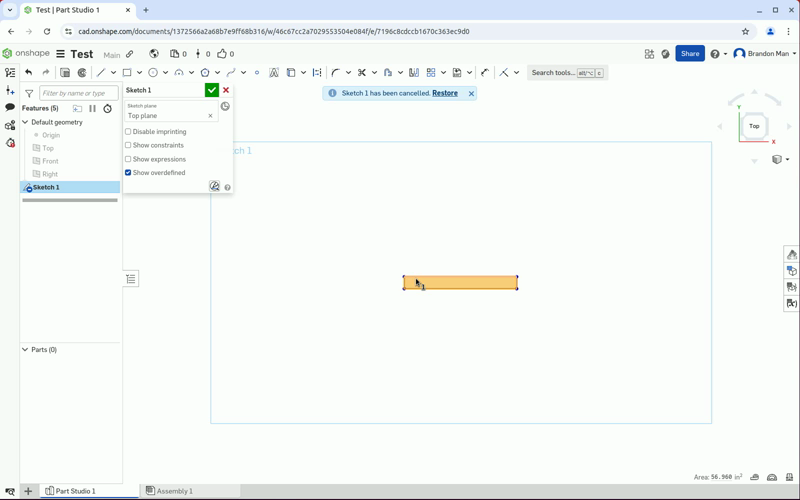
mouse_move(73, 352)
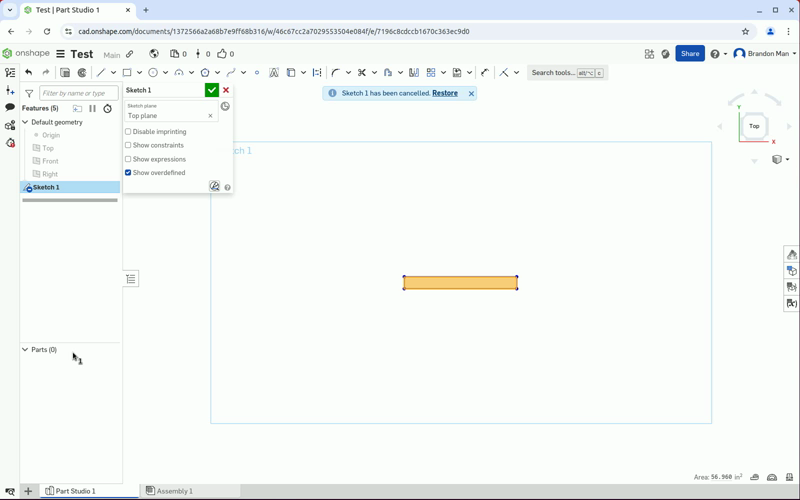
key(shift+y)
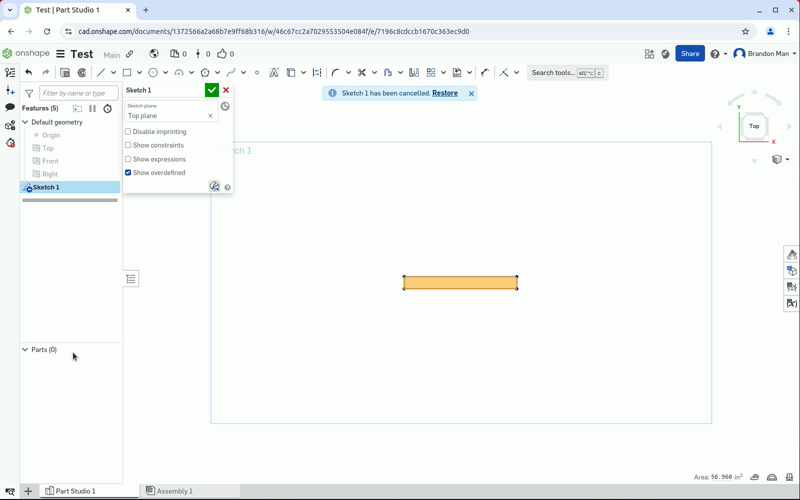
key(shift+e)
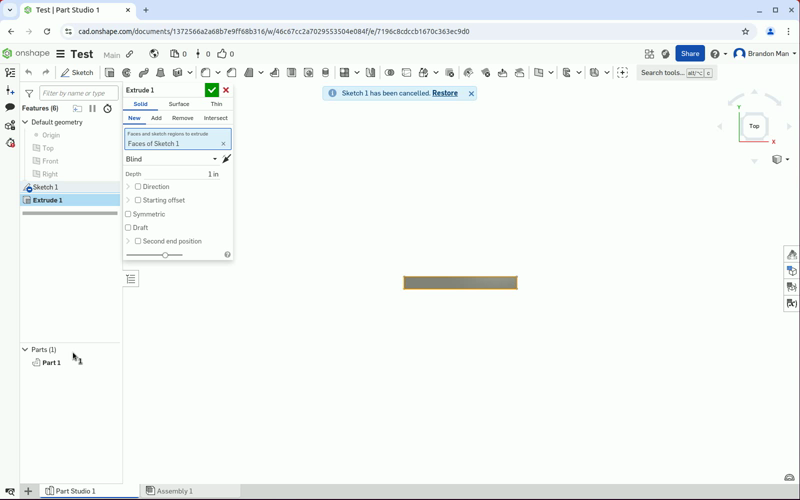
mouse_move(143, 106)
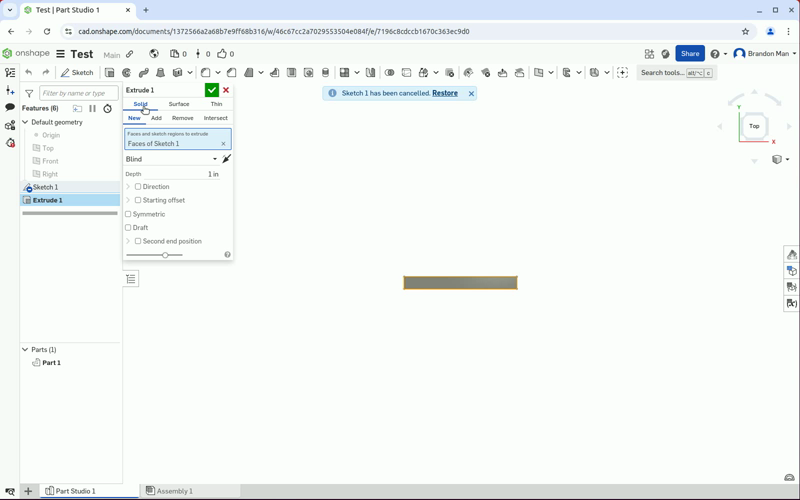
click(143, 106)
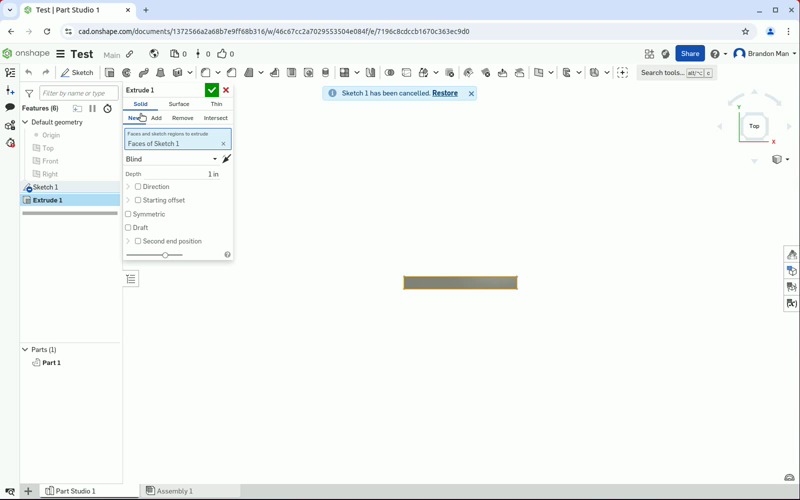
mouse_move(137, 120)
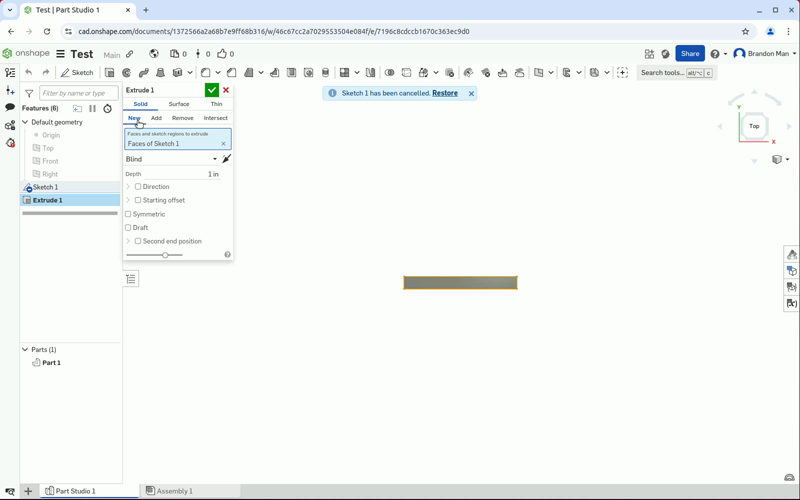
click(137, 120)
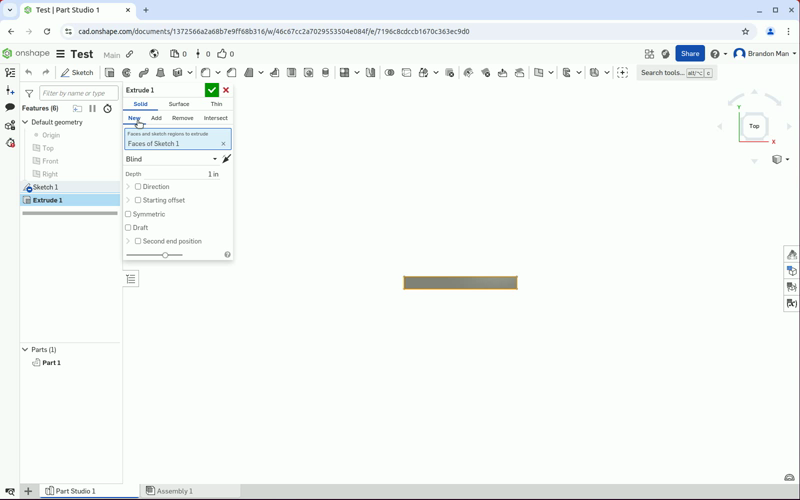
key(tab, 4)
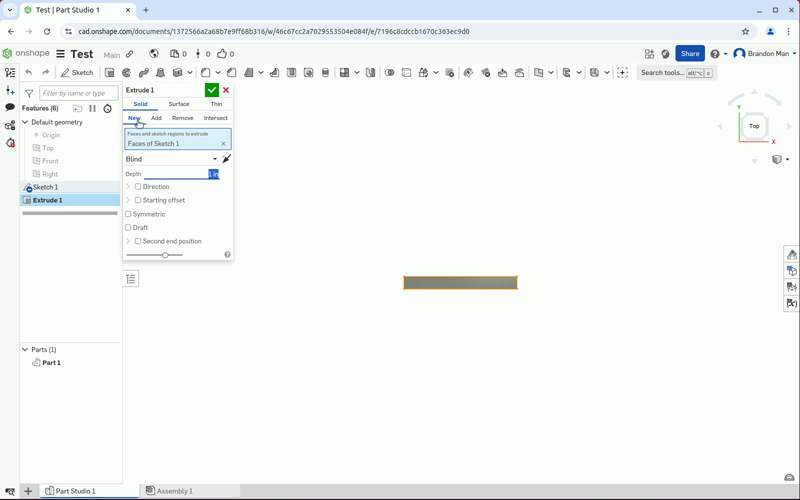
text(0.481)
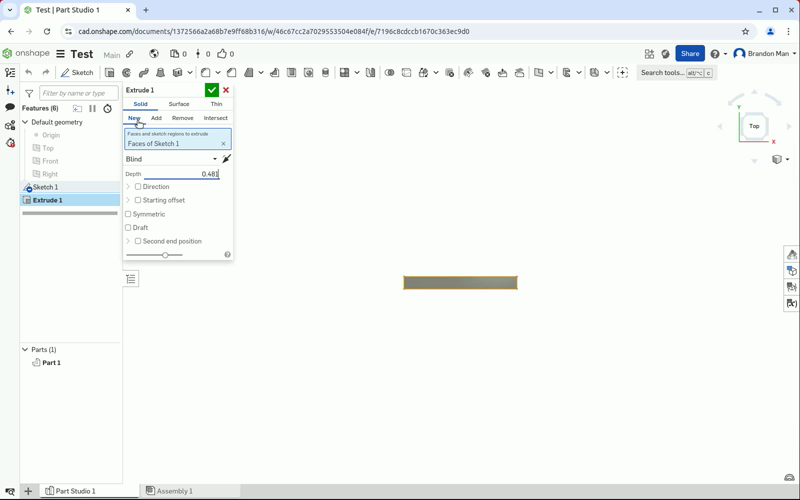
key(enter)
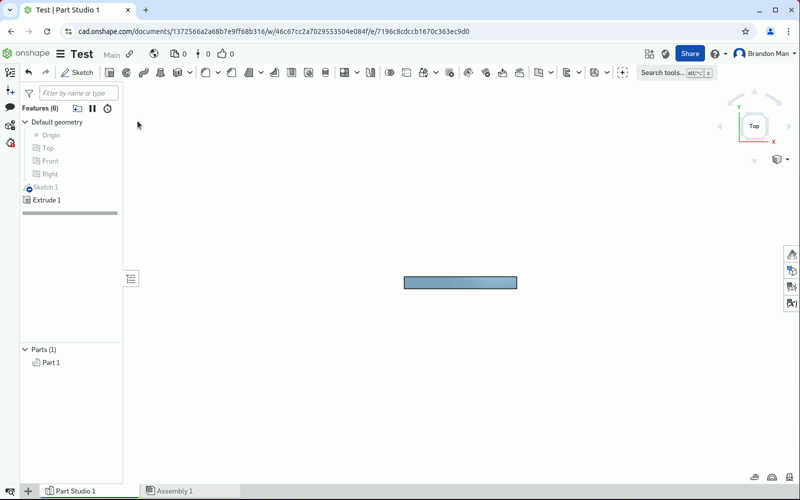
key(shift+h)
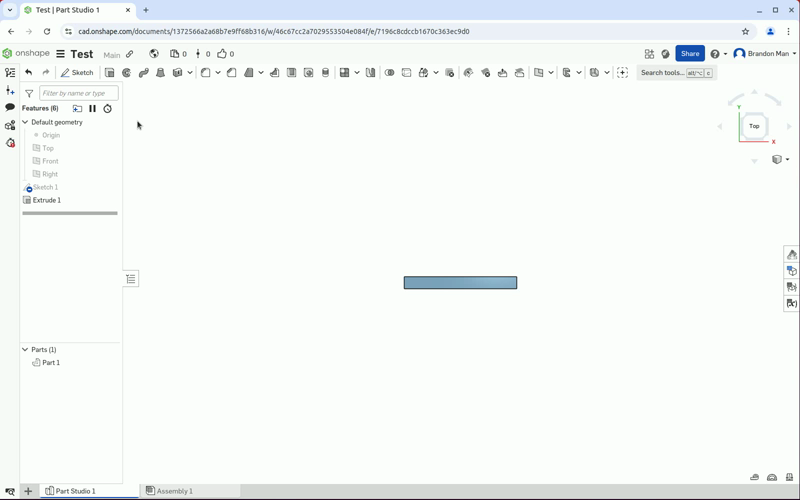
key(shift+h)
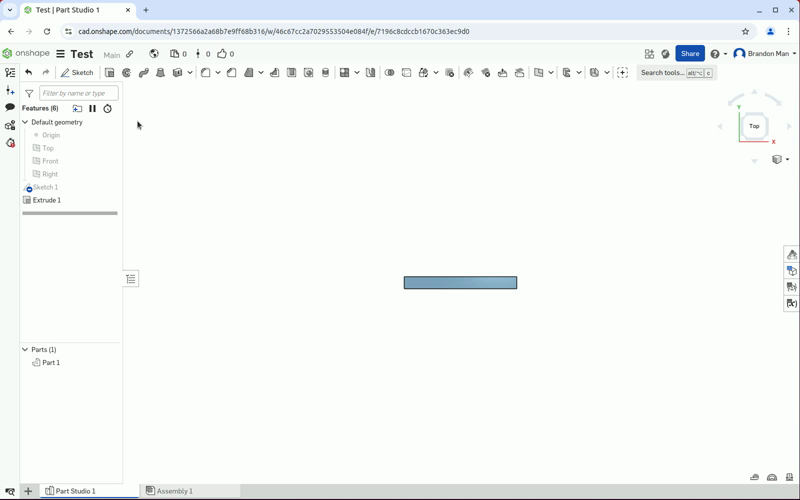
mouse_move(73, 189)
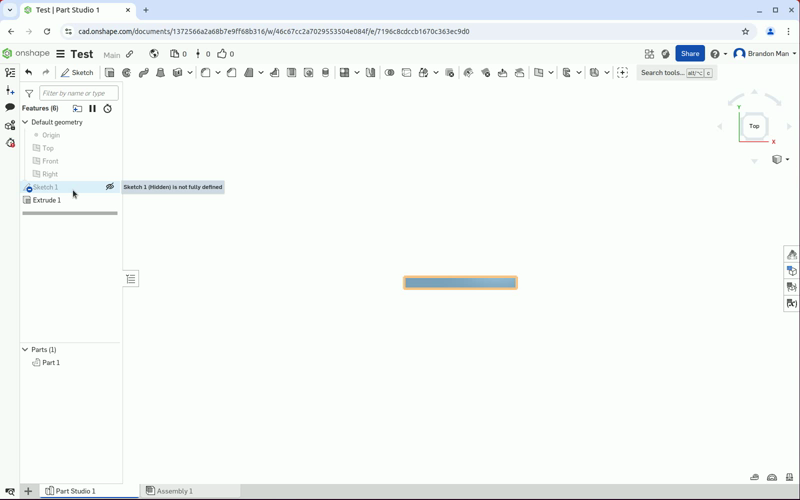
click(73, 189)
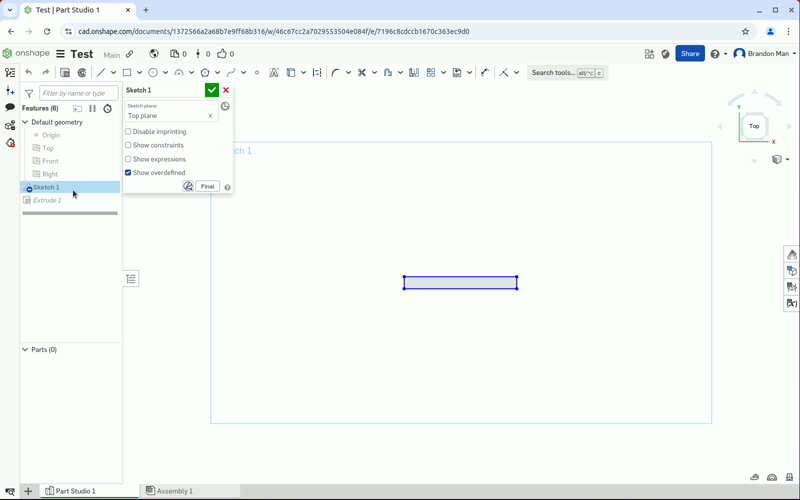
mouse_move(229, 92)
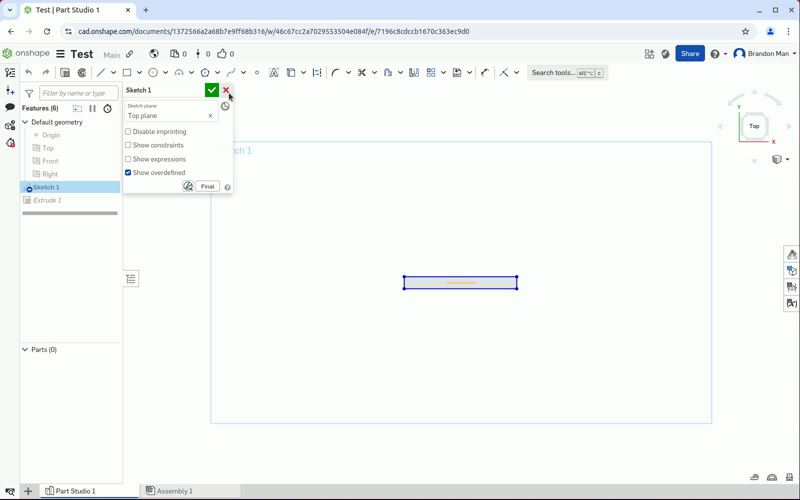
click(229, 92)
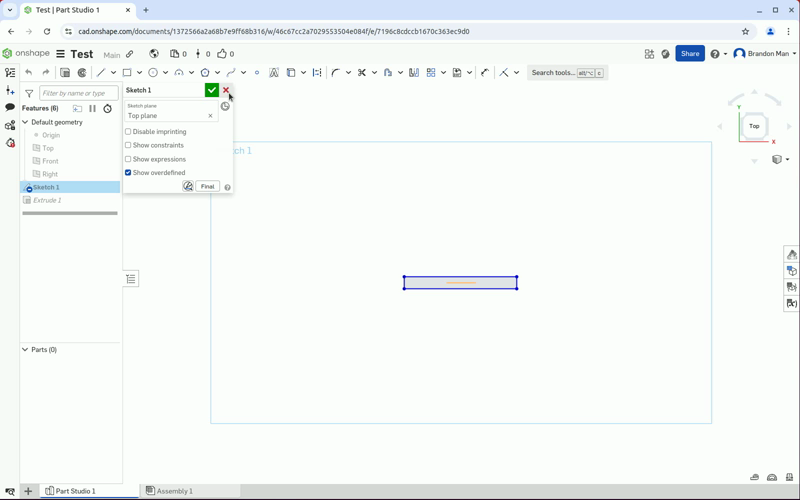
key(shift+s)
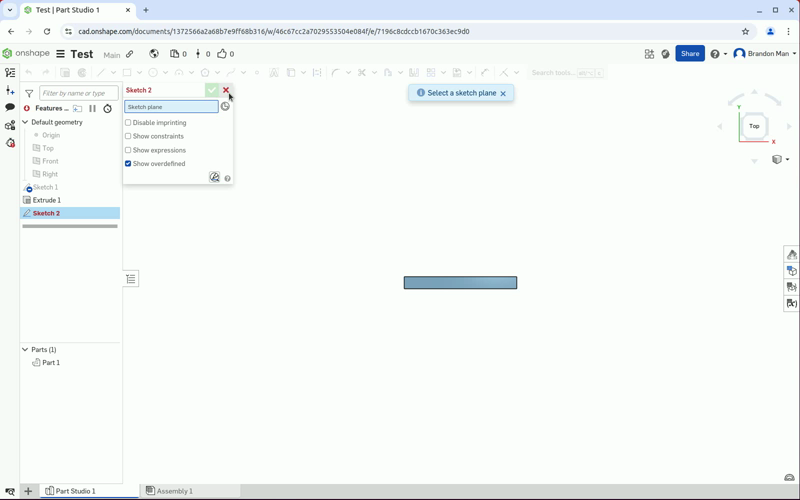
mouse_move(73, 150)
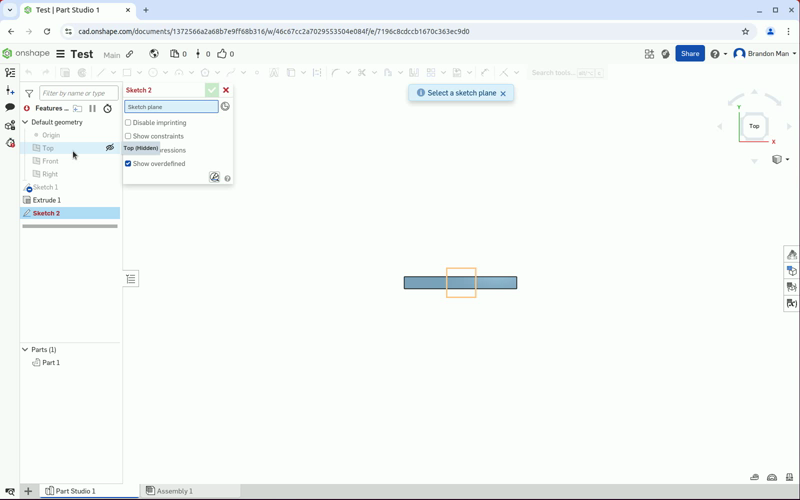
click(73, 150)
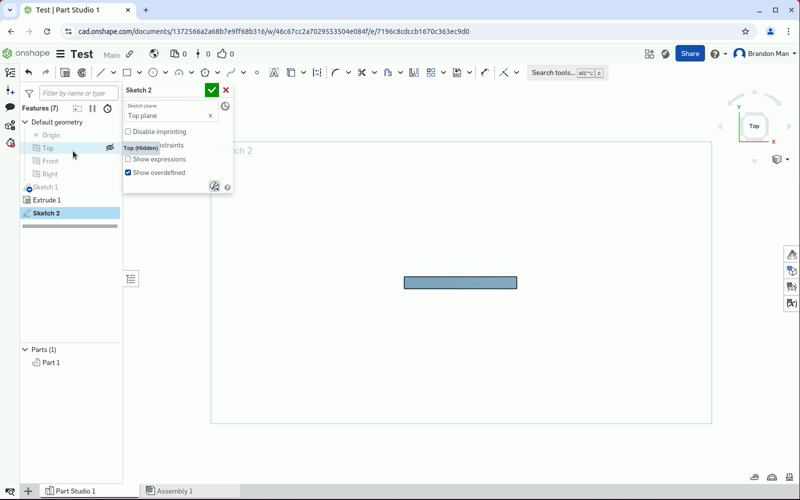
mouse_move(73, 352)
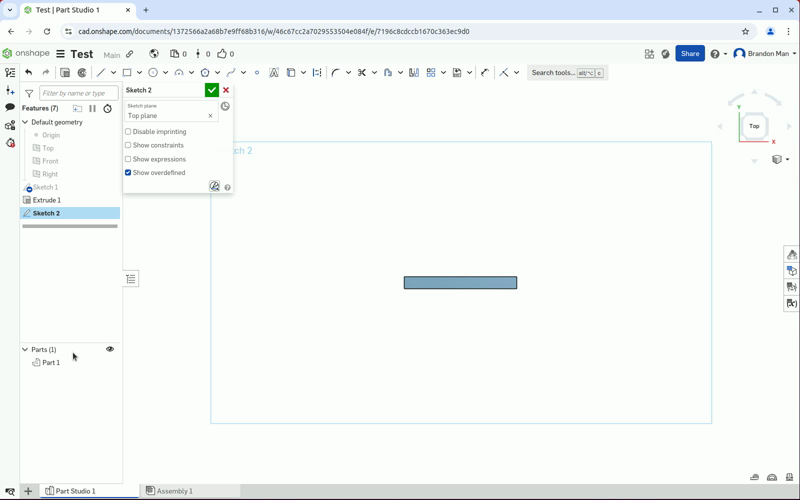
key(y)
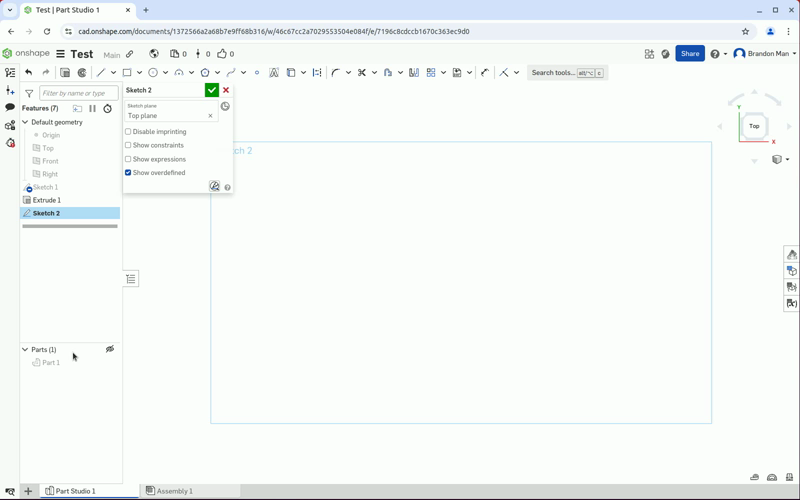
key(c)
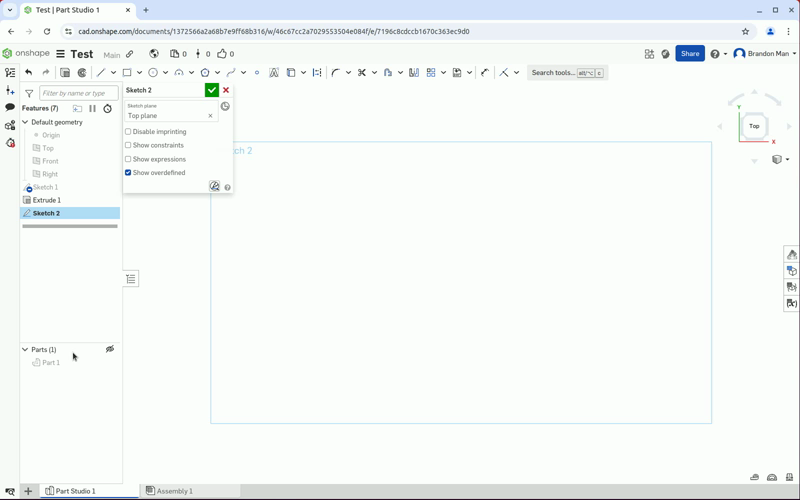
key_down(shift)
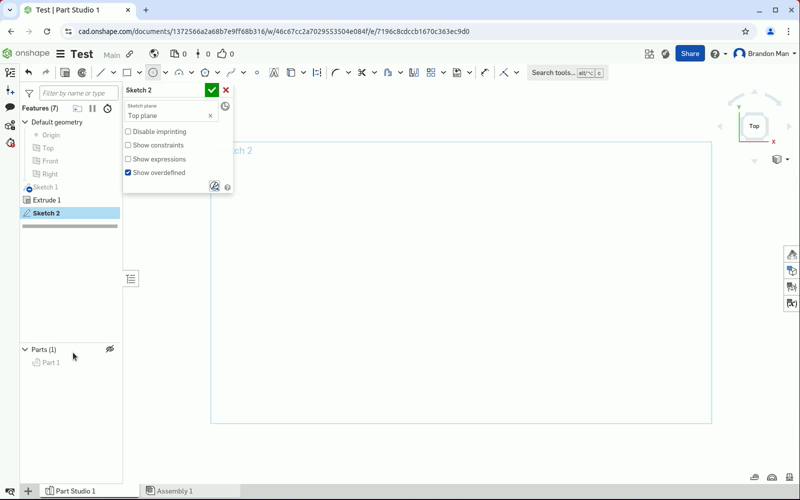
mouse_move(461, 282)
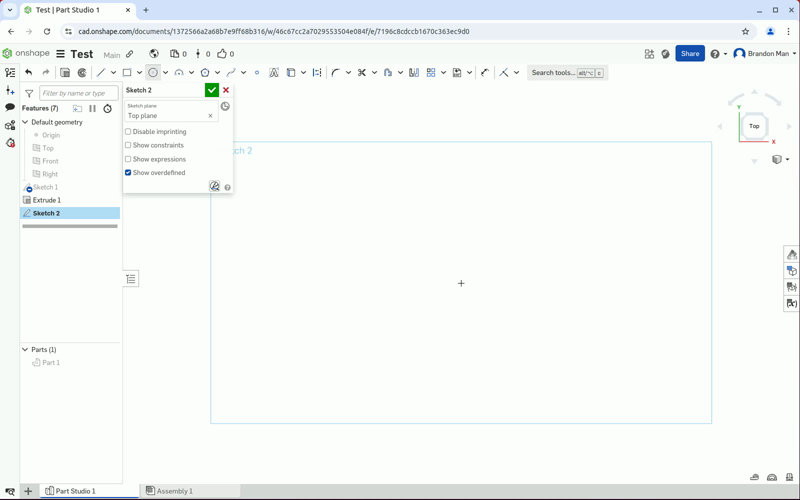
click(461, 282)
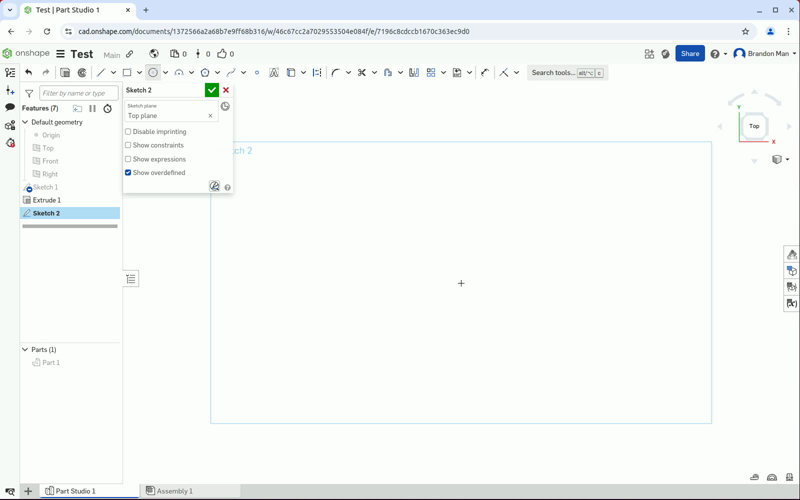
key_up(shift)
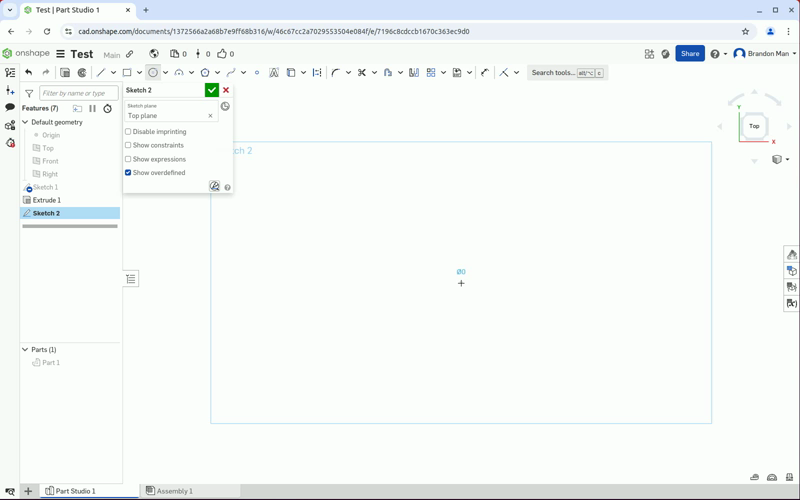
mouse_move(466, 282)
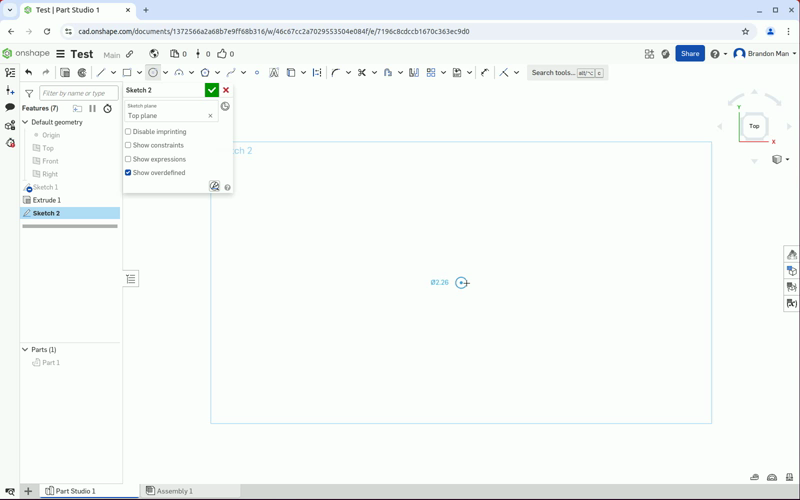
click(466, 282)
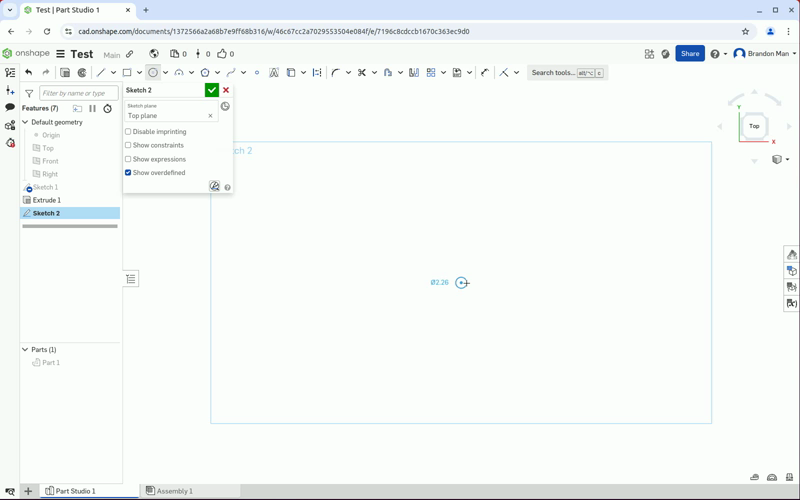
key(esc)
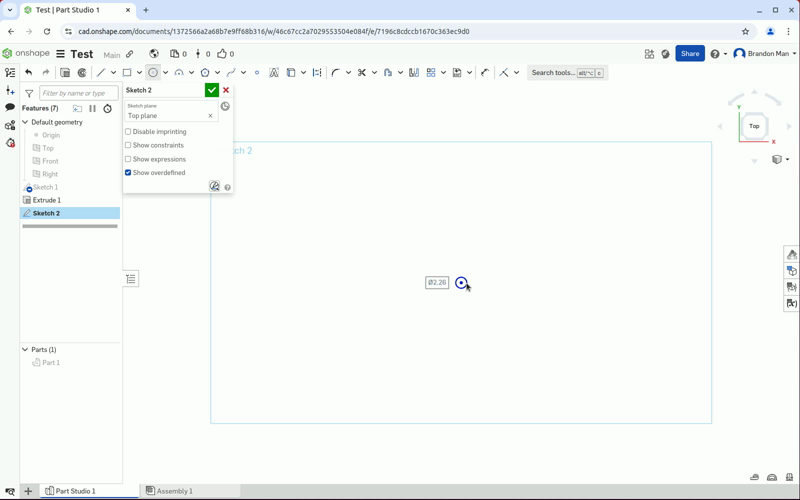
mouse_move(461, 281)
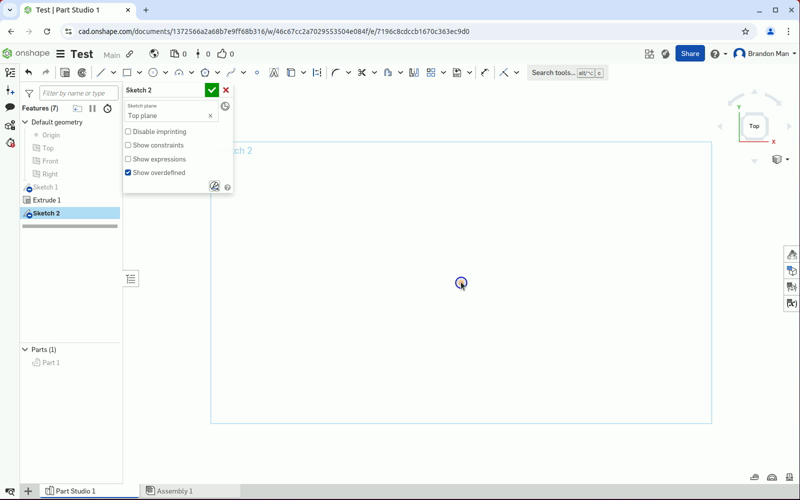
scroll(6)
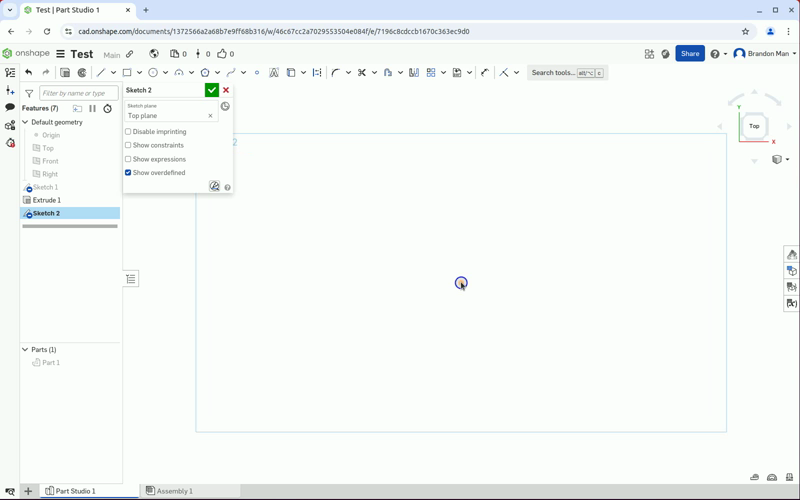
scroll(6)
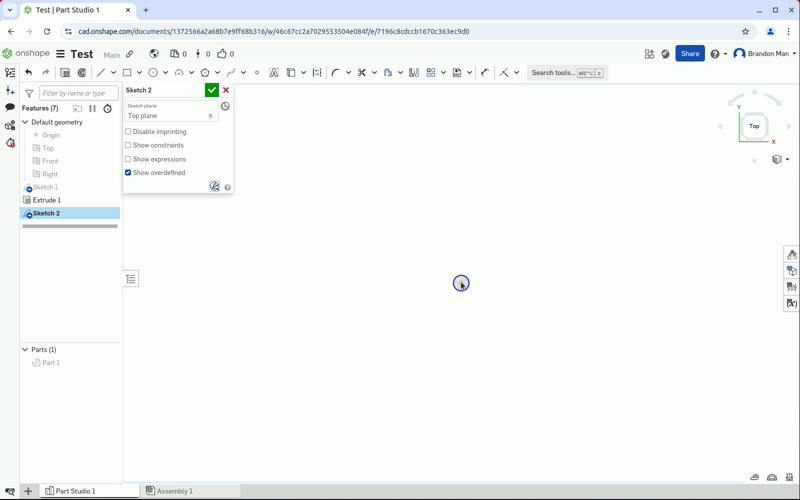
scroll(6)
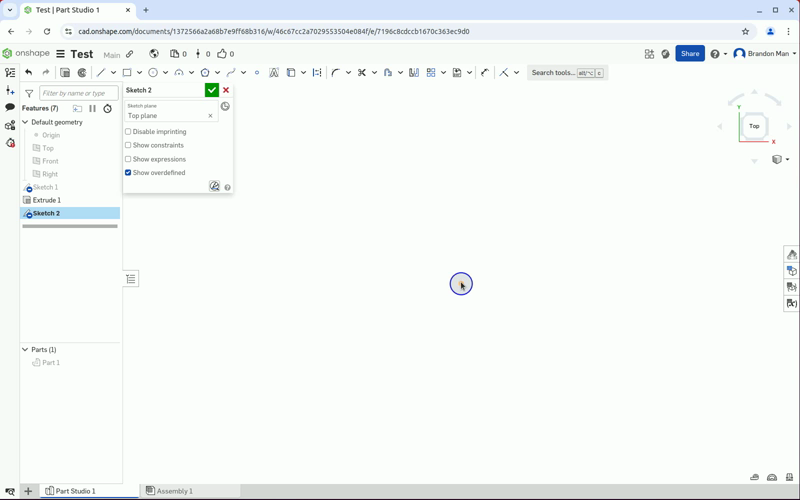
scroll(6)
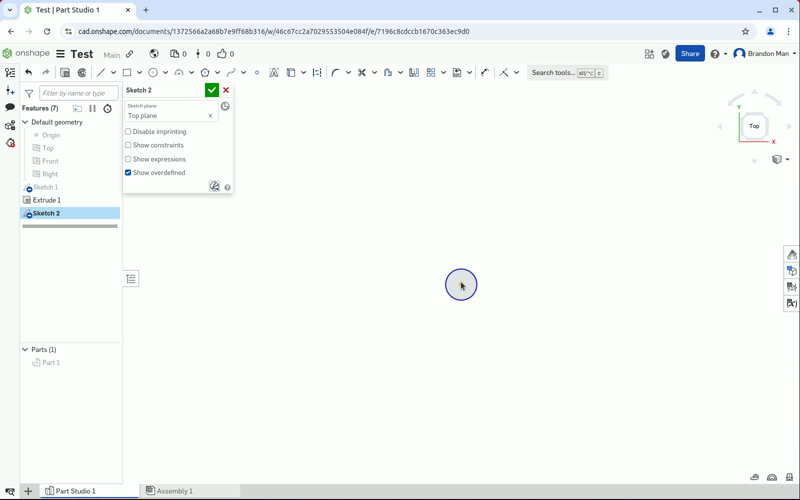
scroll(6)
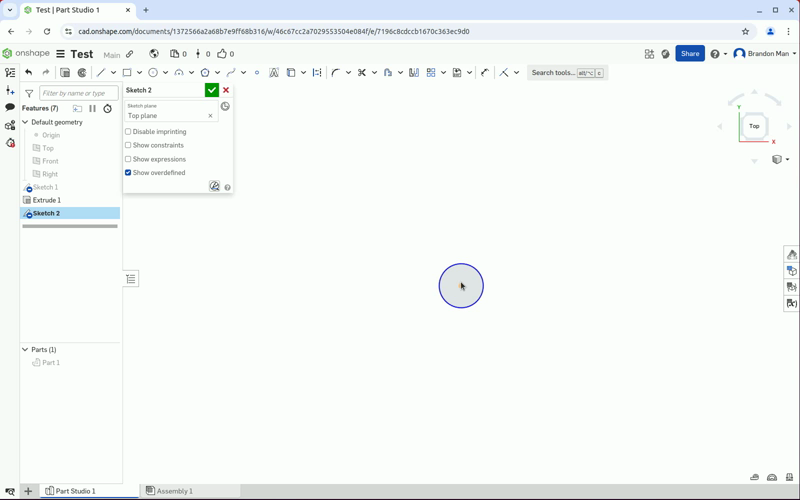
scroll(6)
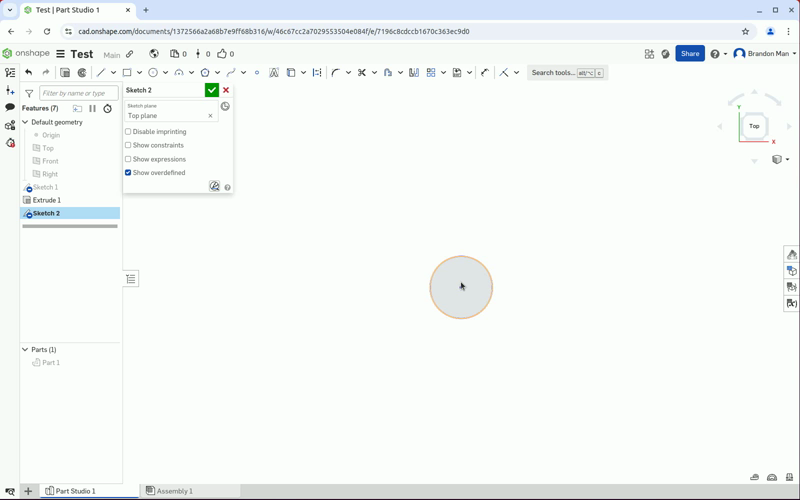
scroll(6)
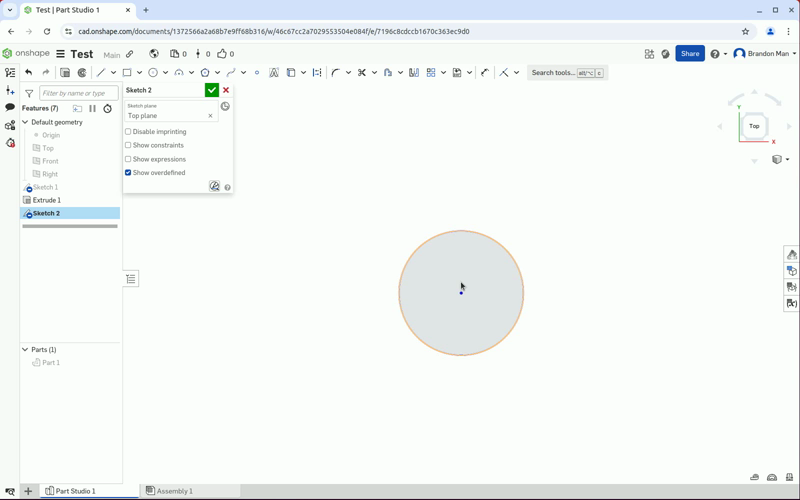
click(461, 281)
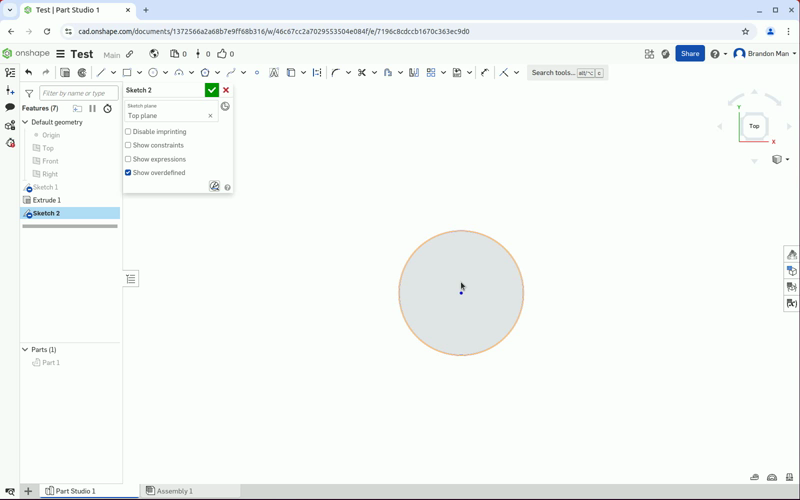
scroll(-6)
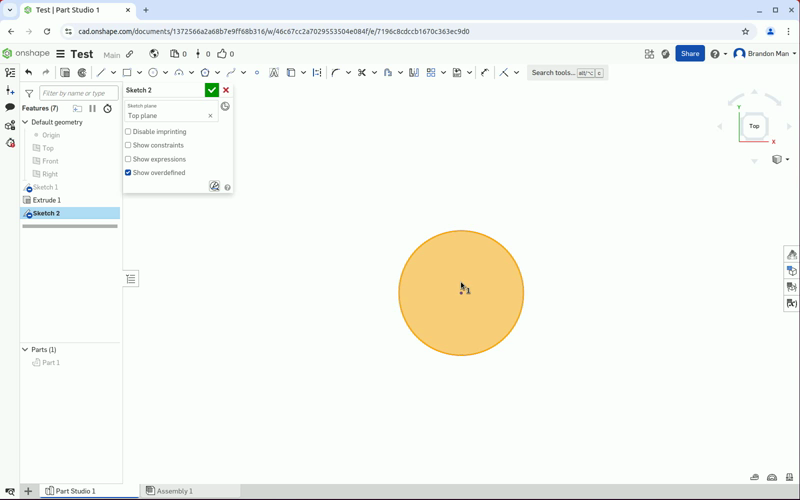
scroll(-6)
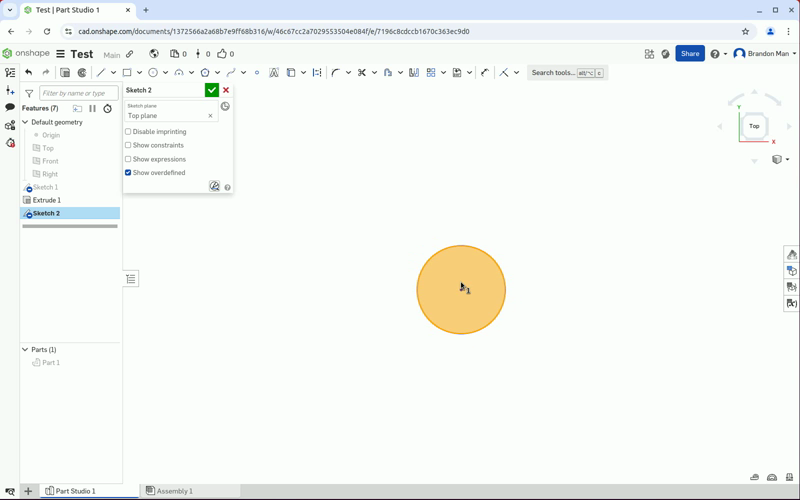
scroll(-6)
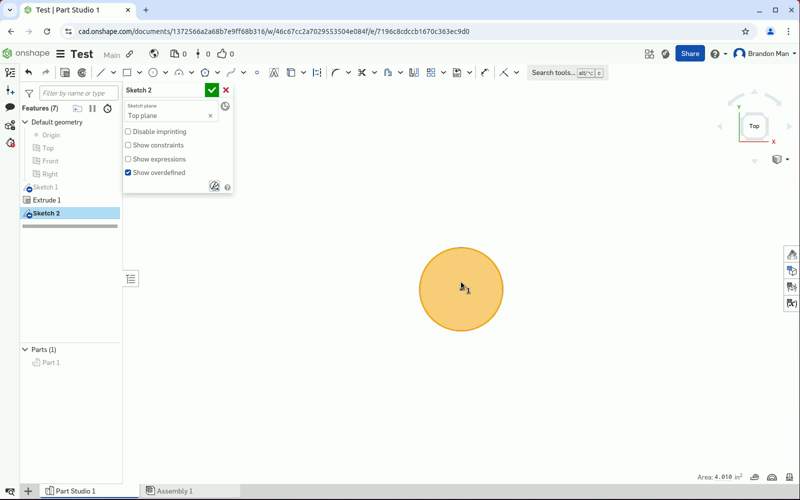
scroll(-6)
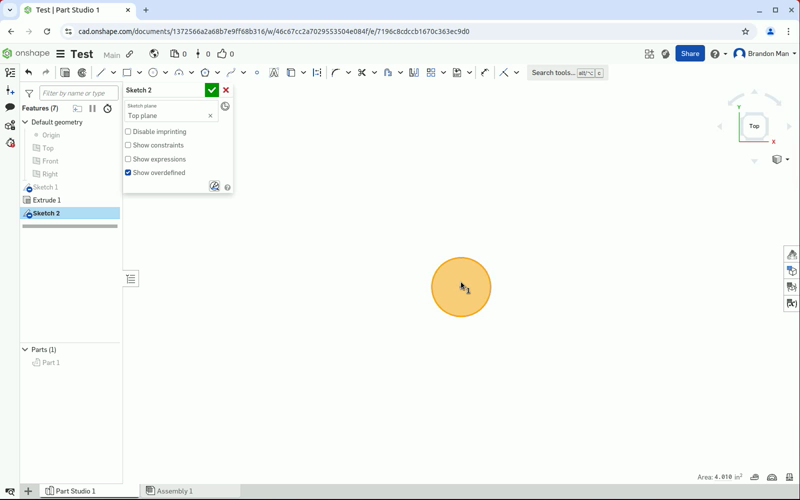
scroll(-6)
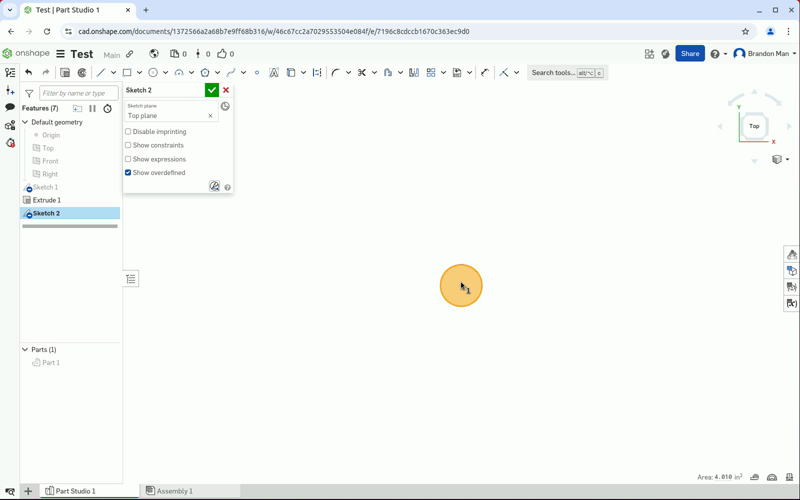
scroll(-6)
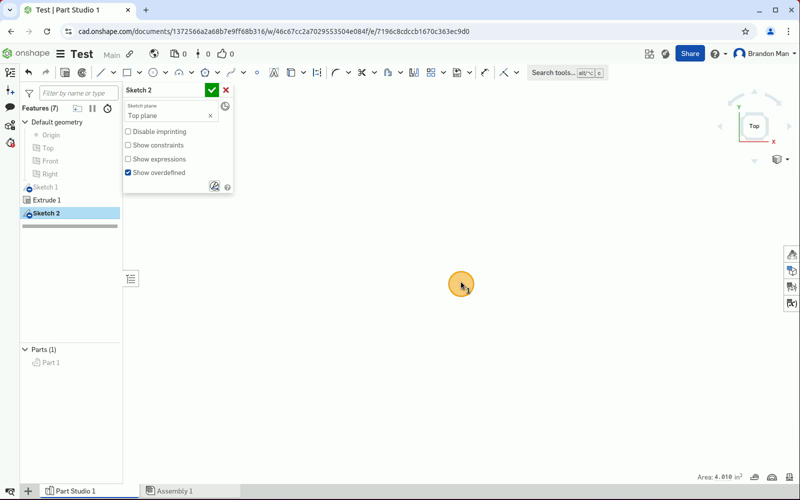
scroll(-6)
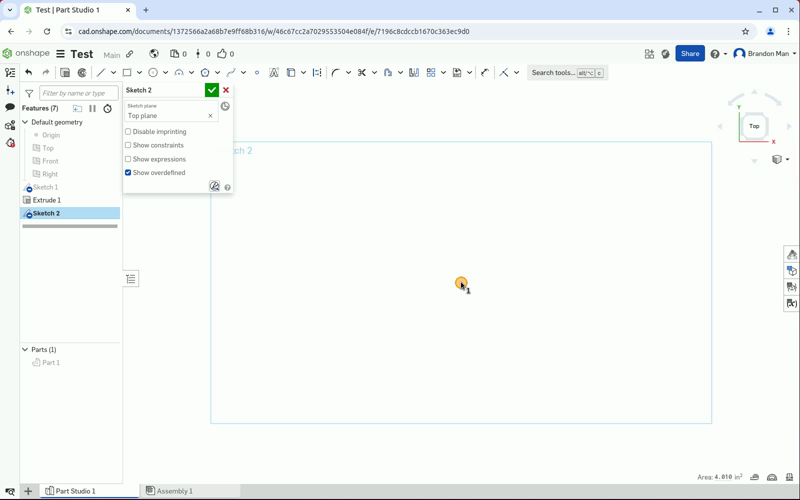
mouse_move(73, 352)
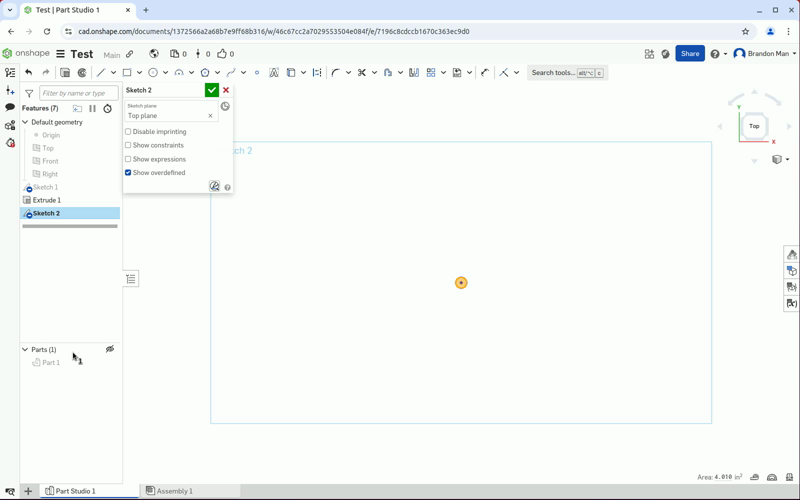
key(shift+y)
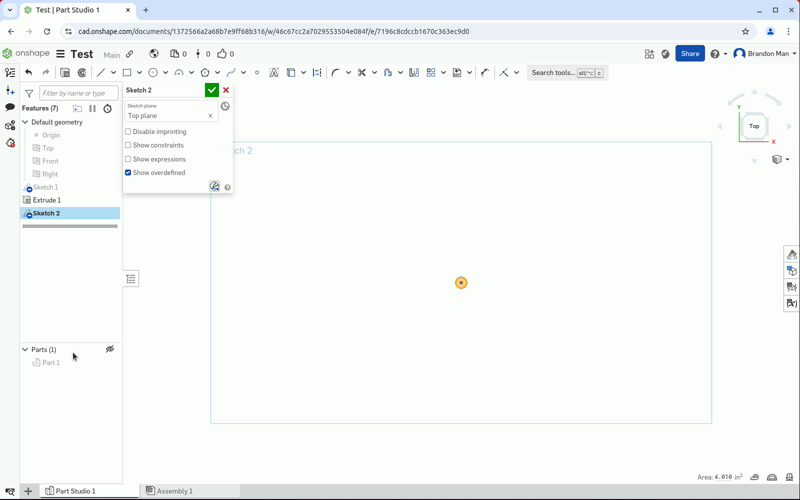
key(shift+e)
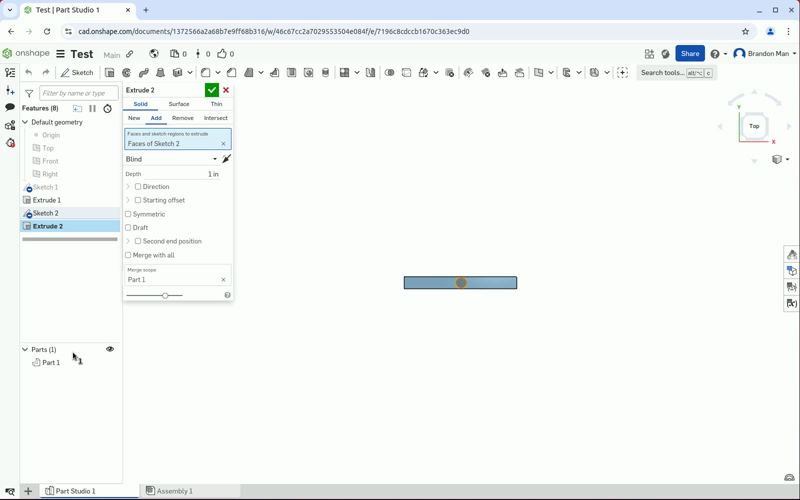
mouse_move(143, 106)
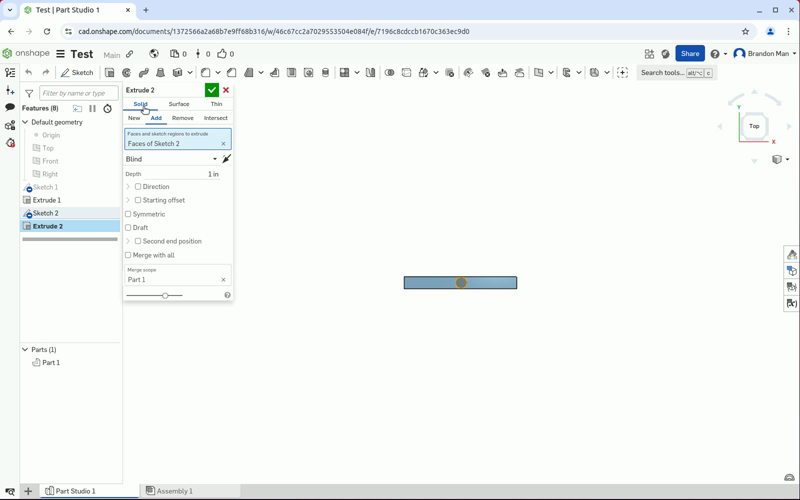
click(143, 106)
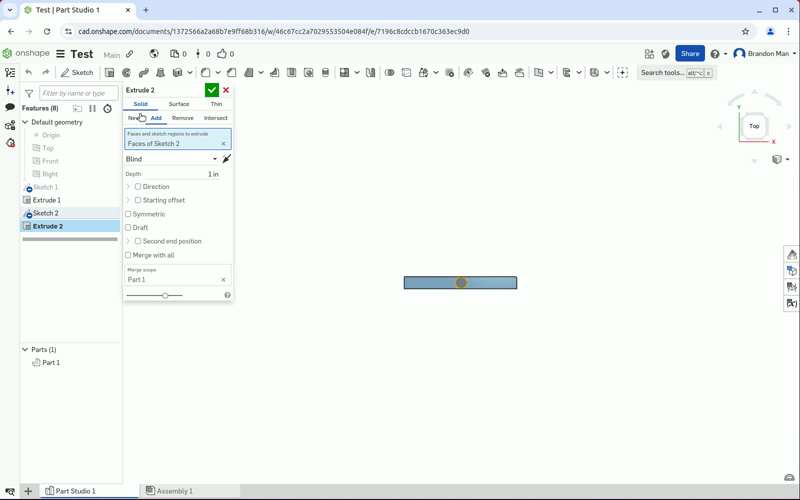
mouse_move(137, 120)
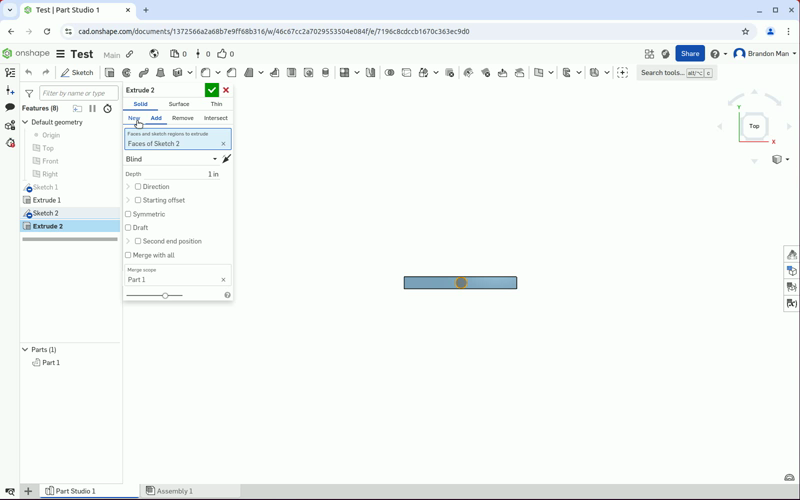
click(137, 120)
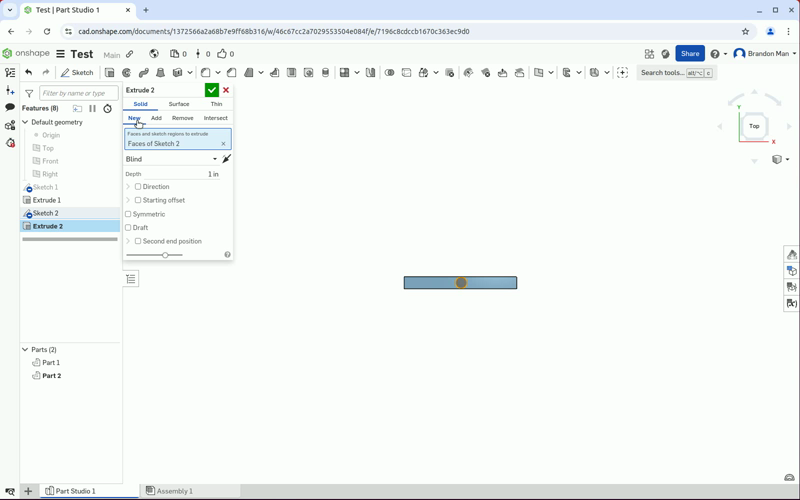
key(tab, 4)
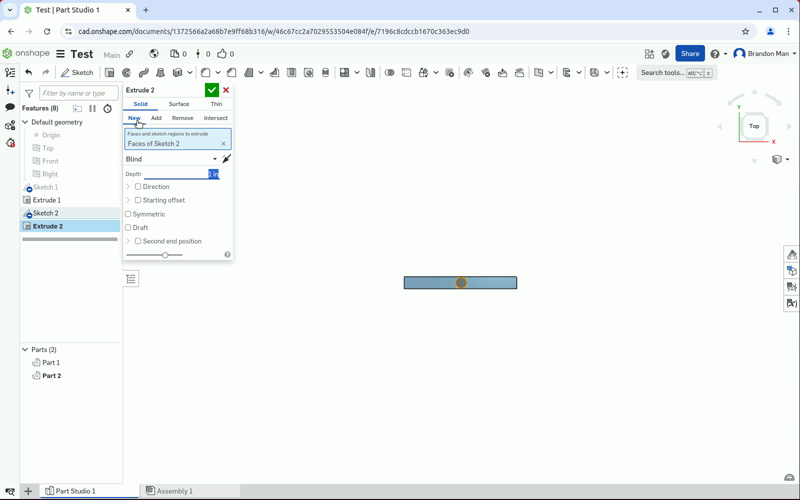
text(23.108)
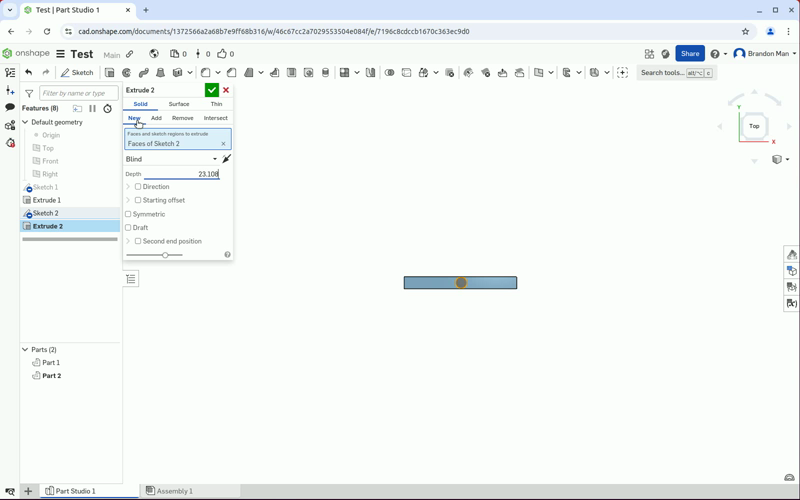
key(enter)
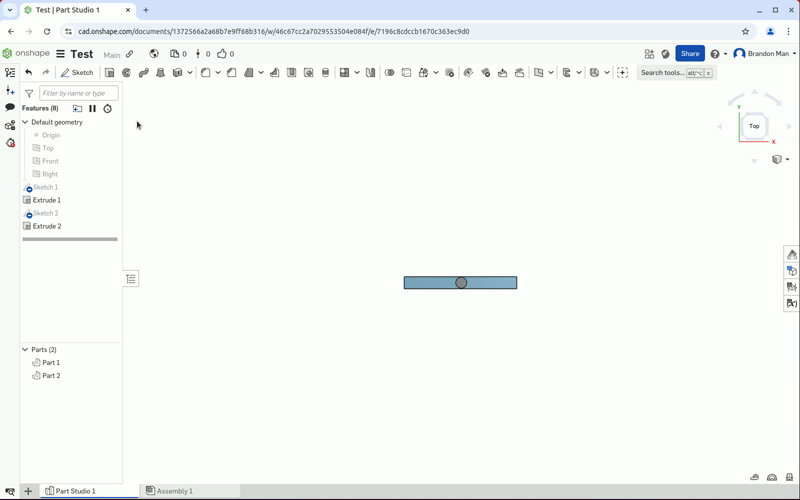
key(shift+h)
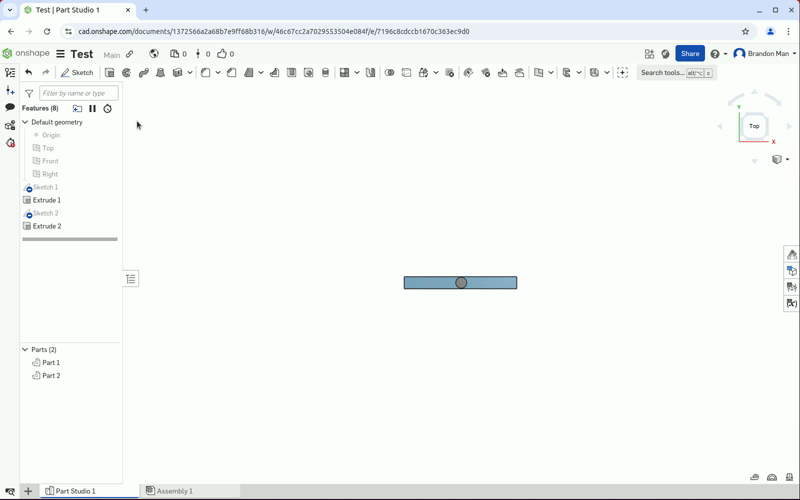
key(shift+h)
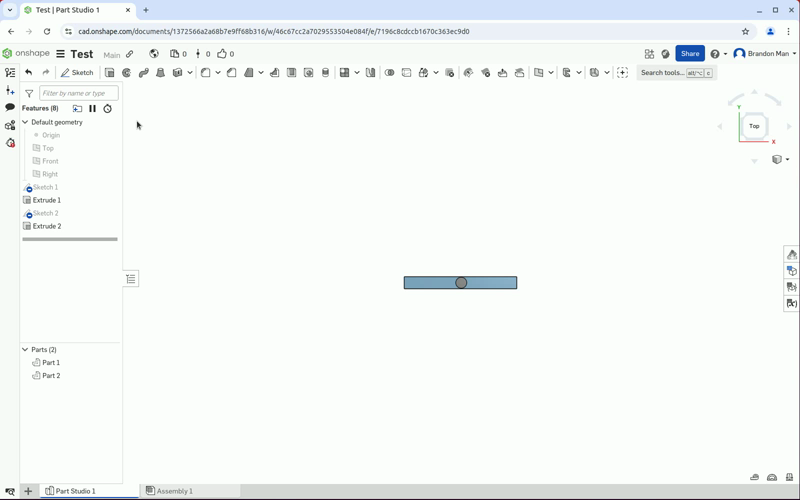
mouse_move(73, 189)
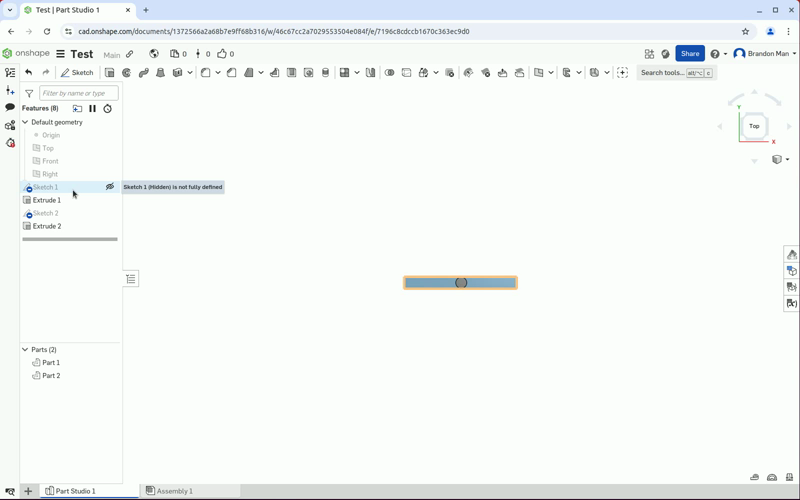
click(73, 189)
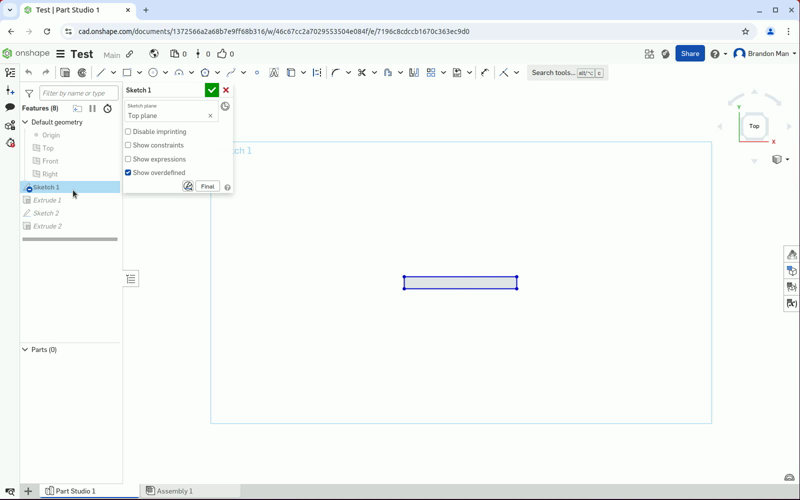
mouse_move(229, 92)
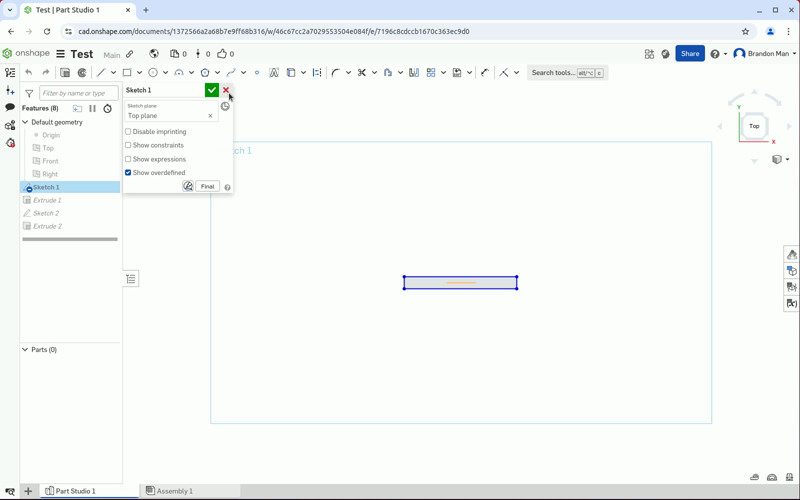
click(229, 92)
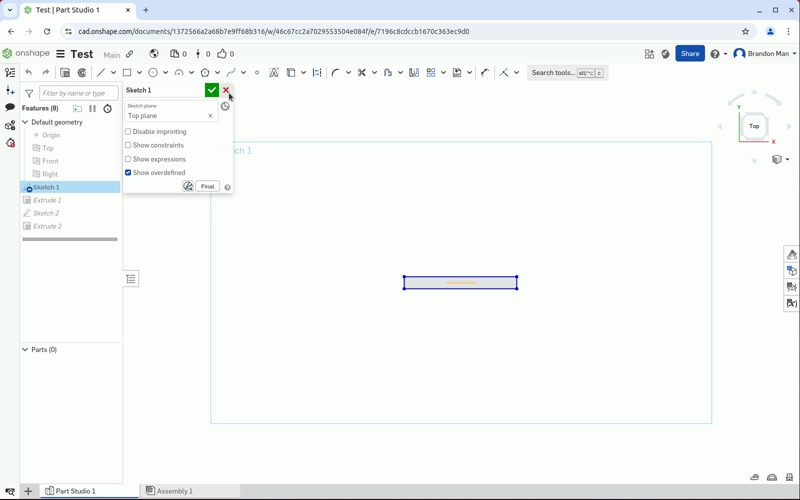
key(shift+s)
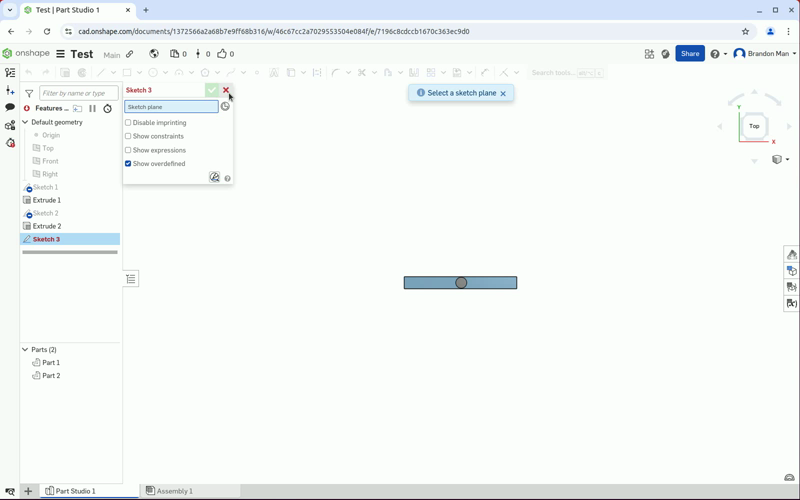
mouse_move(73, 150)
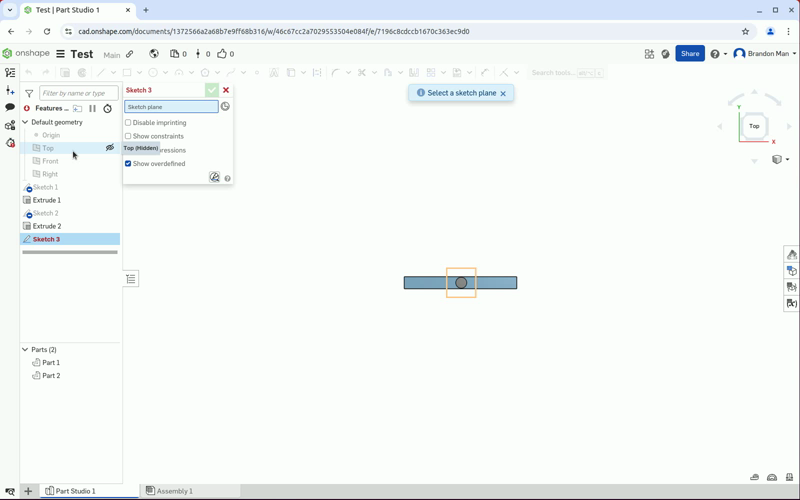
click(73, 150)
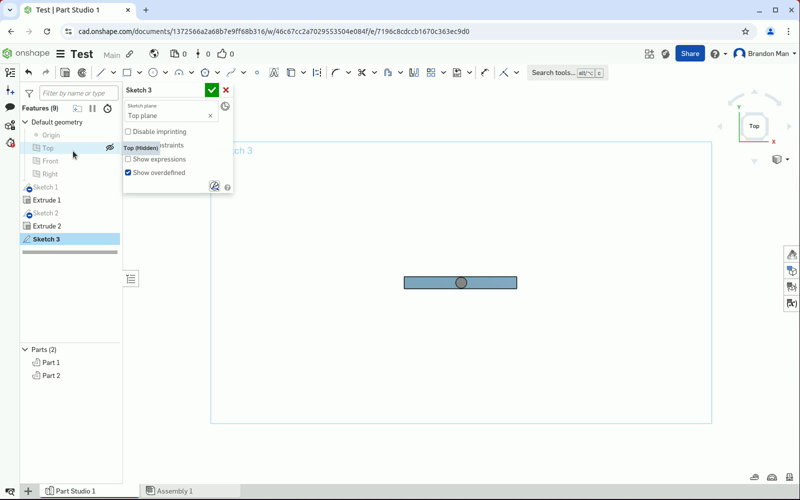
mouse_move(73, 352)
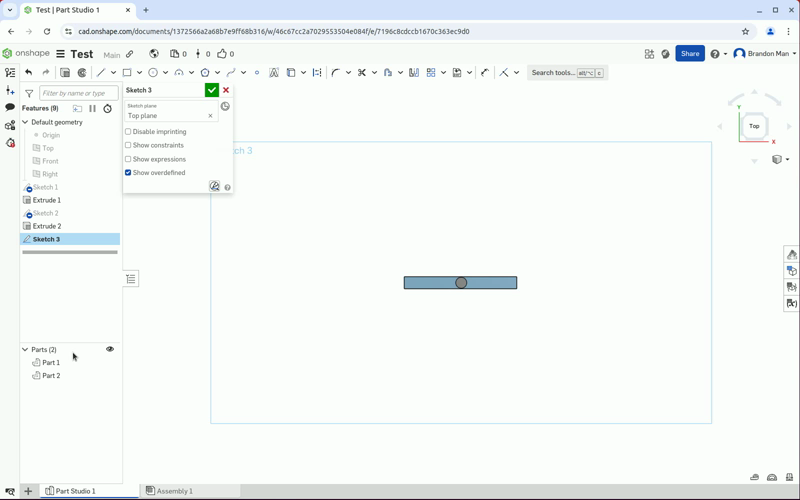
key(y)
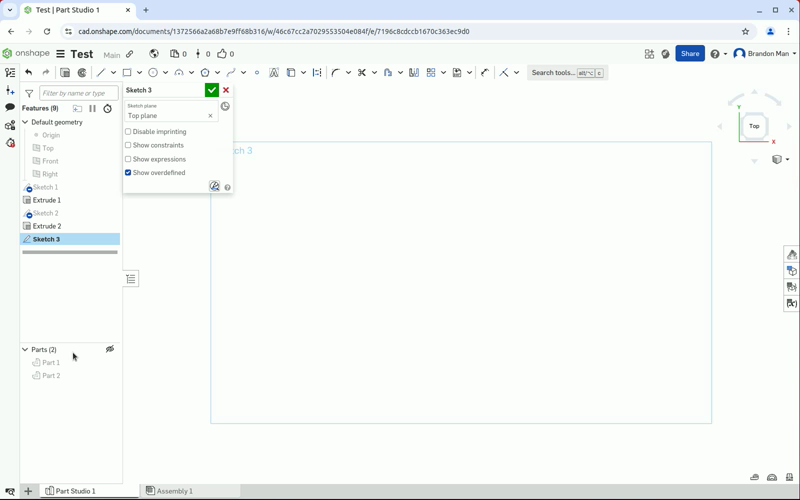
key(c)
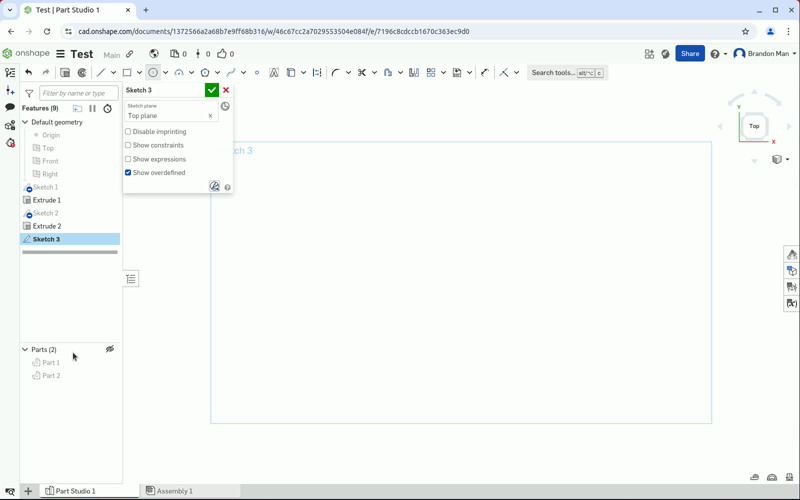
key_down(shift)
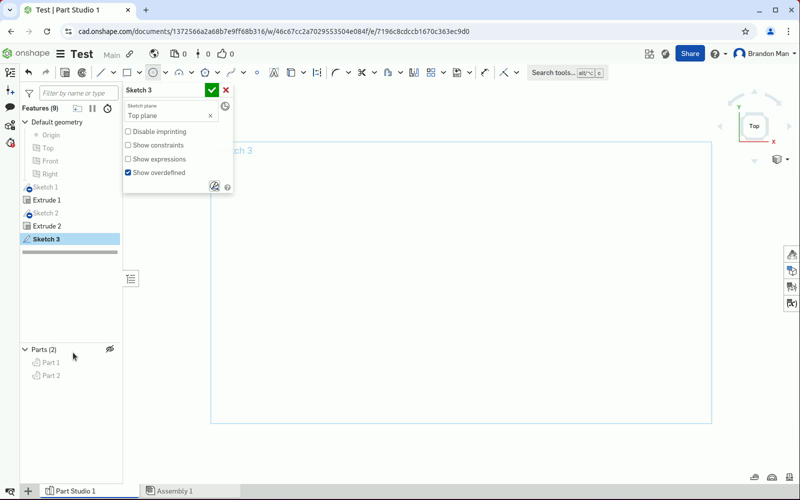
mouse_move(479, 282)
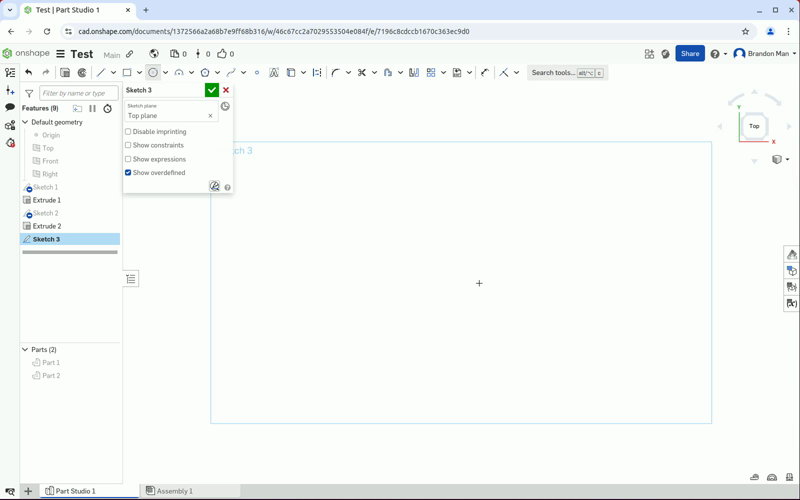
click(479, 282)
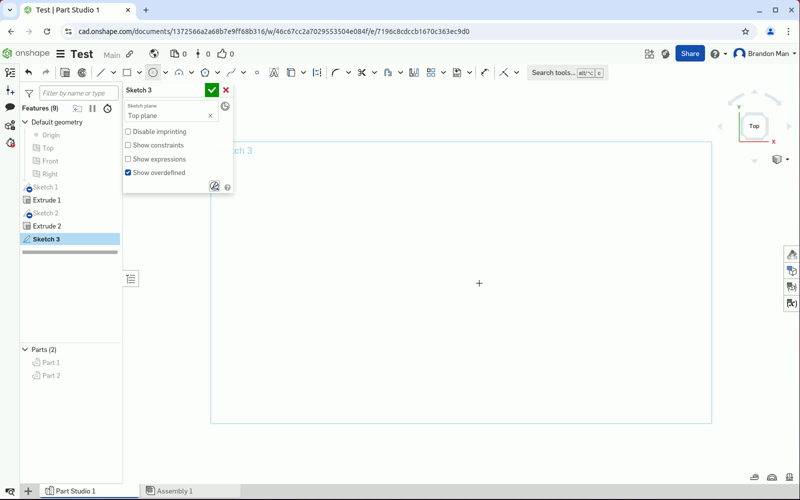
key_up(shift)
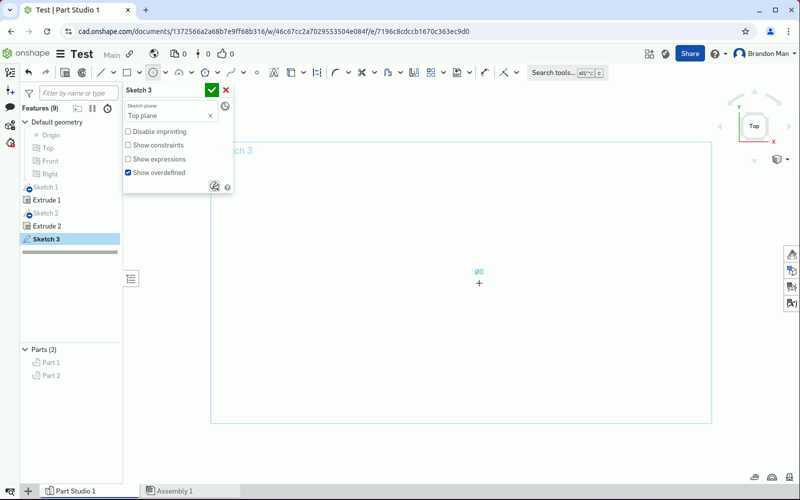
mouse_move(484, 282)
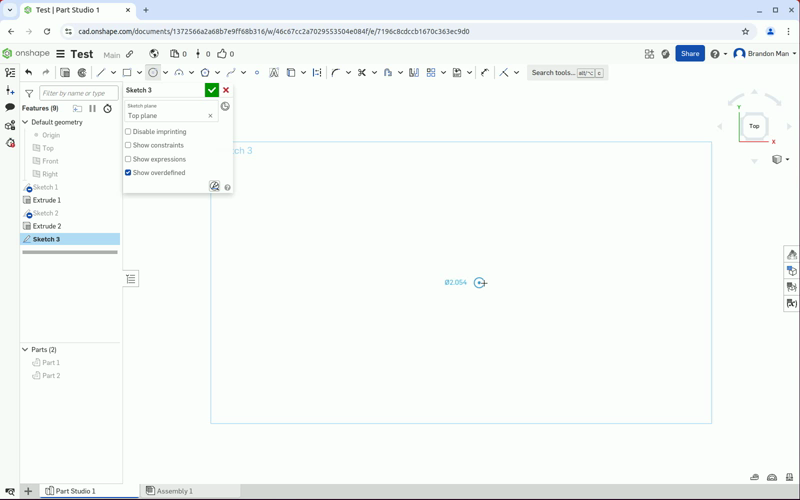
click(484, 282)
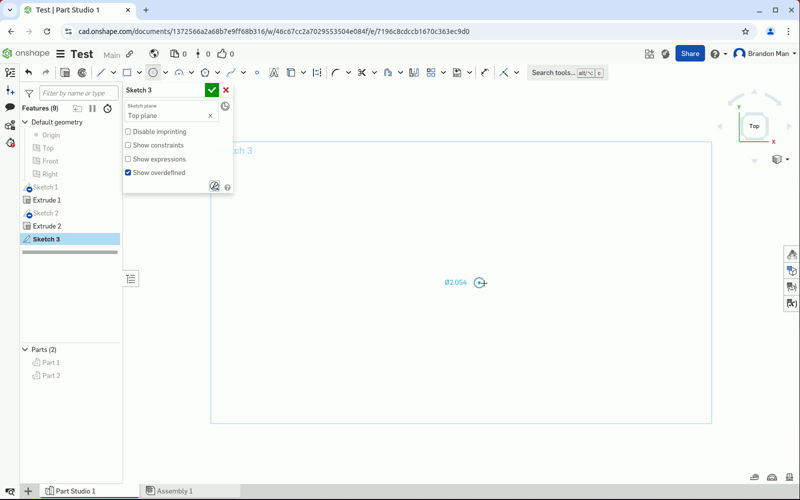
key(esc)
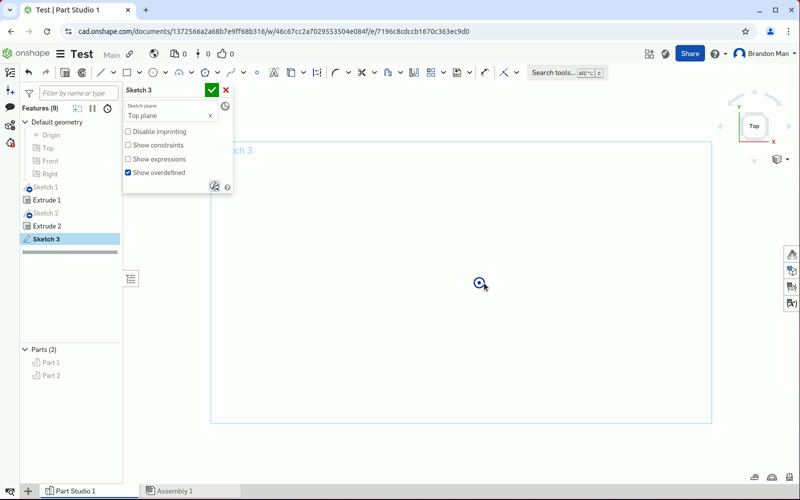
mouse_move(482, 285)
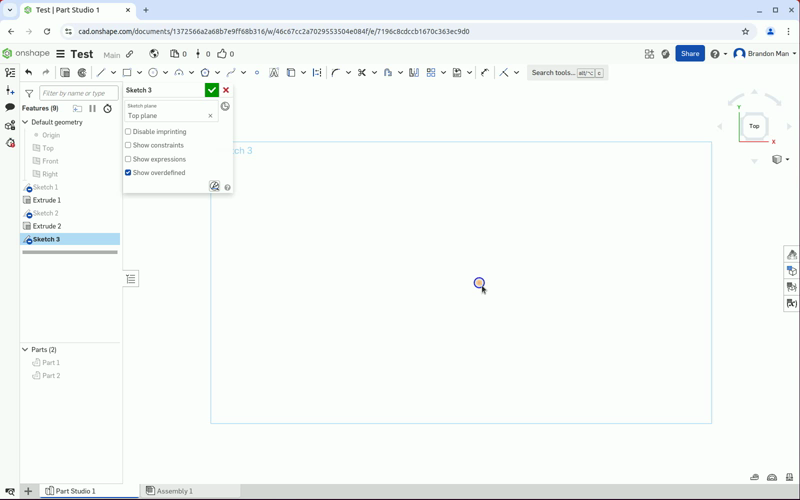
scroll(6)
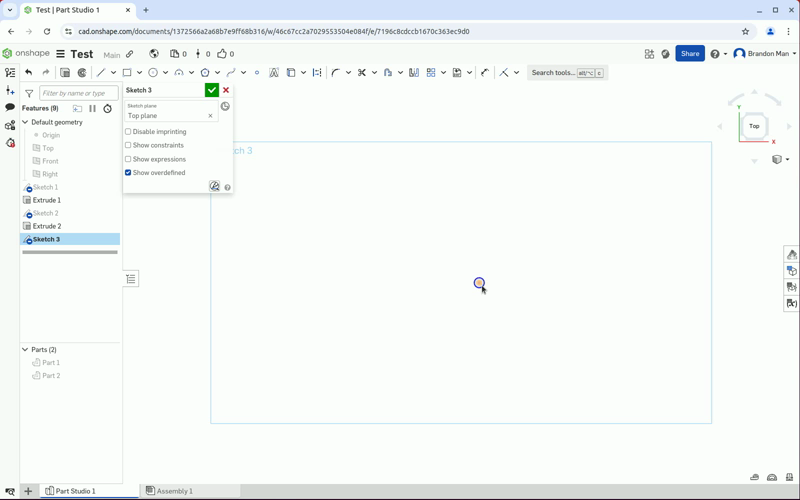
scroll(6)
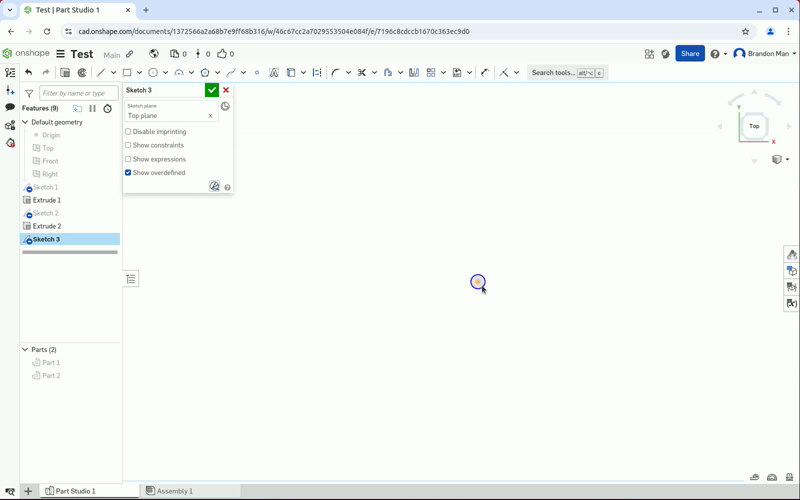
scroll(6)
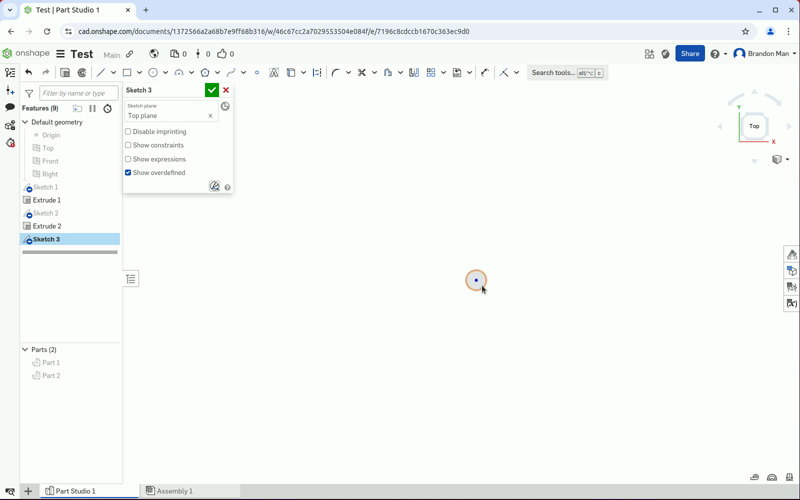
scroll(6)
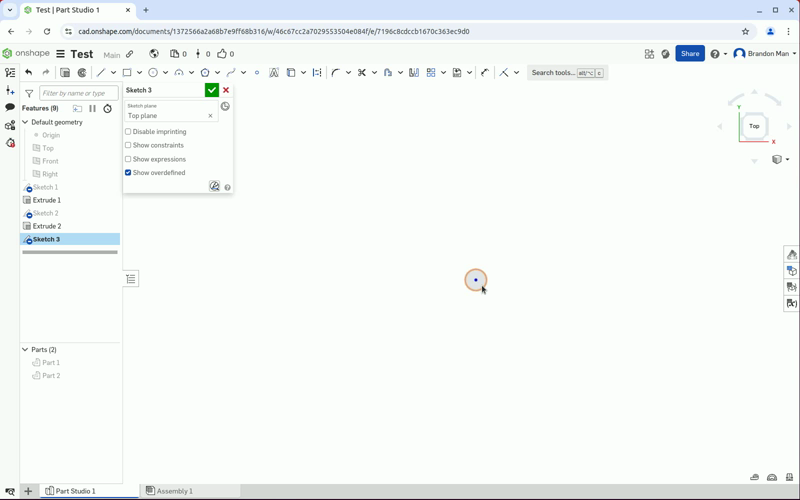
scroll(6)
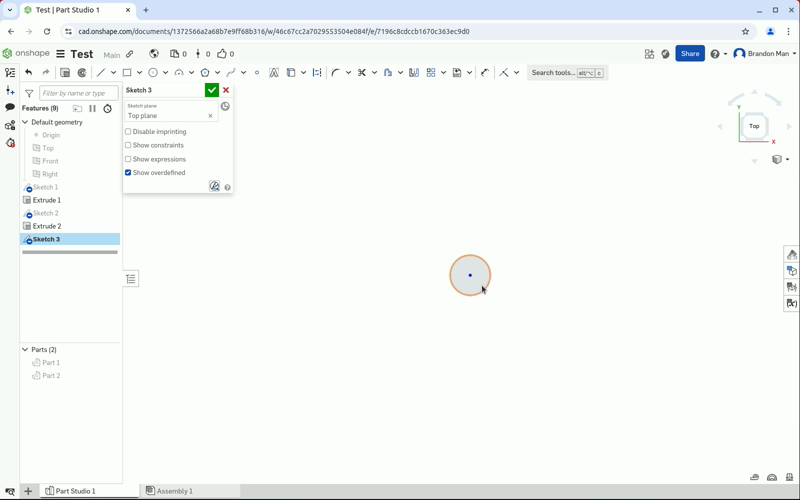
scroll(6)
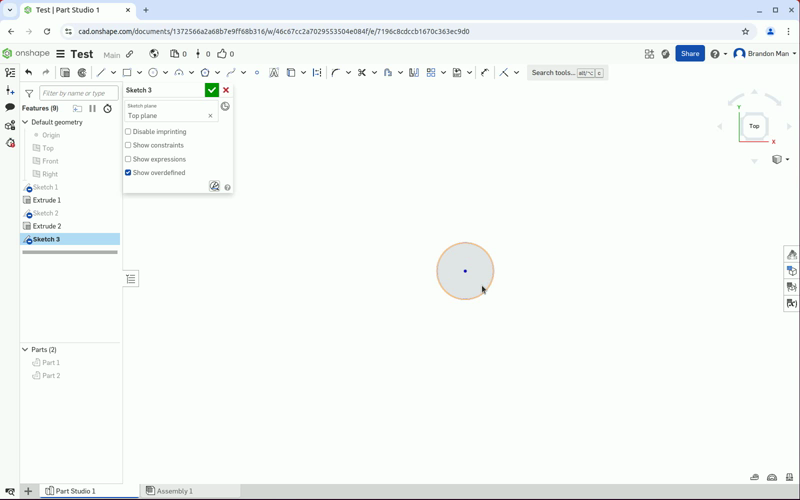
scroll(6)
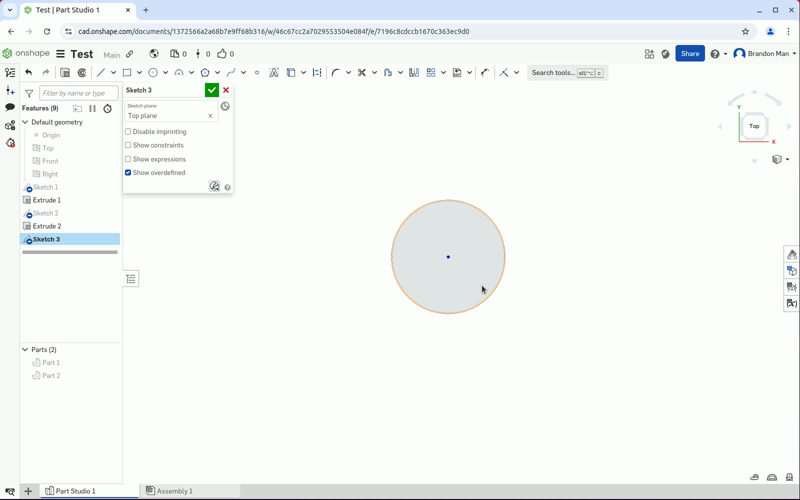
click(482, 285)
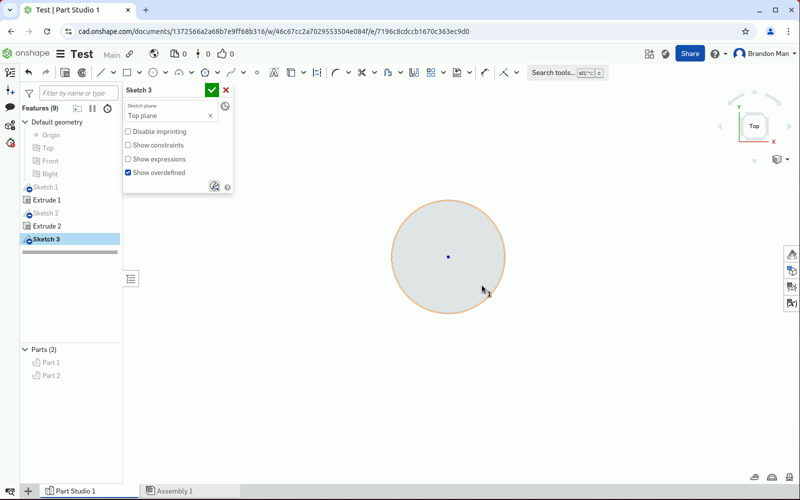
scroll(-6)
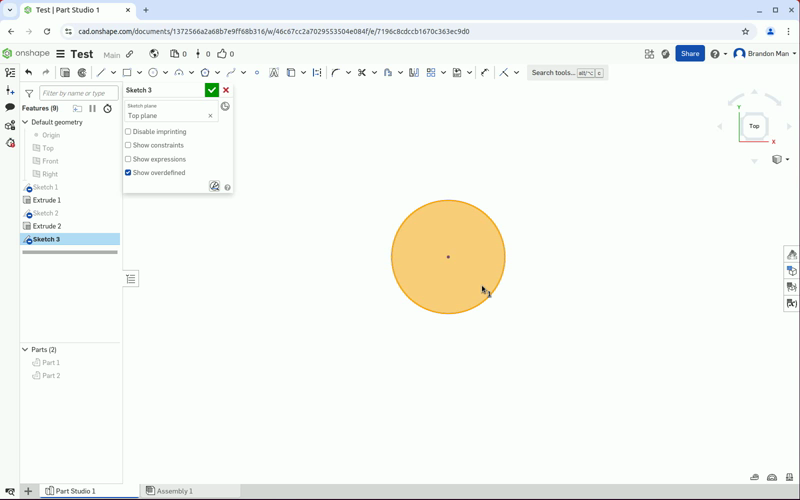
scroll(-6)
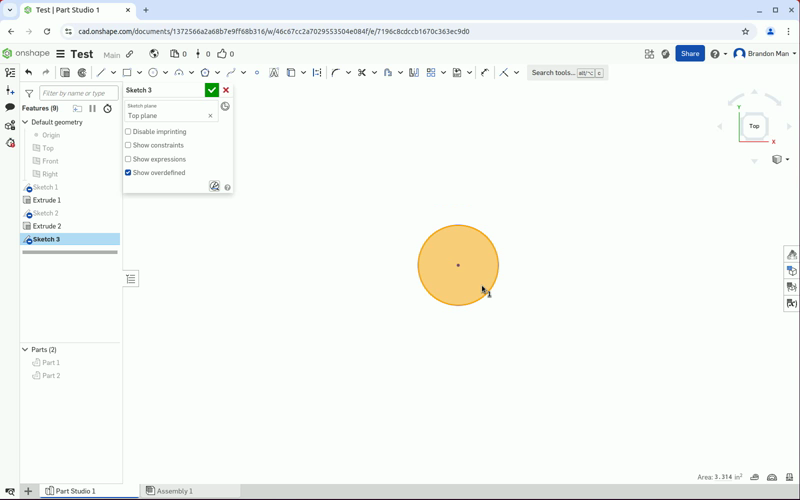
scroll(-6)
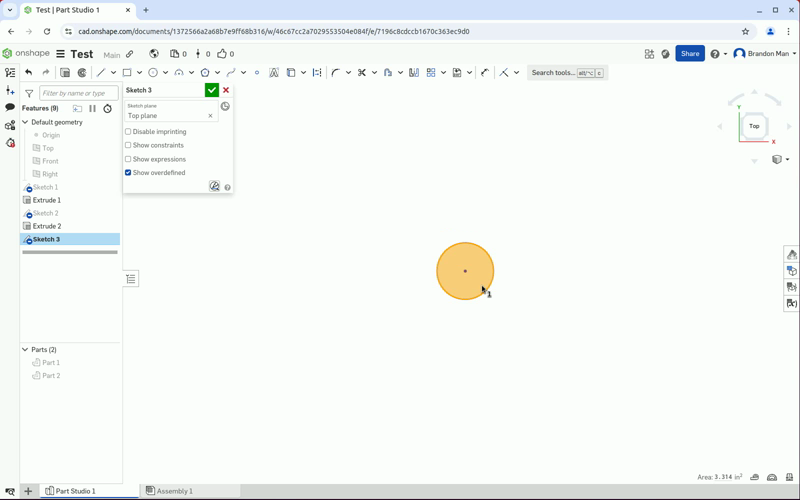
scroll(-6)
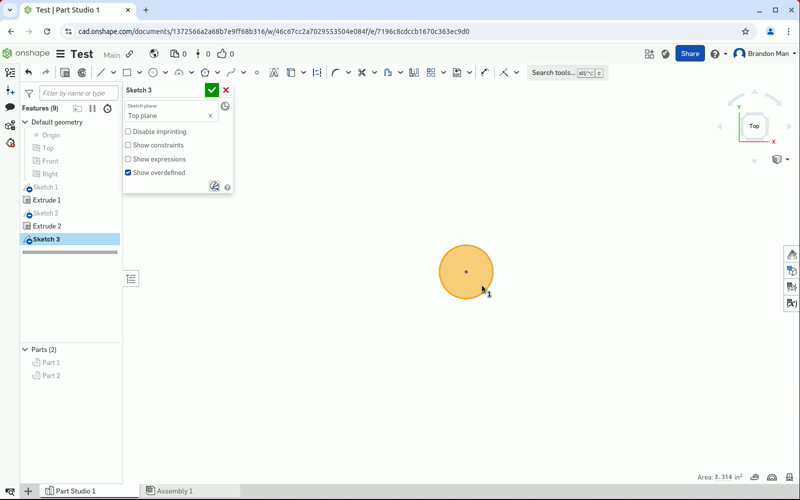
scroll(-6)
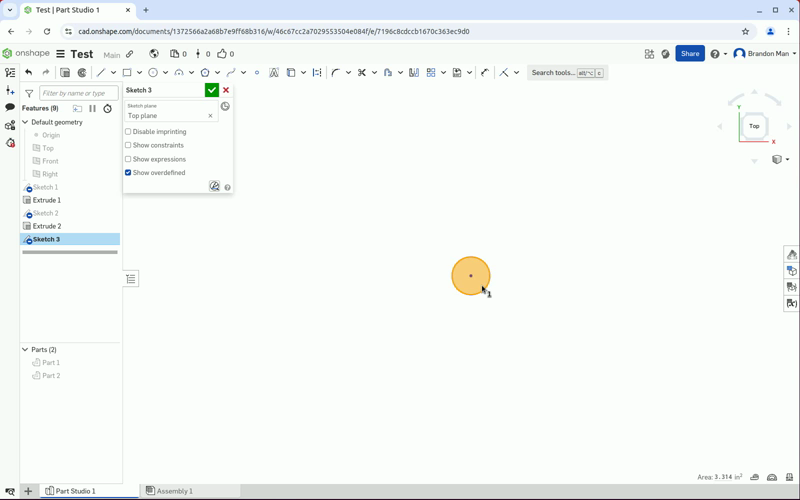
scroll(-6)
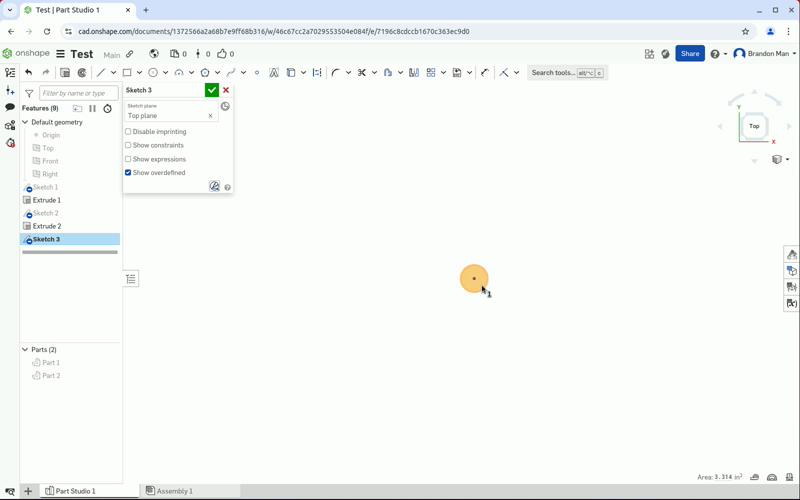
scroll(-6)
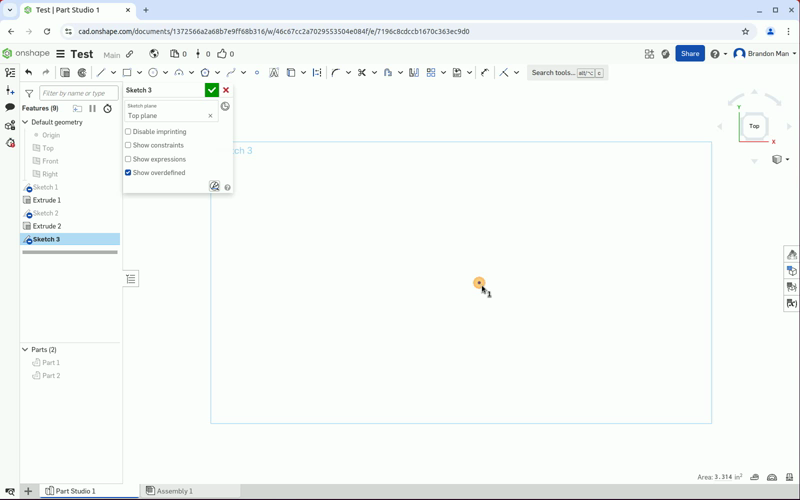
mouse_move(73, 352)
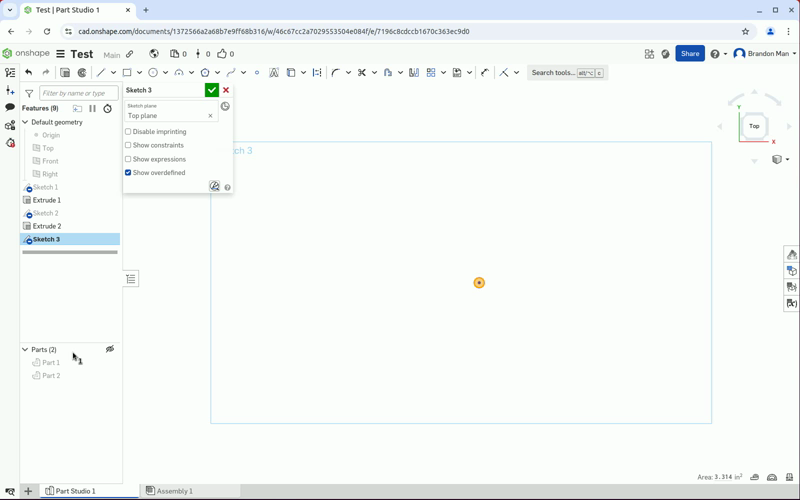
key(shift+y)
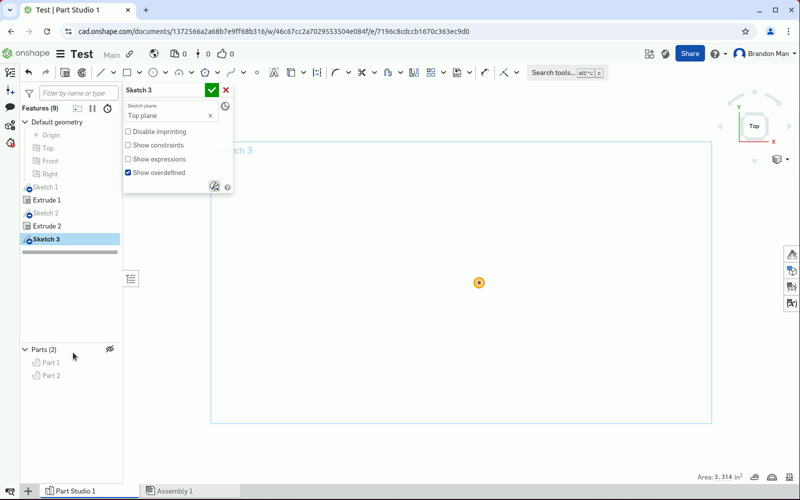
key(shift+e)
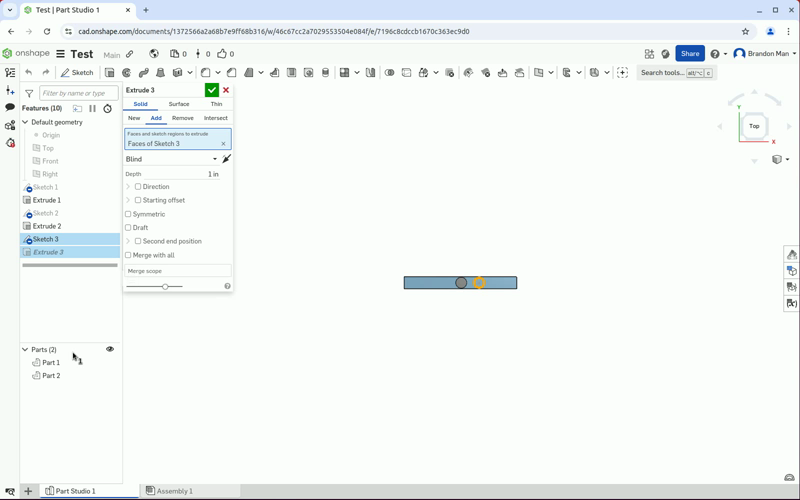
mouse_move(143, 106)
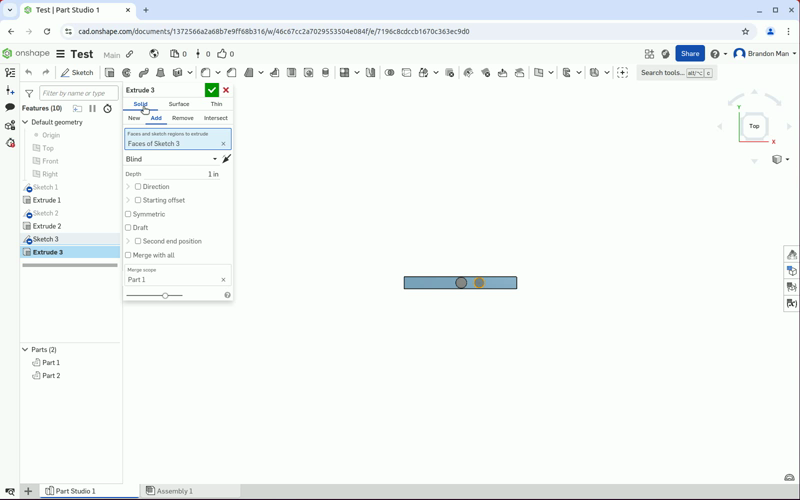
click(143, 106)
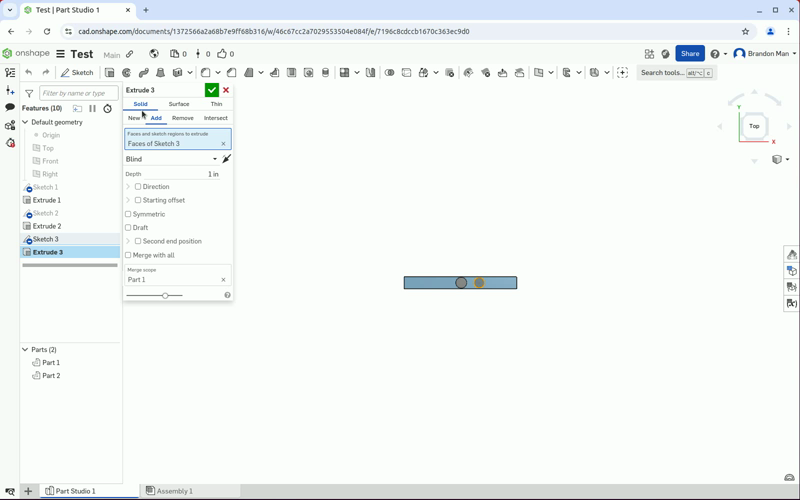
mouse_move(137, 120)
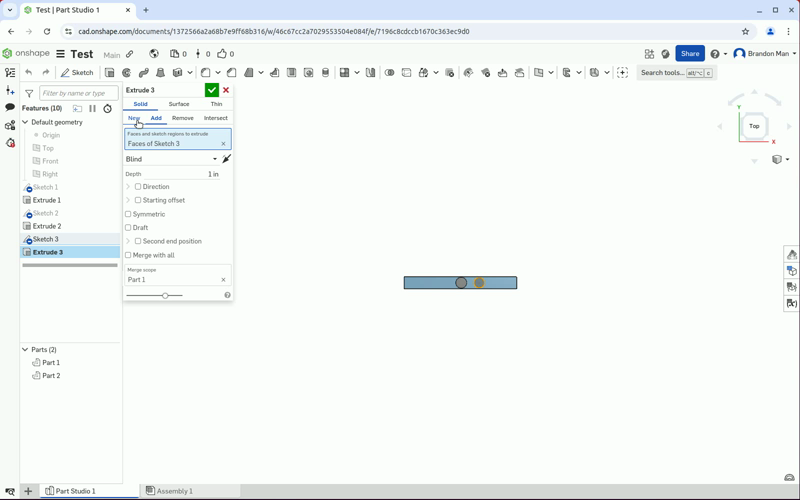
click(137, 120)
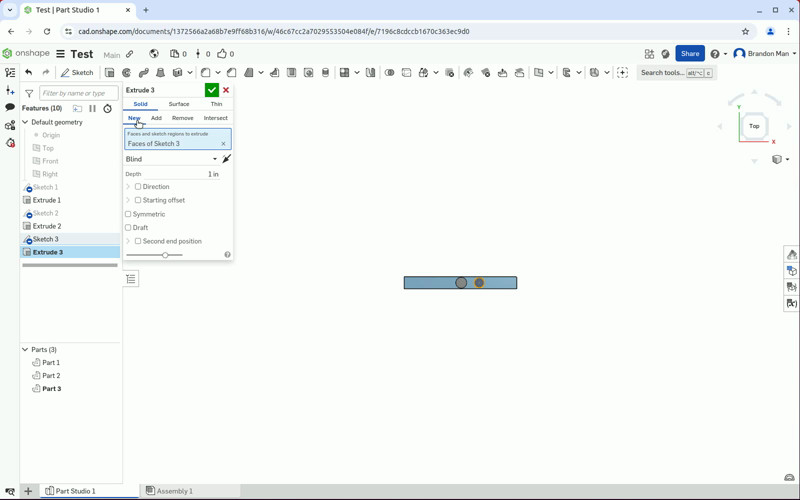
key(tab, 4)
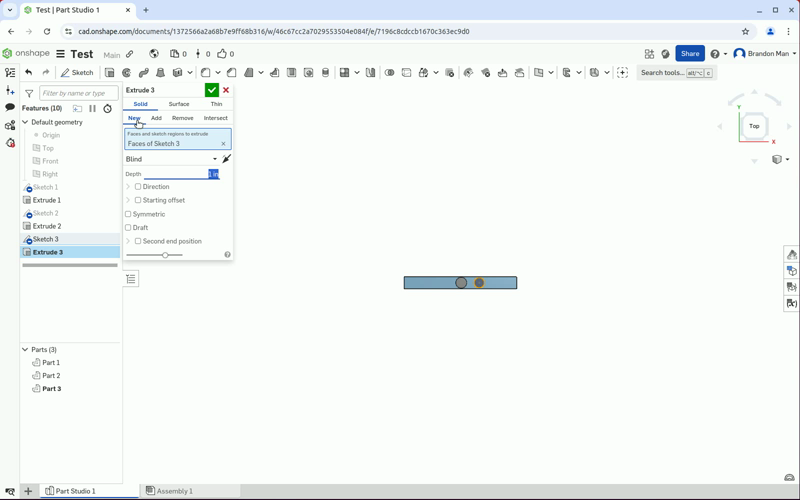
text(23.108)
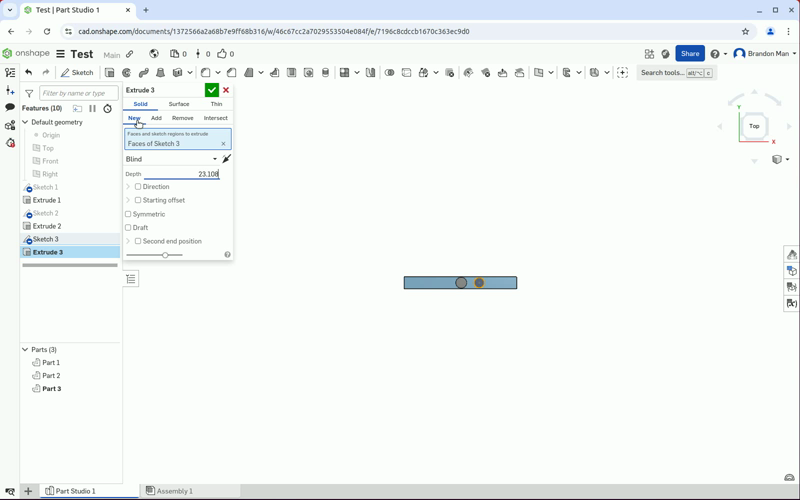
key(enter)
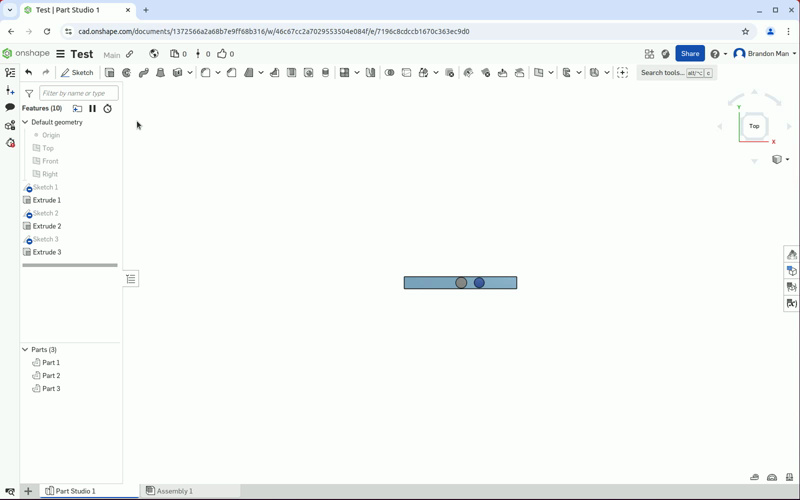
key(shift+h)
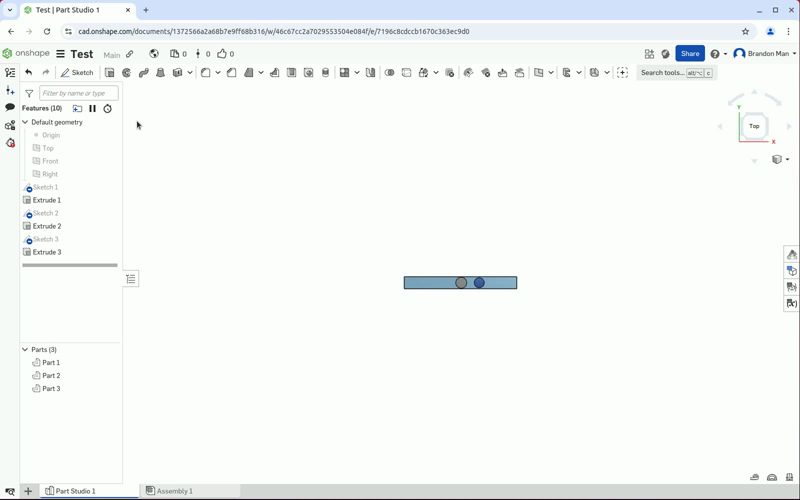
key(shift+h)
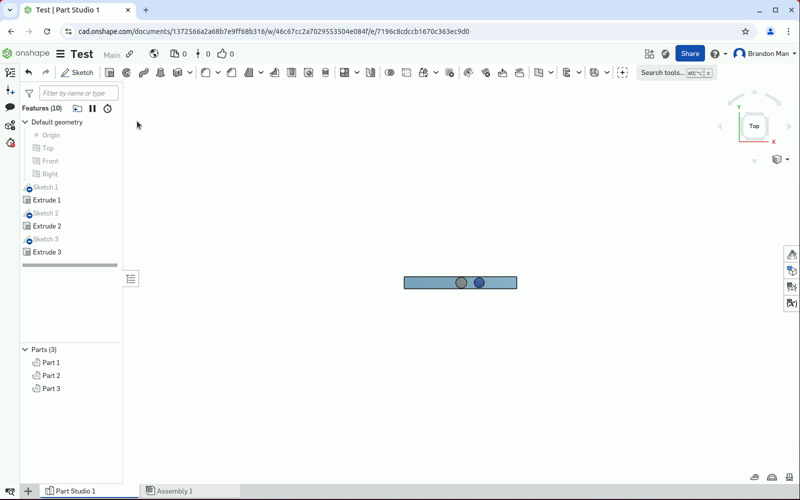
mouse_move(73, 189)
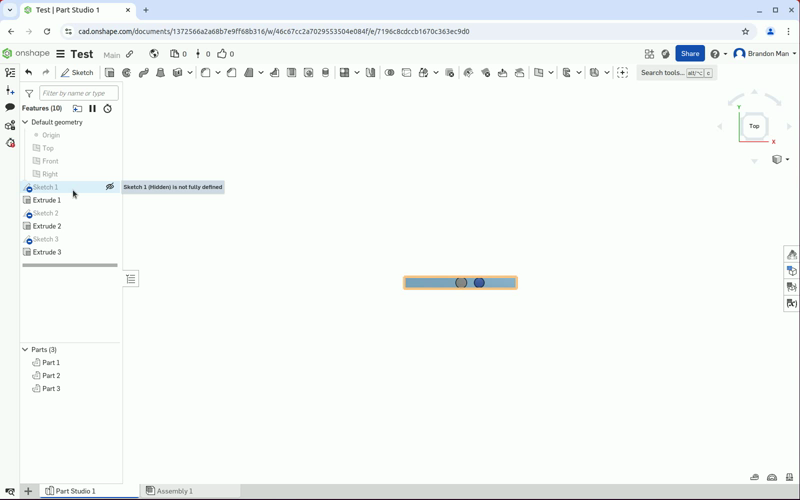
click(73, 189)
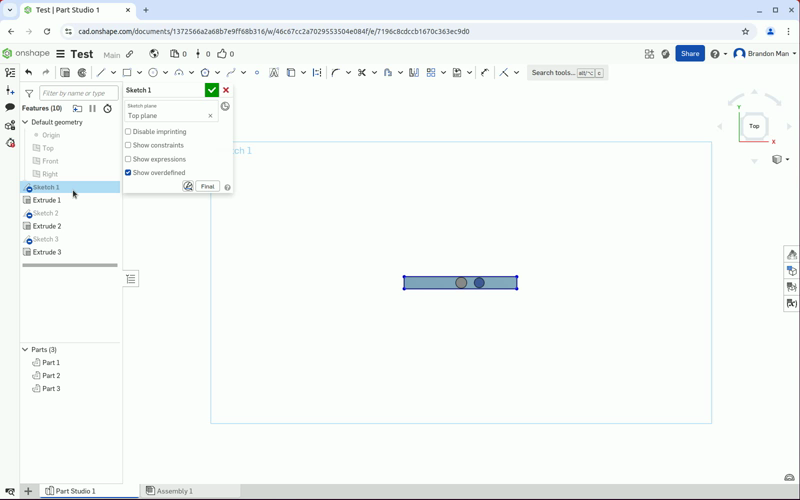
mouse_move(229, 92)
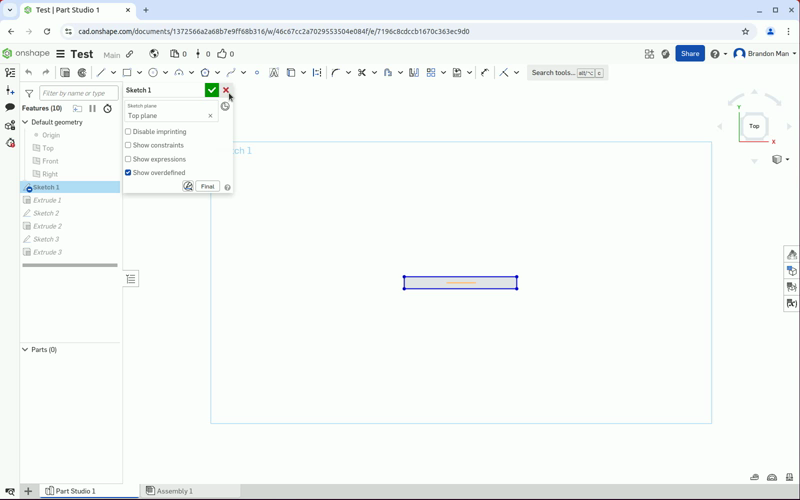
click(229, 92)
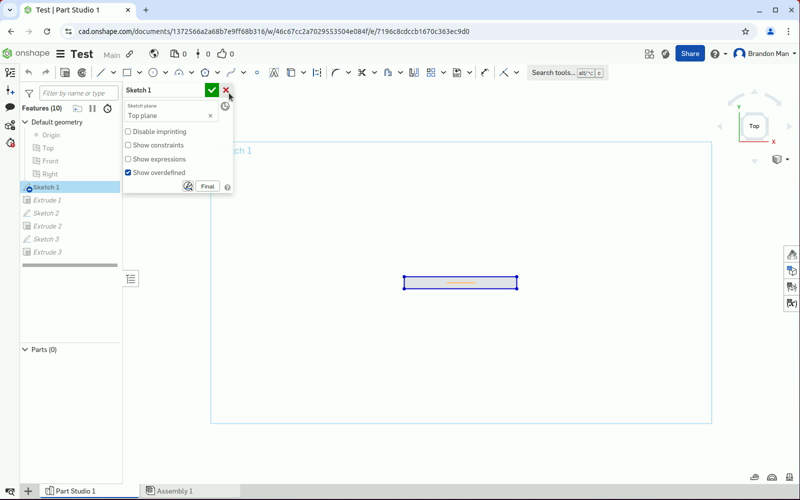
key(shift+s)
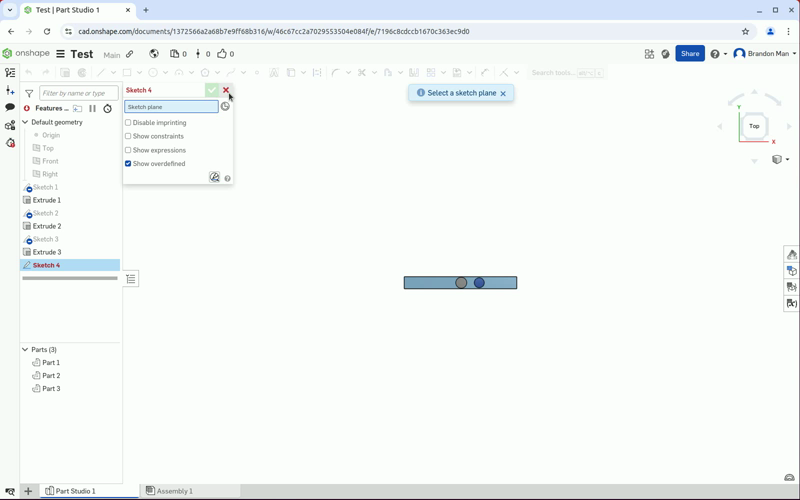
mouse_move(73, 150)
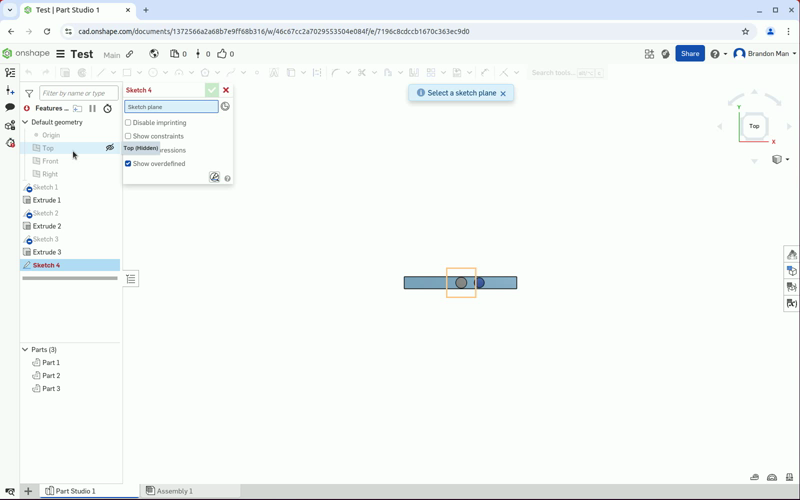
click(73, 150)
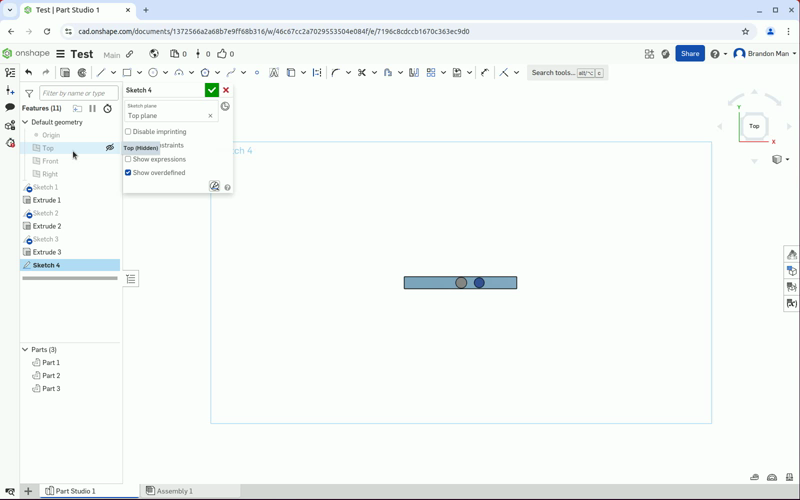
mouse_move(73, 352)
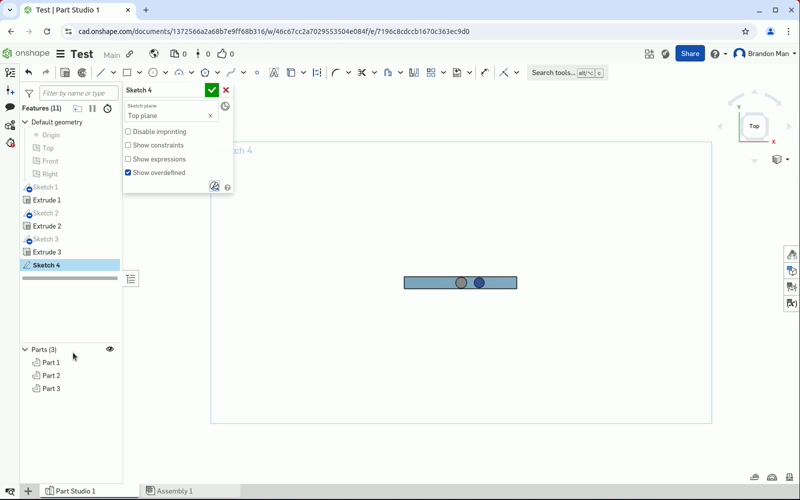
key(y)
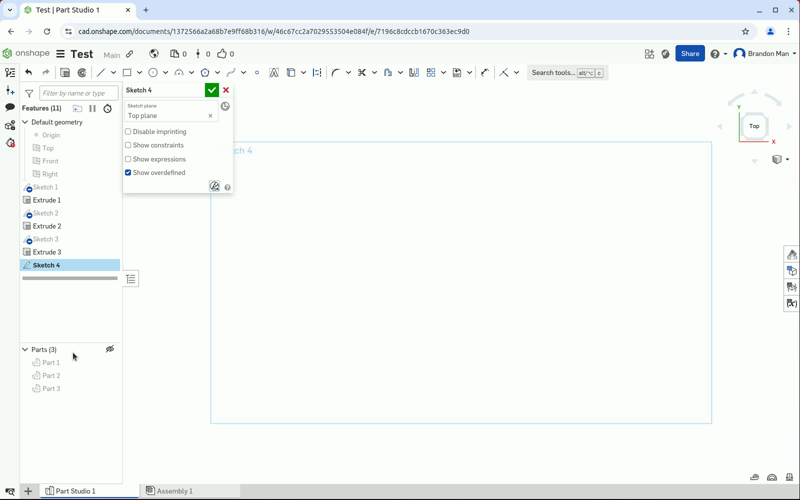
key(c)
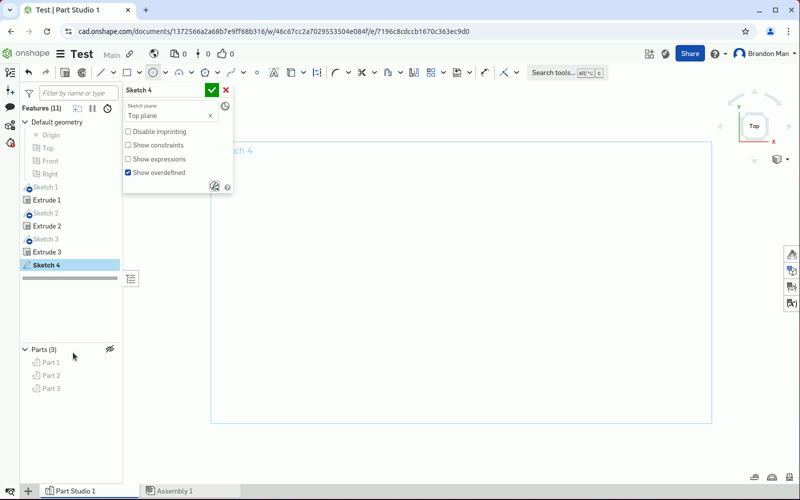
key_down(shift)
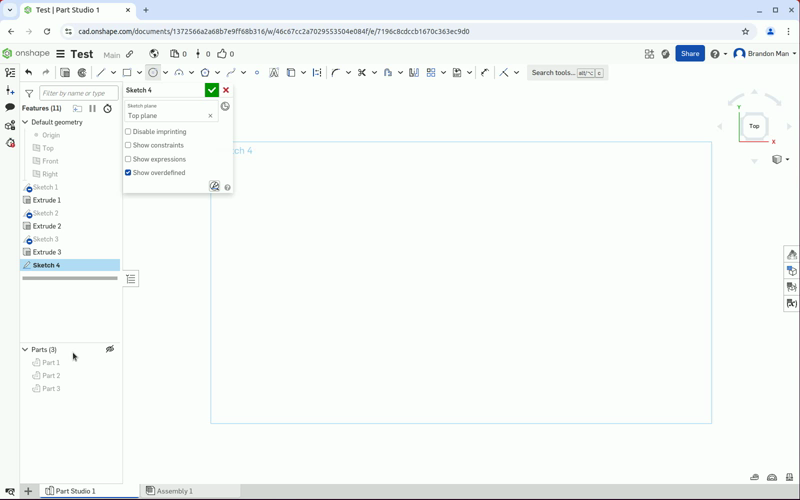
mouse_move(495, 282)
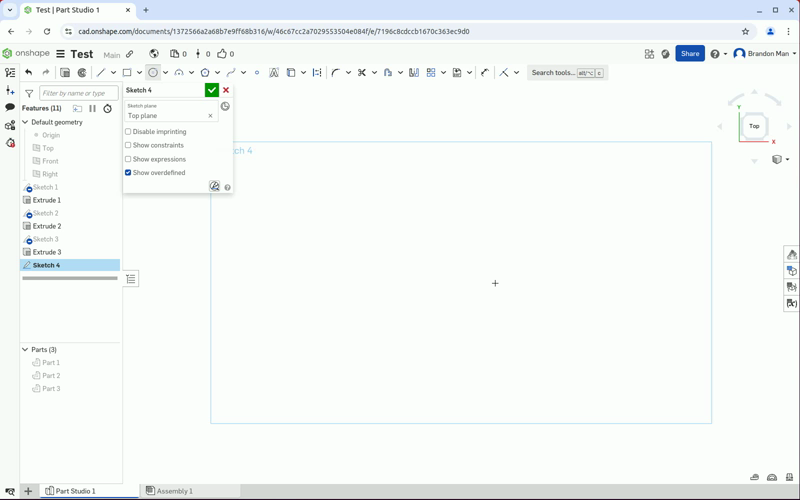
click(495, 282)
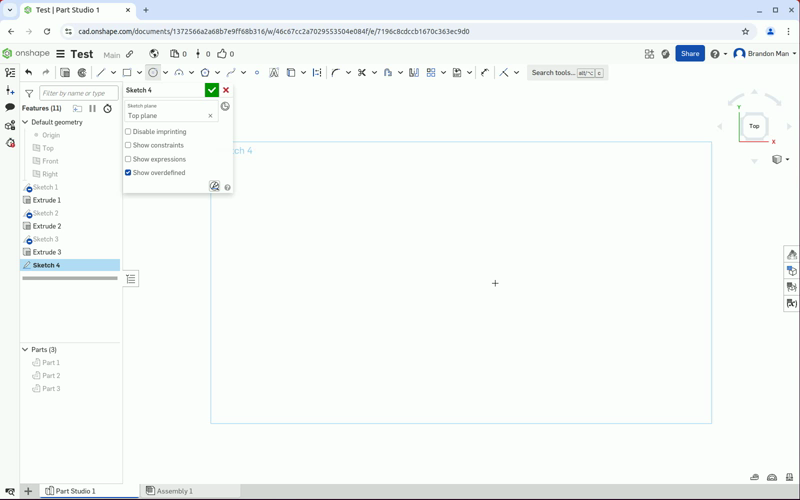
key_up(shift)
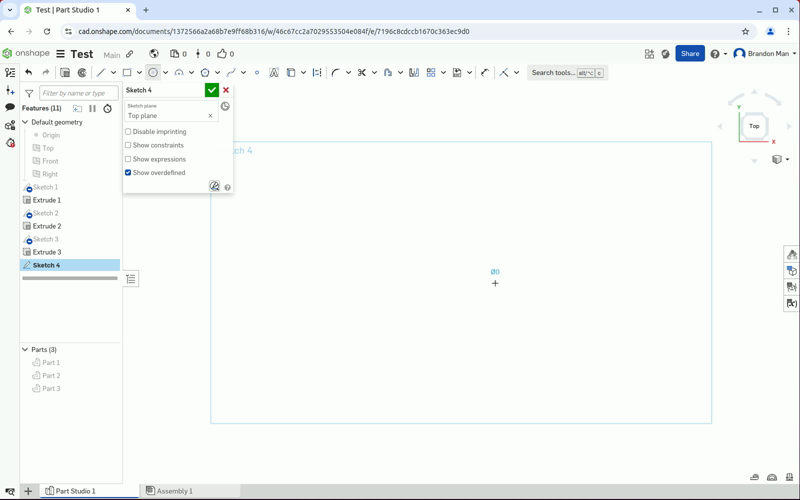
mouse_move(500, 282)
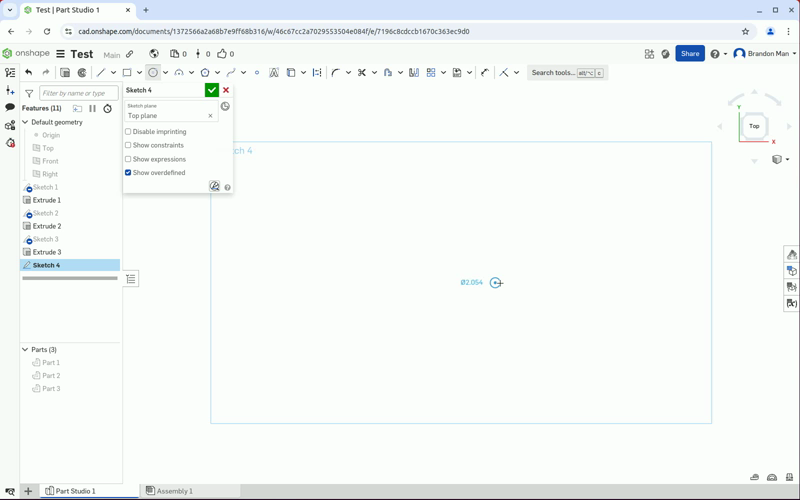
click(500, 282)
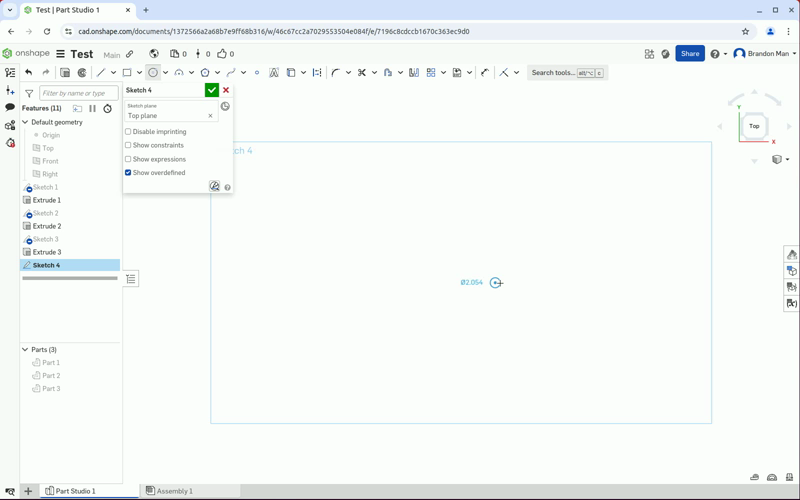
key(esc)
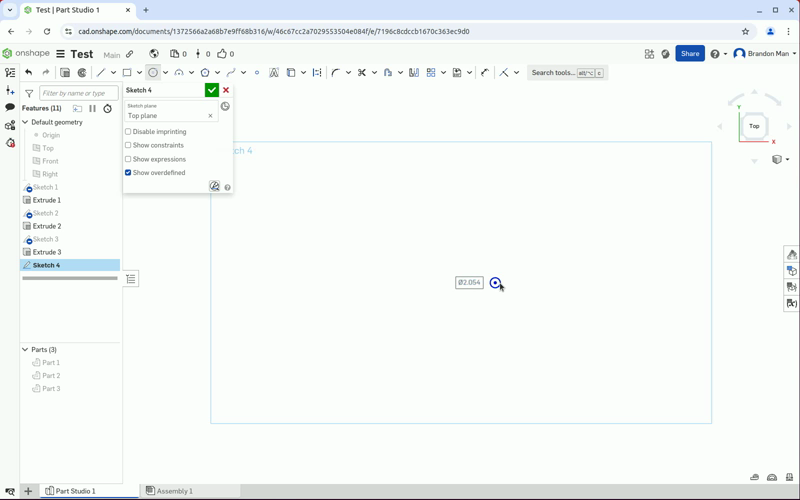
mouse_move(491, 284)
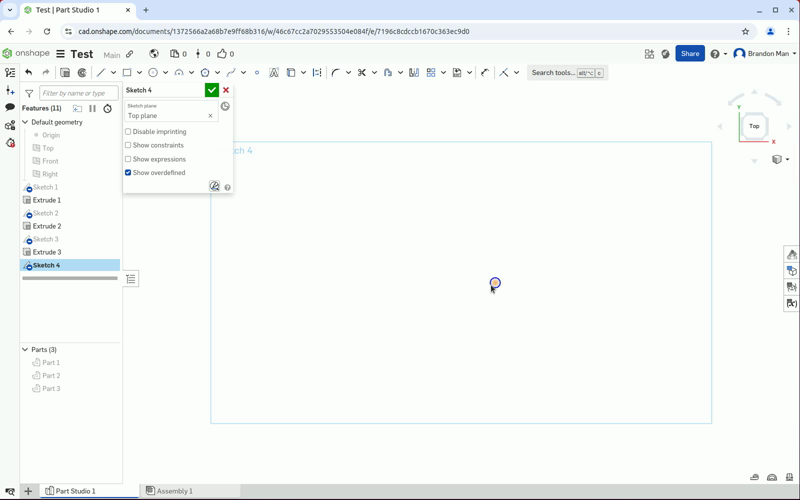
scroll(6)
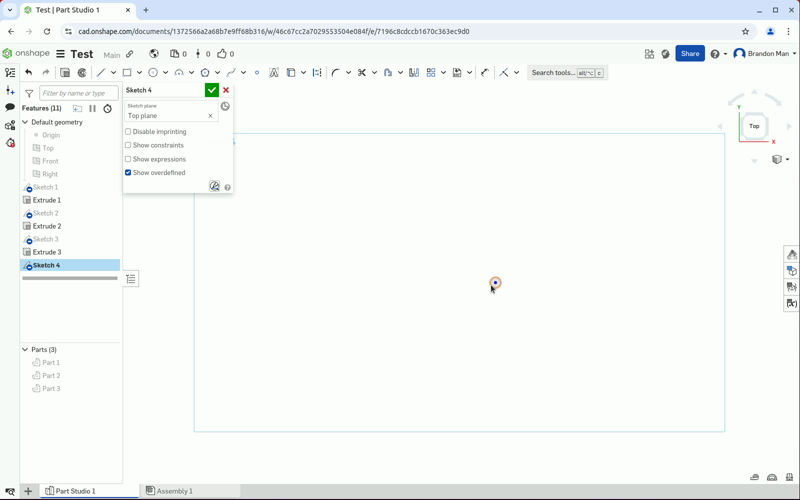
scroll(6)
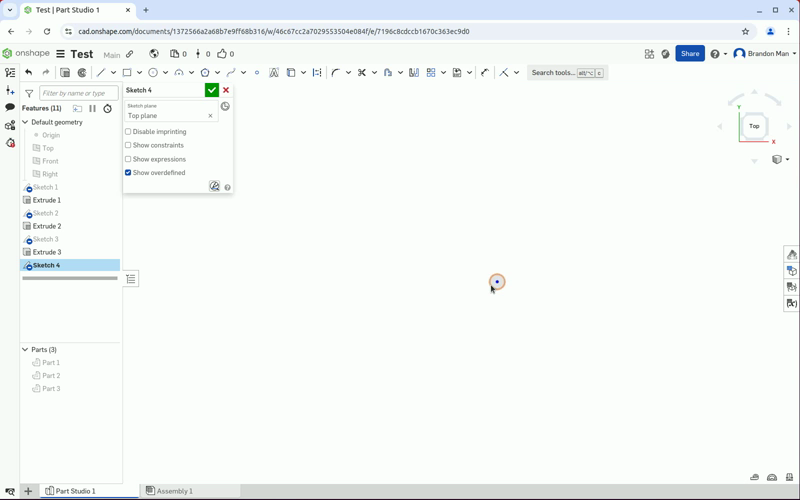
scroll(6)
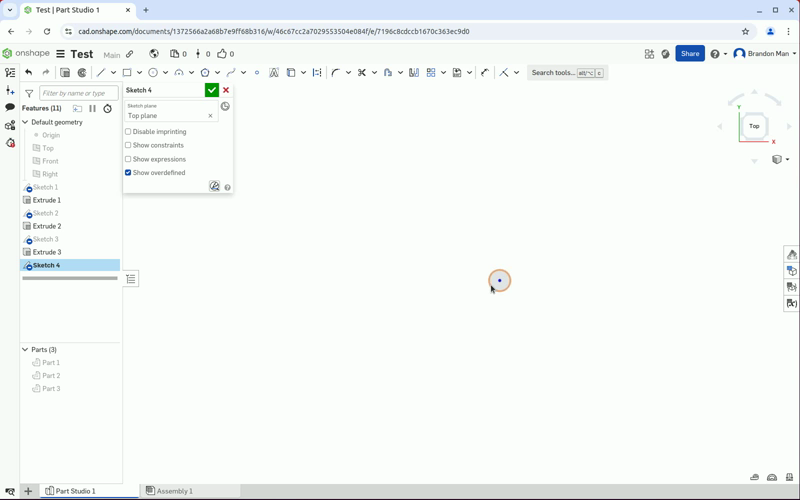
scroll(6)
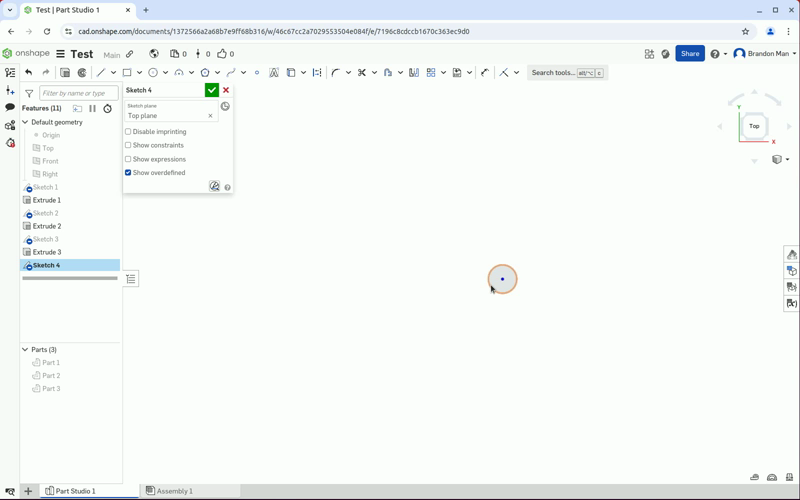
scroll(6)
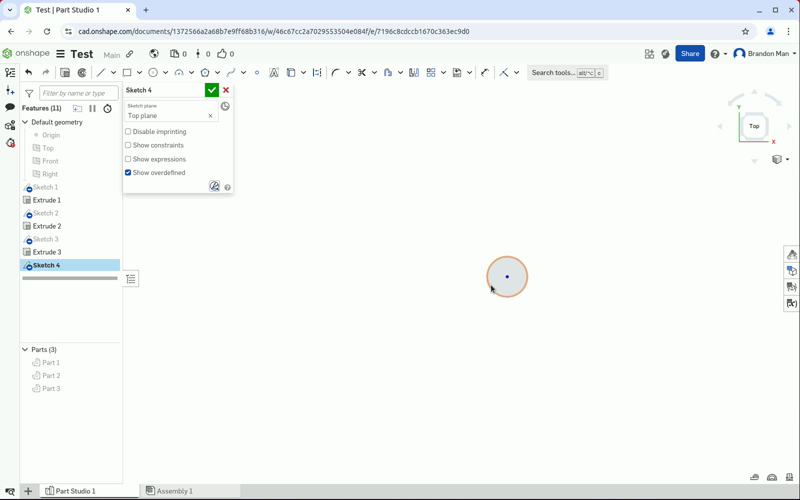
scroll(6)
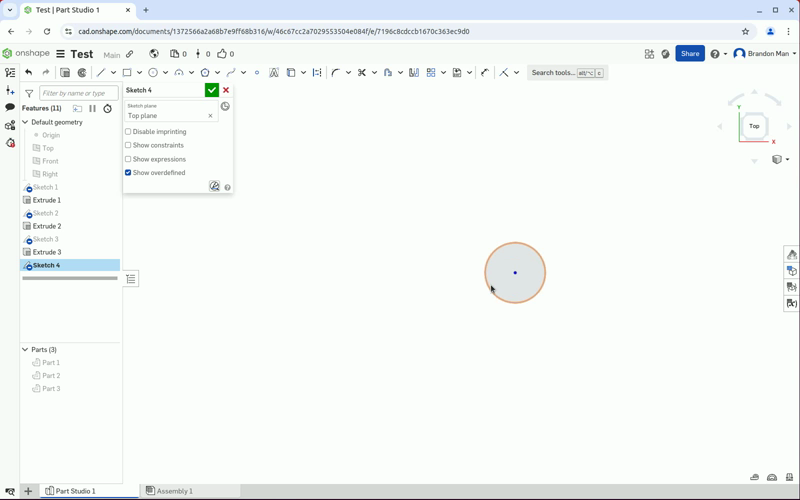
scroll(6)
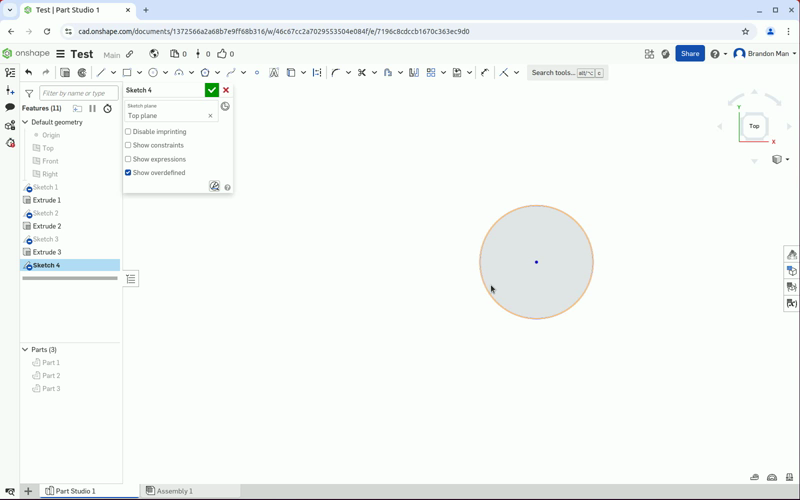
click(491, 284)
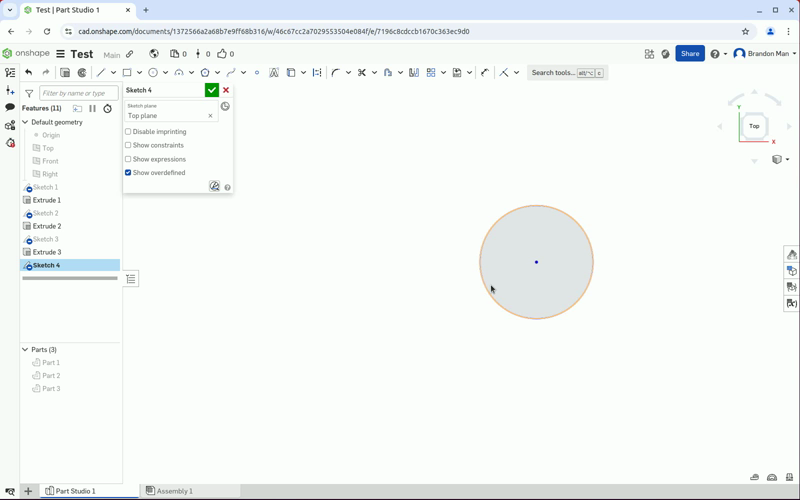
scroll(-6)
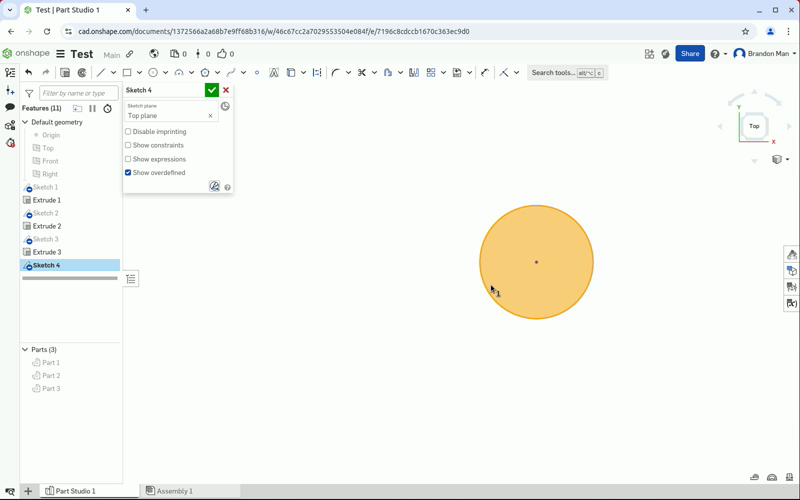
scroll(-6)
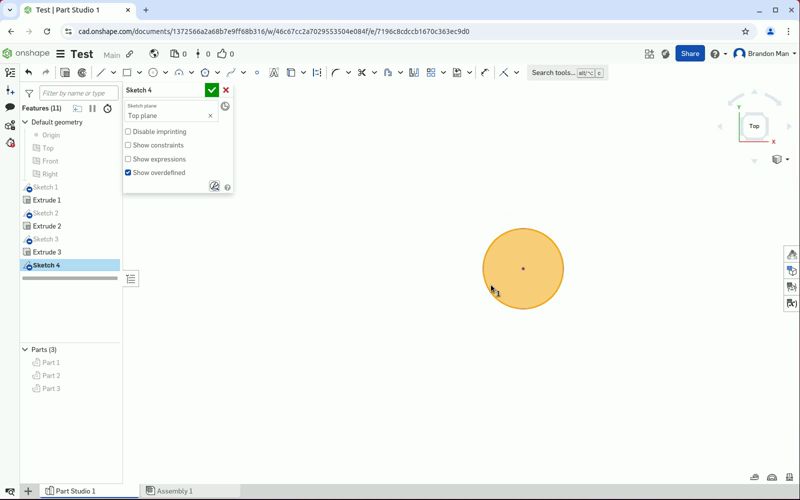
scroll(-6)
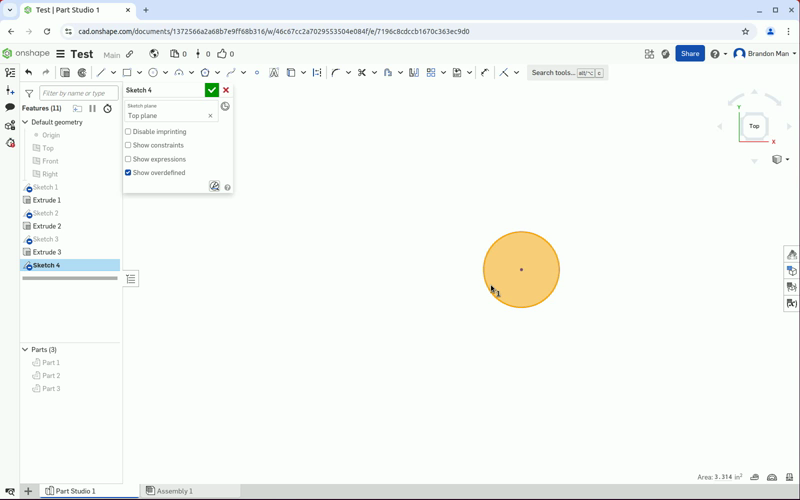
scroll(-6)
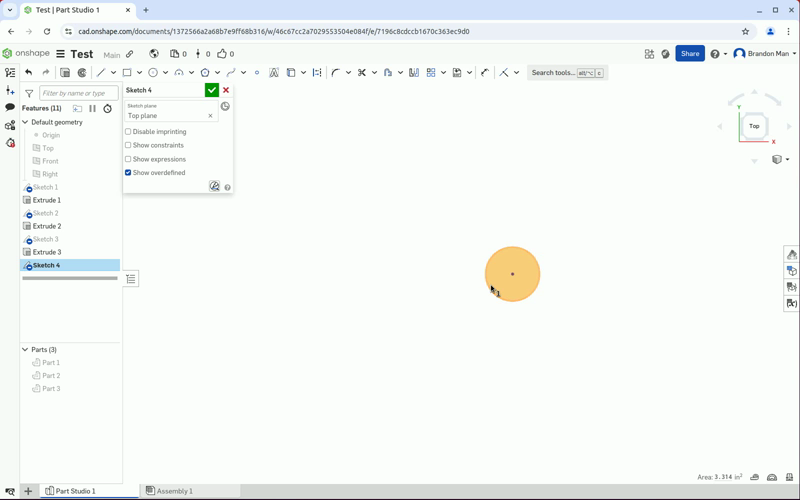
scroll(-6)
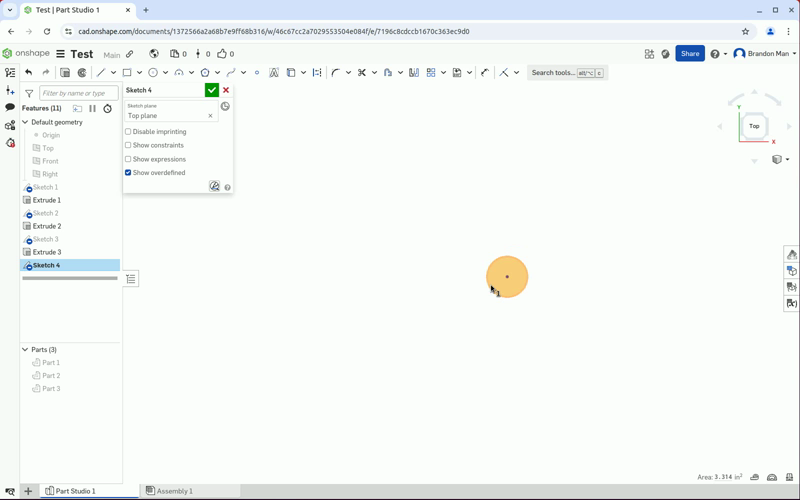
scroll(-6)
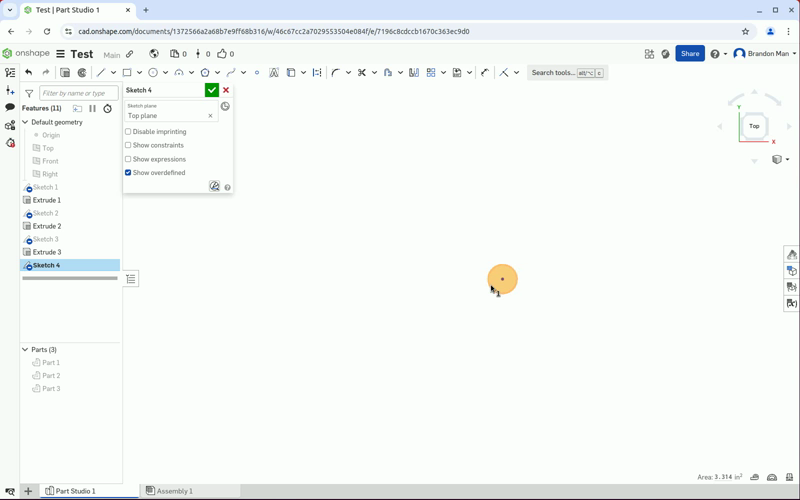
scroll(-6)
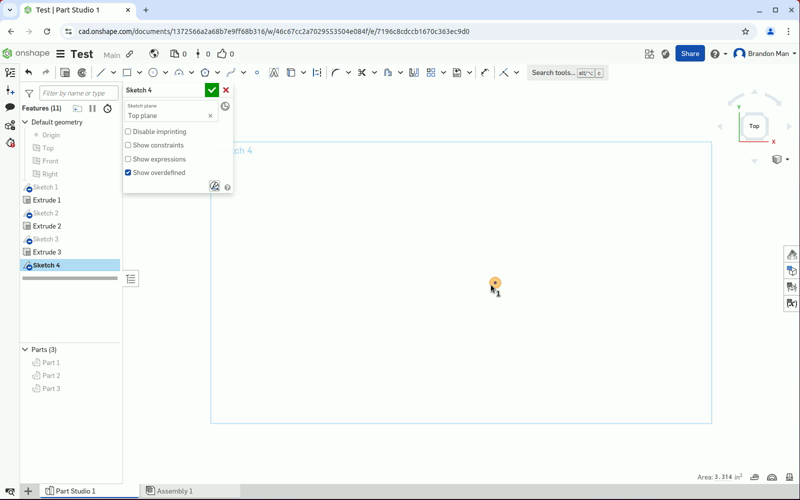
mouse_move(73, 352)
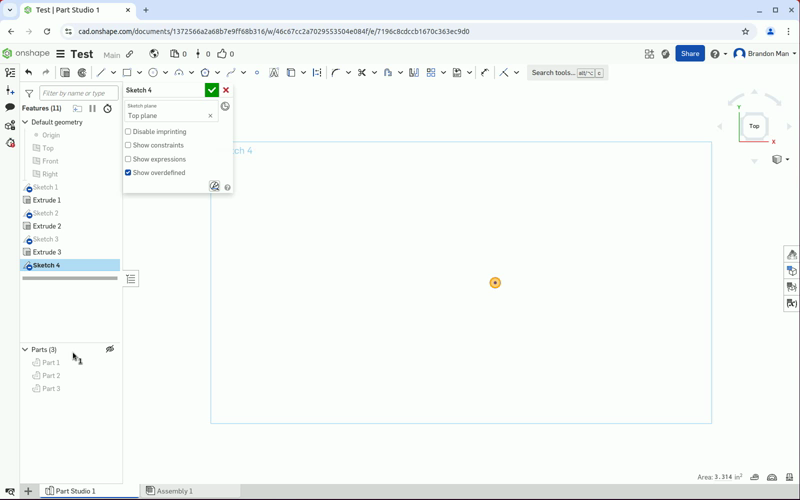
key(shift+y)
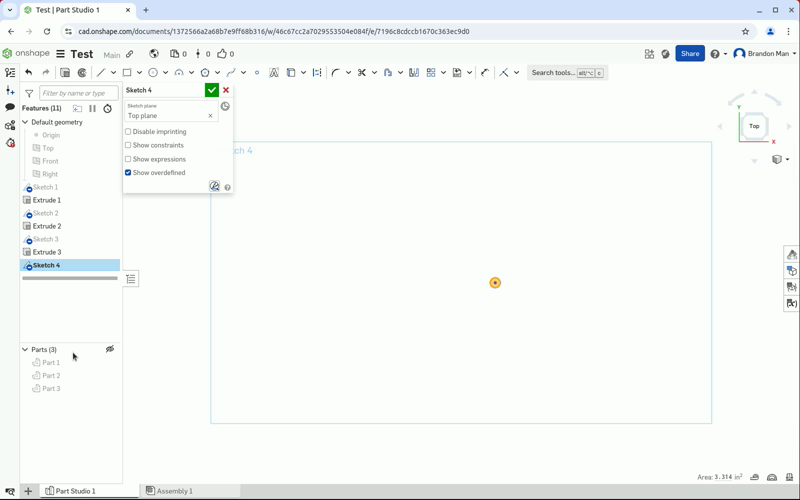
key(shift+e)
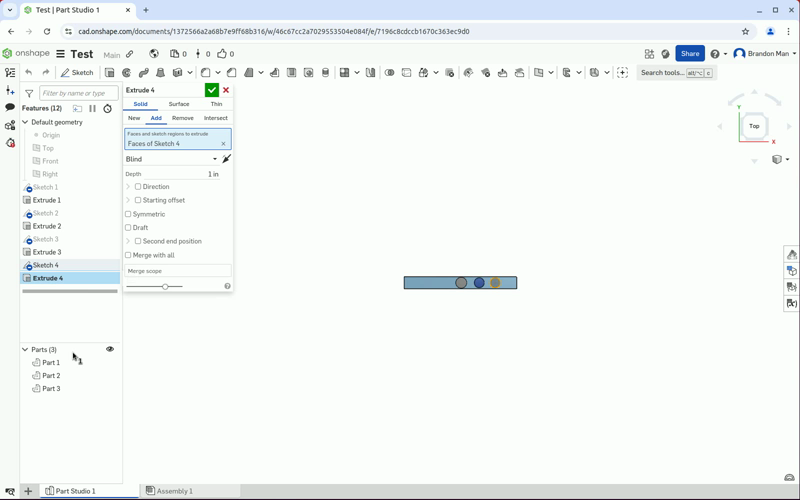
mouse_move(143, 106)
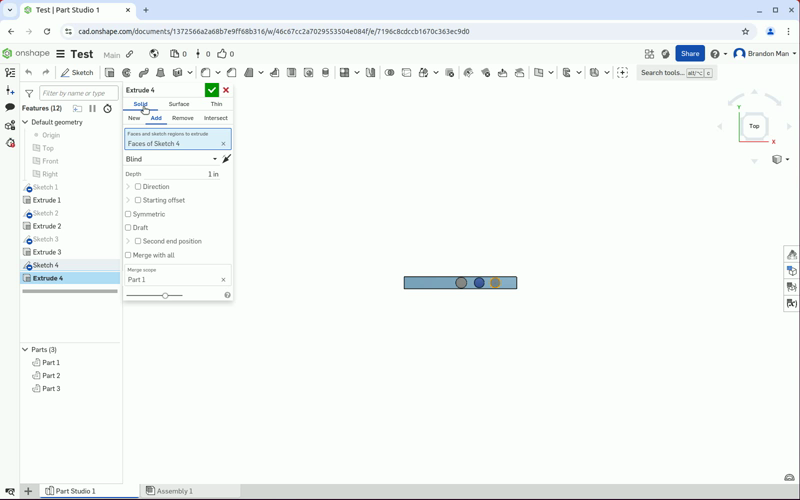
click(143, 106)
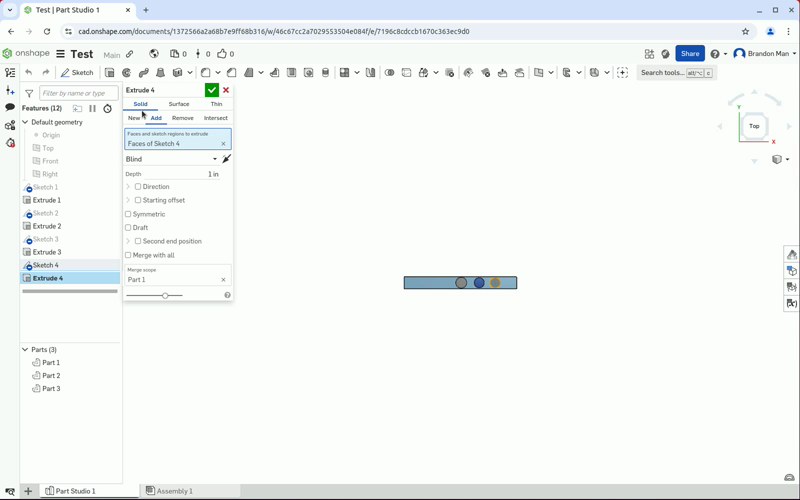
mouse_move(137, 120)
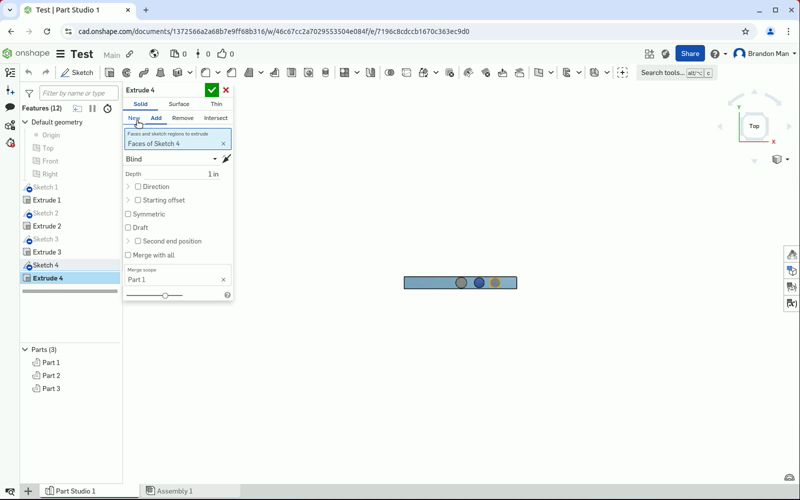
click(137, 120)
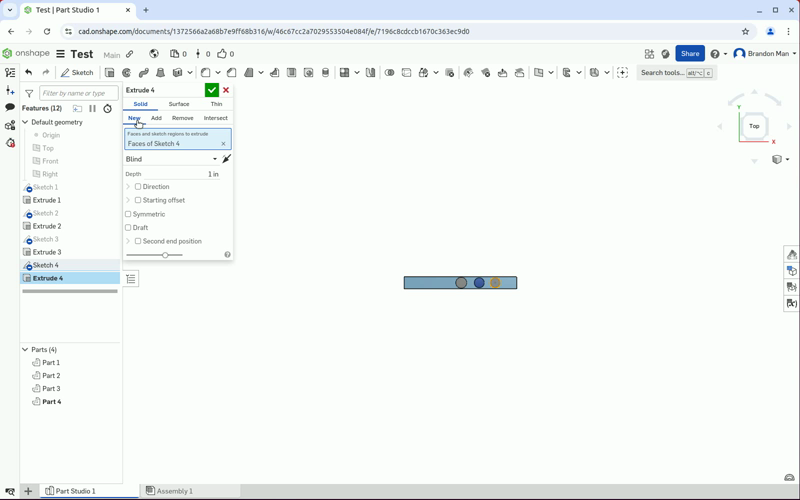
key(tab, 4)
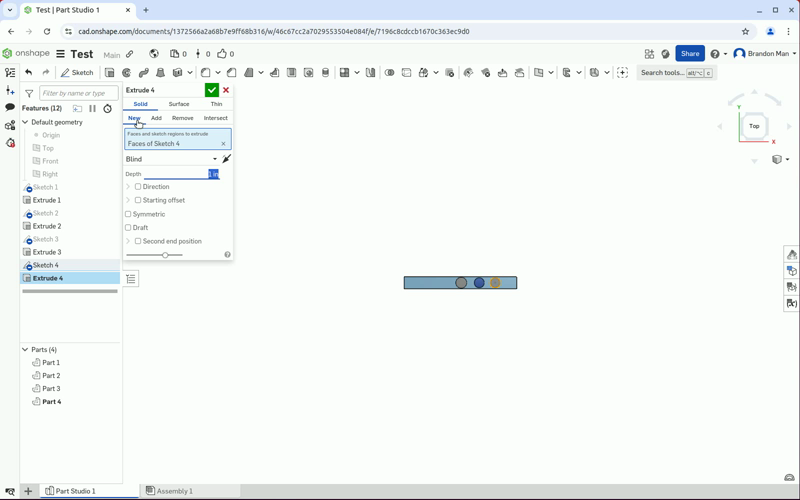
text(23.108)
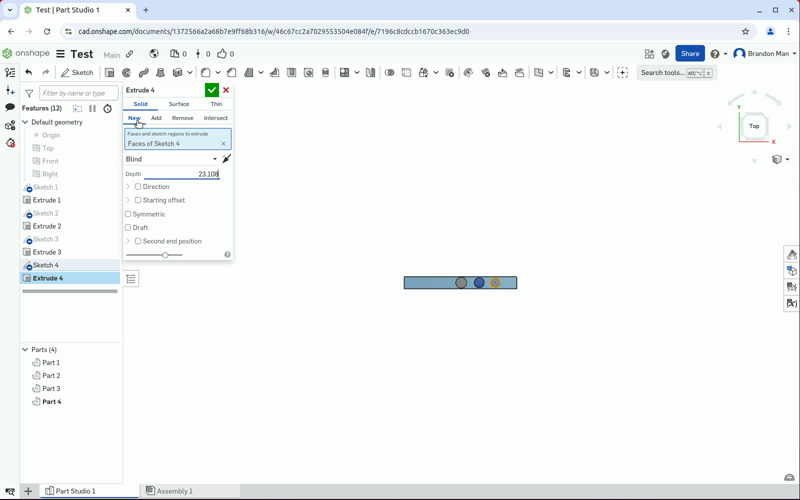
key(enter)
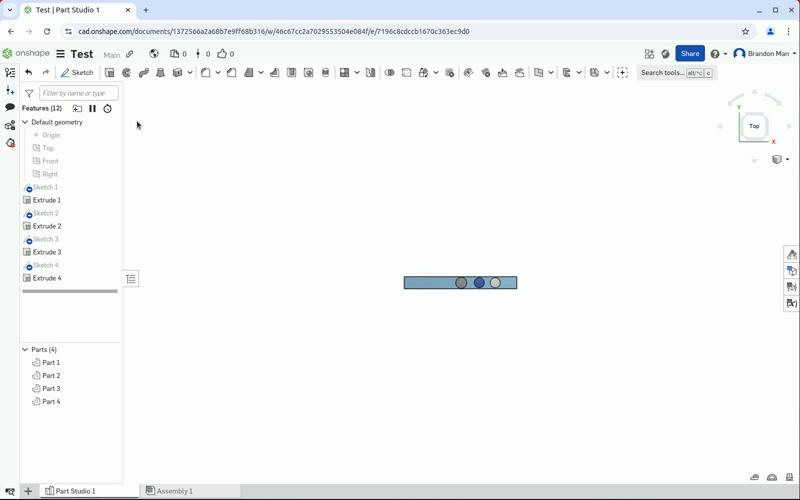
key(shift+h)
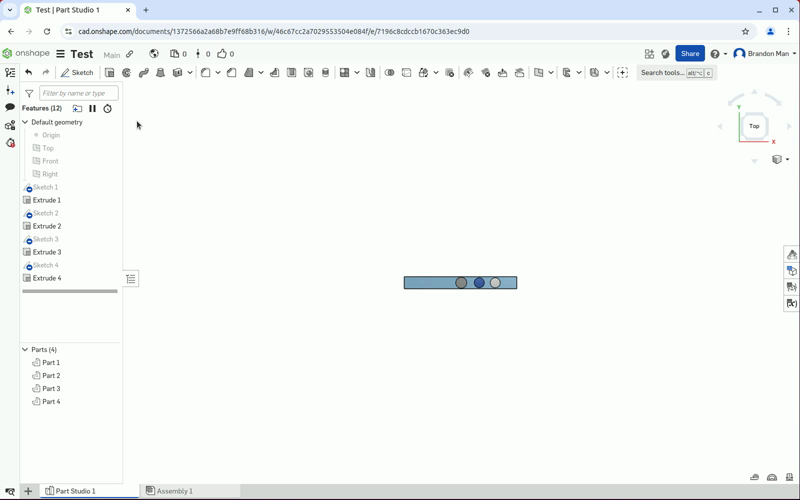
key(shift+h)
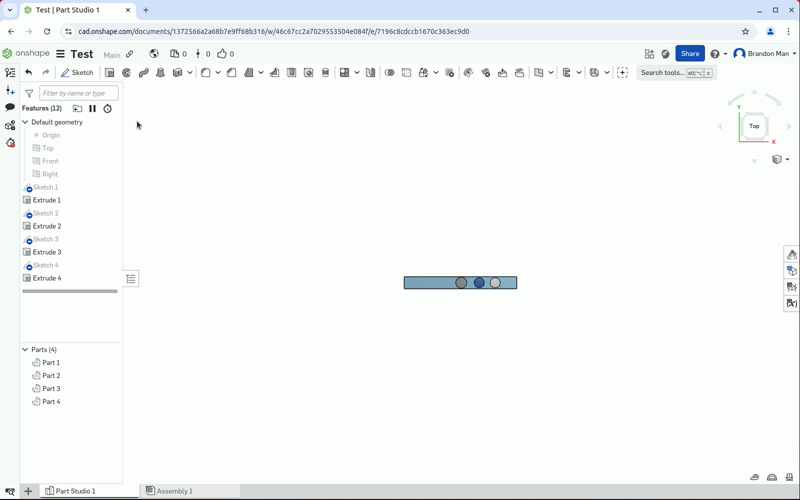
mouse_move(73, 189)
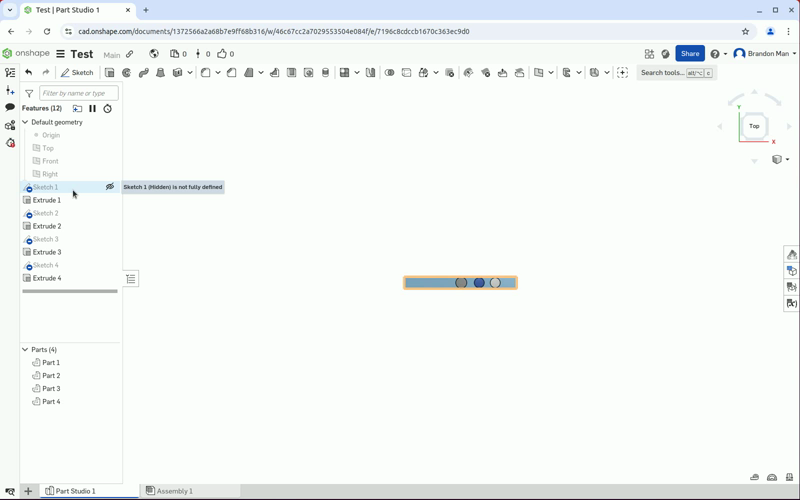
click(73, 189)
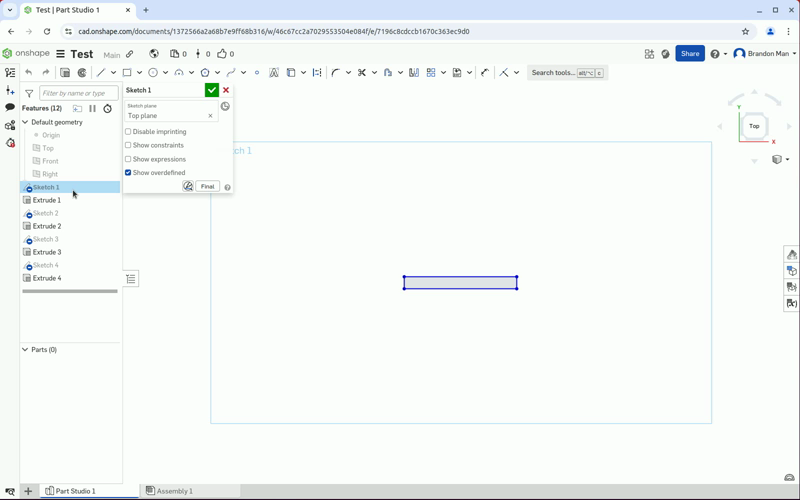
mouse_move(229, 92)
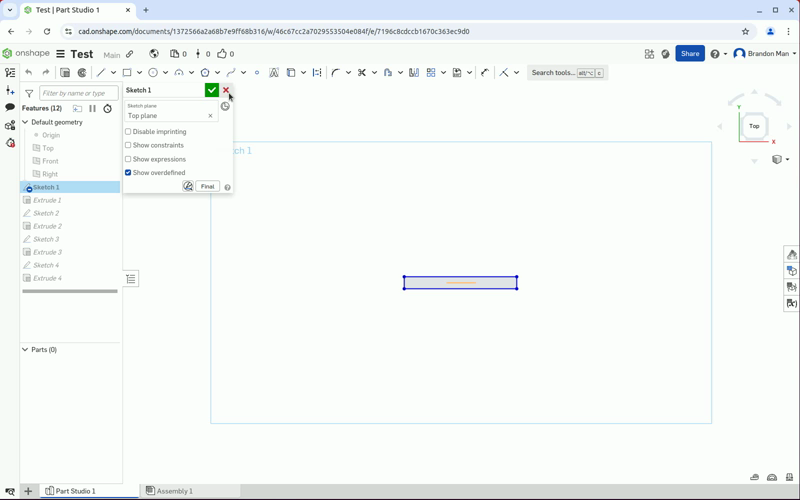
click(229, 92)
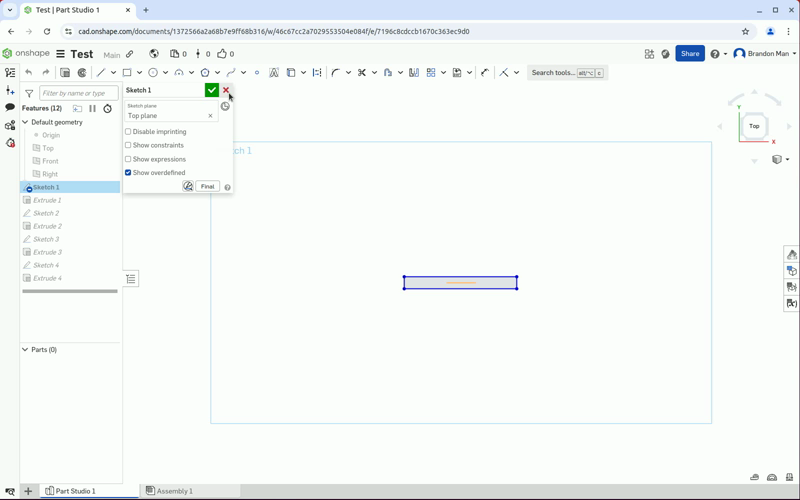
key(shift+s)
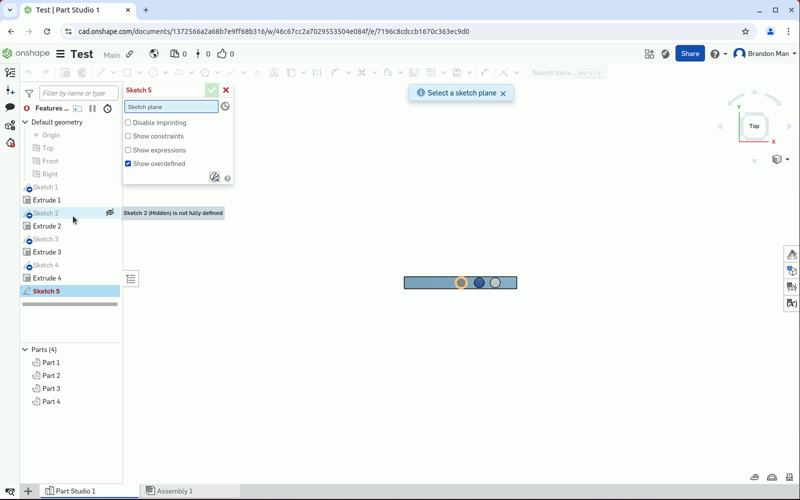
scroll(3)
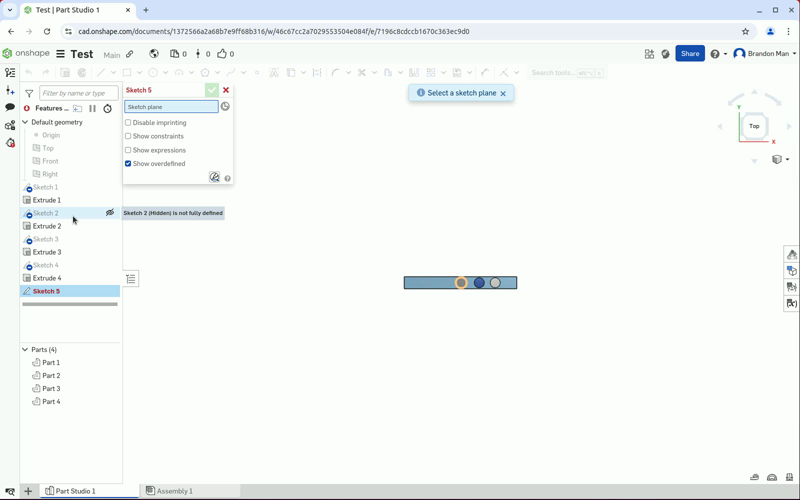
mouse_move(73, 150)
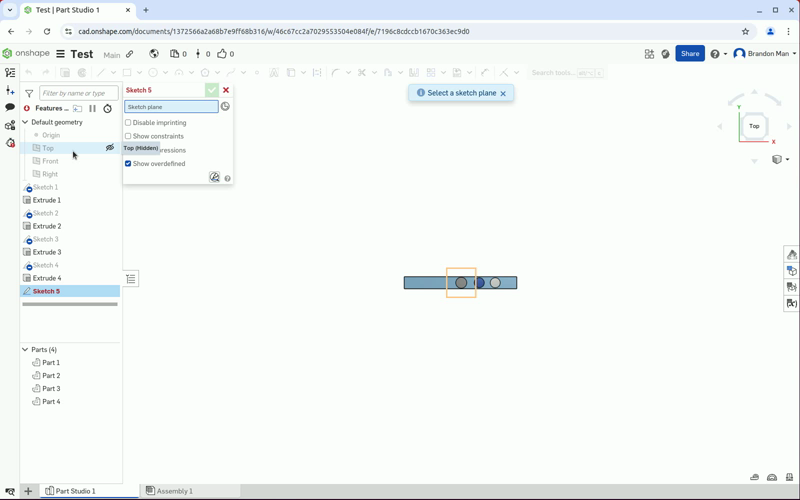
click(73, 150)
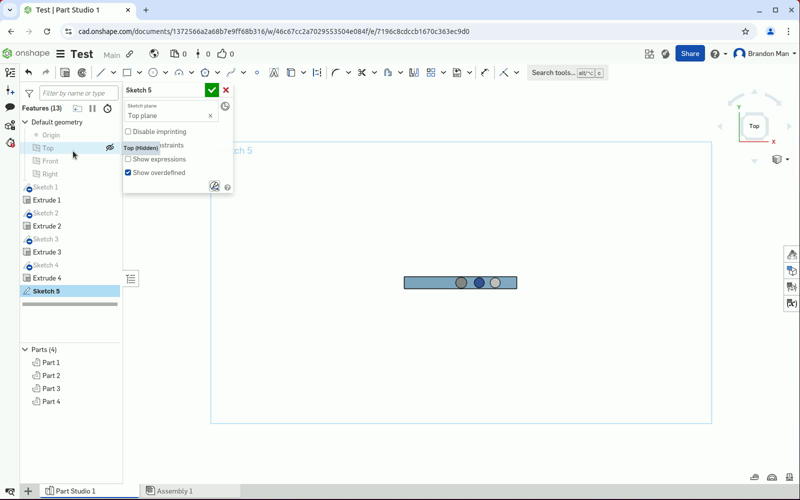
mouse_move(73, 352)
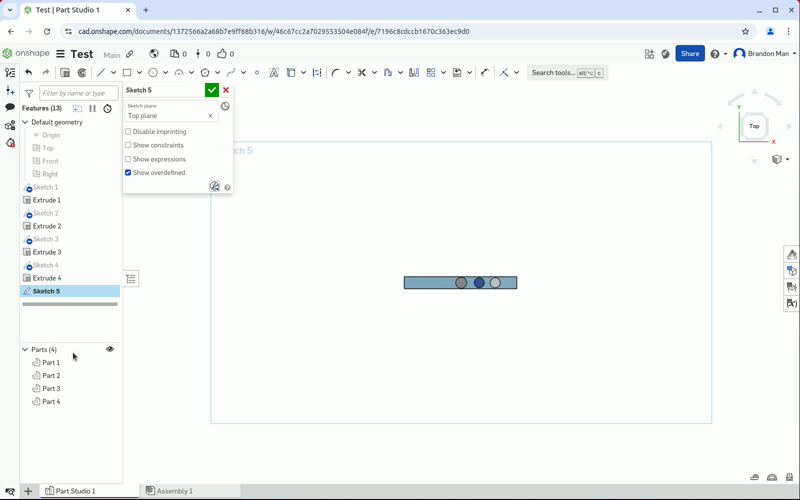
key(y)
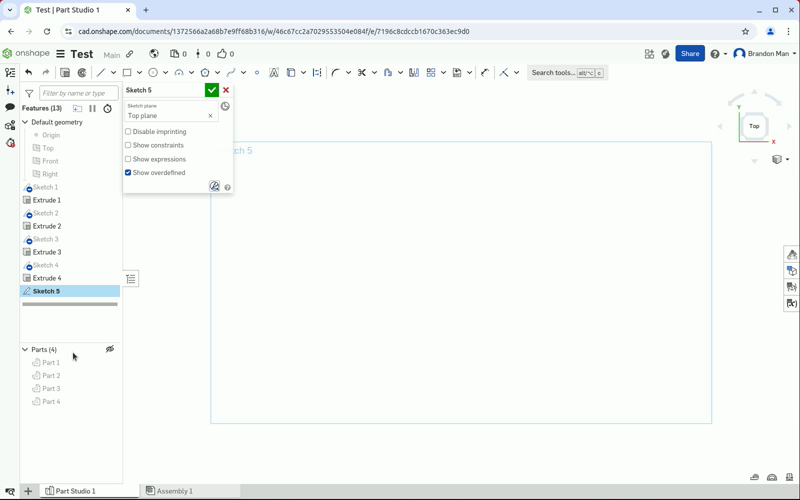
key(c)
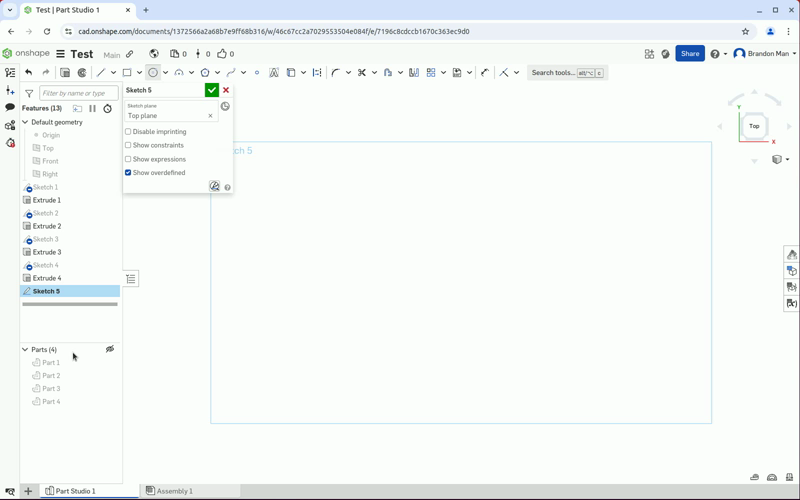
key_down(shift)
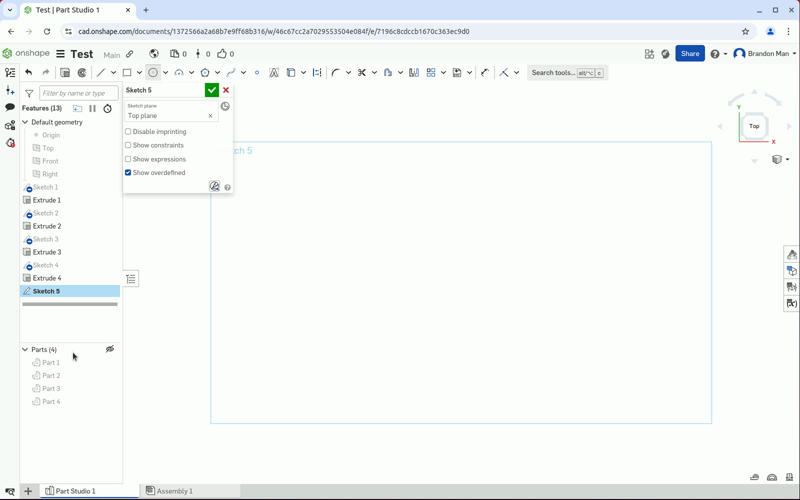
mouse_move(511, 282)
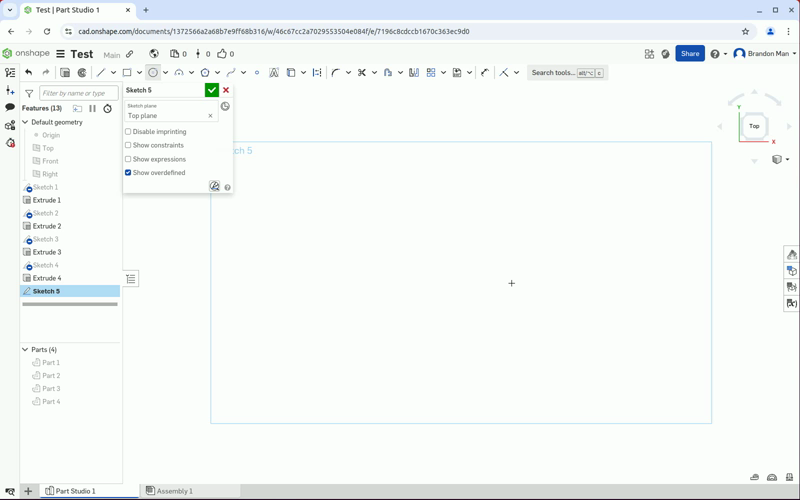
click(511, 282)
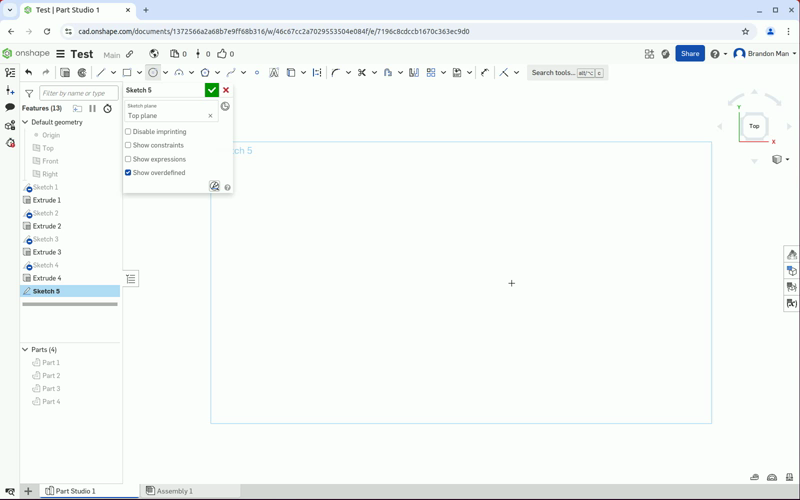
key_up(shift)
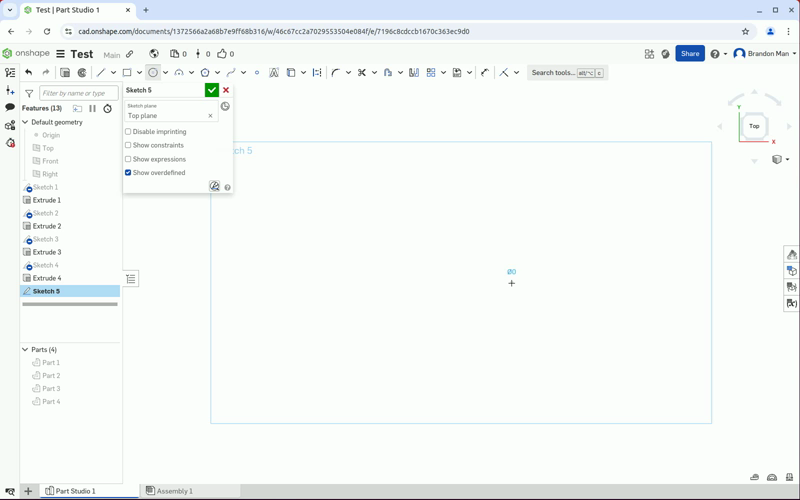
mouse_move(516, 282)
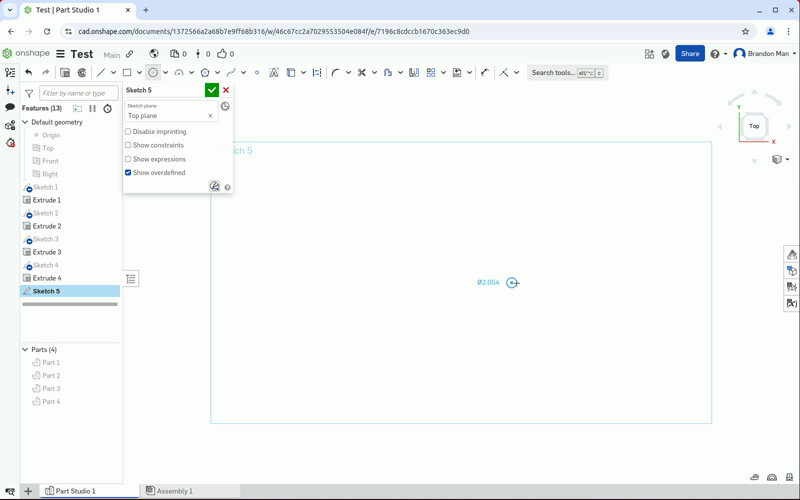
click(516, 282)
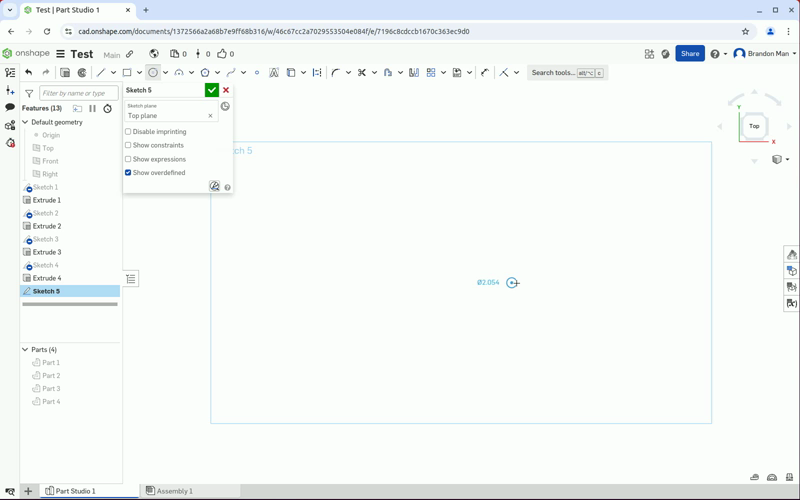
key(esc)
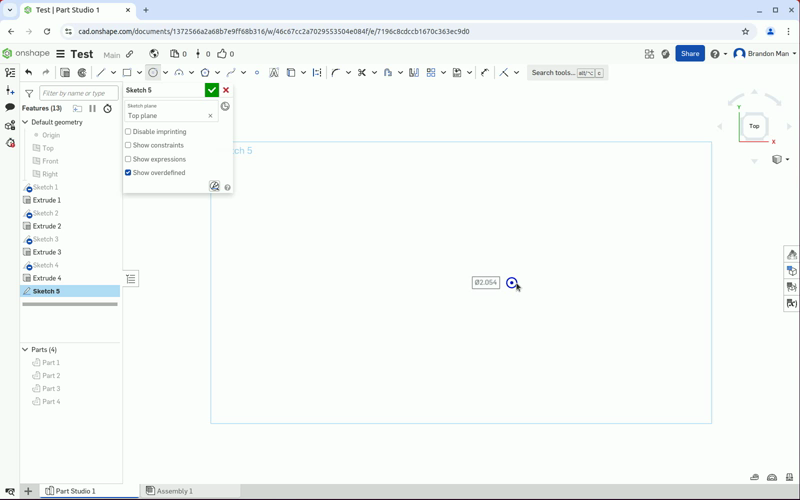
mouse_move(514, 284)
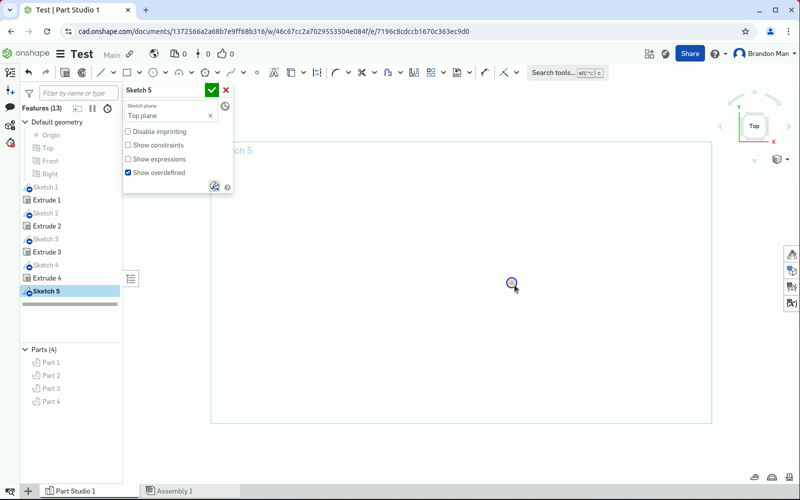
scroll(6)
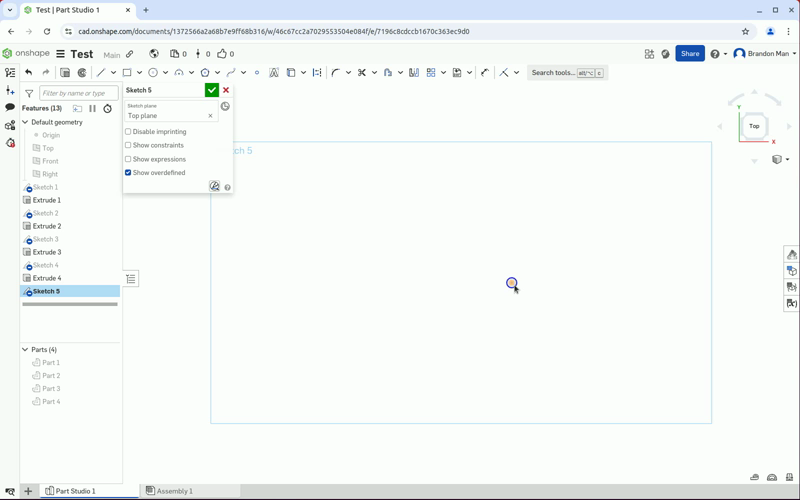
scroll(6)
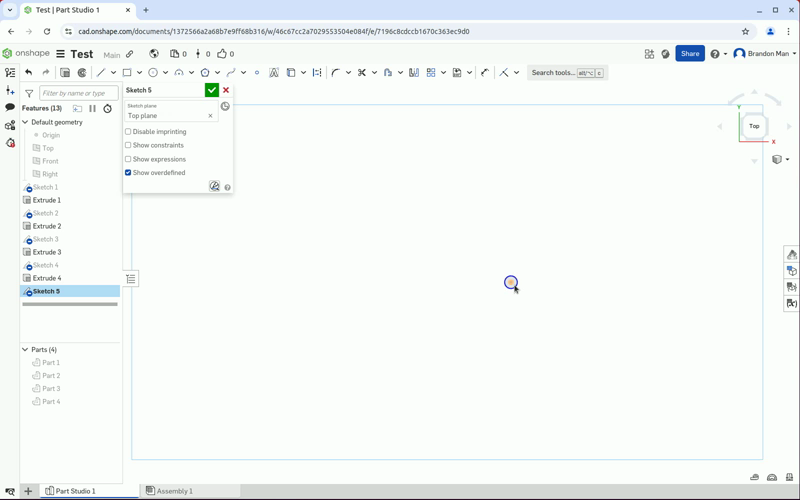
scroll(6)
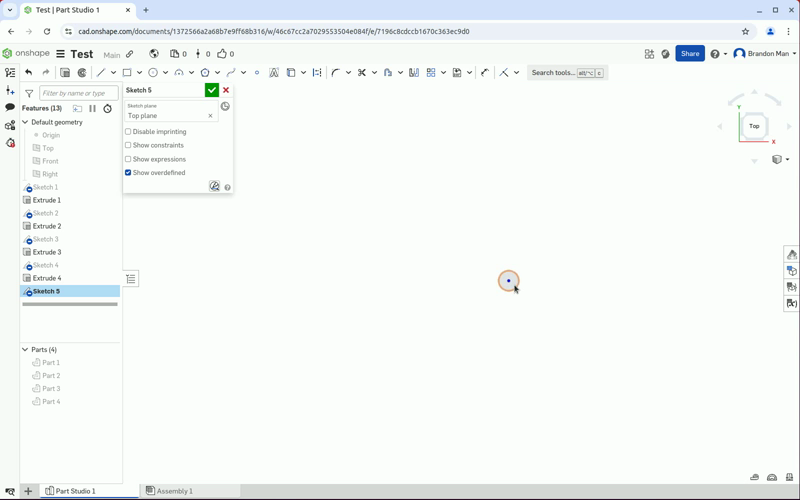
scroll(6)
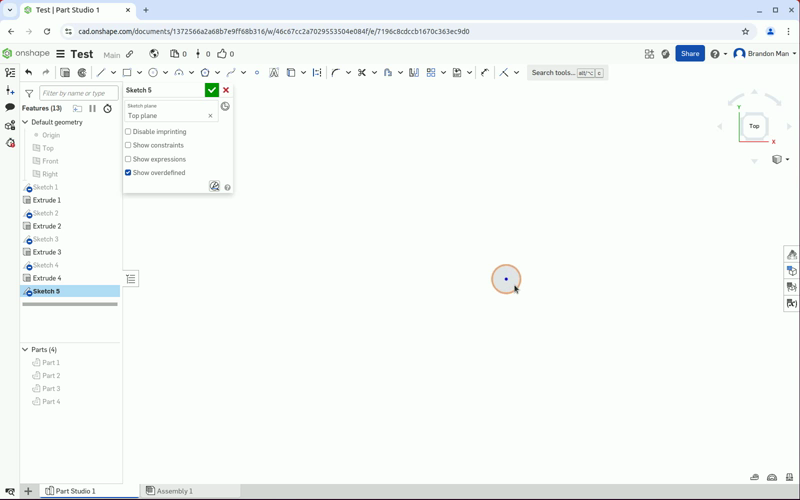
scroll(6)
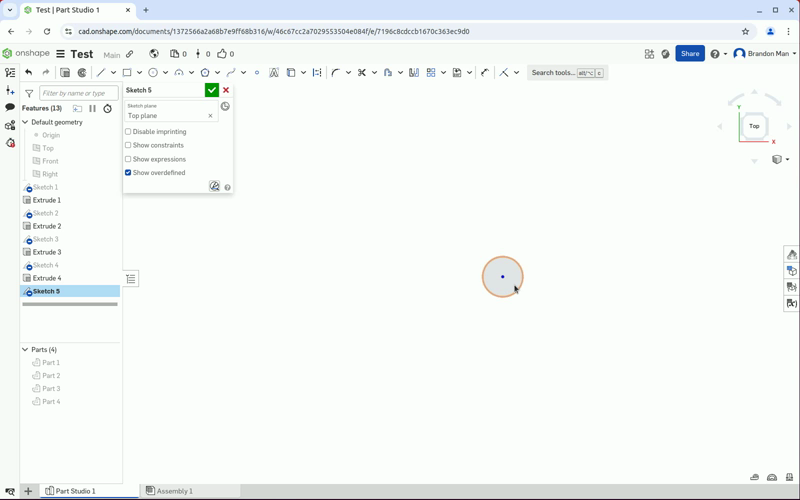
scroll(6)
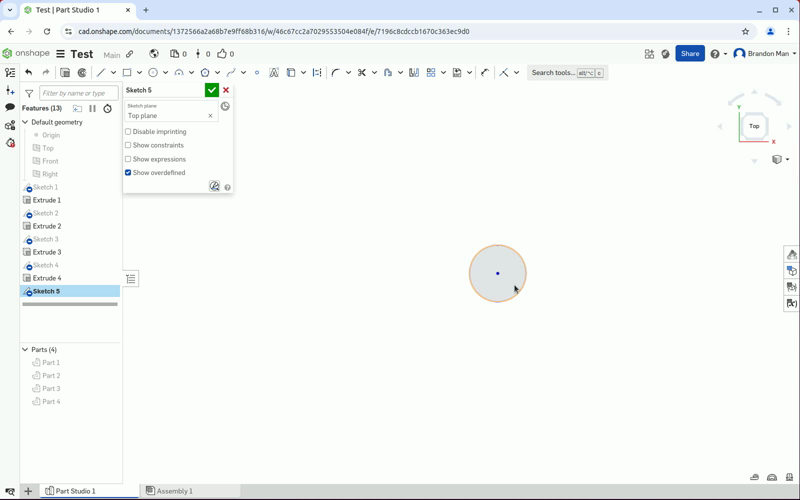
scroll(6)
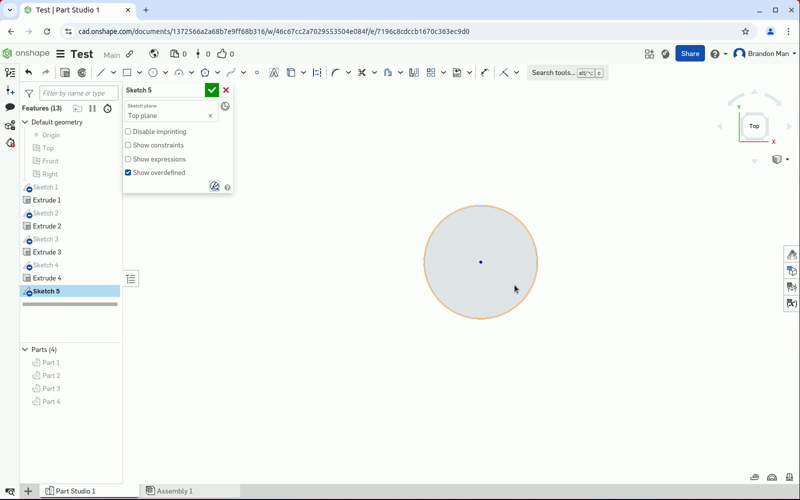
click(514, 284)
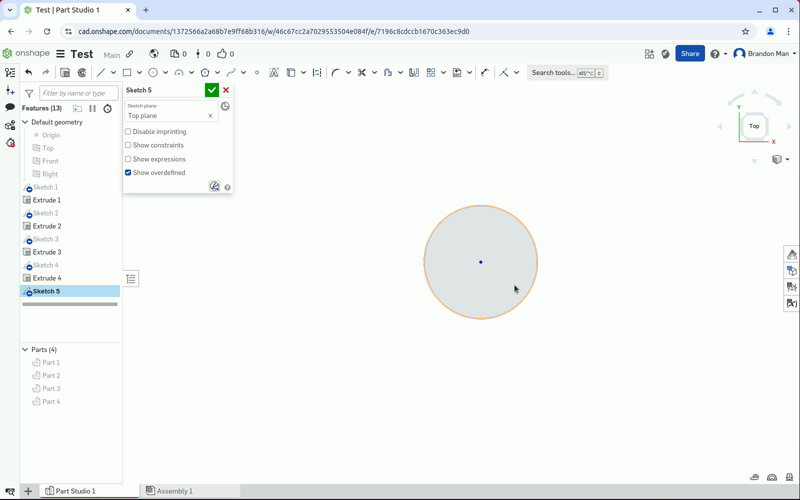
scroll(-6)
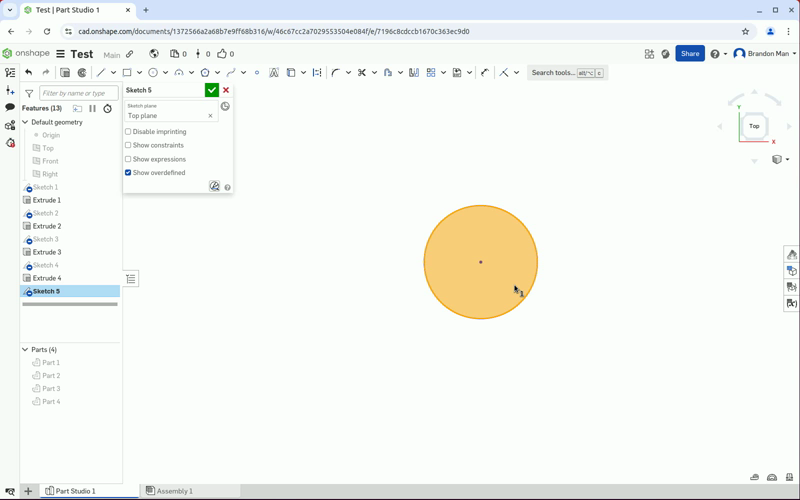
scroll(-6)
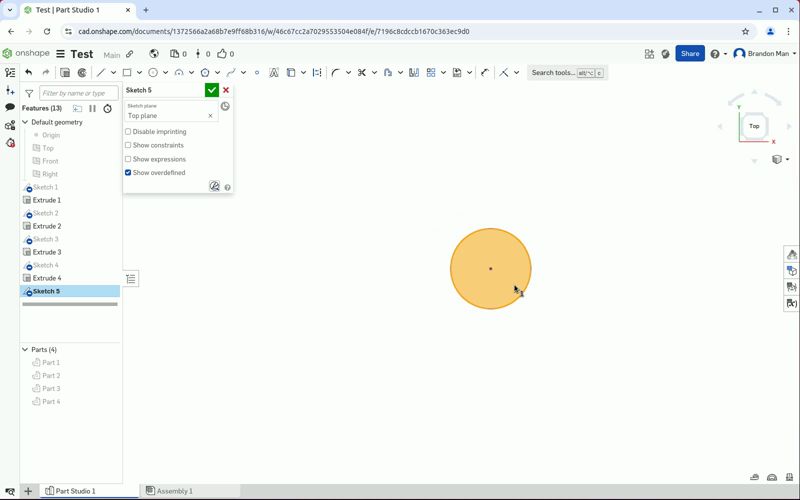
scroll(-6)
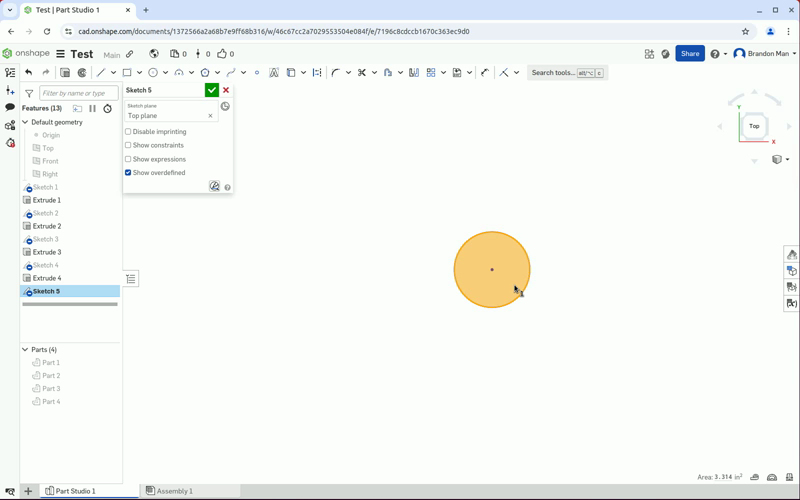
scroll(-6)
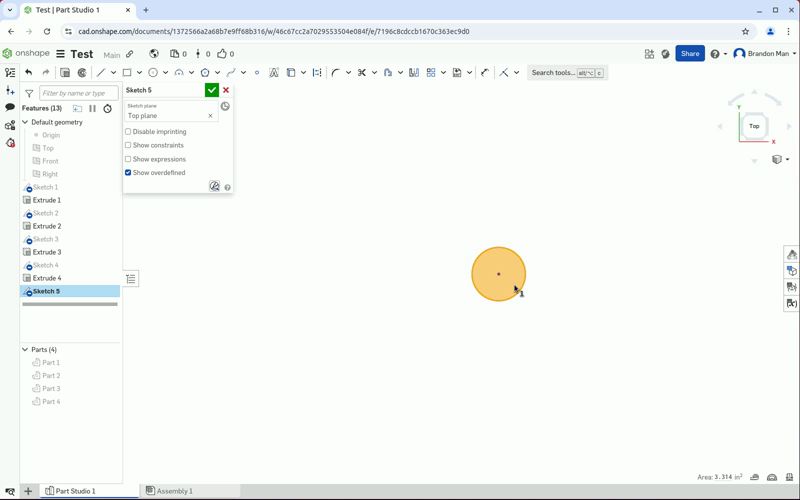
scroll(-6)
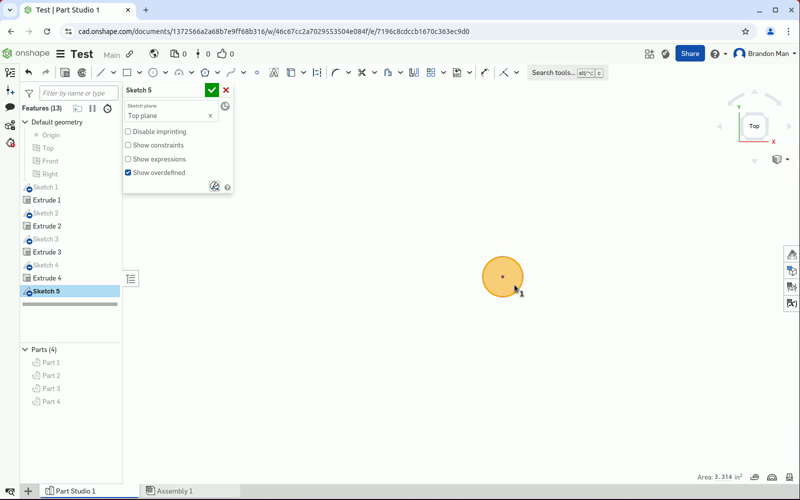
scroll(-6)
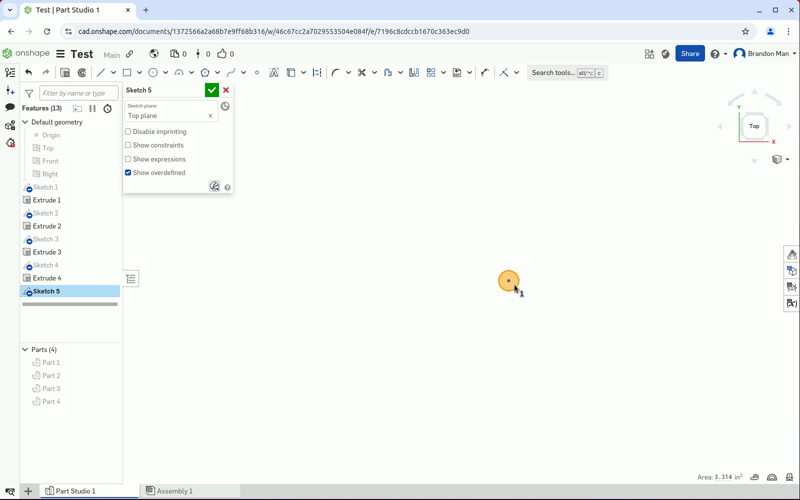
scroll(-6)
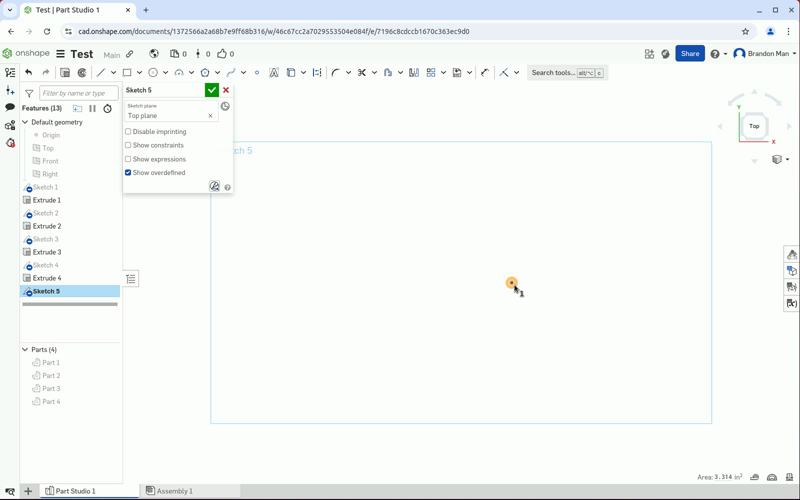
mouse_move(73, 352)
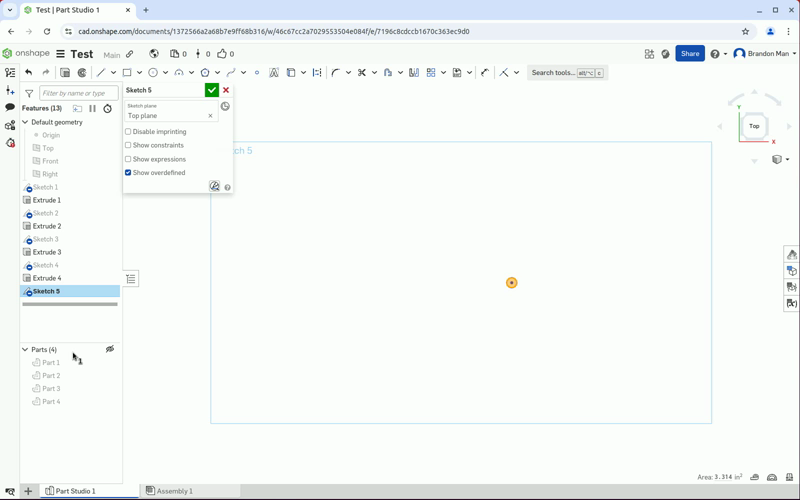
key(shift+y)
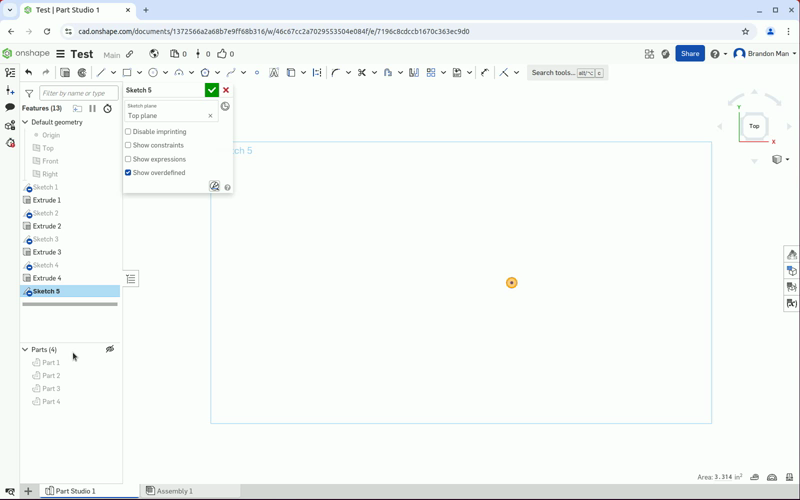
key(shift+e)
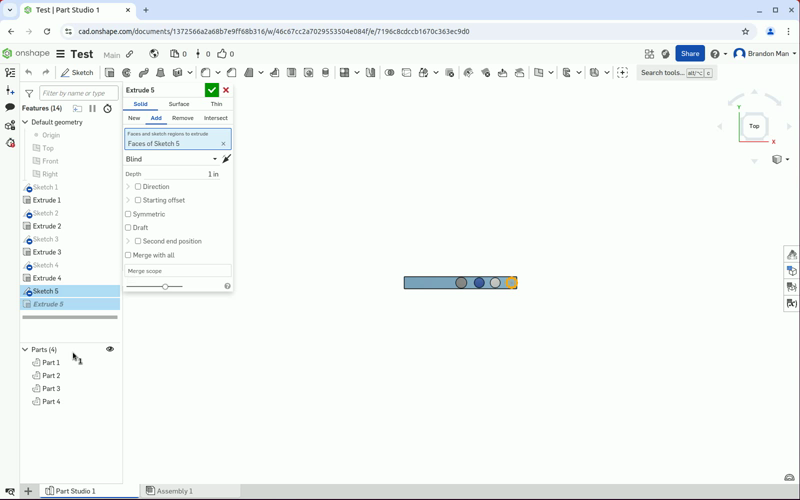
mouse_move(143, 106)
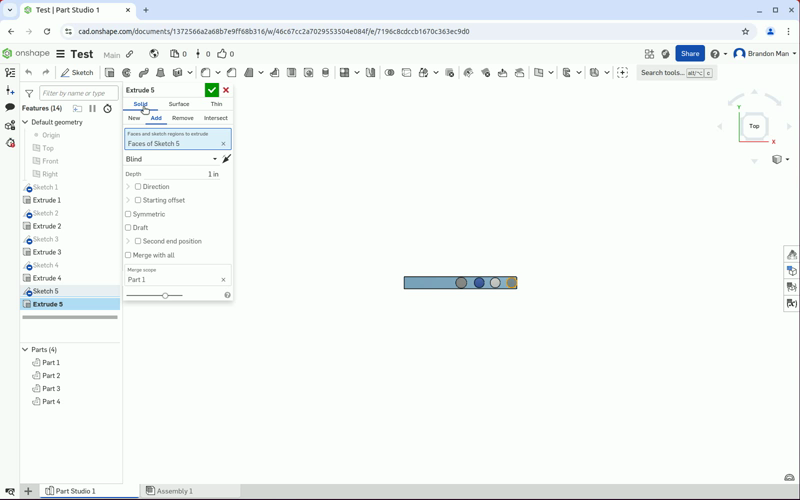
click(143, 106)
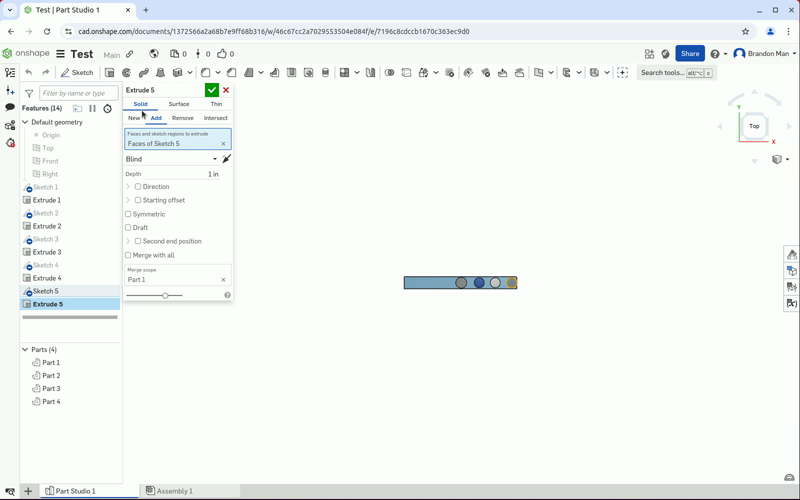
mouse_move(137, 120)
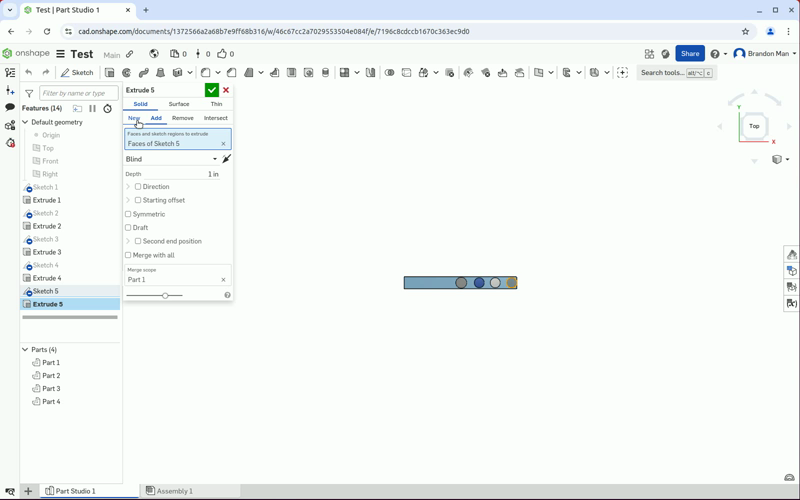
click(137, 120)
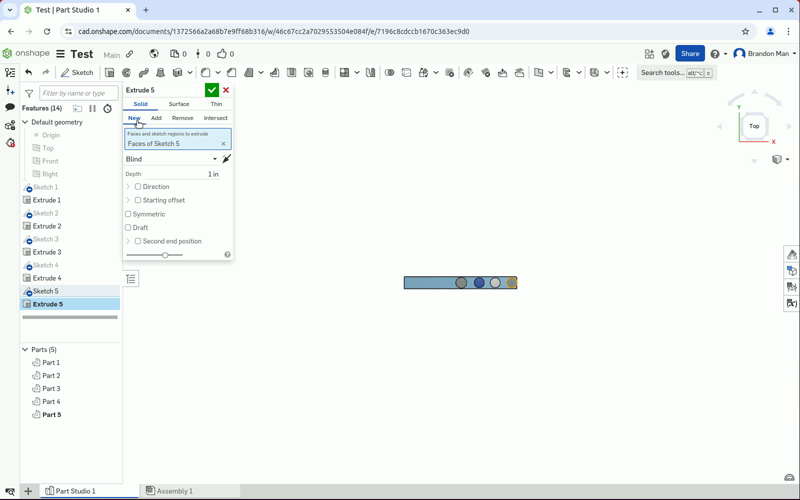
key(tab, 4)
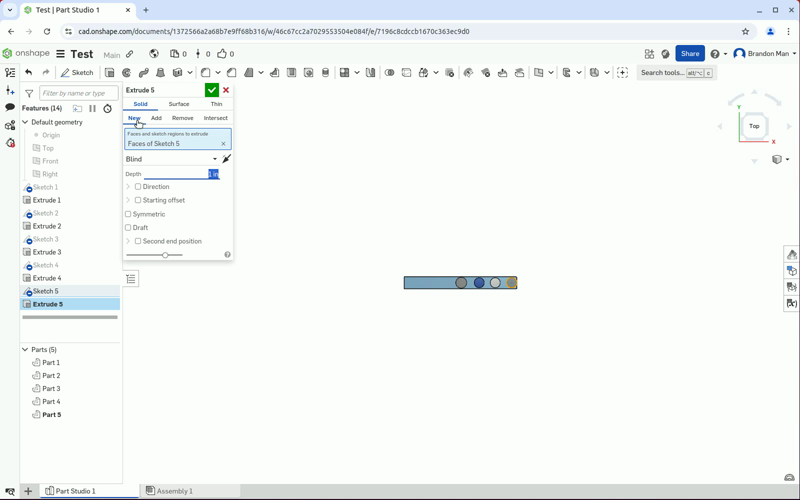
text(23.108)
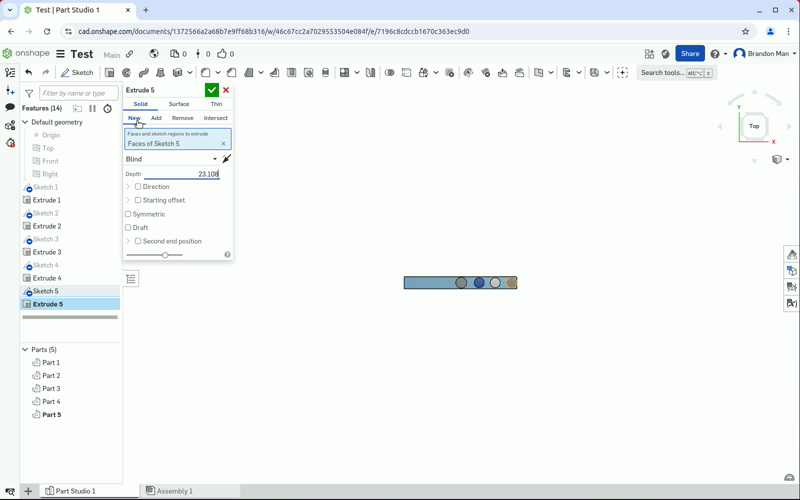
key(enter)
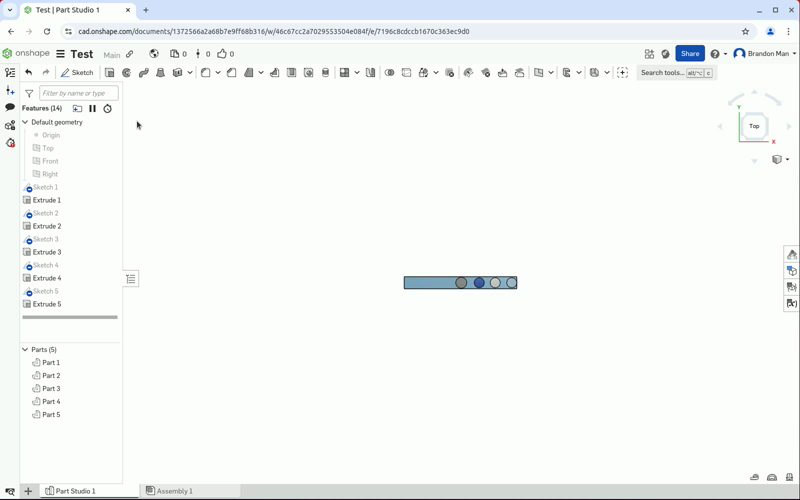
key(shift+h)
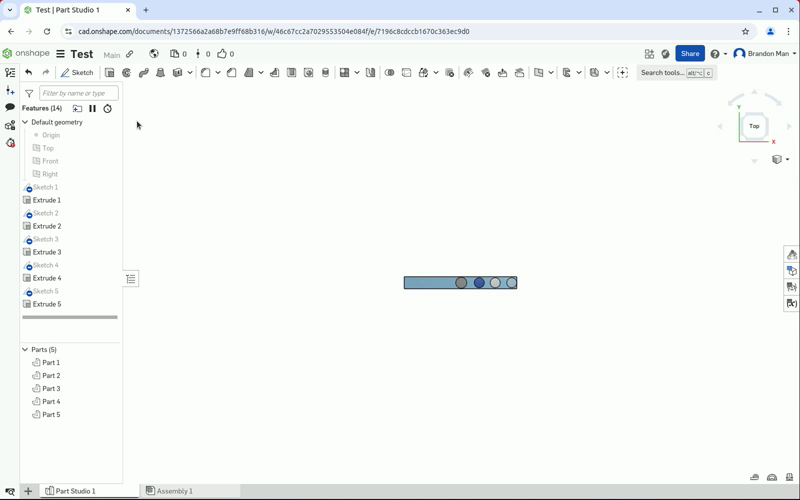
key(shift+h)
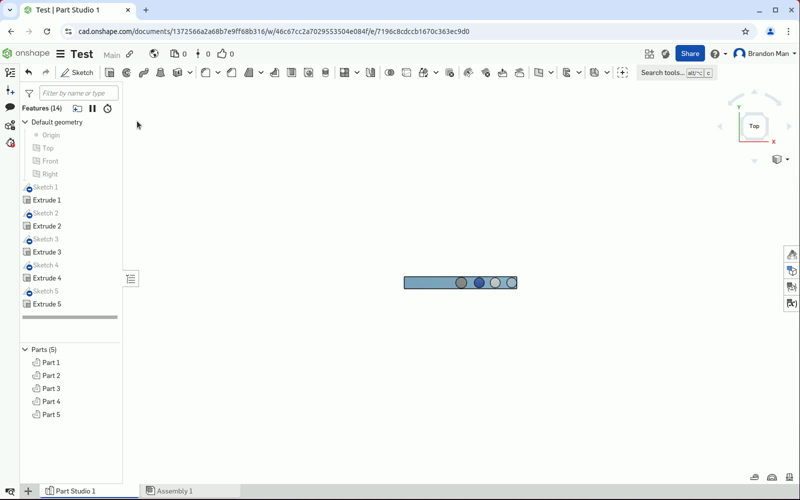
mouse_move(73, 189)
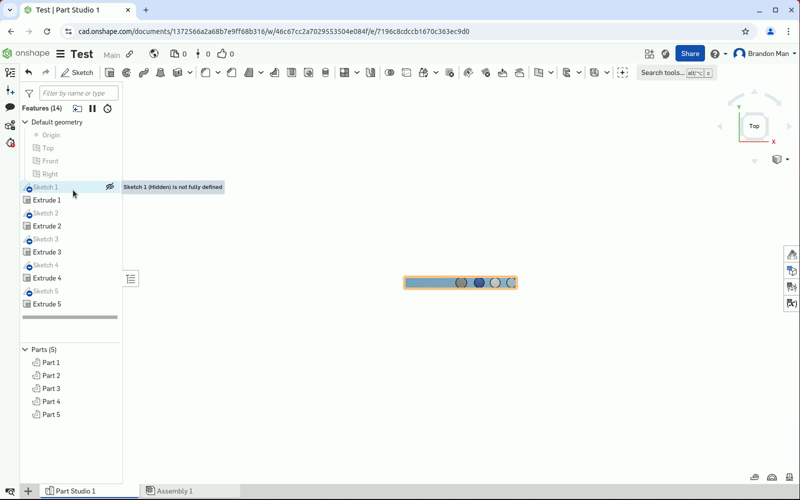
click(73, 189)
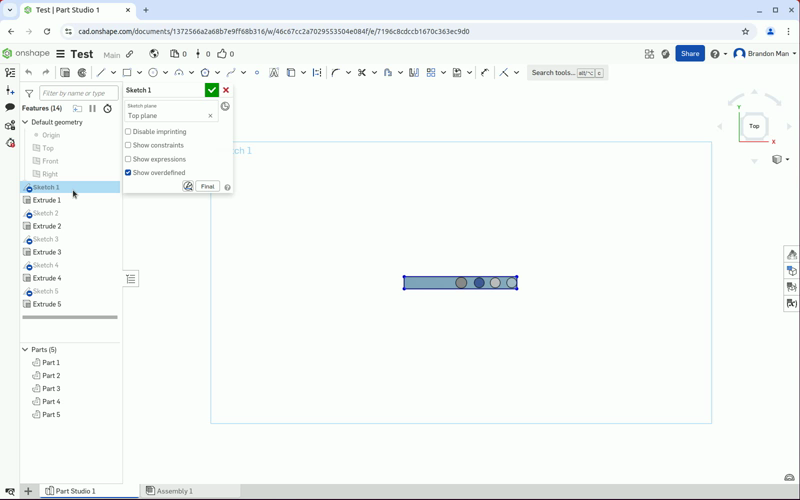
mouse_move(229, 92)
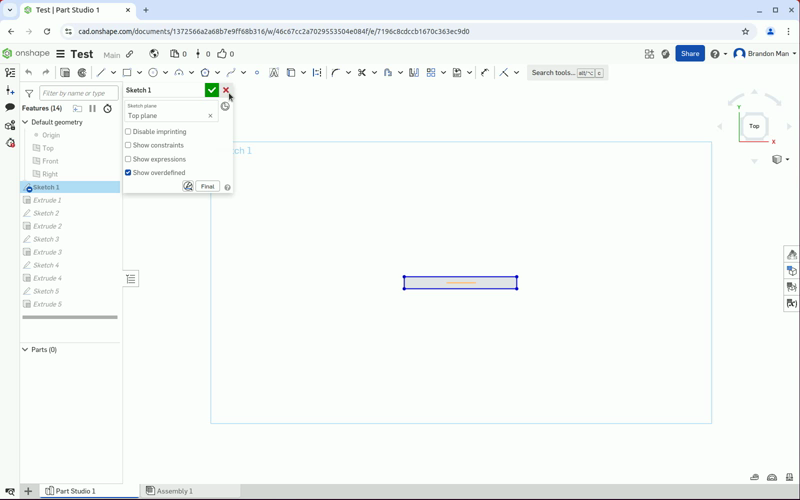
click(229, 92)
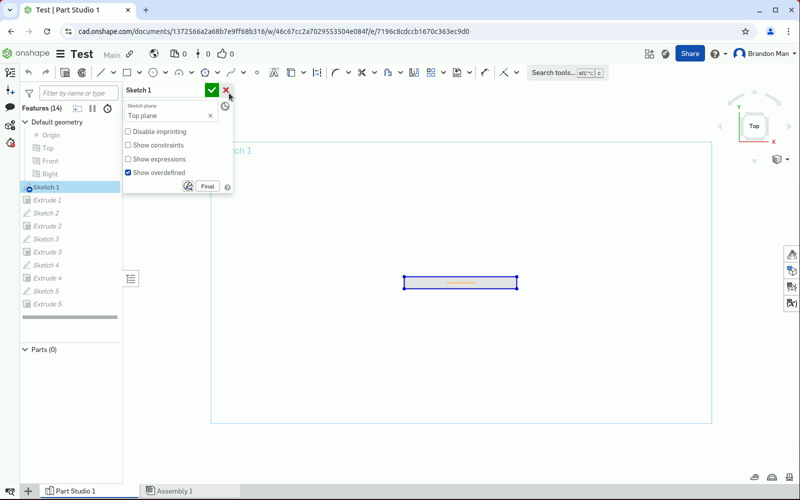
key(shift+s)
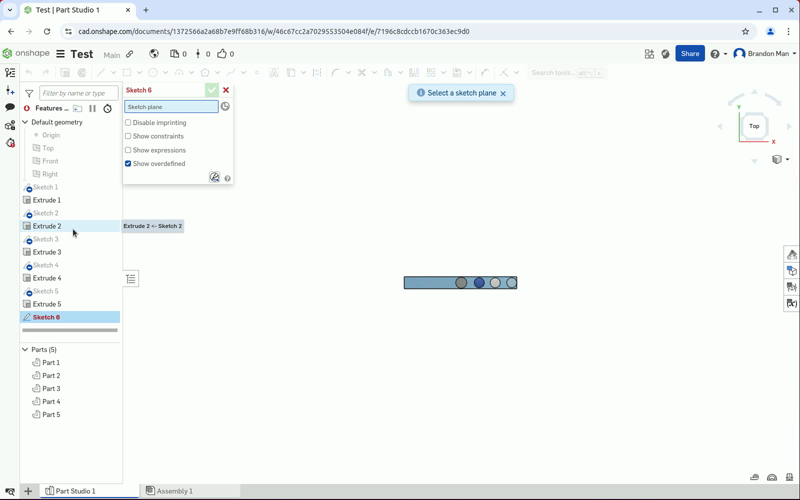
scroll(3)
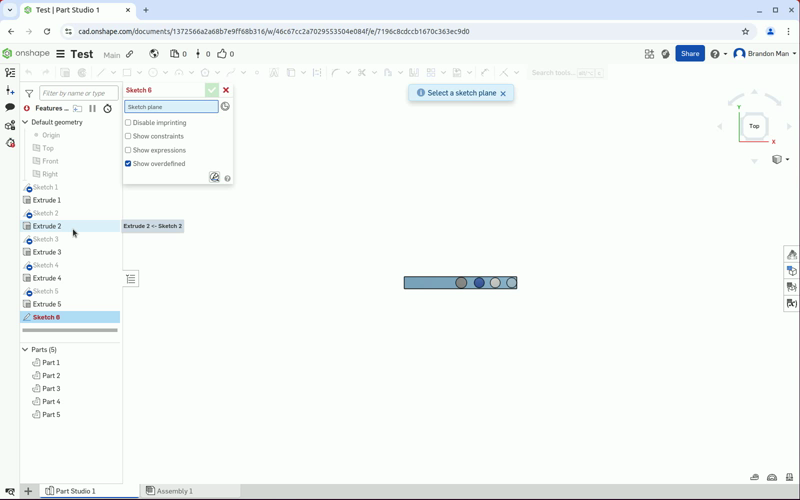
mouse_move(73, 150)
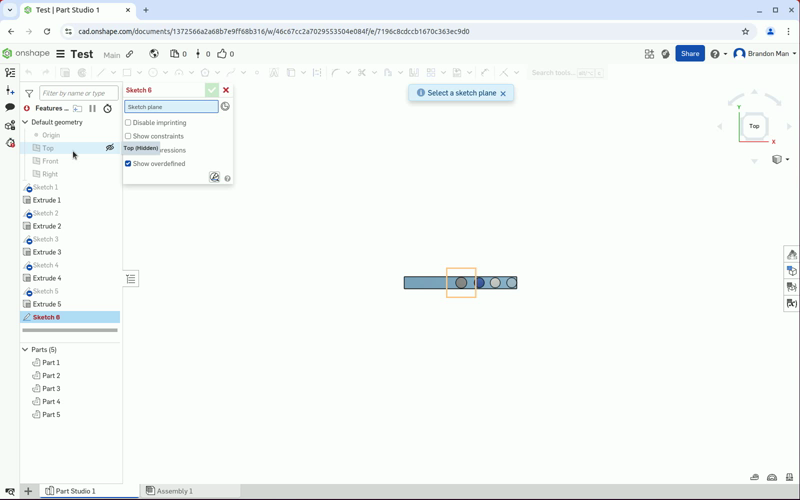
click(73, 150)
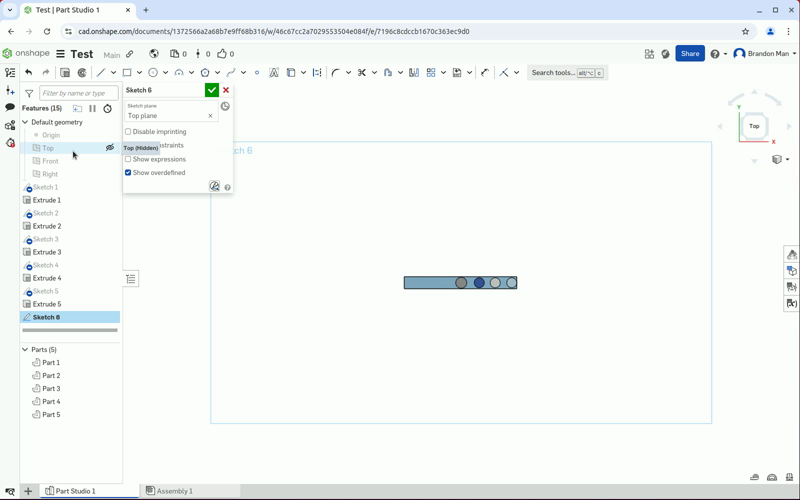
mouse_move(73, 352)
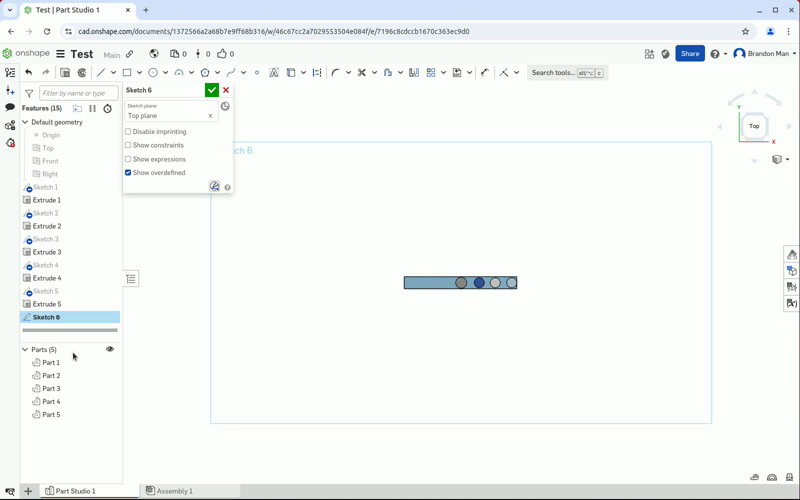
key(y)
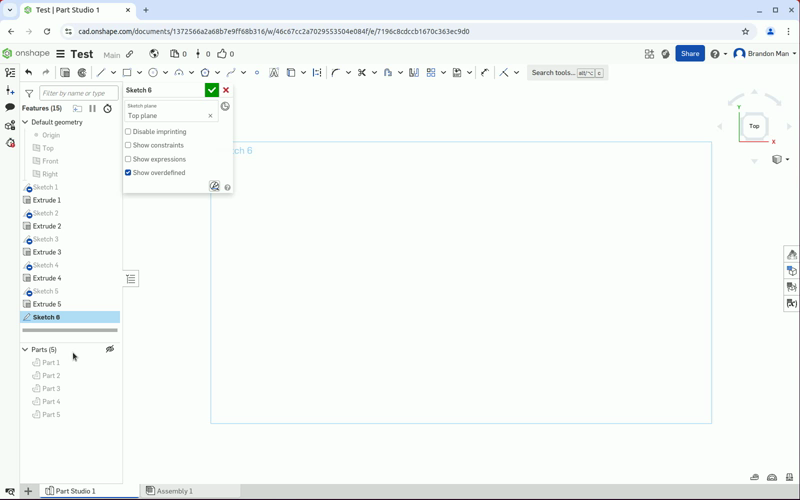
key(c)
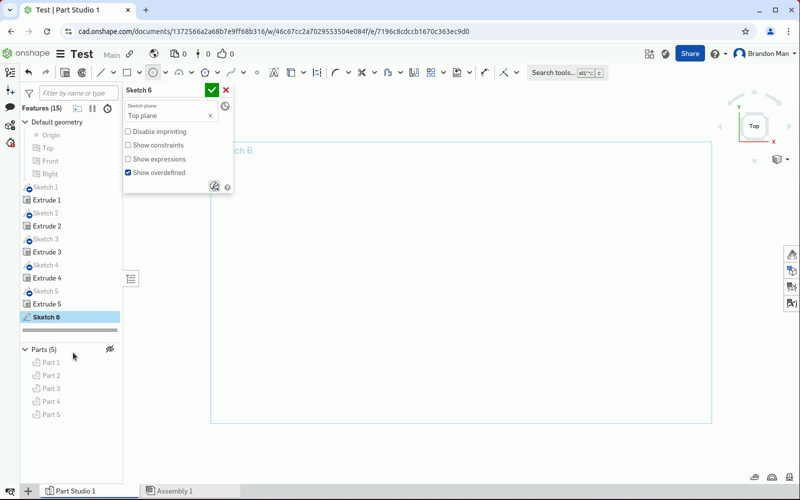
key_down(shift)
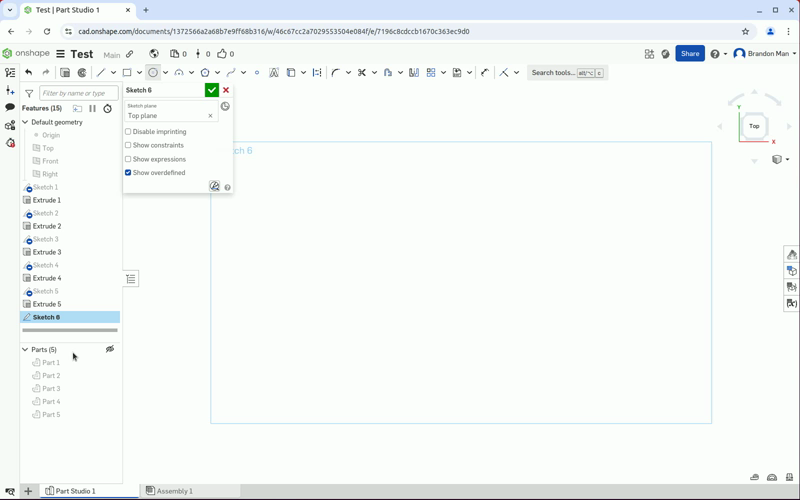
mouse_move(444, 282)
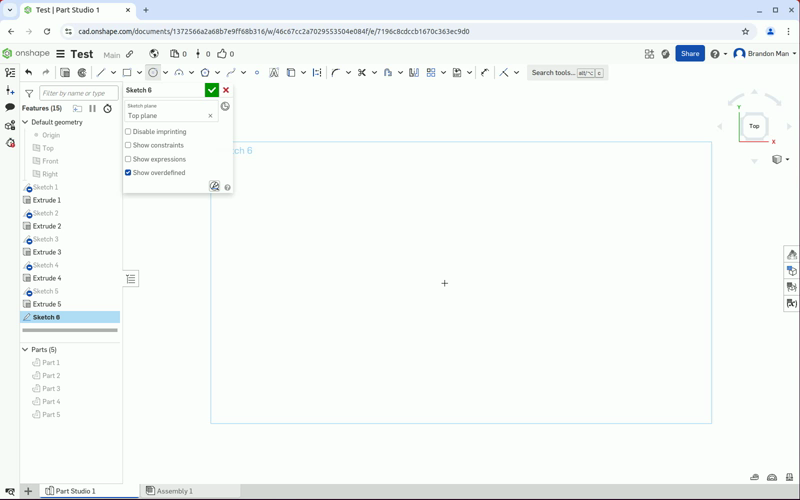
click(444, 282)
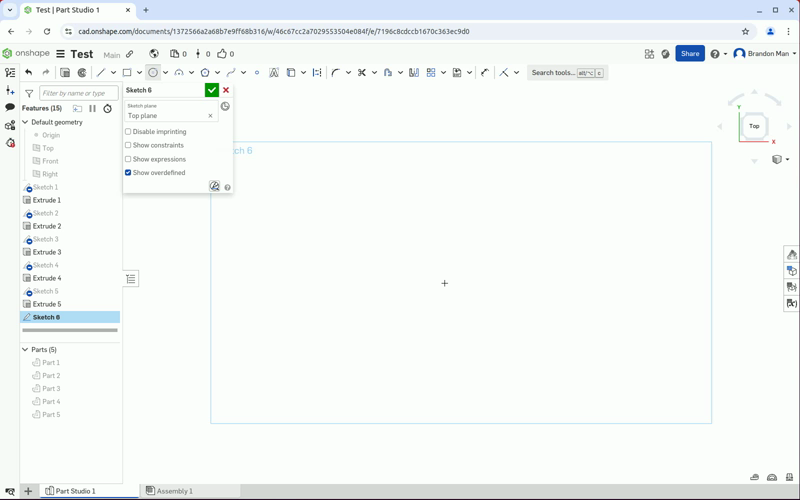
key_up(shift)
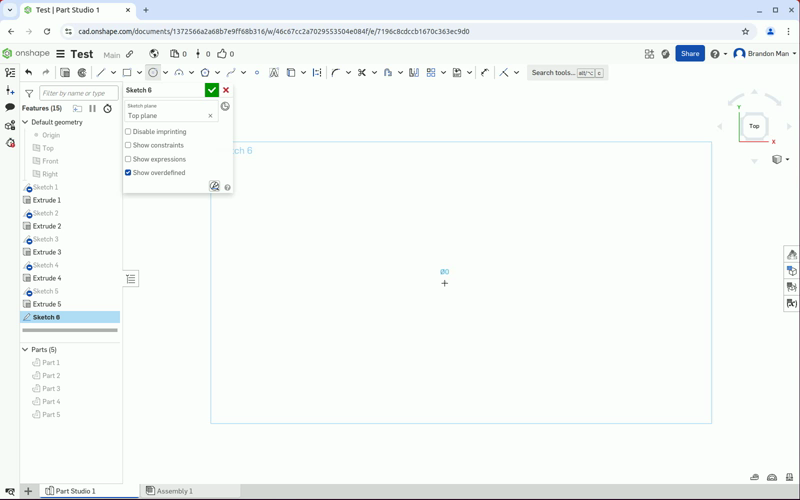
mouse_move(450, 282)
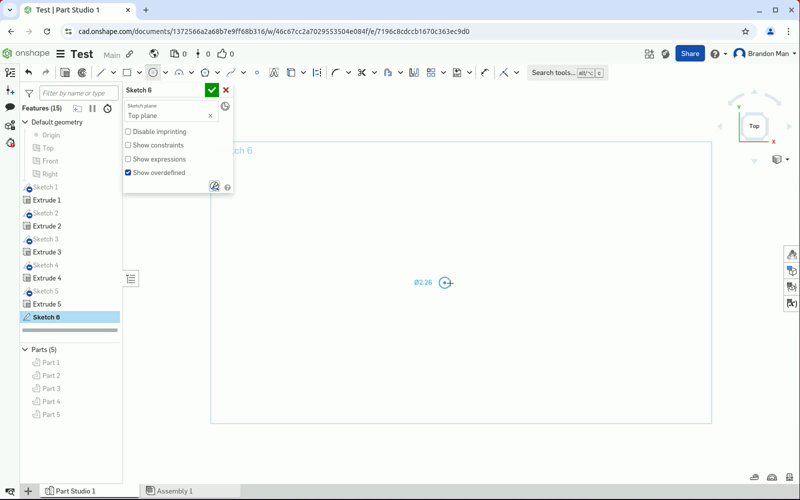
click(450, 282)
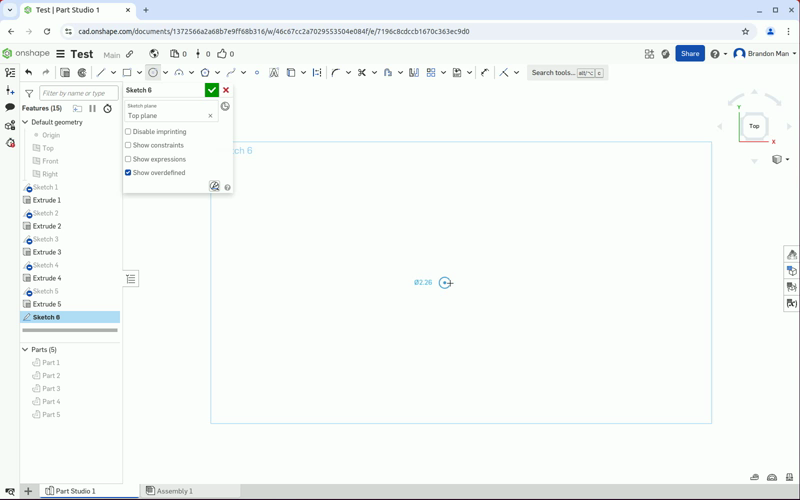
key(esc)
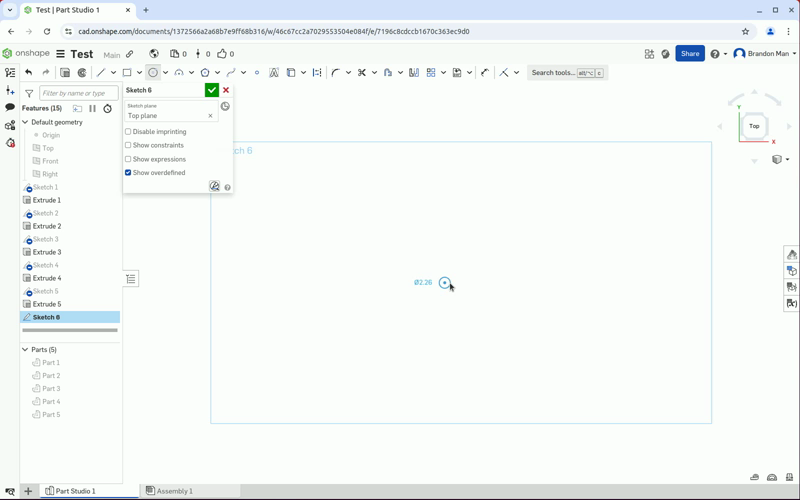
mouse_move(445, 280)
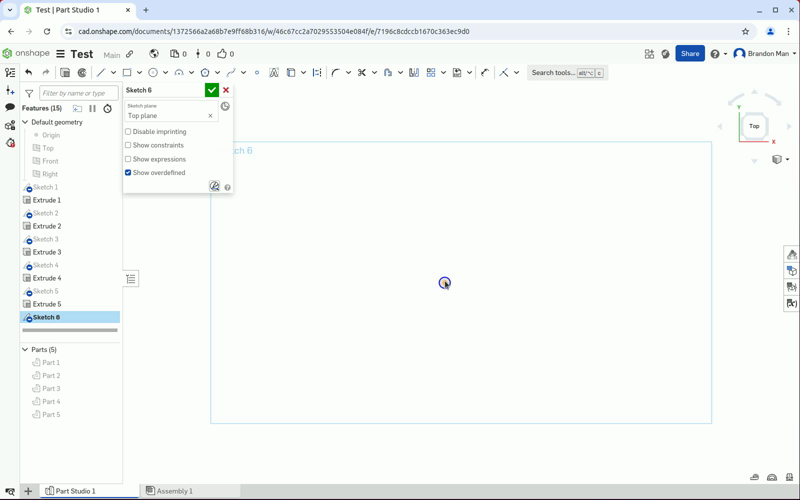
scroll(6)
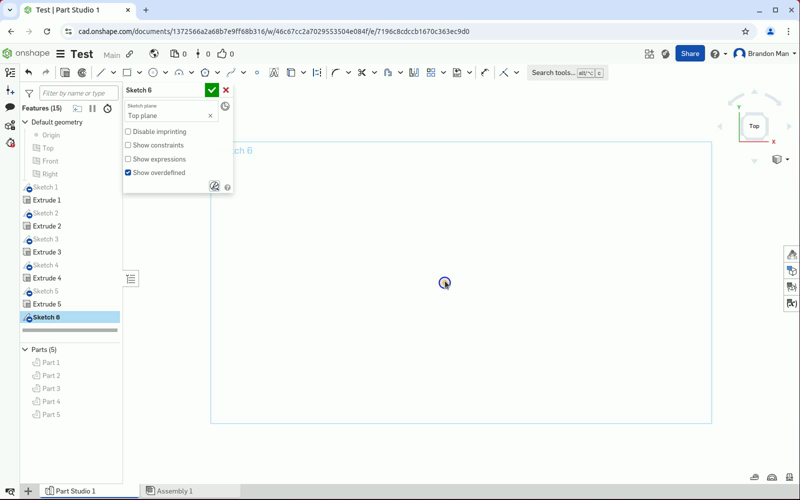
scroll(6)
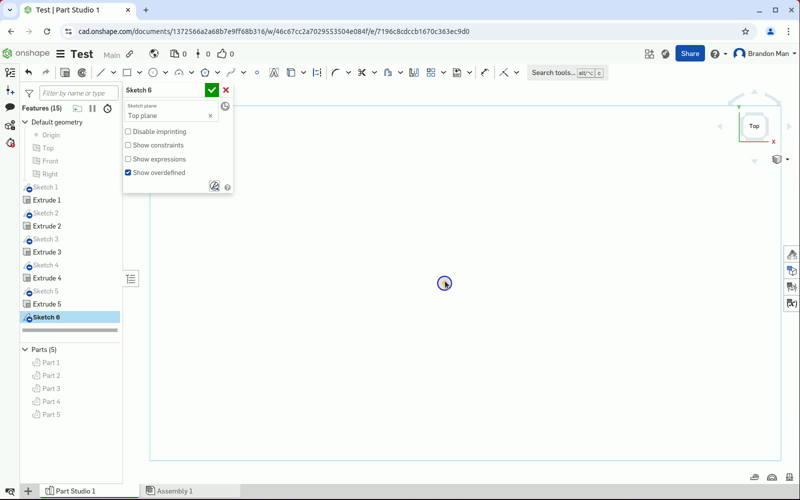
scroll(6)
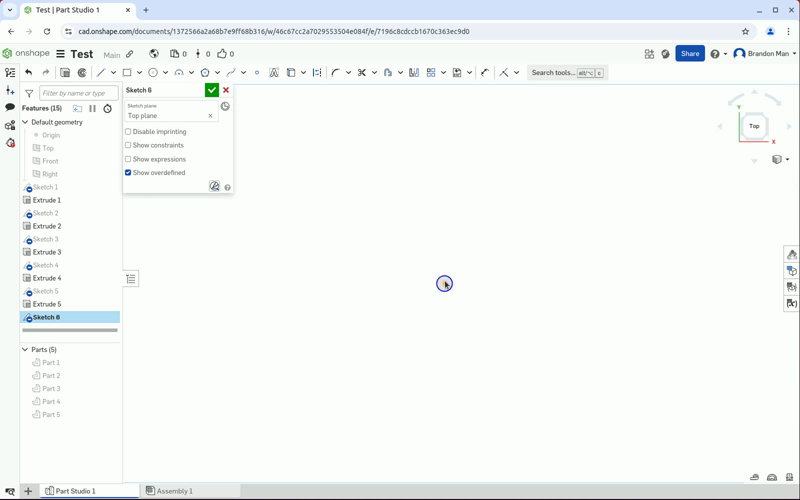
scroll(6)
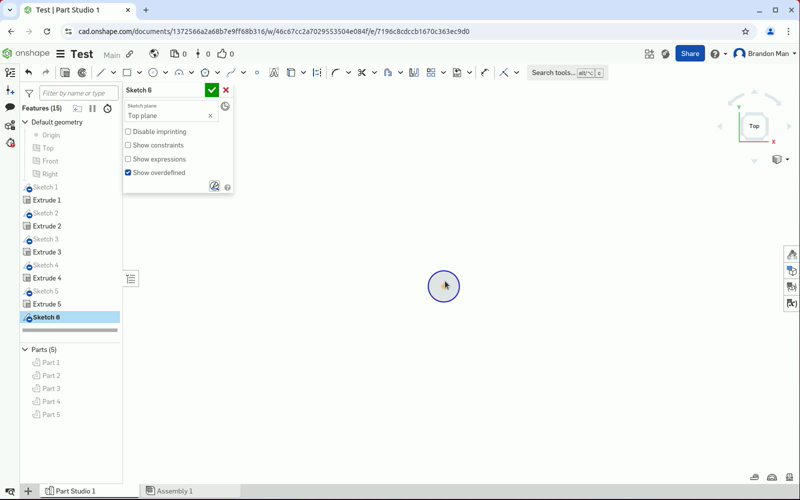
scroll(6)
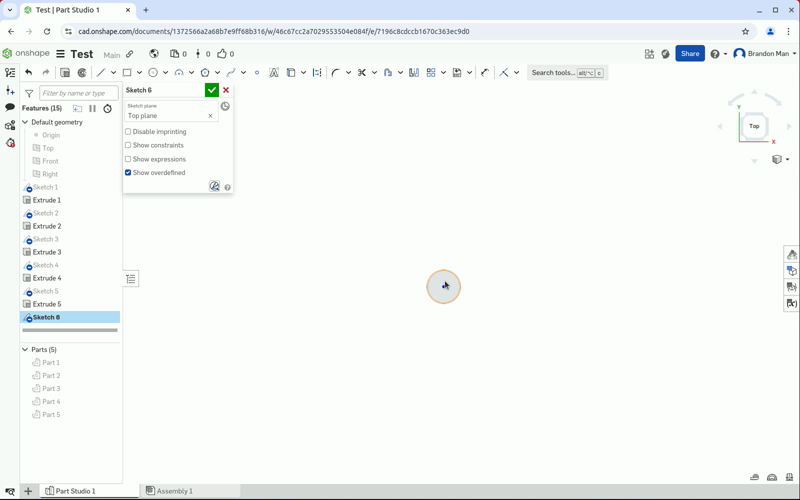
scroll(6)
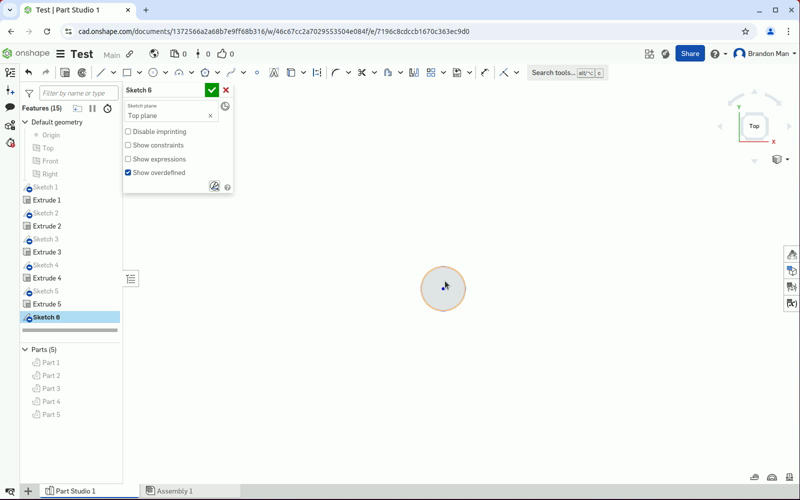
scroll(6)
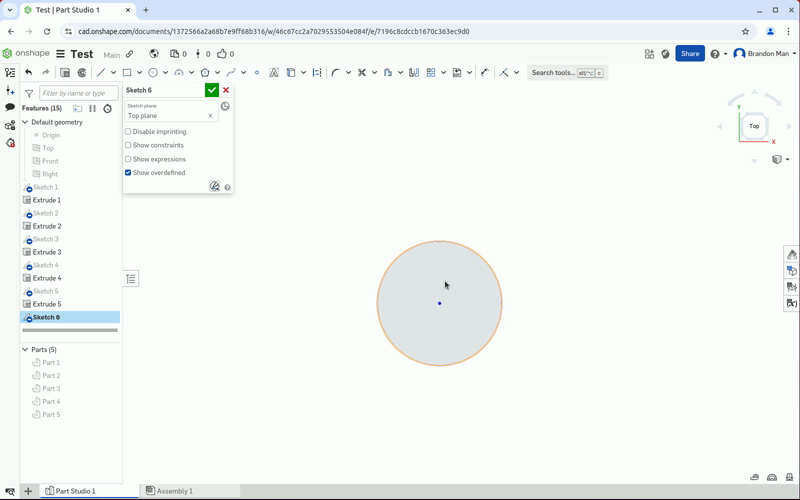
click(445, 280)
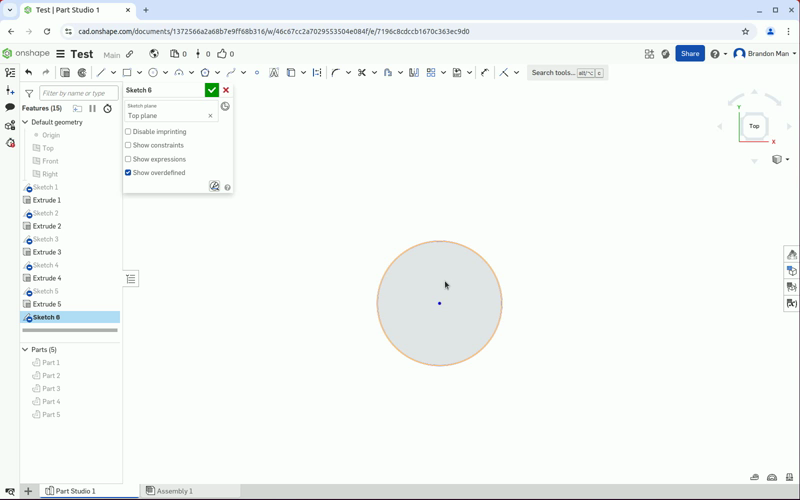
scroll(-6)
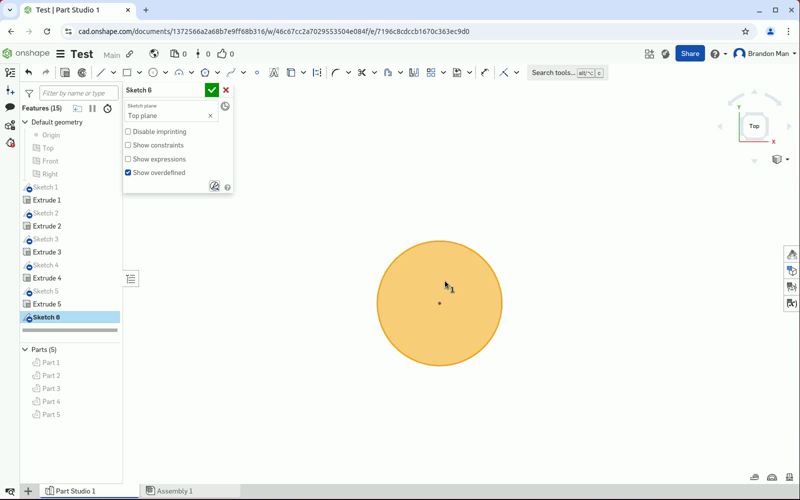
scroll(-6)
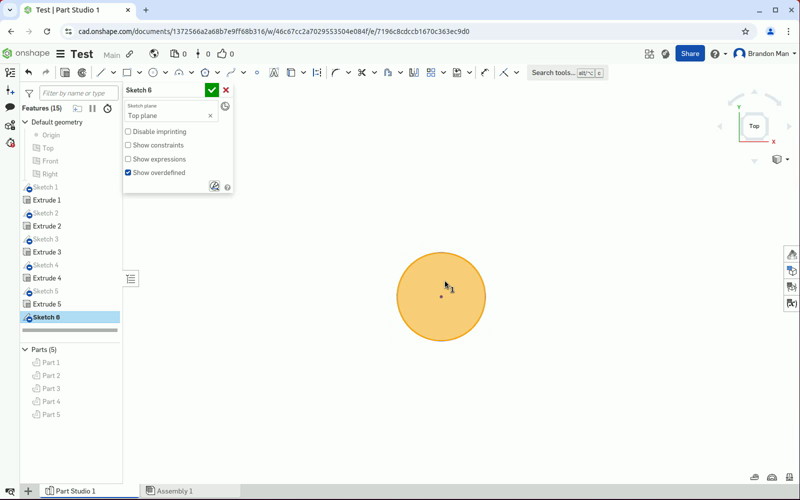
scroll(-6)
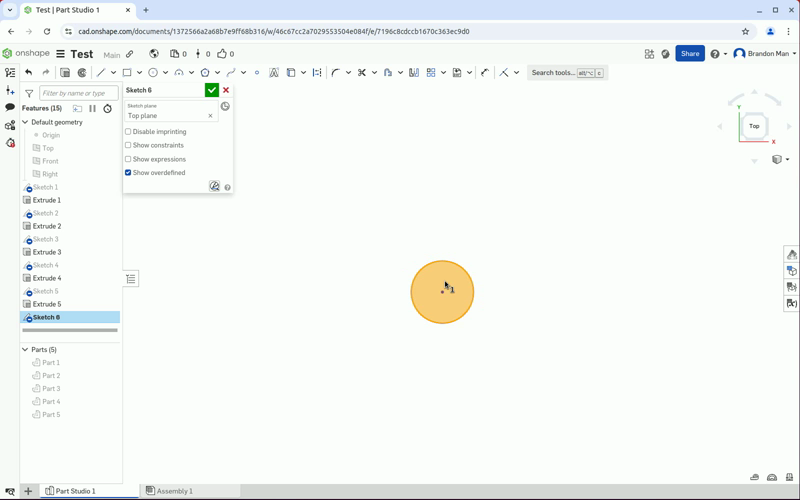
scroll(-6)
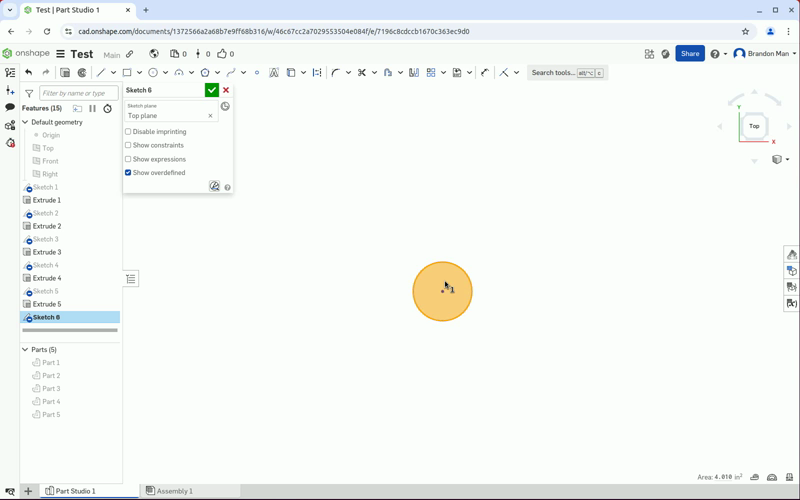
scroll(-6)
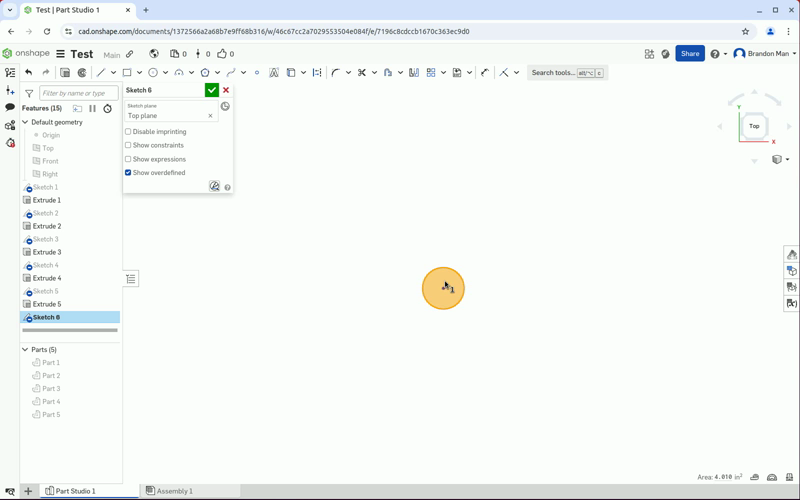
scroll(-6)
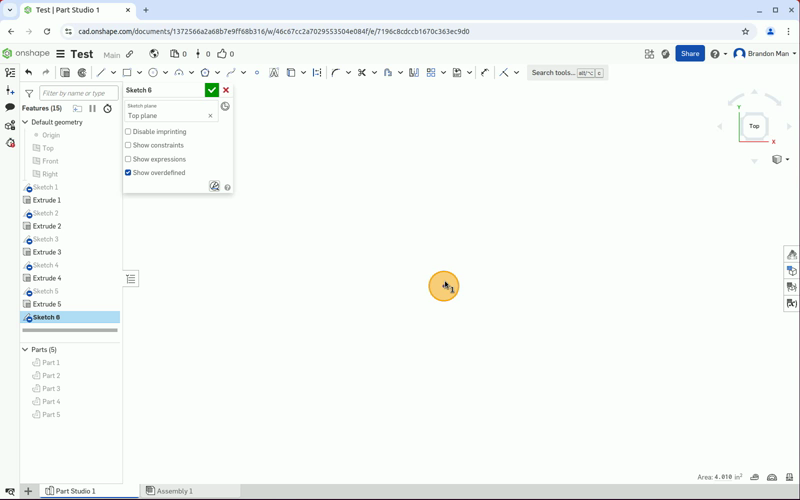
scroll(-6)
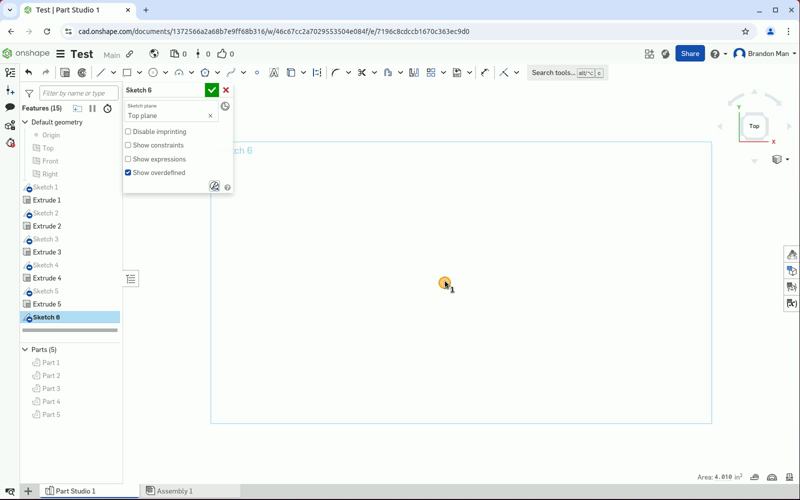
mouse_move(73, 352)
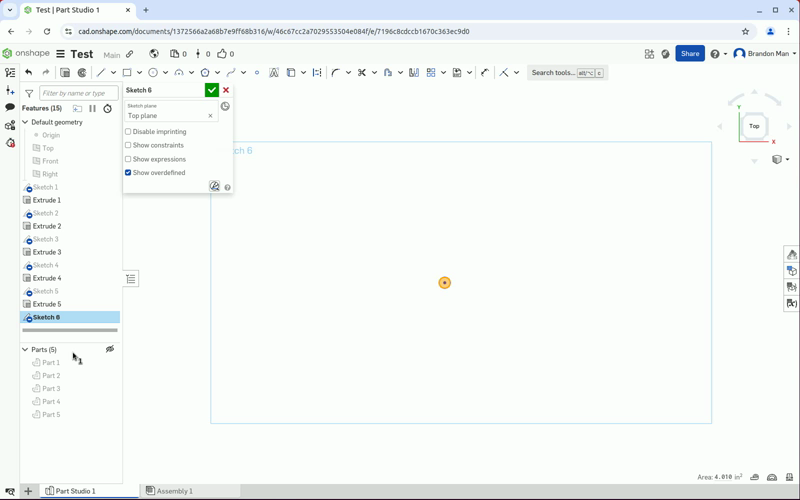
key(shift+y)
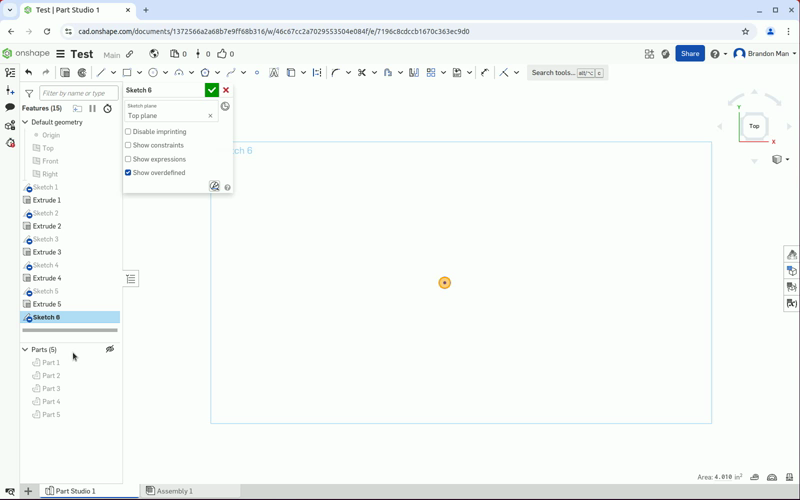
key(shift+e)
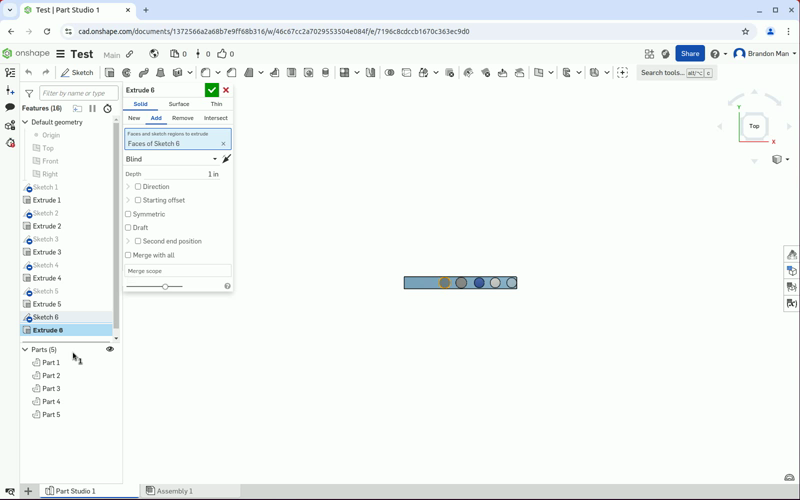
mouse_move(143, 106)
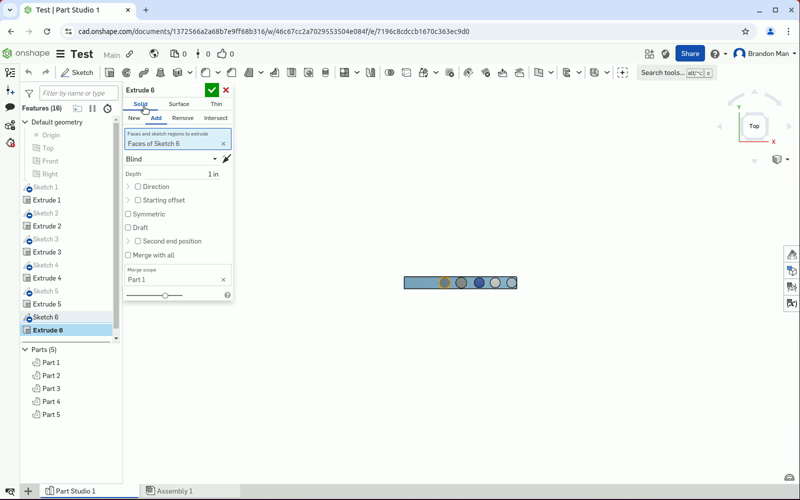
click(143, 106)
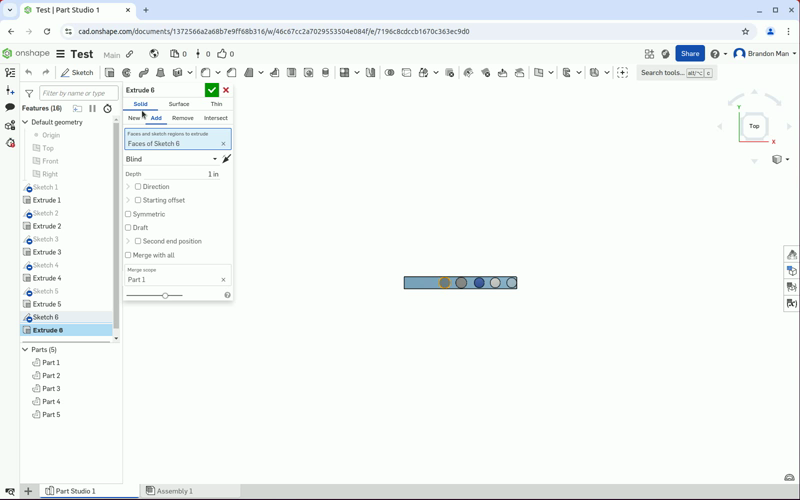
mouse_move(137, 120)
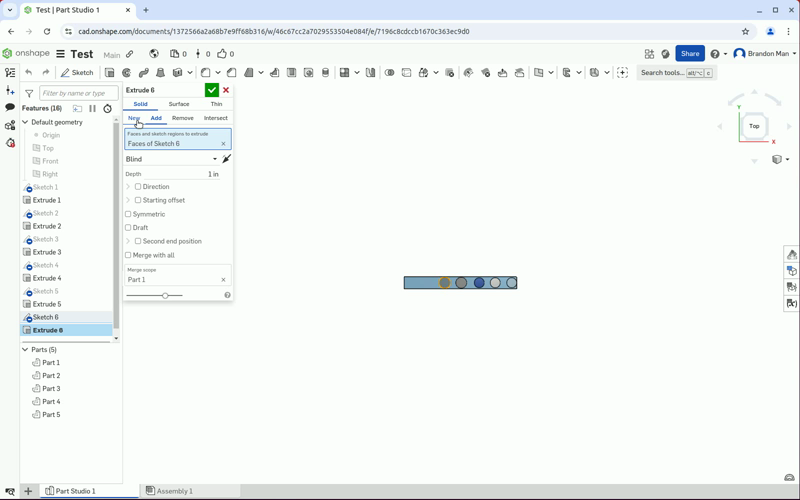
click(137, 120)
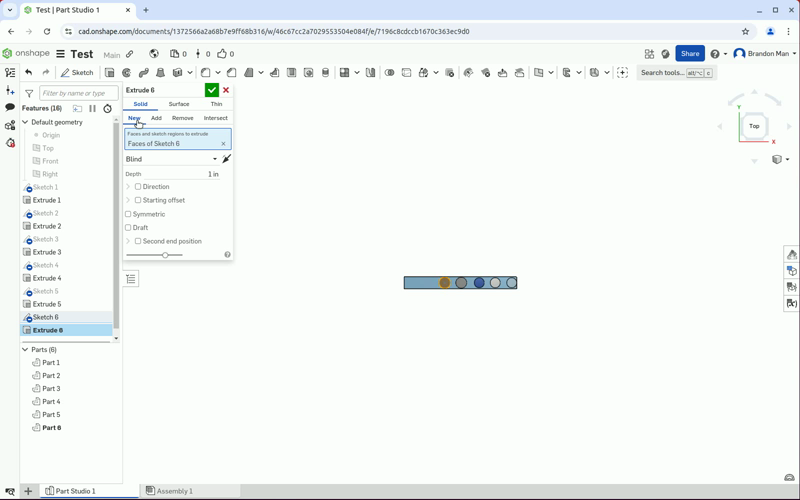
key(tab, 4)
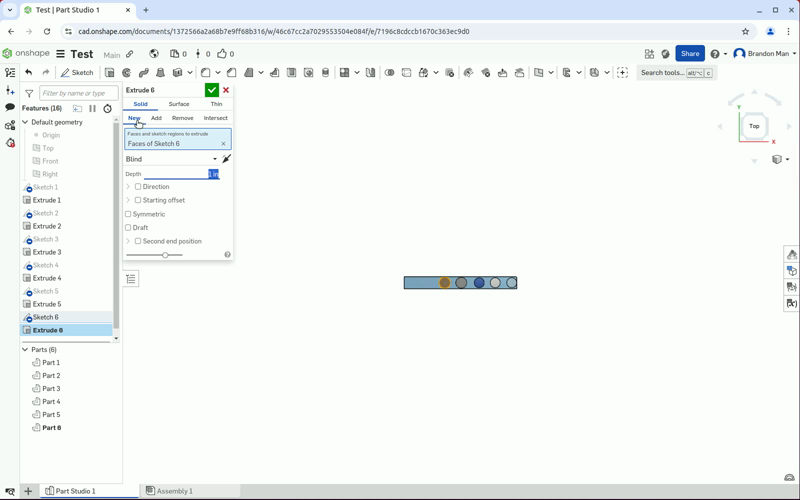
text(23.108)
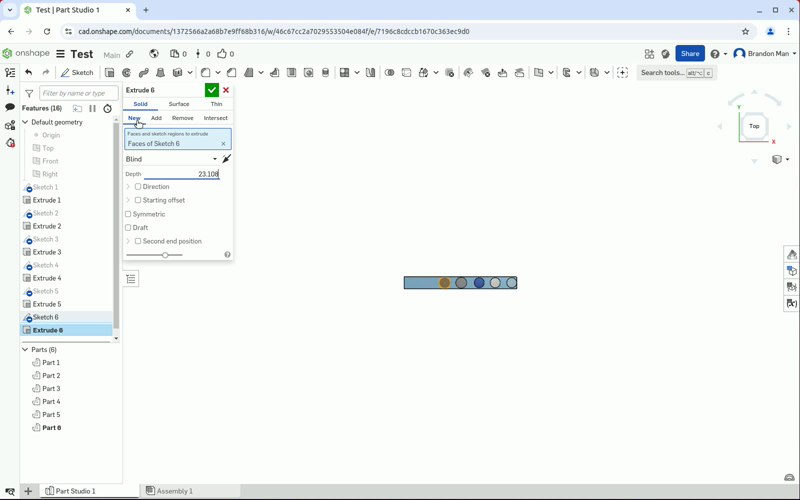
key(enter)
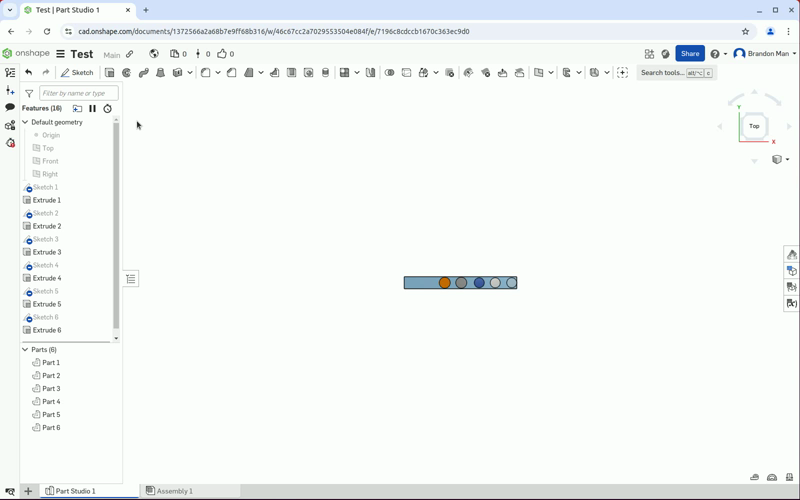
key(shift+h)
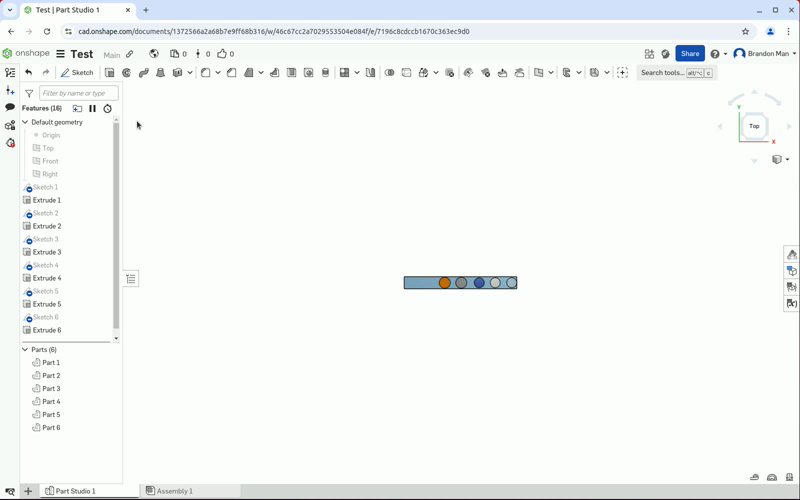
key(shift+h)
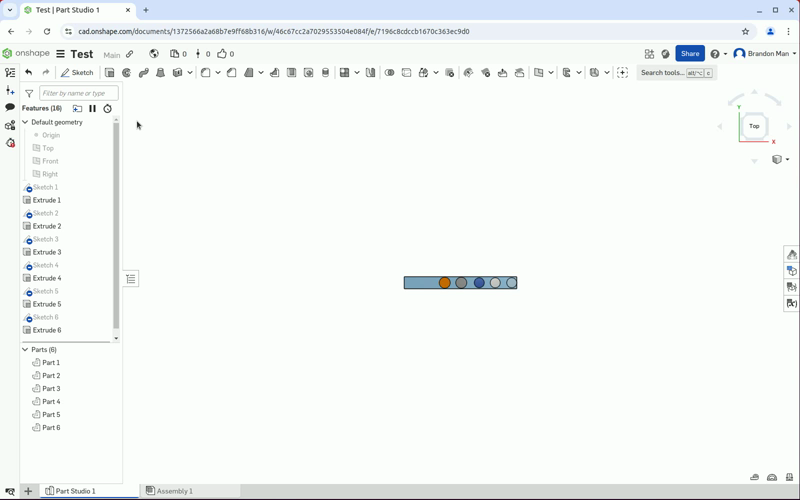
mouse_move(69, 189)
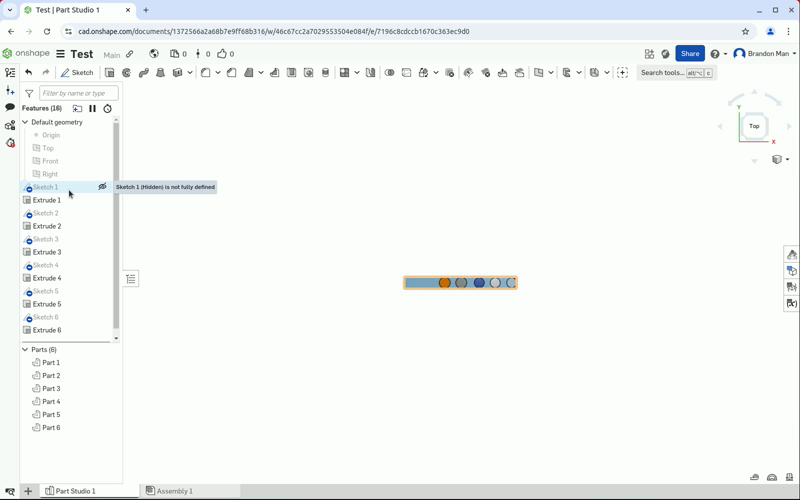
click(69, 189)
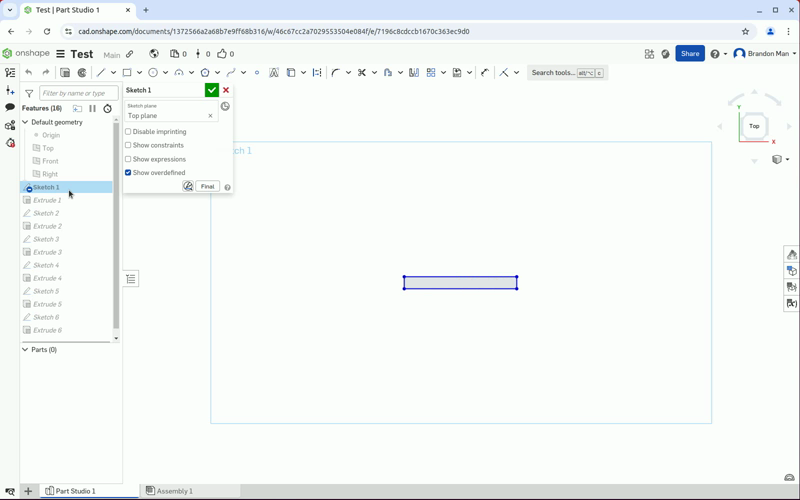
mouse_move(229, 92)
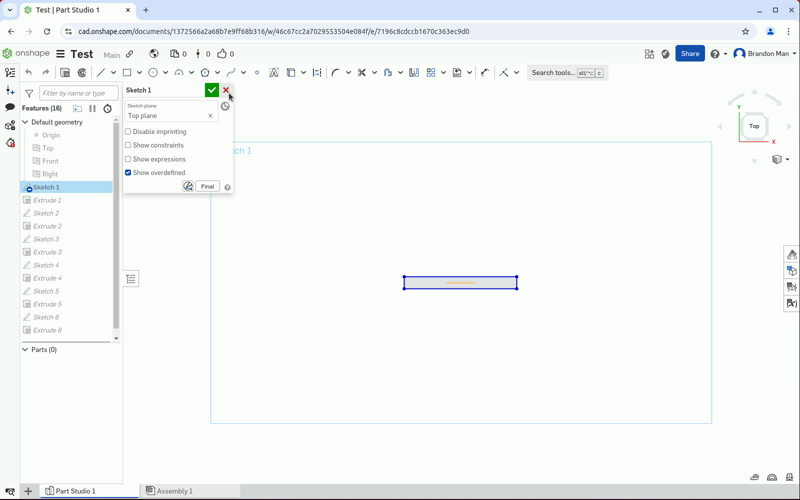
click(229, 92)
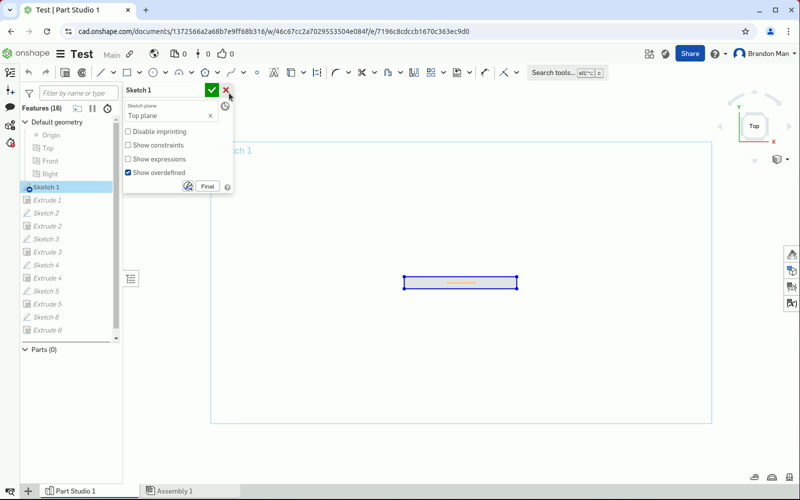
key(shift+s)
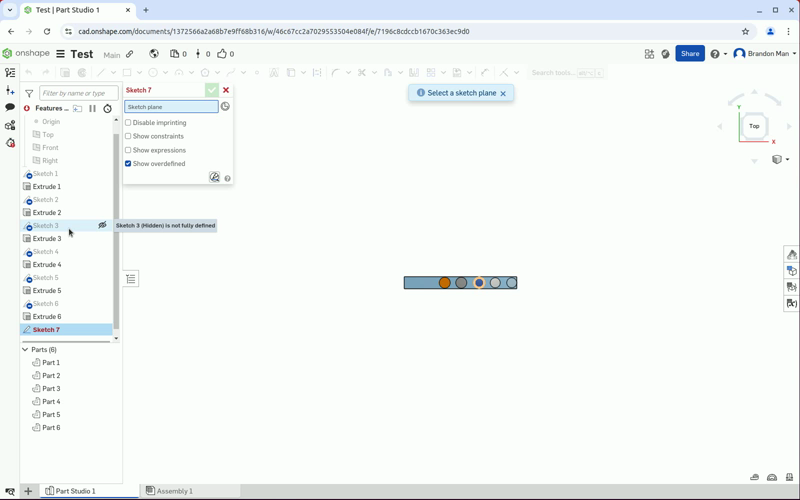
scroll(3)
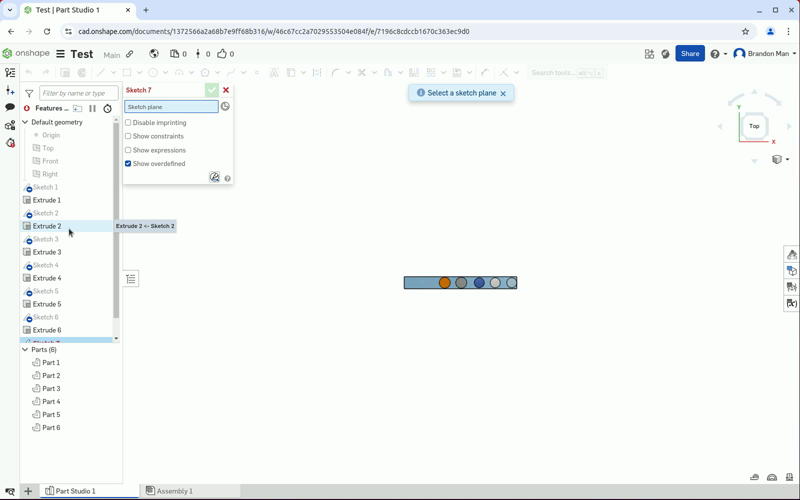
mouse_move(69, 150)
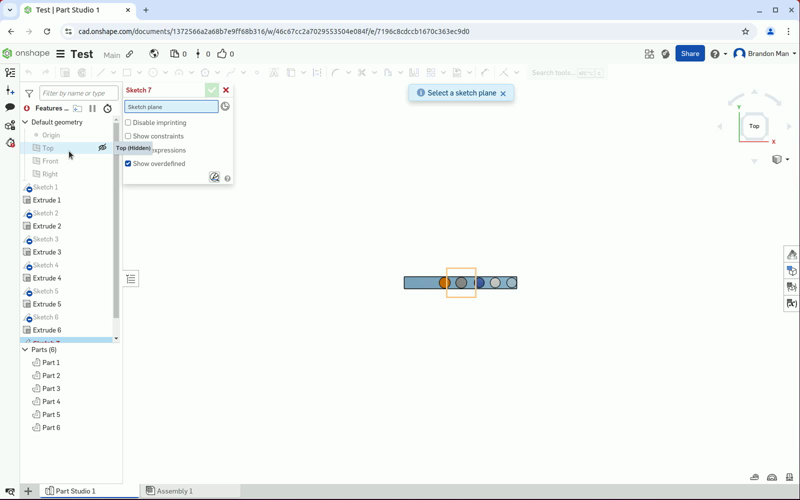
click(69, 150)
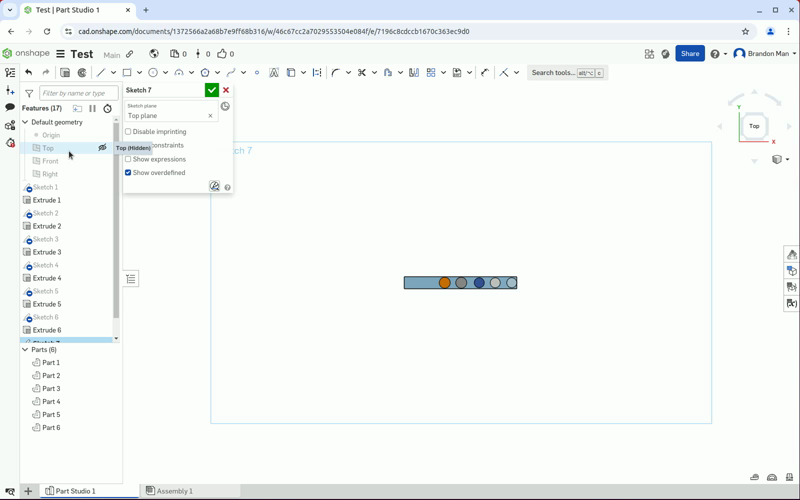
mouse_move(73, 352)
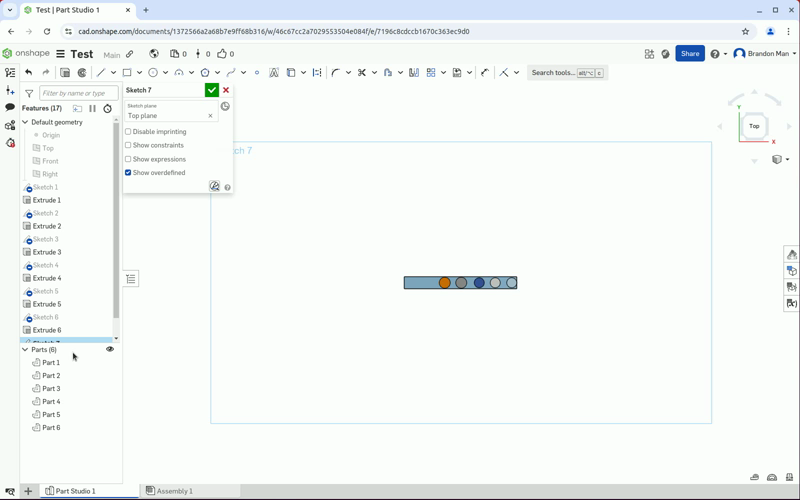
key(y)
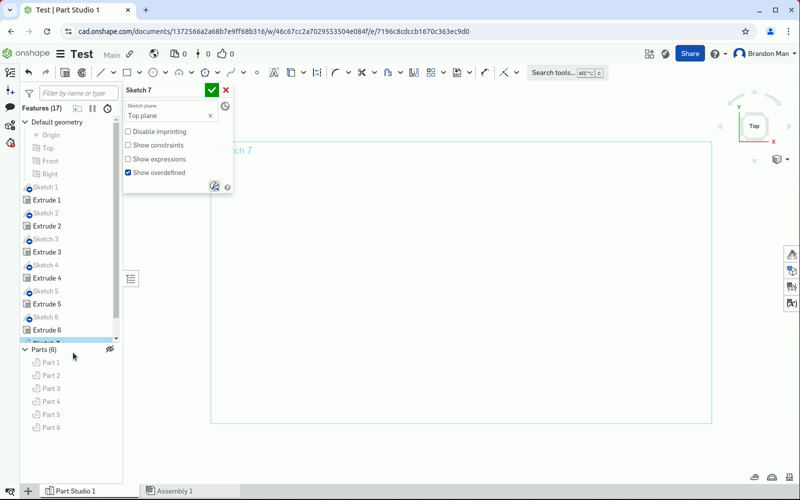
key(c)
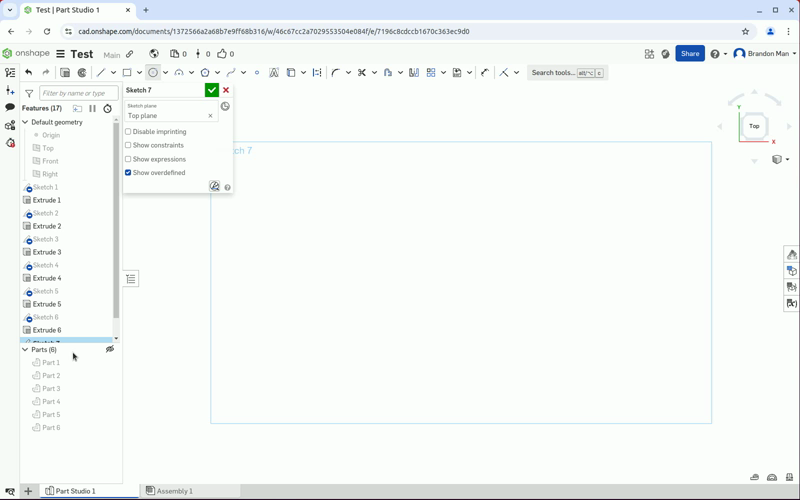
key_down(shift)
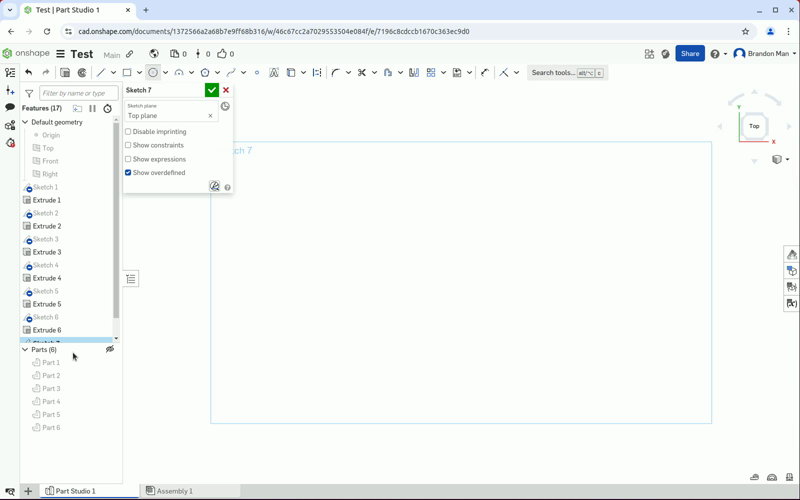
mouse_move(427, 282)
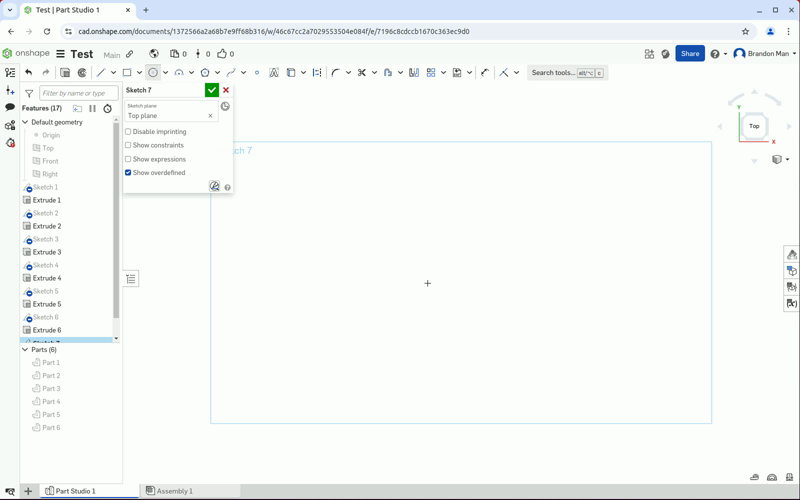
click(427, 282)
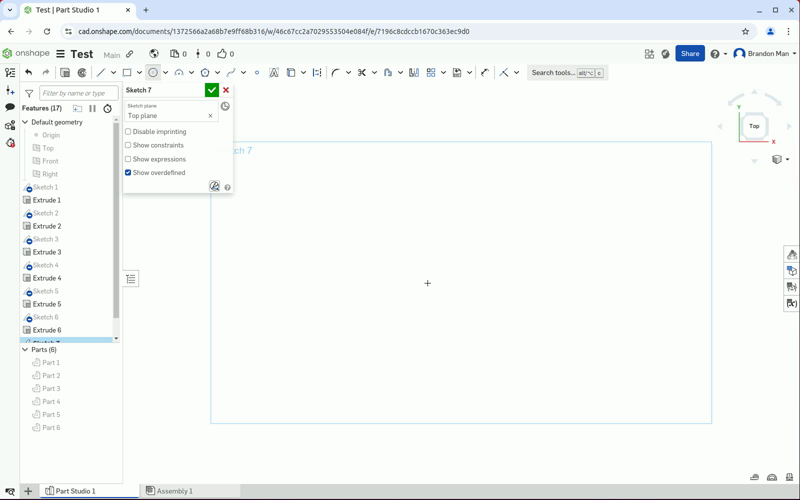
key_up(shift)
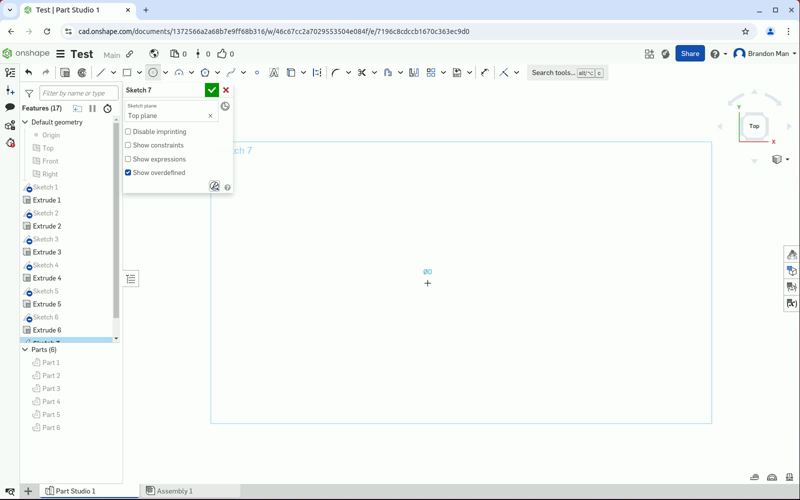
mouse_move(432, 282)
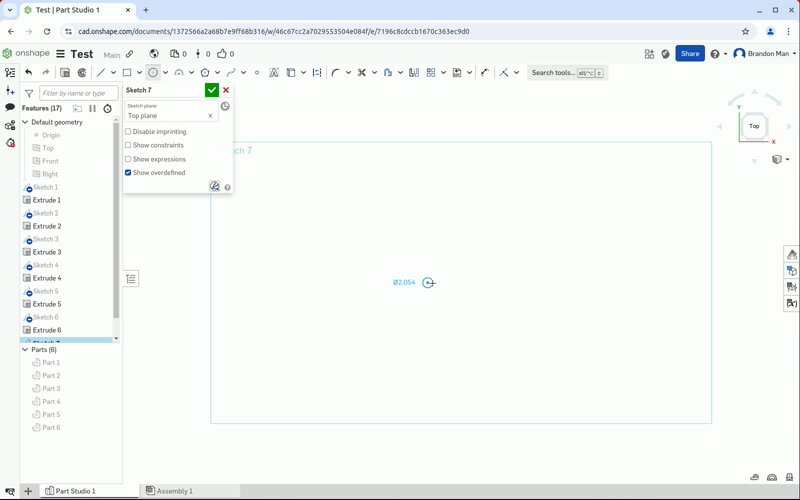
click(432, 282)
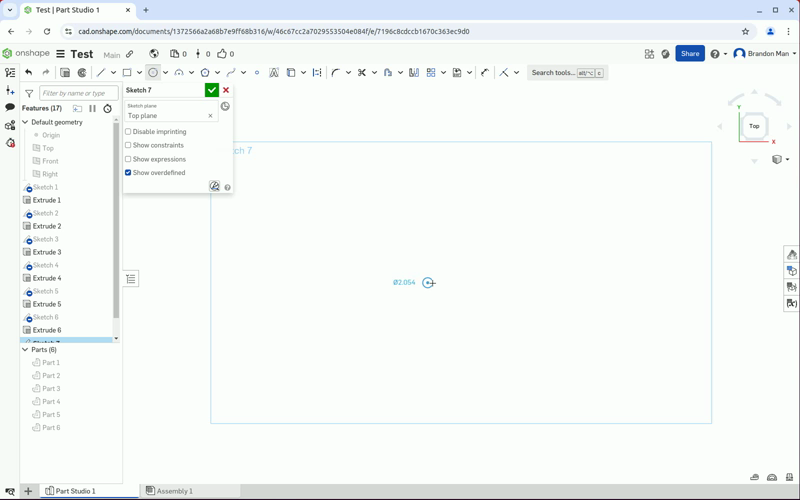
key(esc)
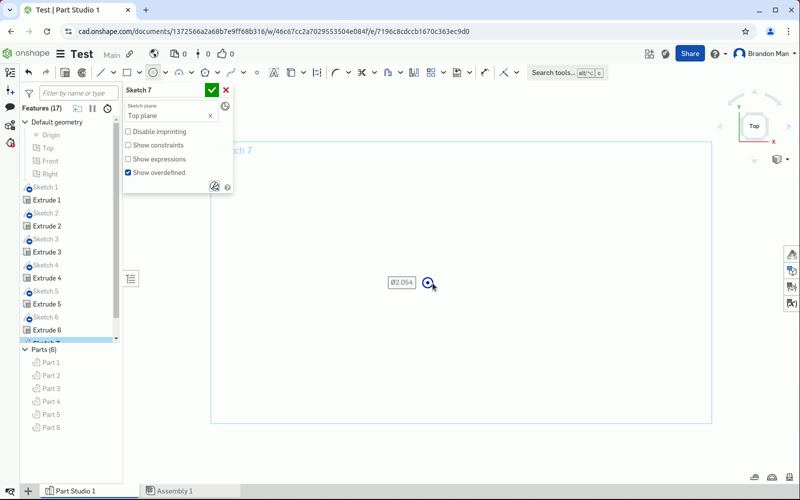
mouse_move(428, 285)
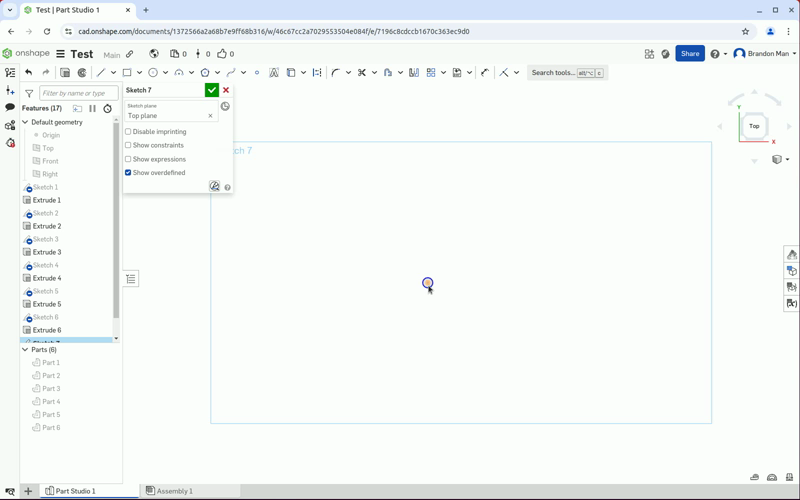
scroll(6)
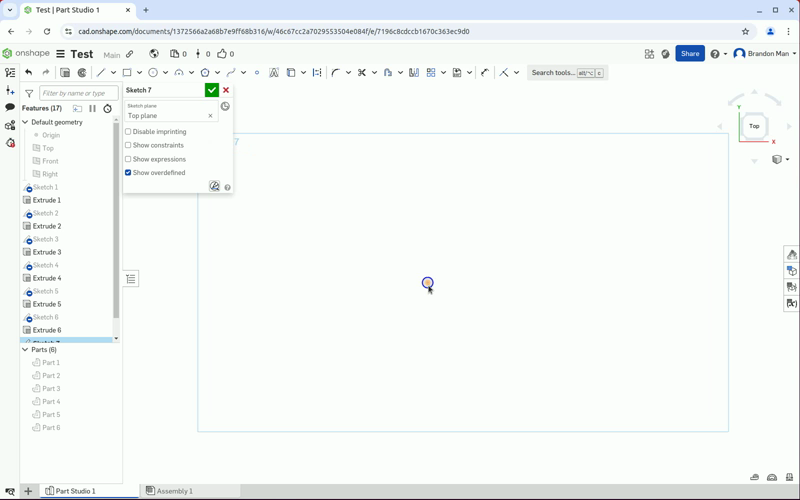
scroll(6)
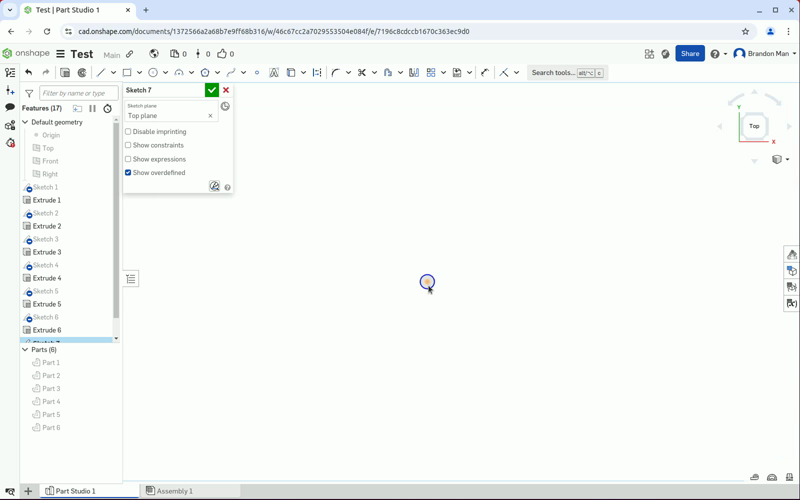
scroll(6)
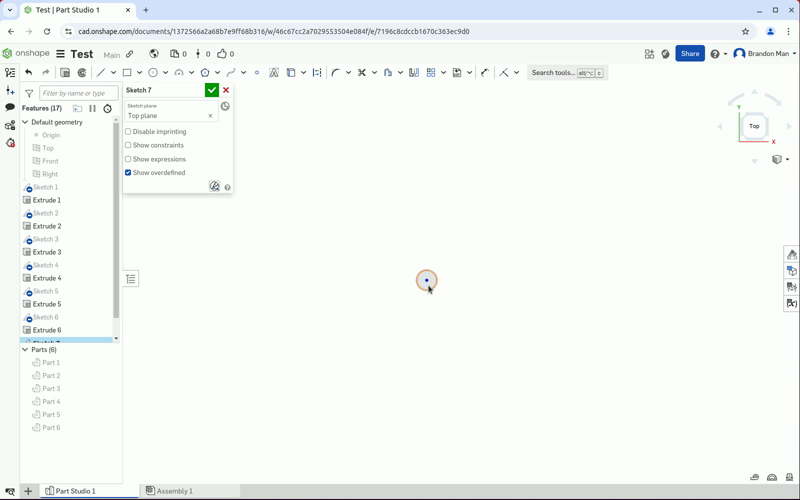
scroll(6)
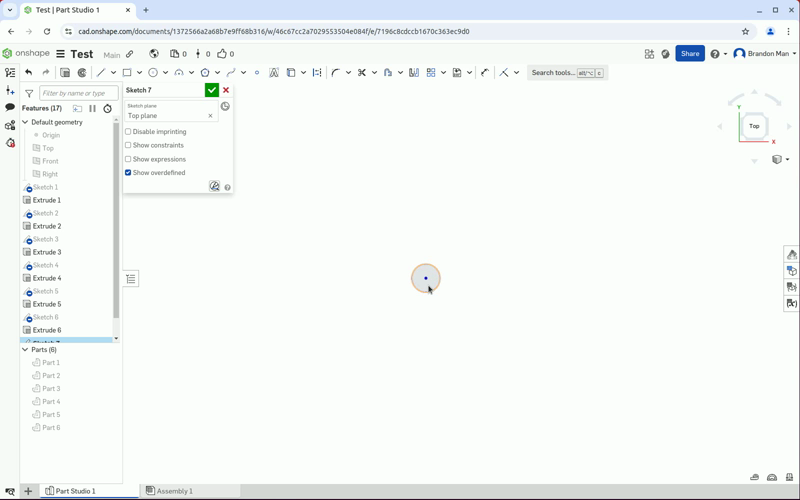
scroll(6)
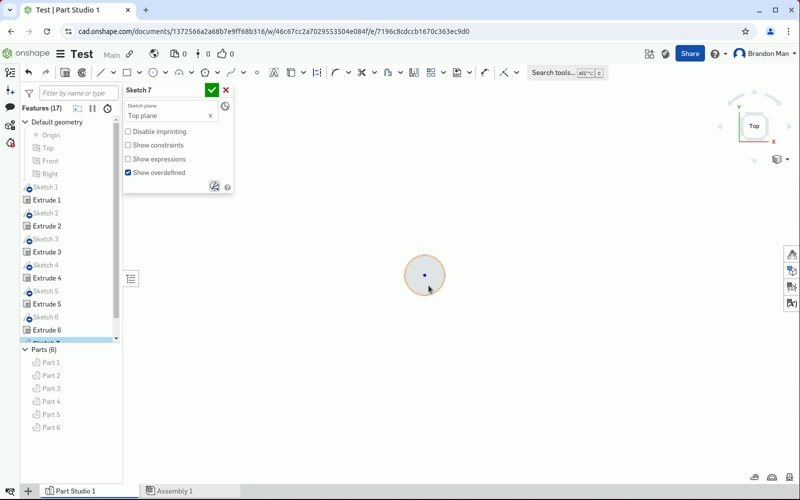
scroll(6)
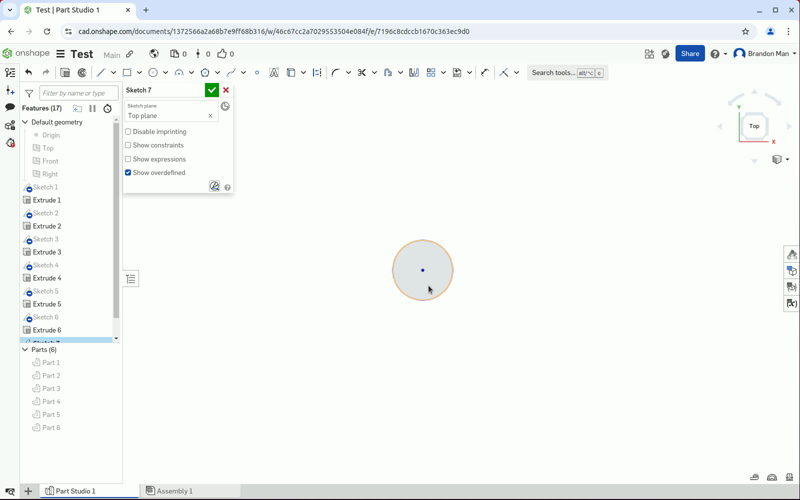
scroll(6)
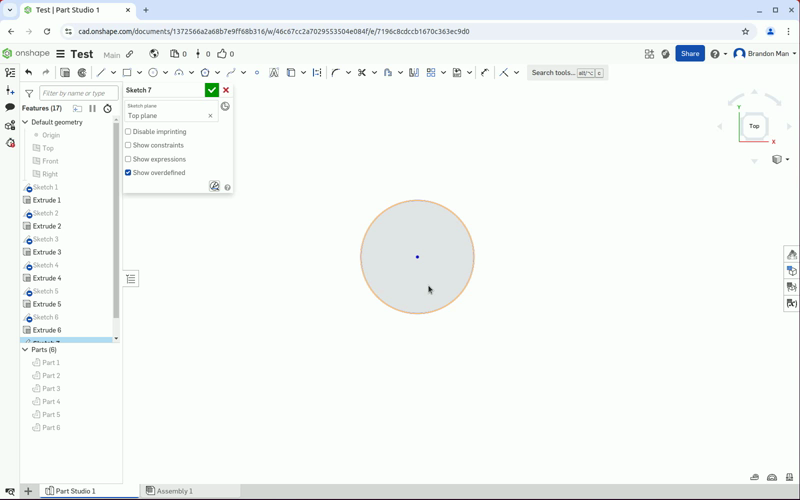
click(428, 285)
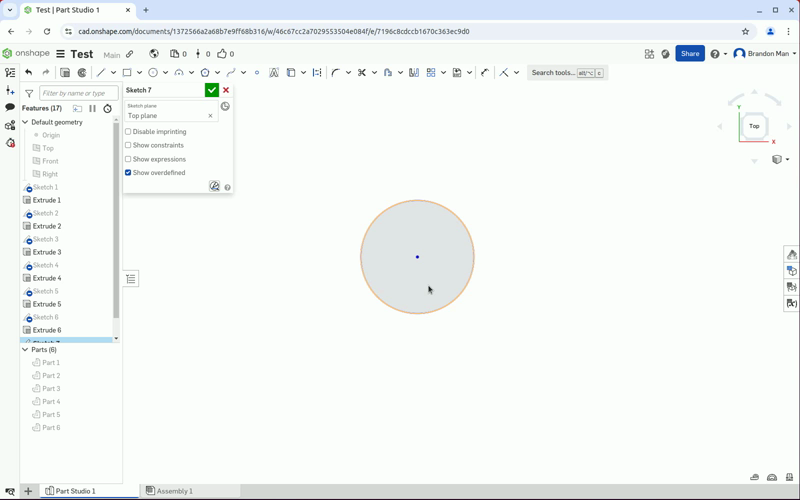
scroll(-6)
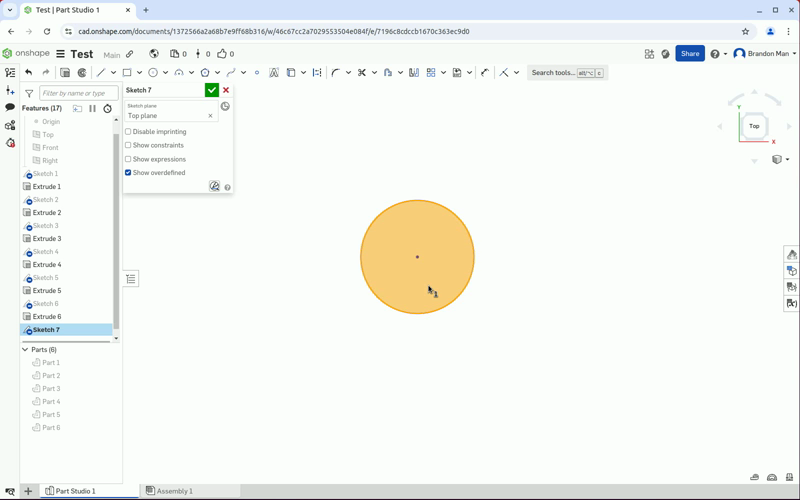
scroll(-6)
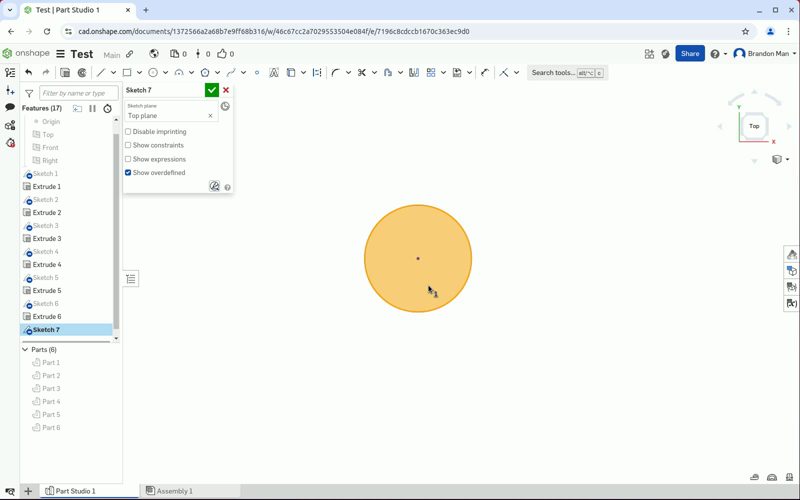
scroll(-6)
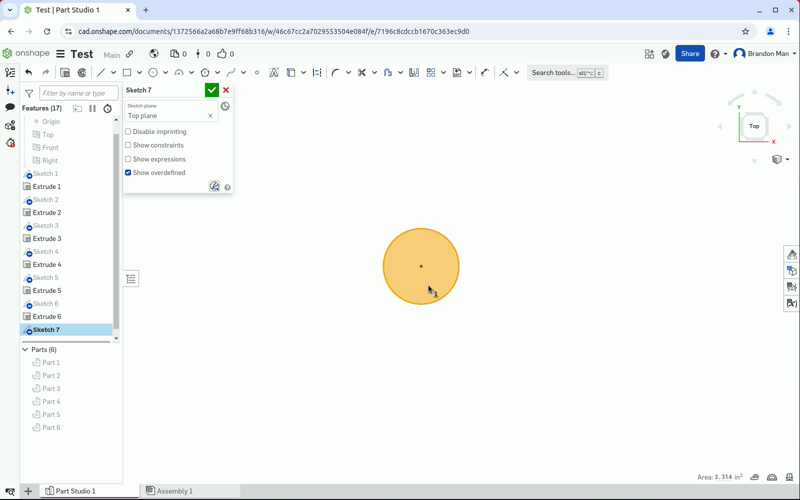
scroll(-6)
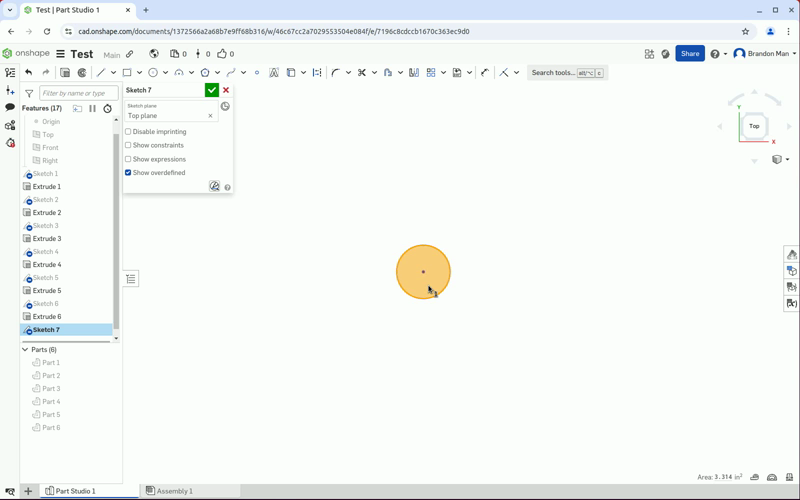
scroll(-6)
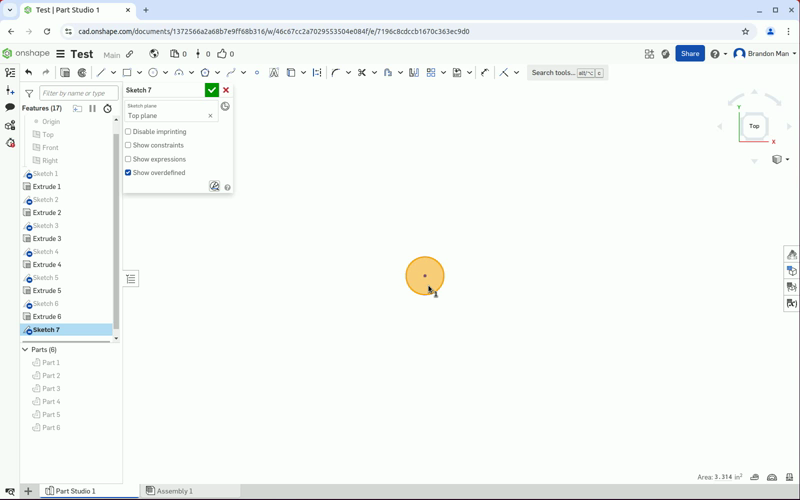
scroll(-6)
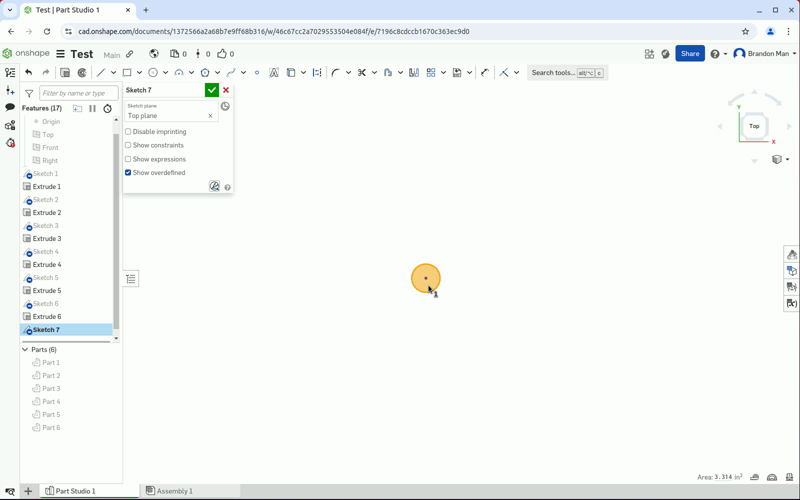
scroll(-6)
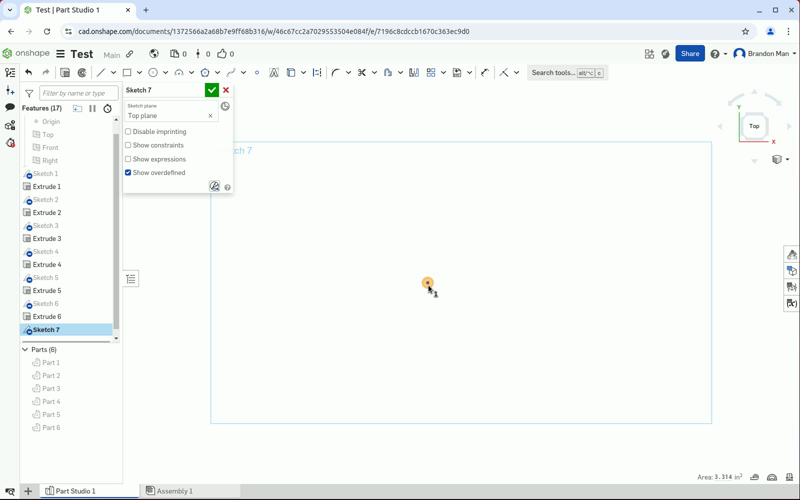
mouse_move(73, 352)
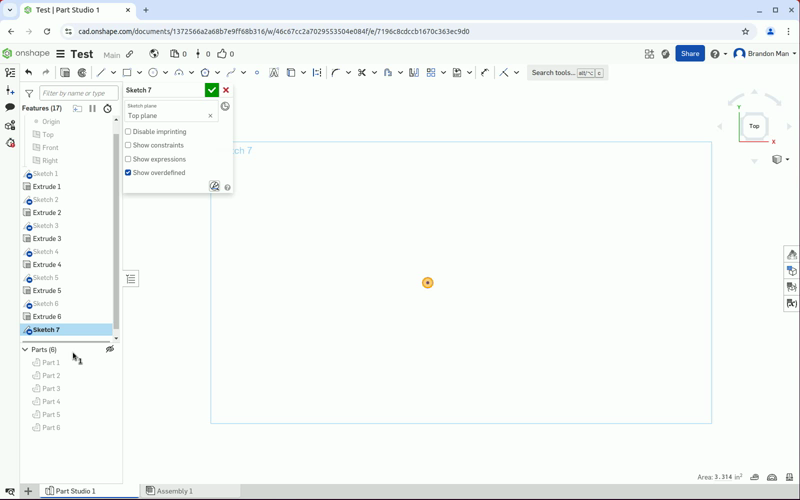
key(shift+y)
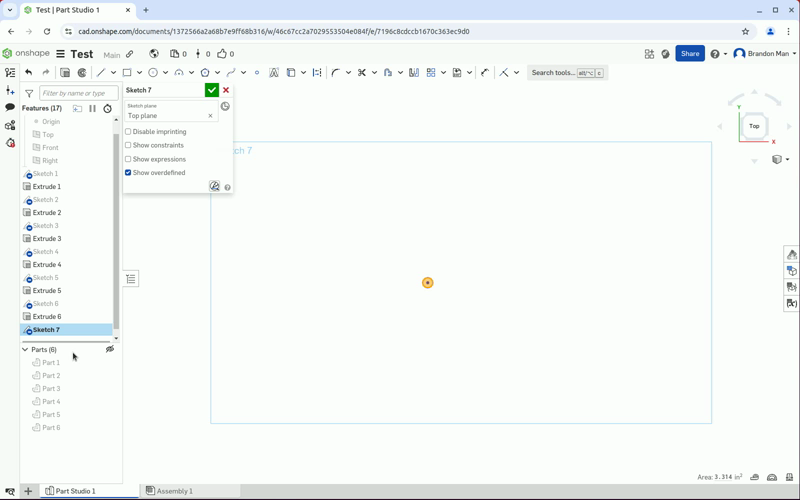
key(shift+e)
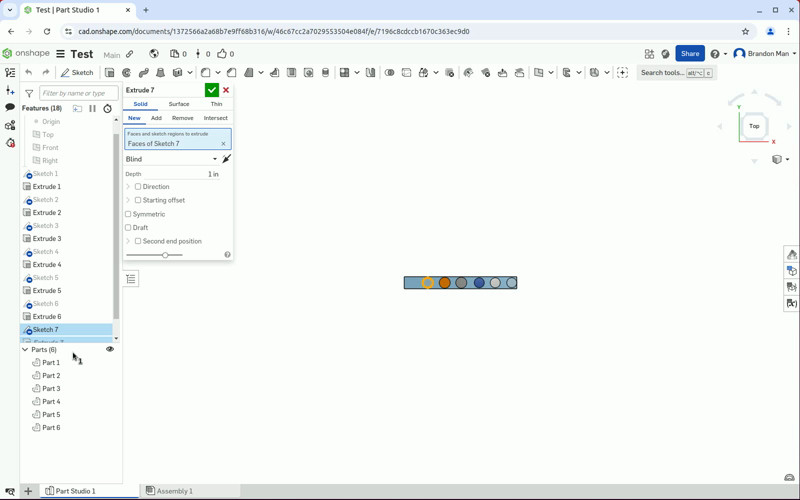
mouse_move(143, 106)
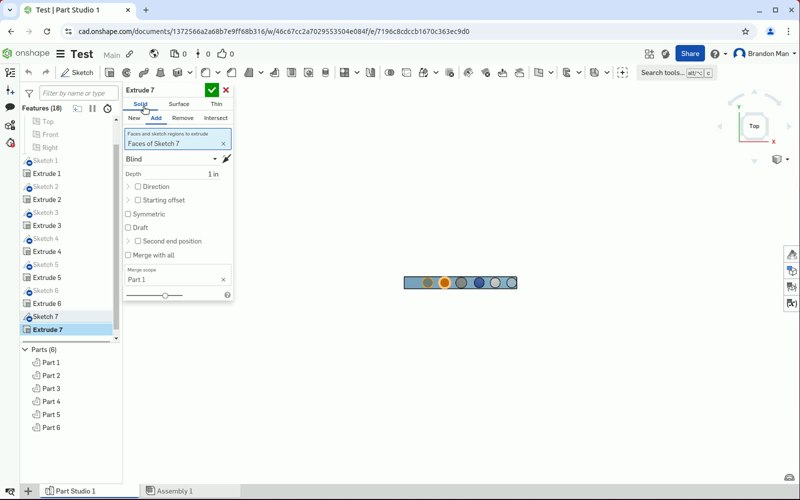
click(143, 106)
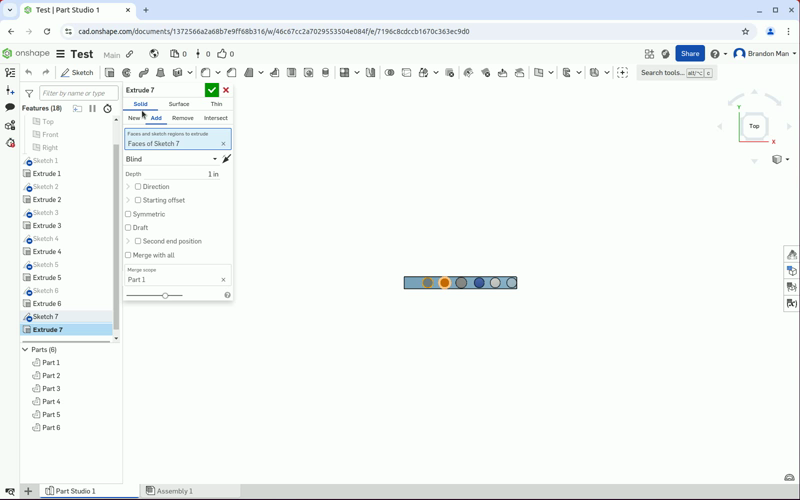
mouse_move(137, 120)
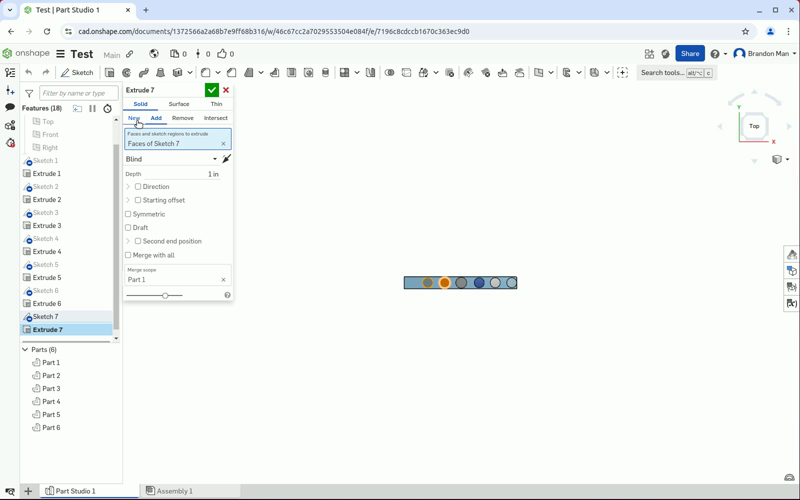
click(137, 120)
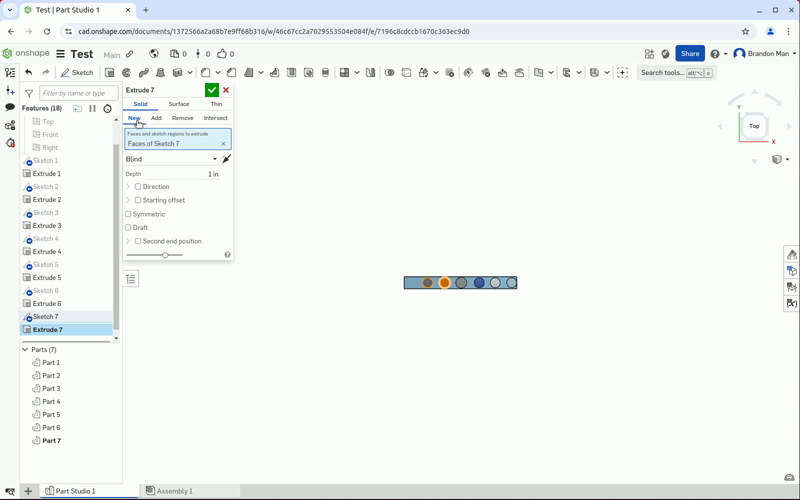
key(tab, 4)
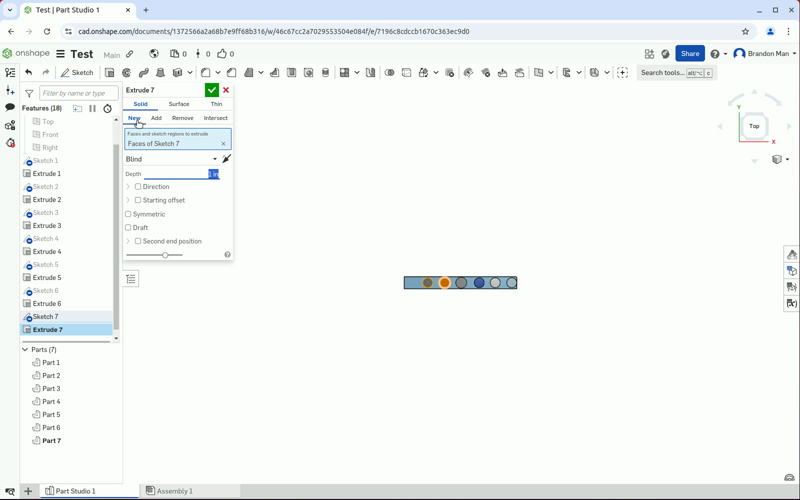
text(23.108)
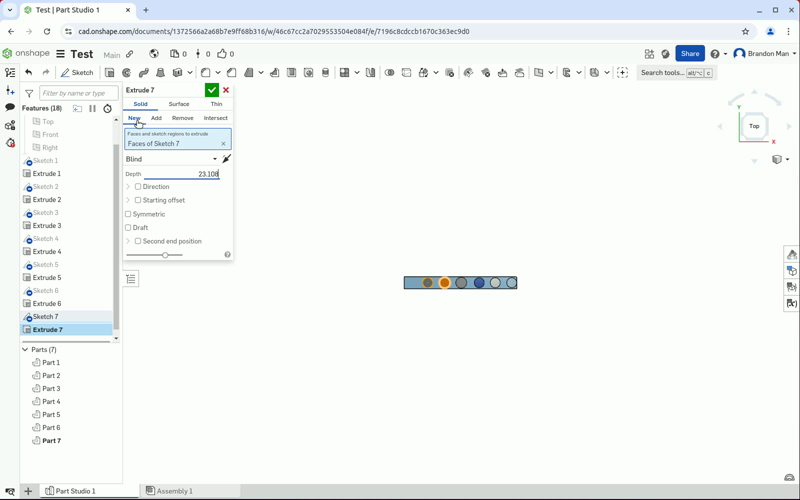
key(enter)
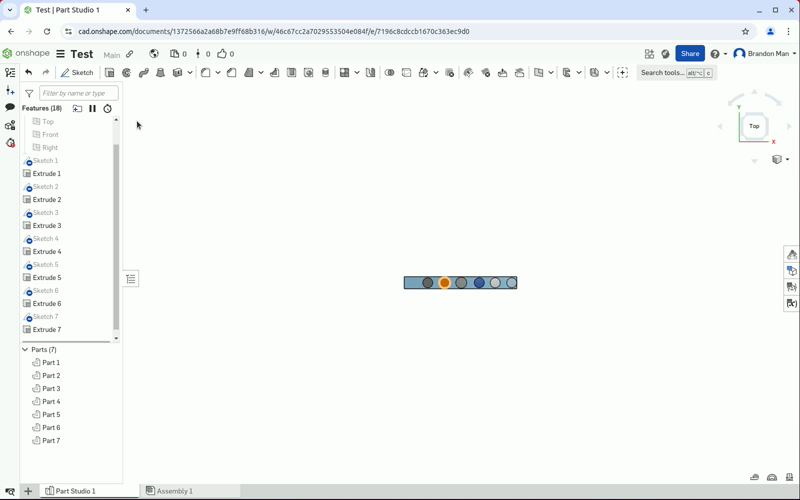
key(shift+h)
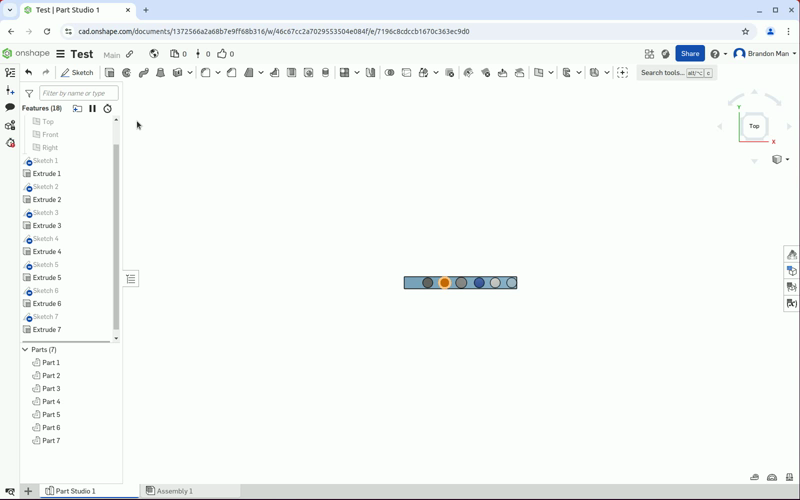
key(shift+h)
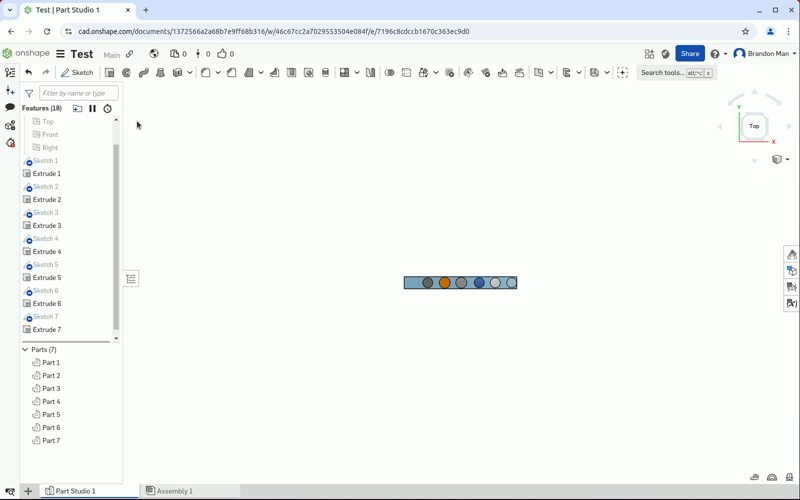
mouse_move(69, 163)
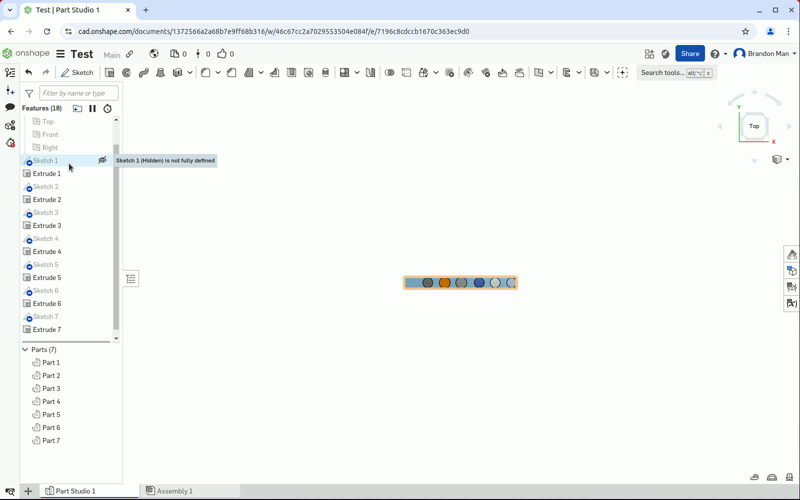
click(69, 163)
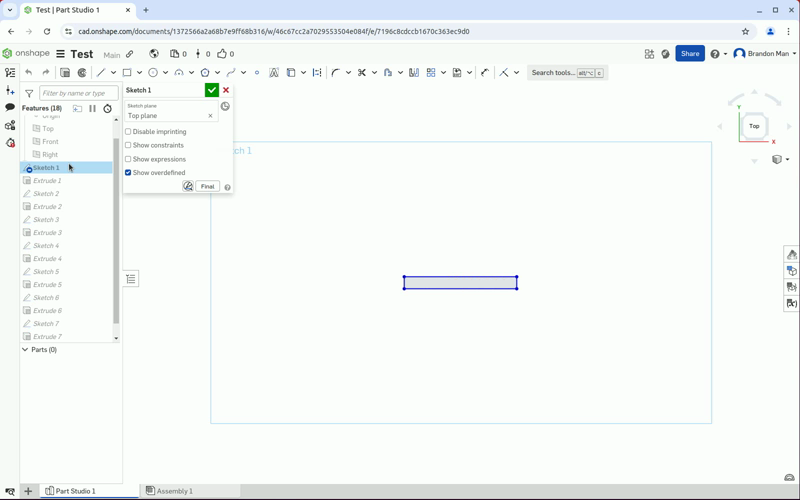
mouse_move(229, 92)
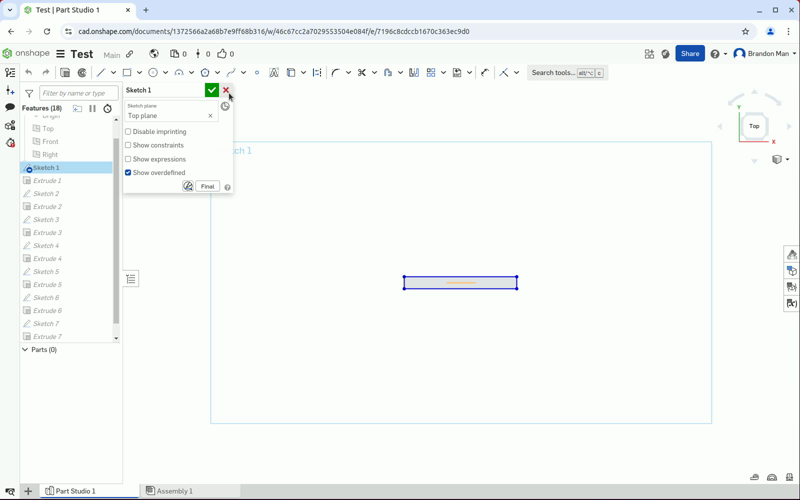
click(229, 92)
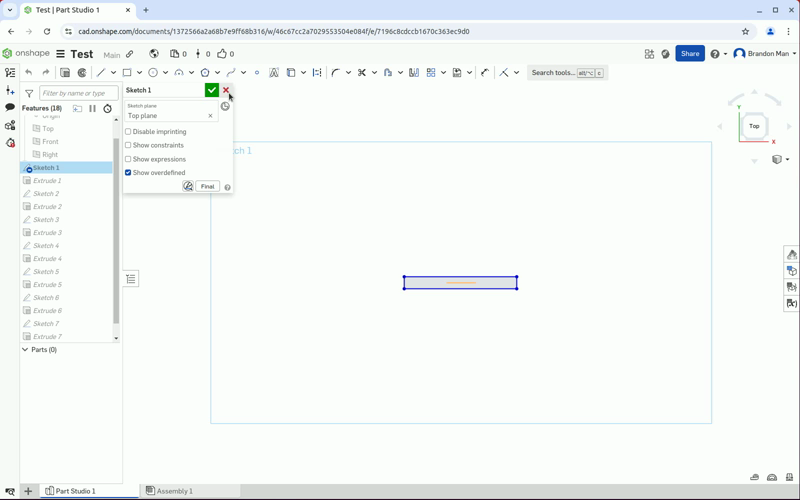
key(shift+s)
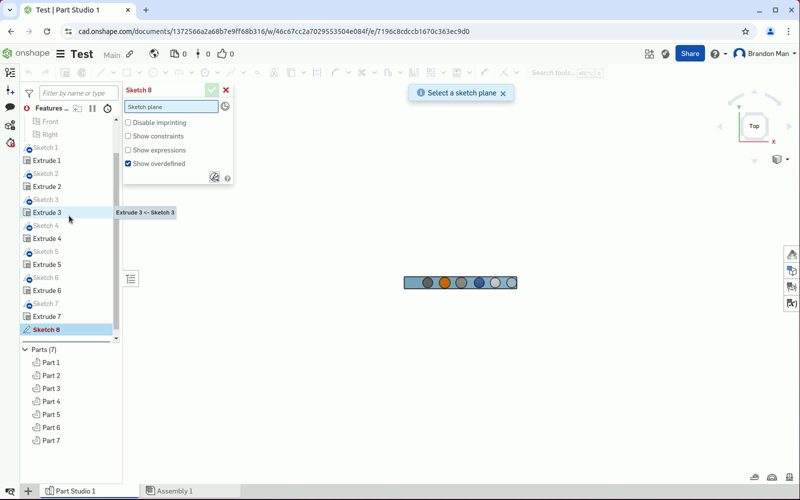
scroll(3)
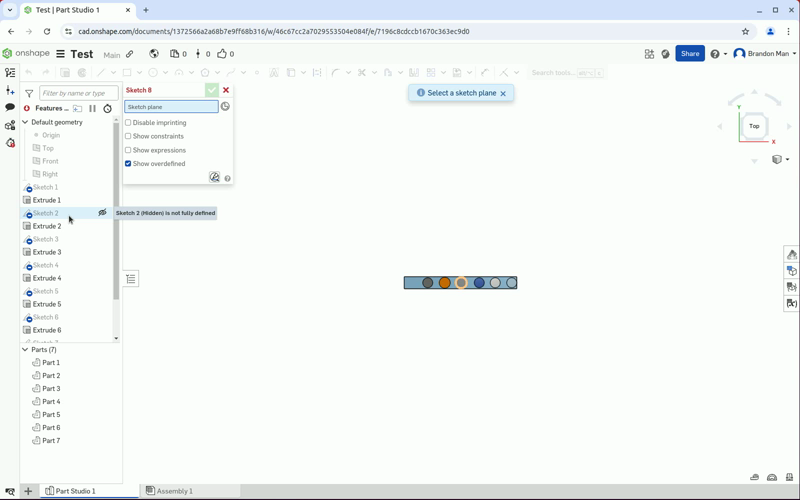
mouse_move(69, 150)
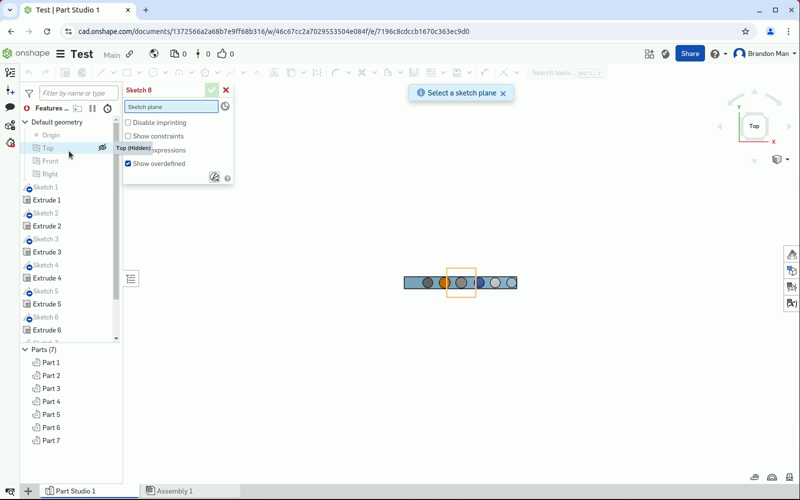
click(69, 150)
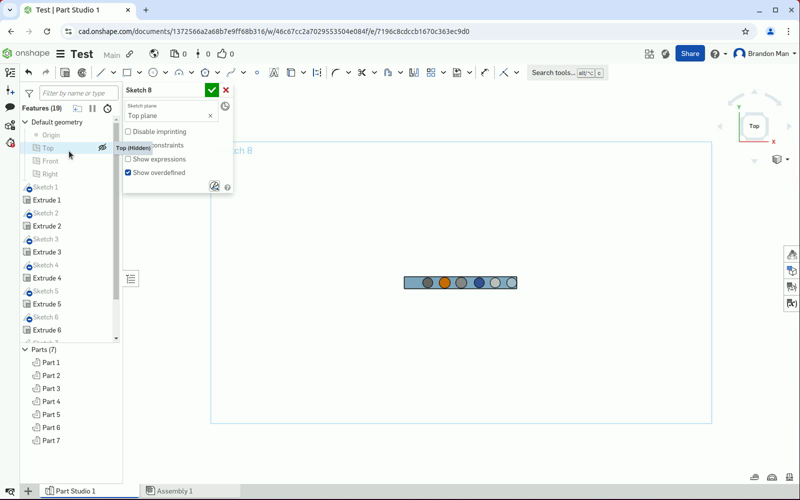
mouse_move(73, 352)
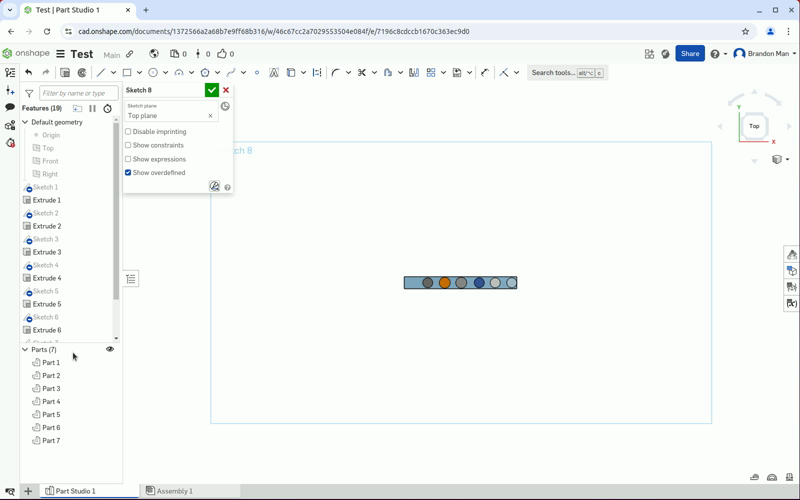
key(y)
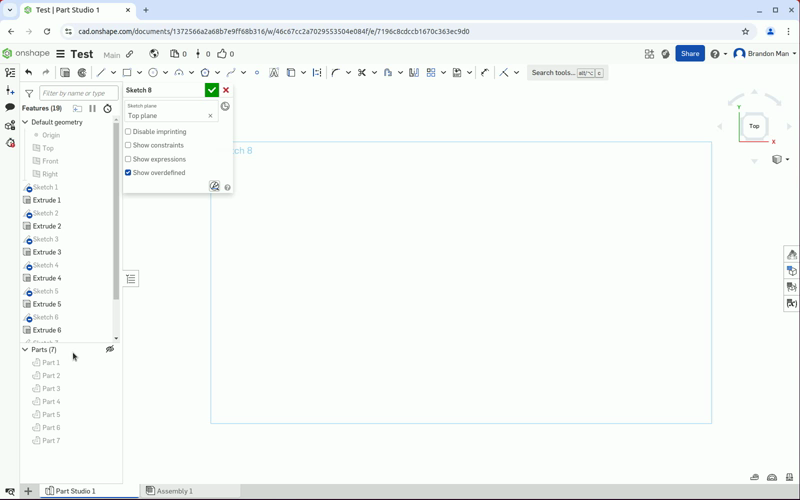
key(c)
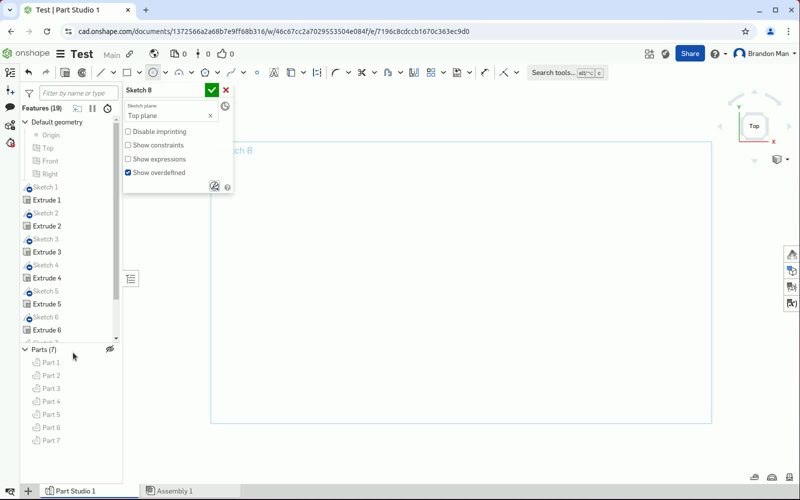
key_down(shift)
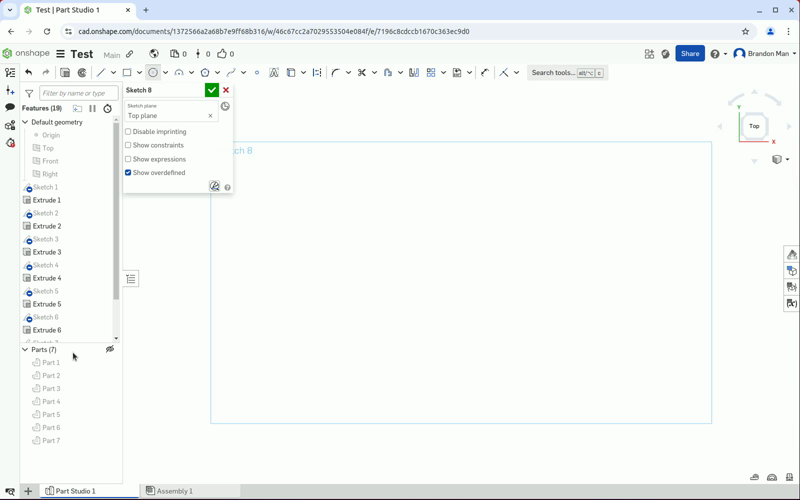
mouse_move(410, 282)
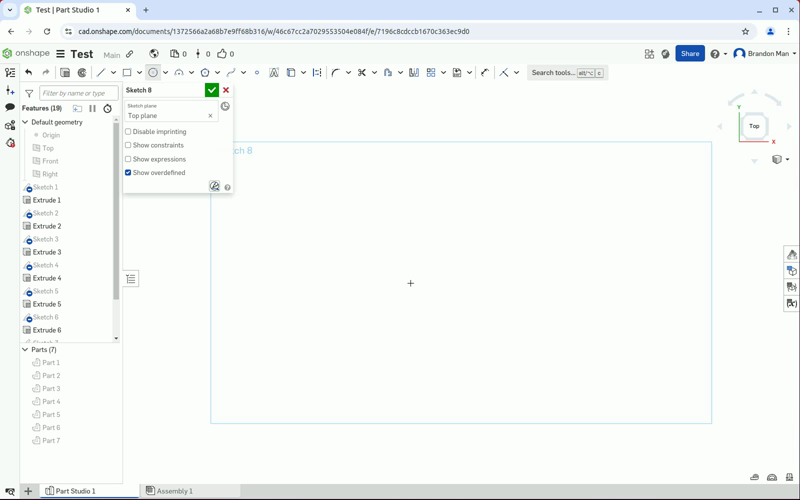
click(410, 282)
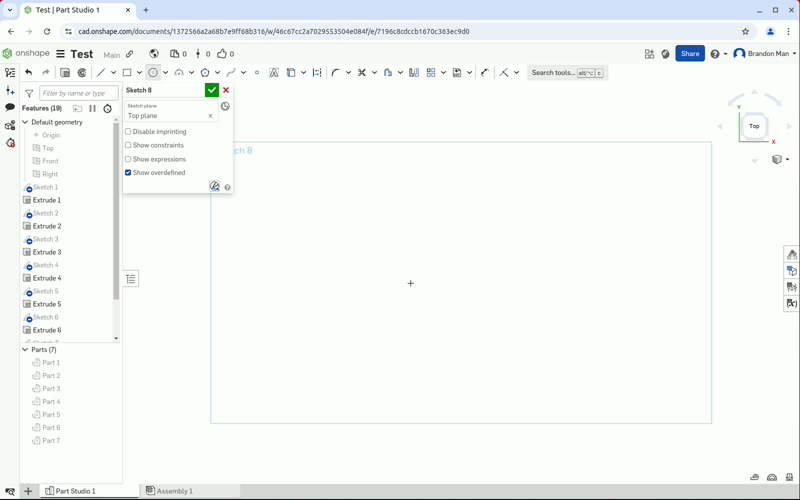
key_up(shift)
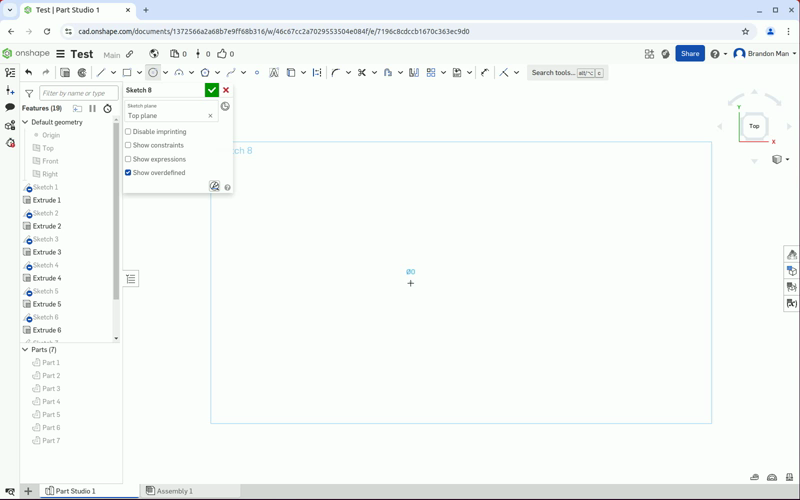
mouse_move(416, 282)
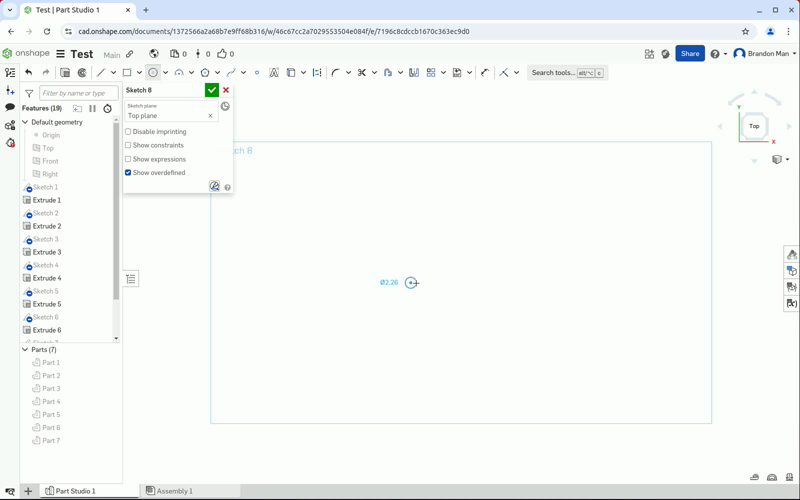
click(416, 282)
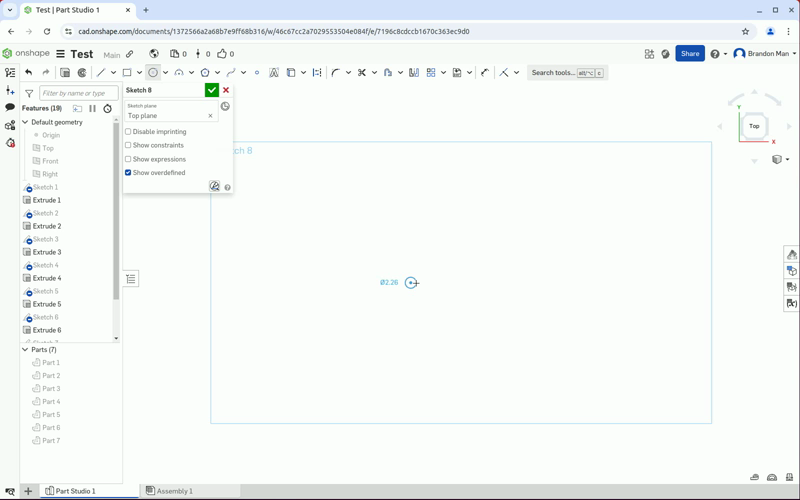
key(esc)
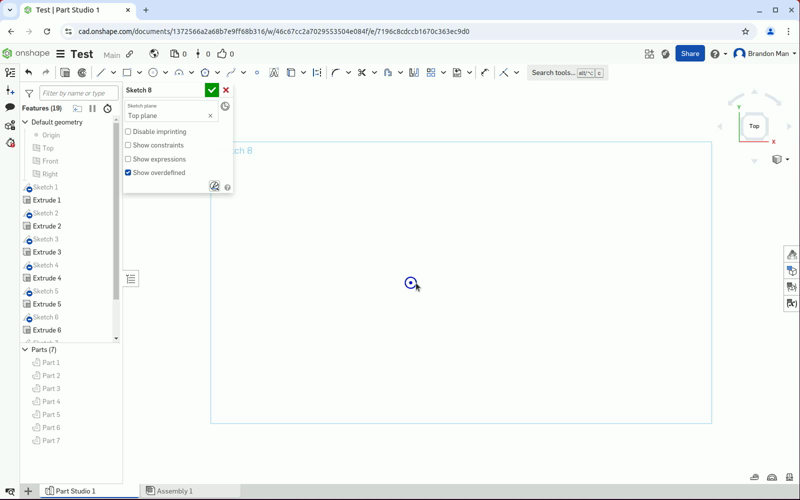
mouse_move(412, 281)
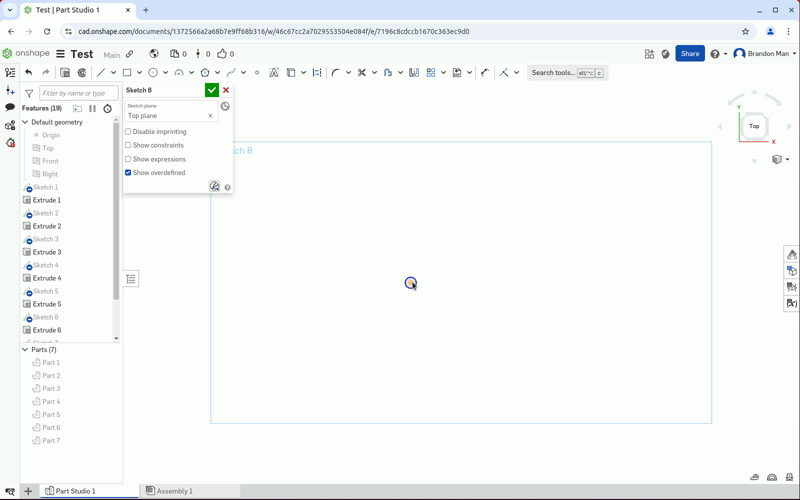
scroll(6)
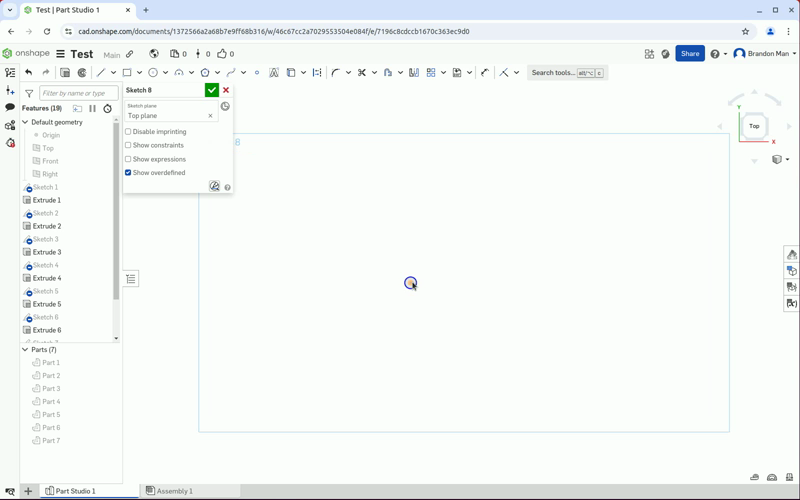
scroll(6)
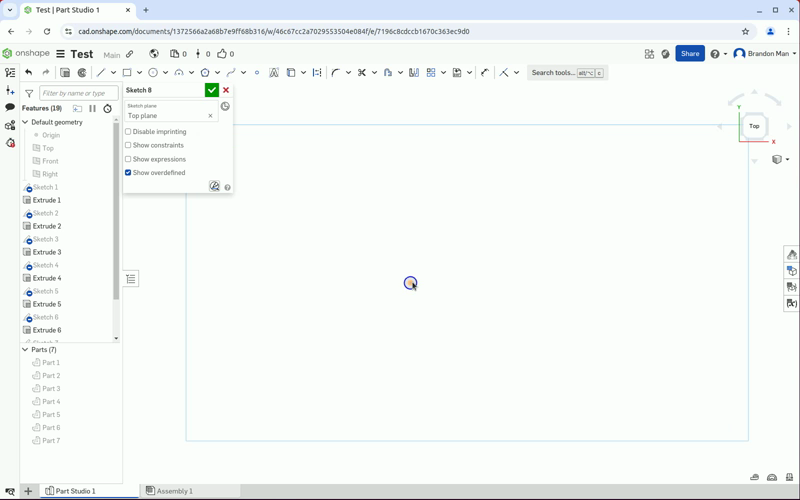
scroll(6)
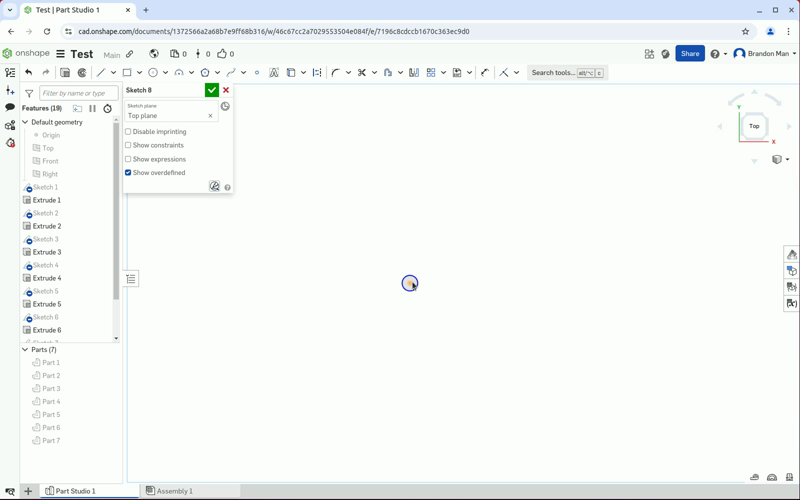
scroll(6)
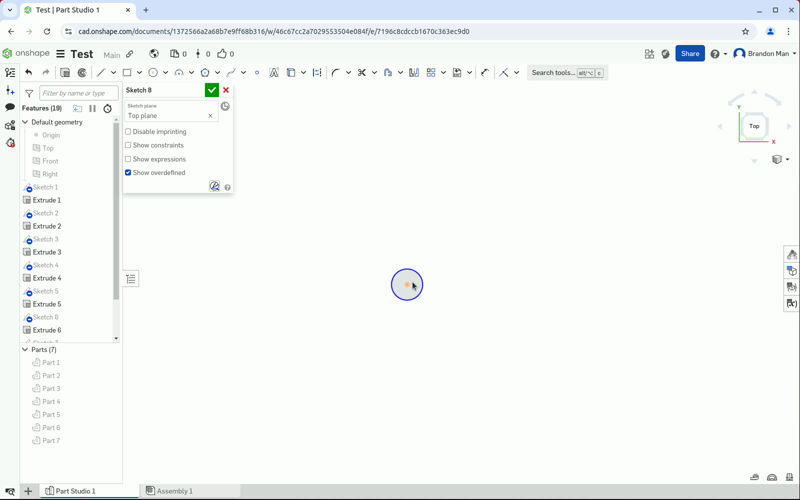
scroll(6)
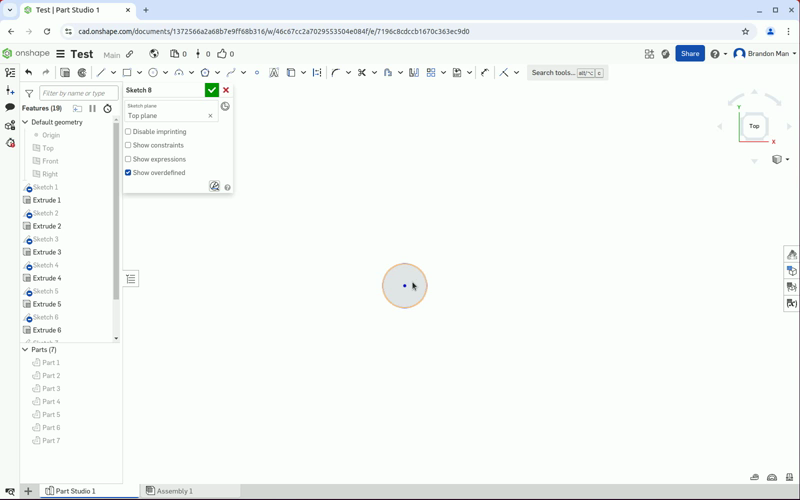
scroll(6)
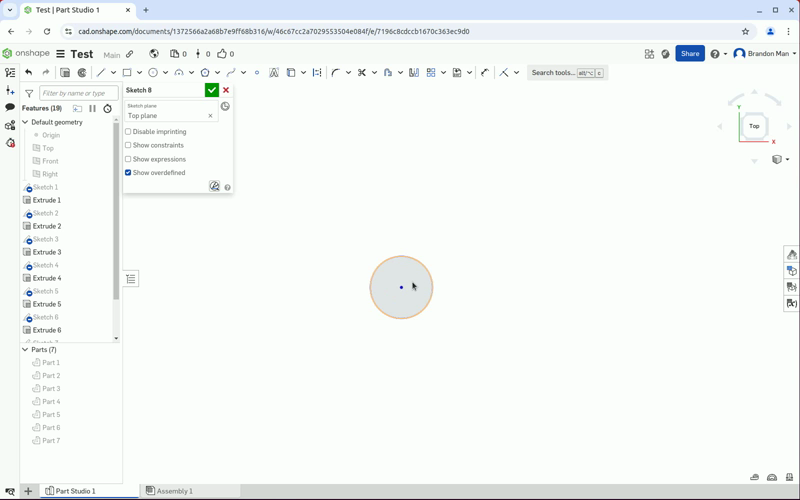
scroll(6)
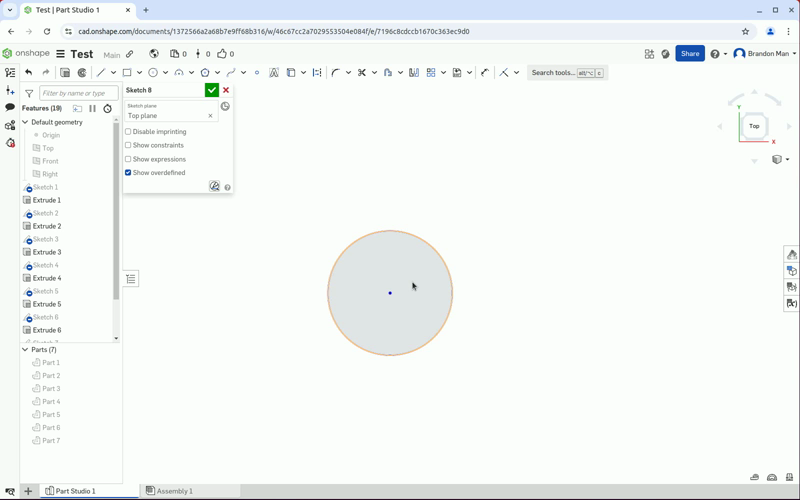
click(412, 281)
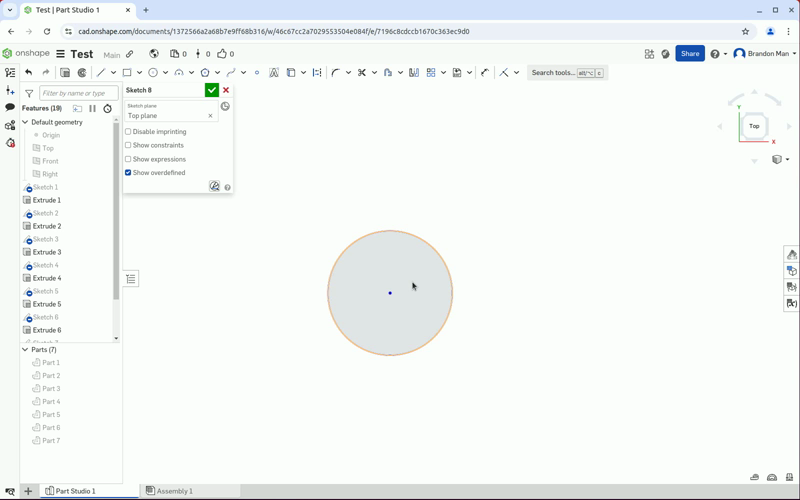
scroll(-6)
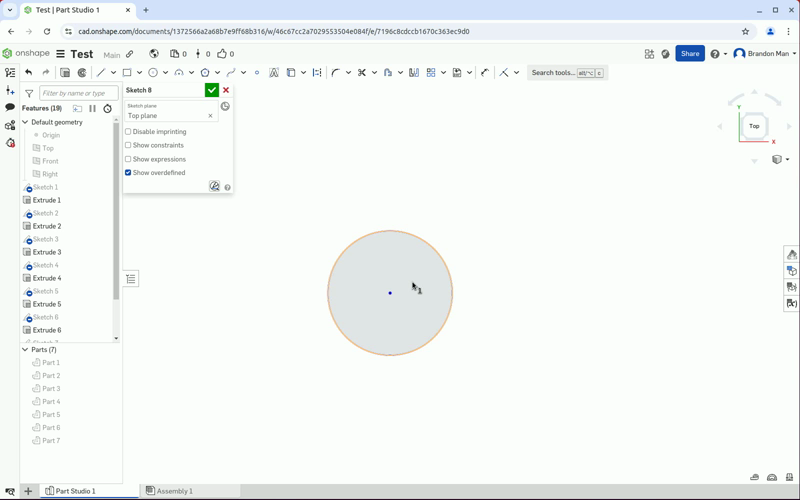
scroll(-6)
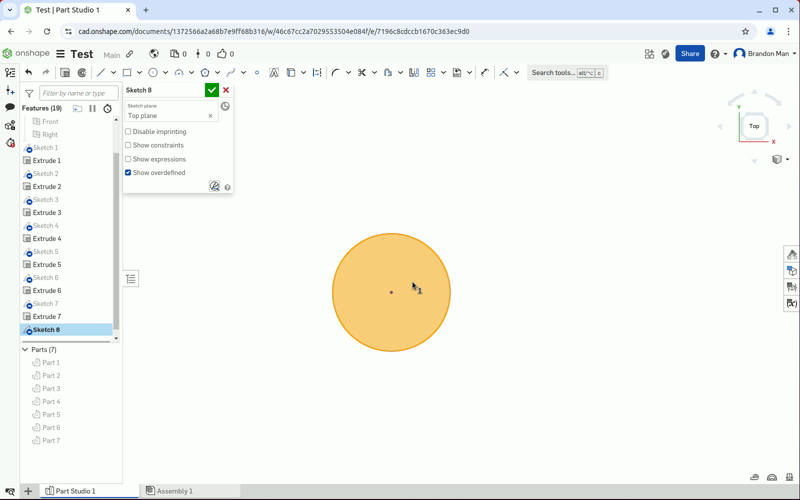
scroll(-6)
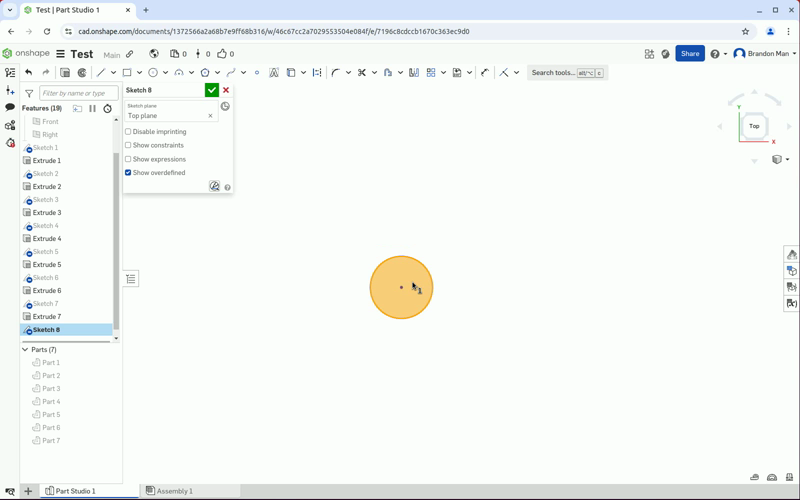
scroll(-6)
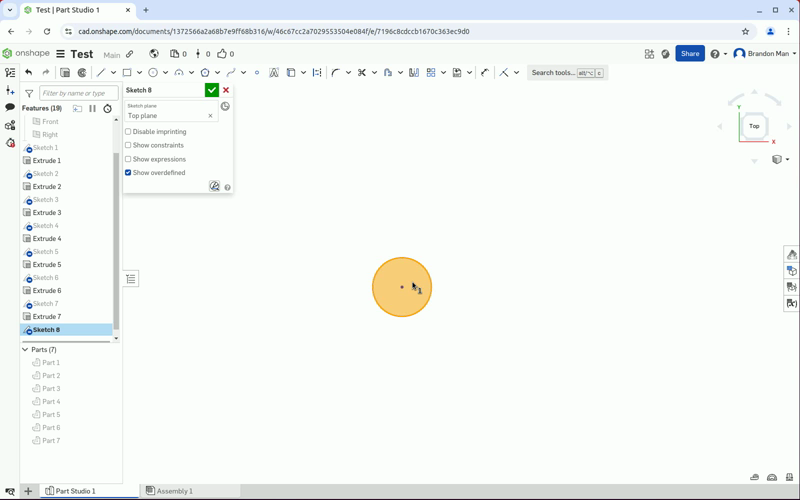
scroll(-6)
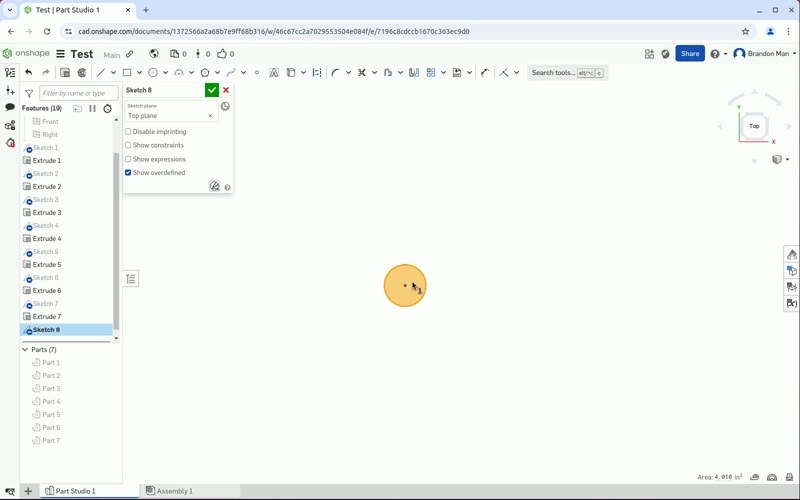
scroll(-6)
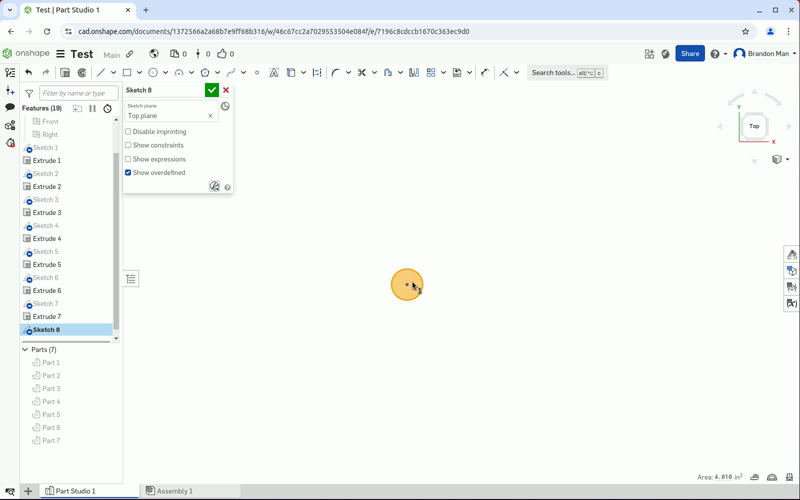
scroll(-6)
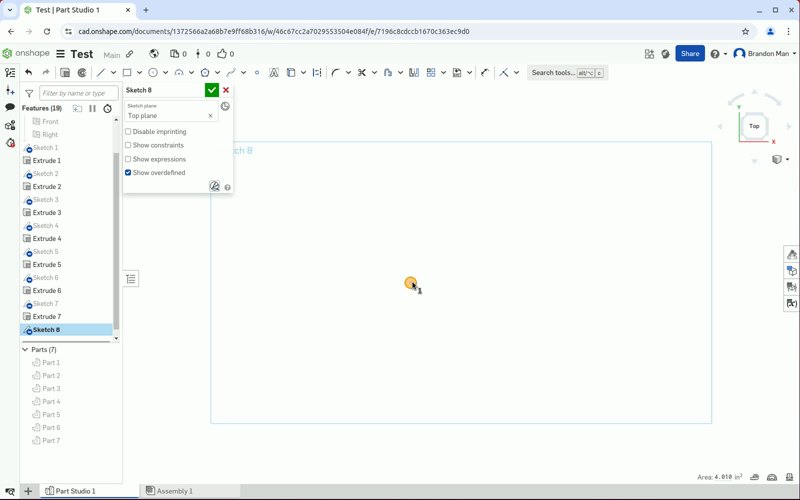
mouse_move(73, 352)
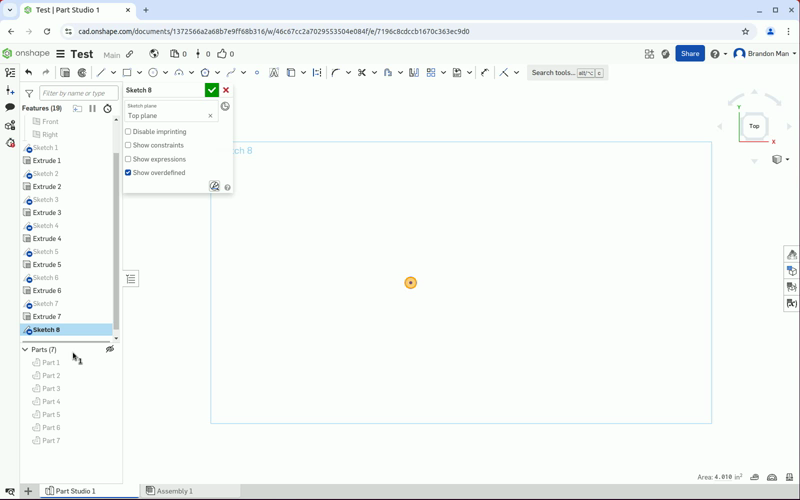
key(shift+y)
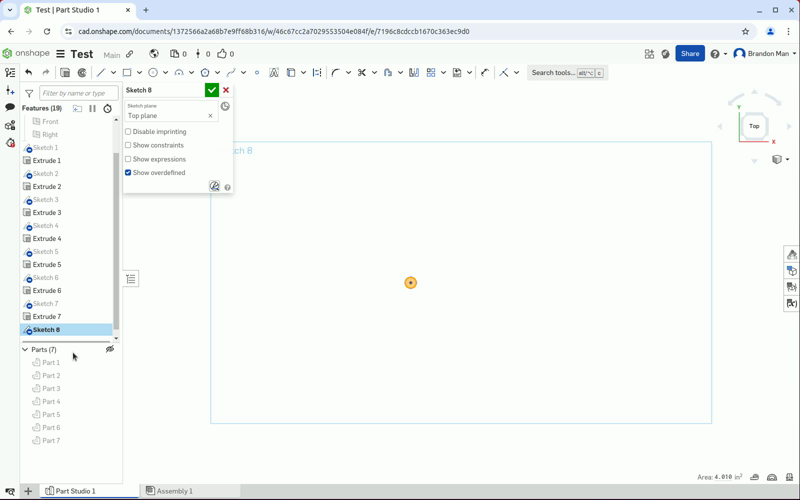
key(shift+e)
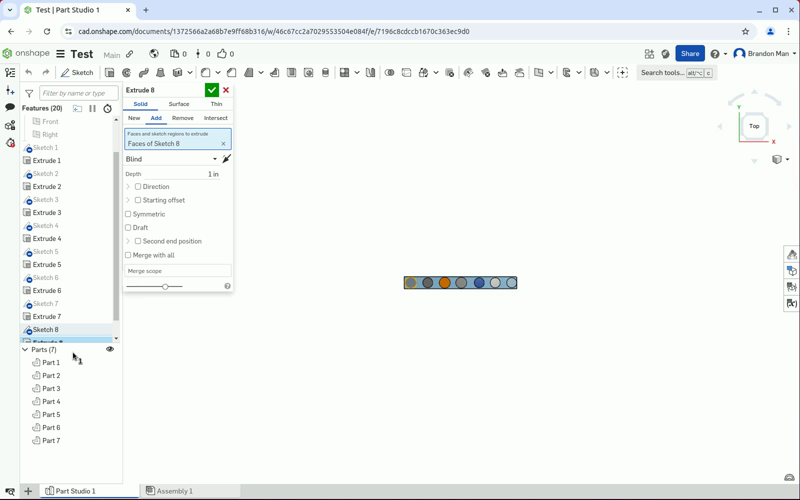
mouse_move(143, 106)
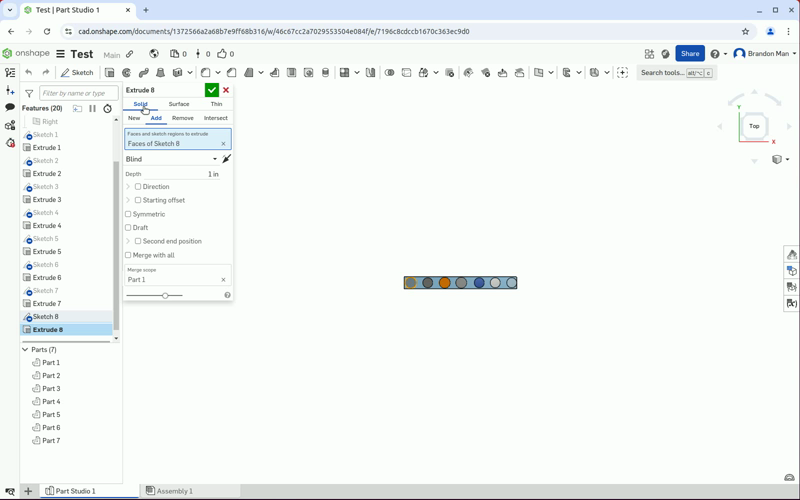
click(143, 106)
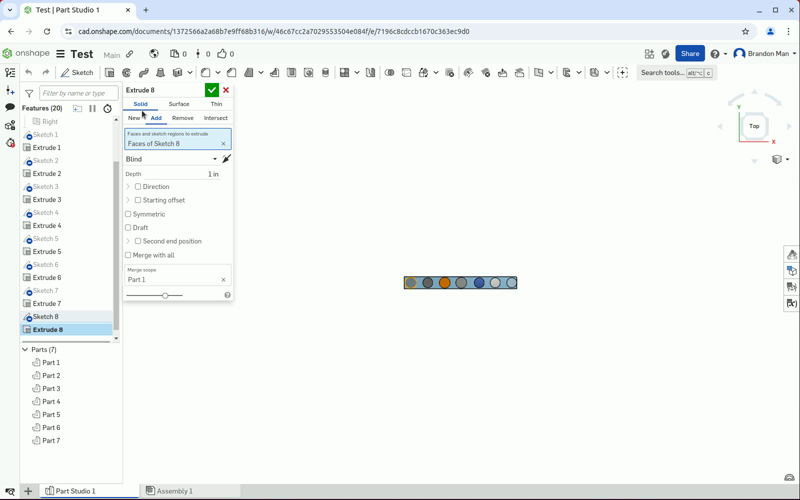
mouse_move(137, 120)
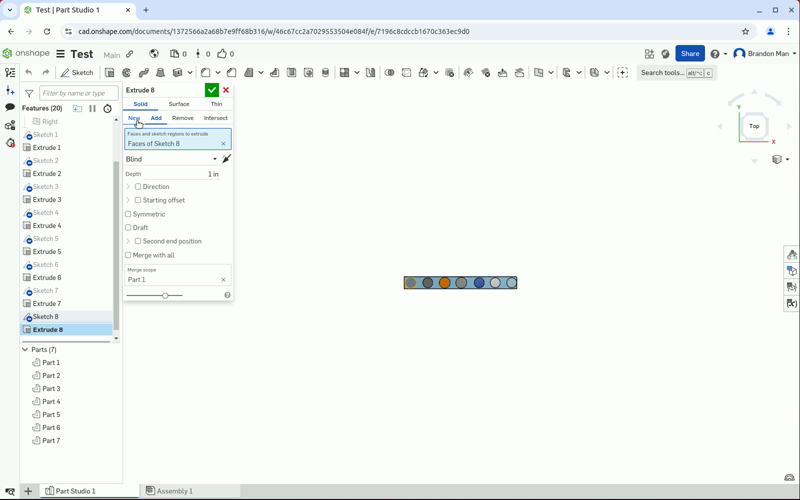
click(137, 120)
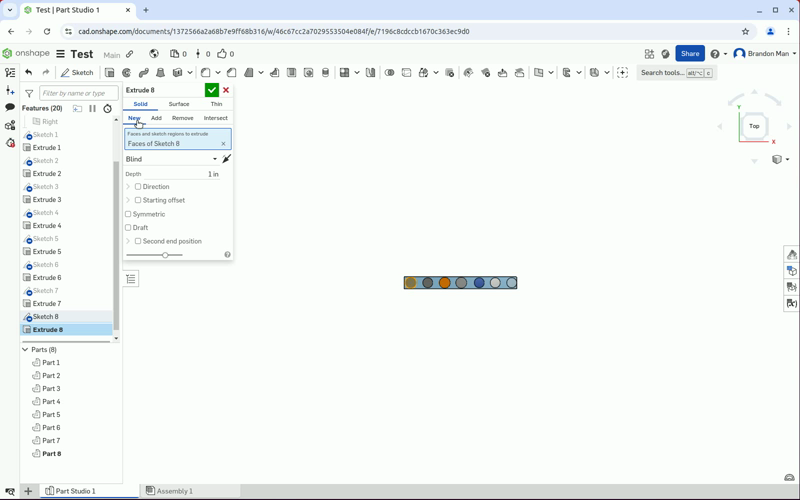
key(tab, 4)
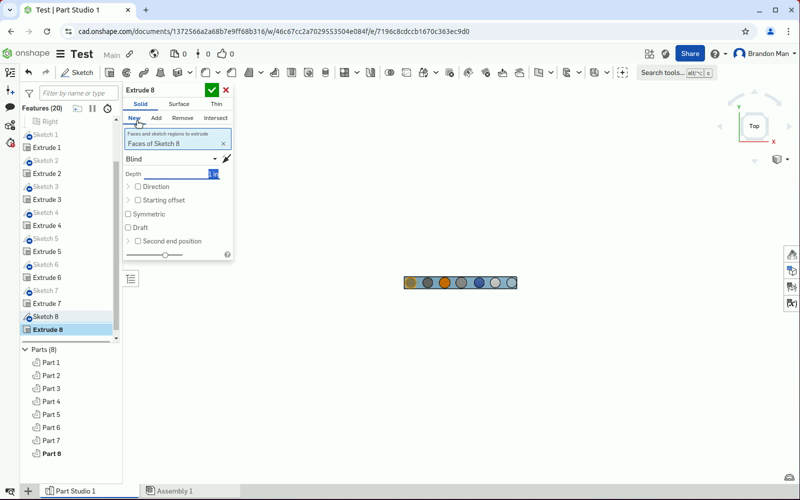
text(23.108)
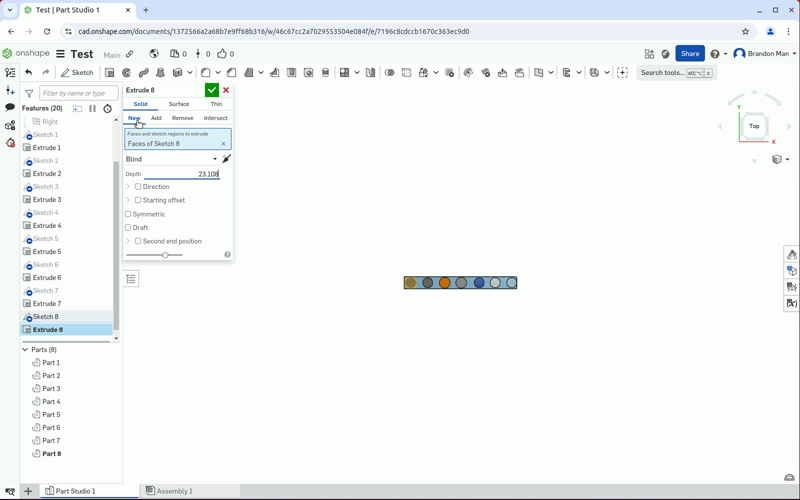
key(enter)
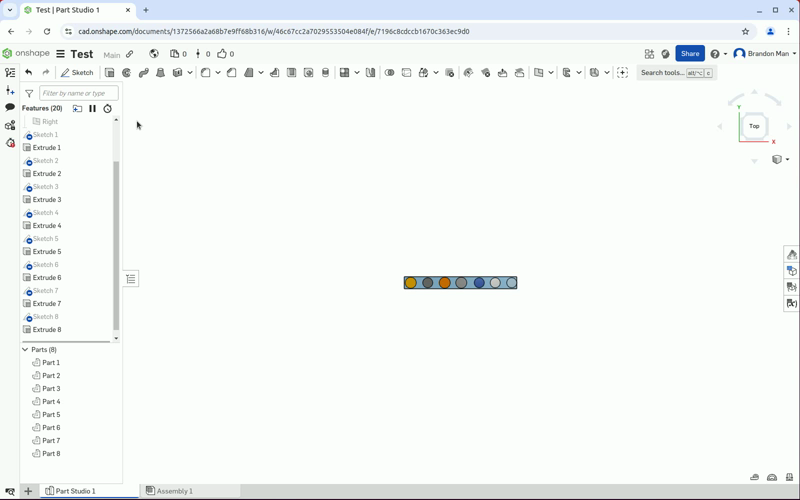
key(shift+h)
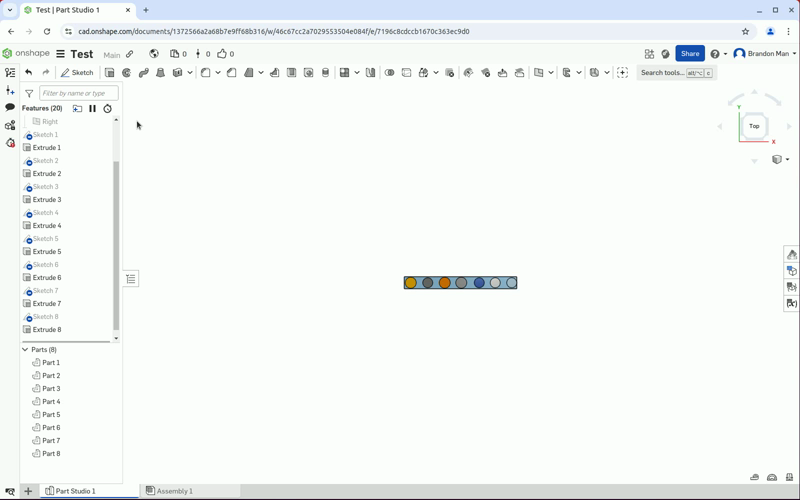
key(shift+h)
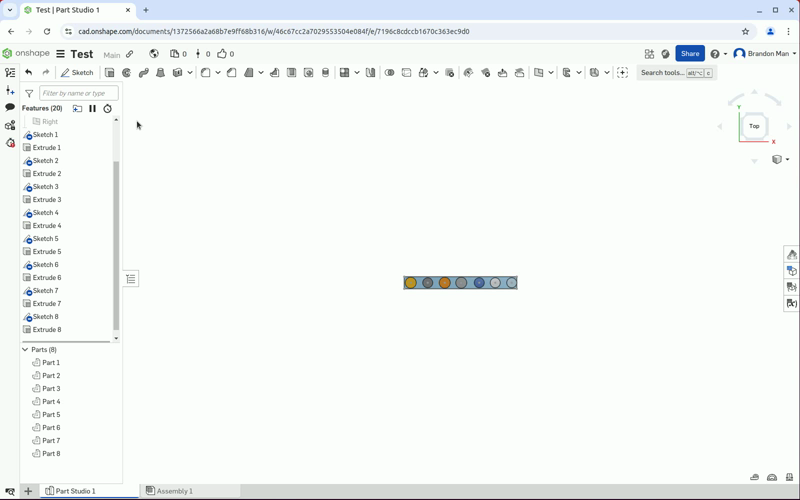
key(shift+7)
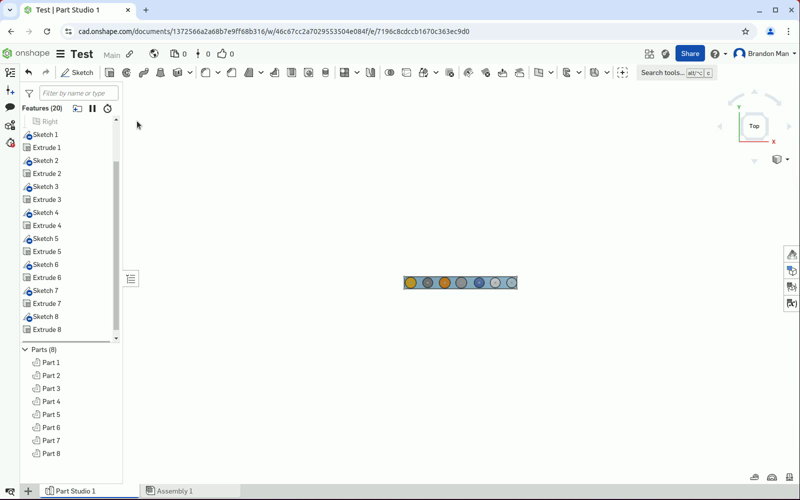
key(up, 3)
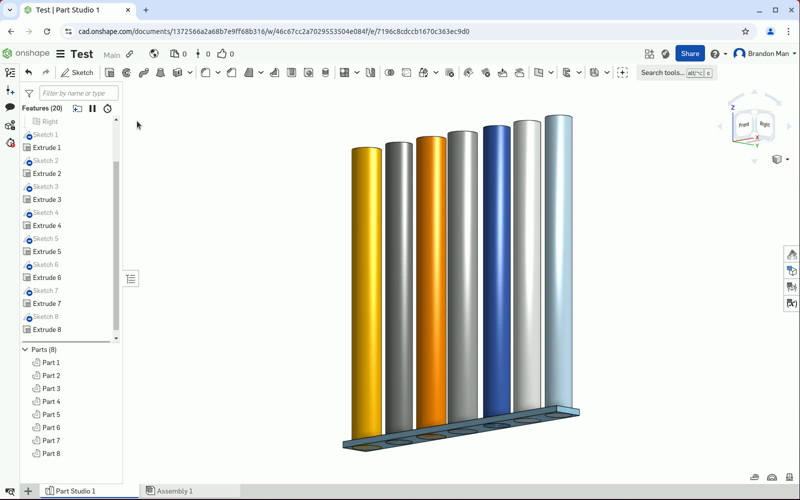
key(left, 3)
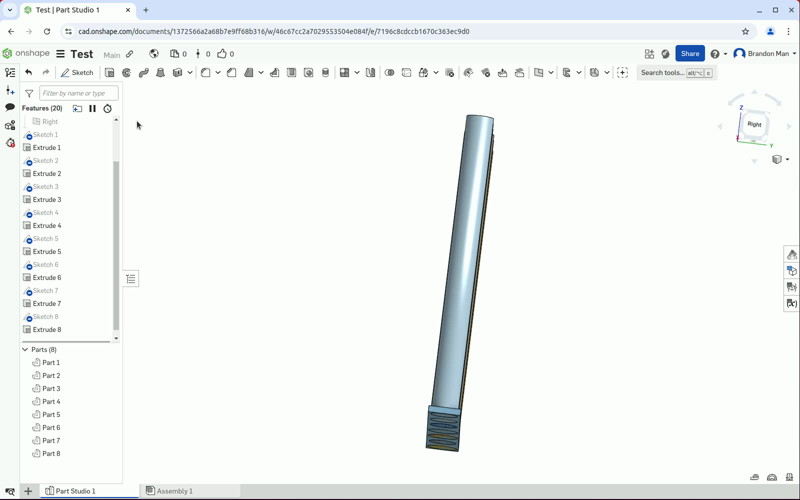
key(right, 3)
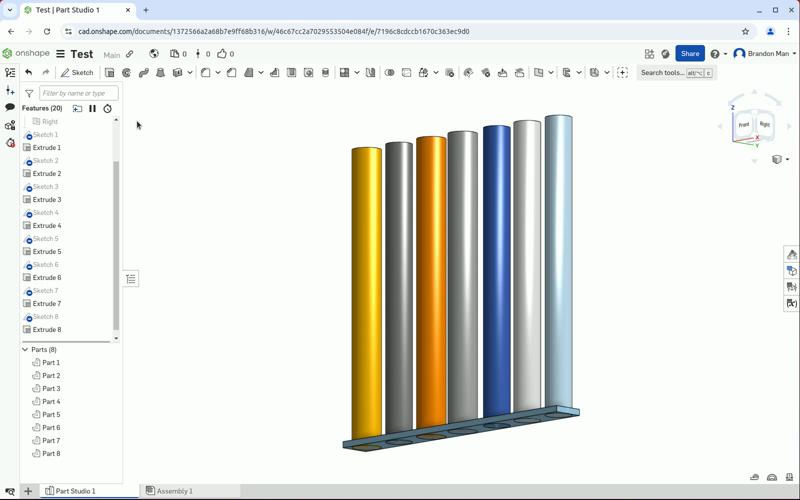
key(down, 3)
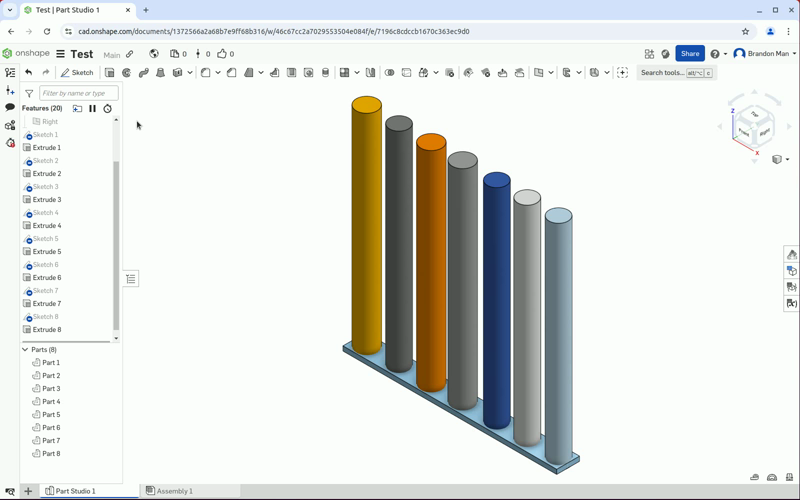
mouse_move(69, 137)
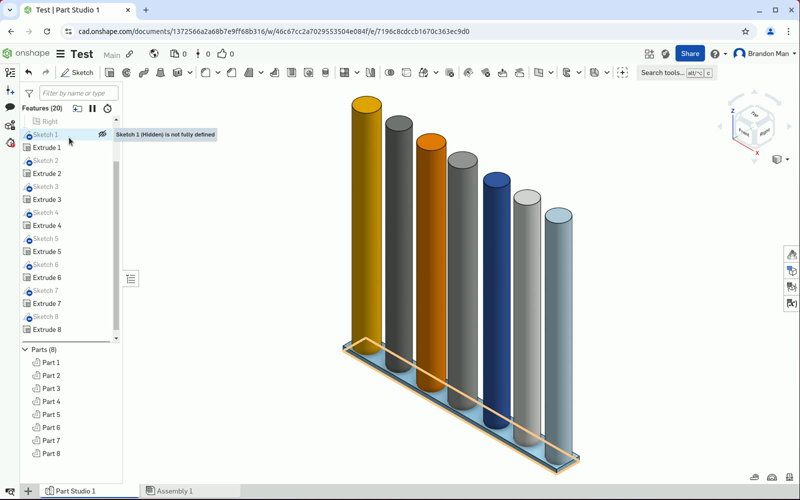
click(69, 137)